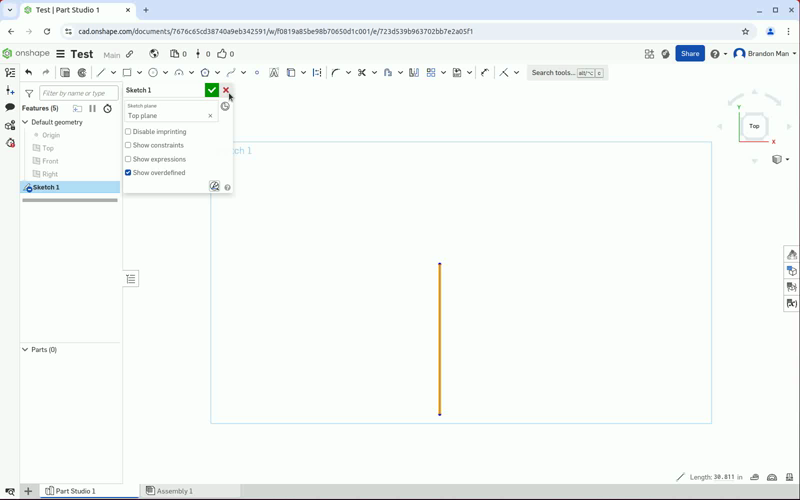
key(shift+h)
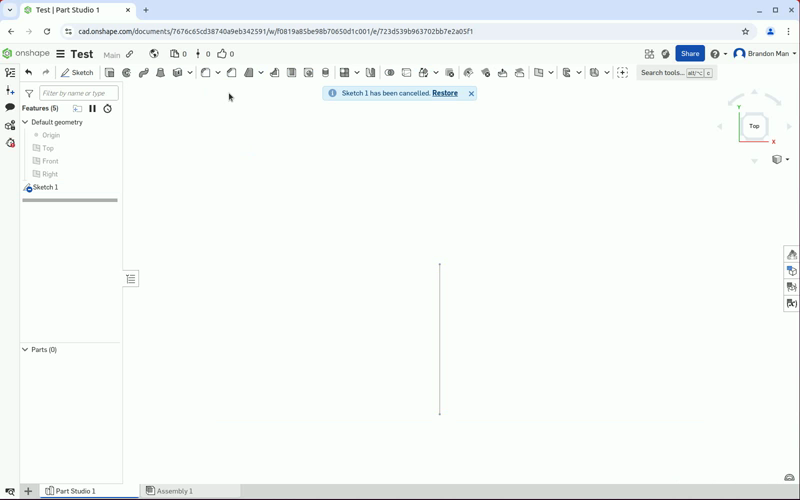
key(shift+s)
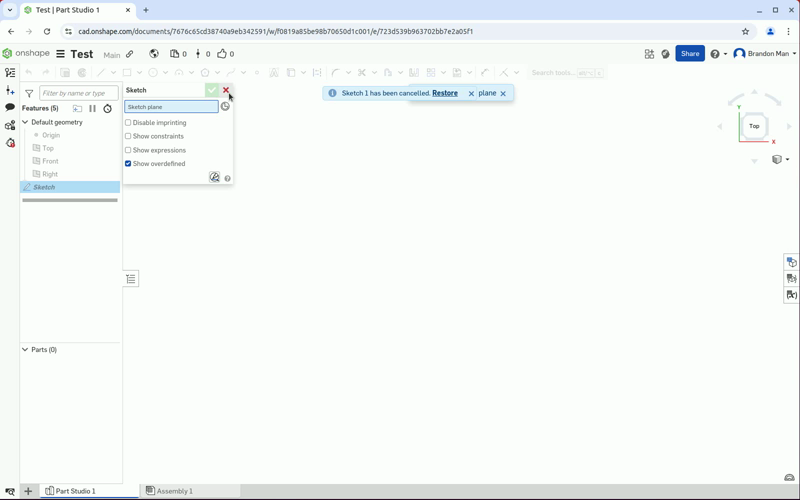
mouse_move(73, 150)
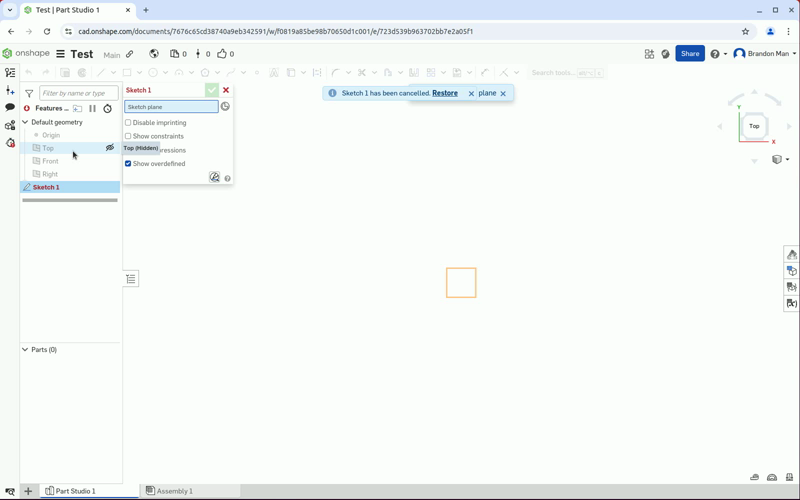
click(73, 150)
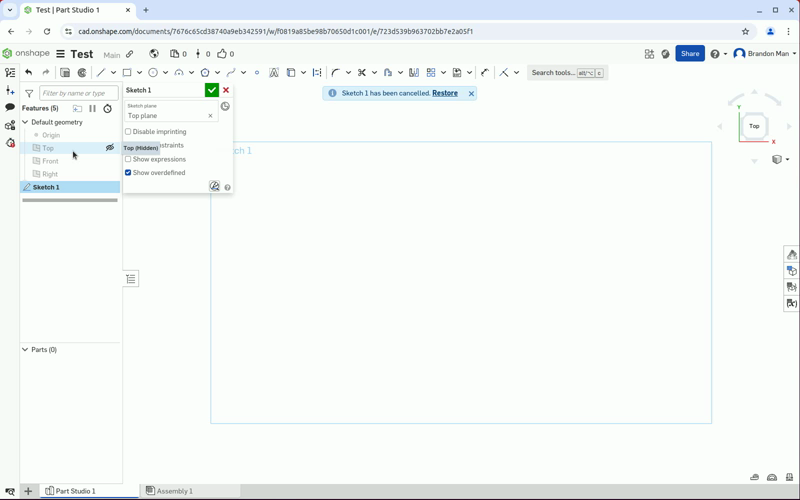
mouse_move(73, 352)
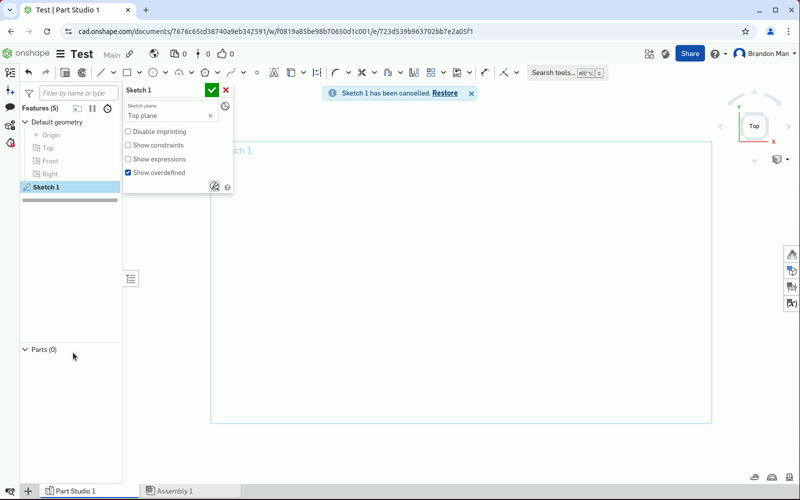
key(y)
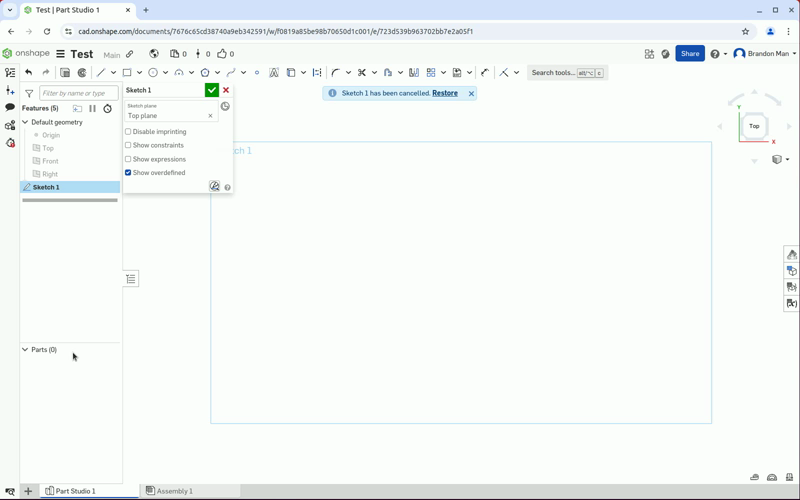
key(l)
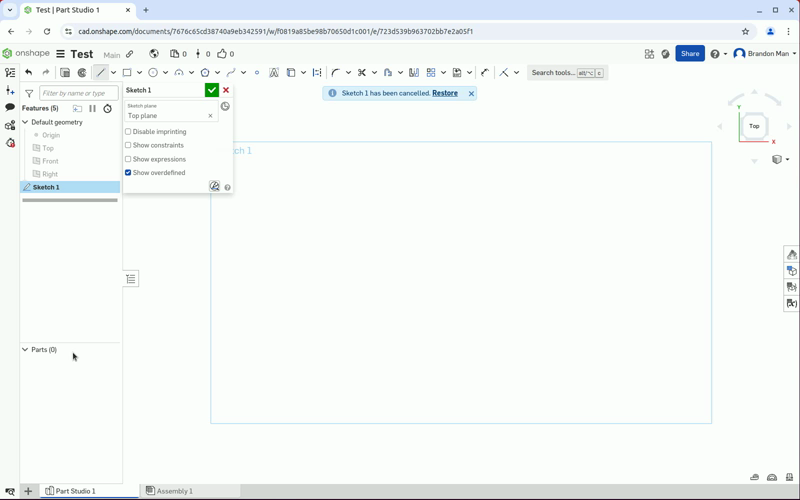
key_down(shift)
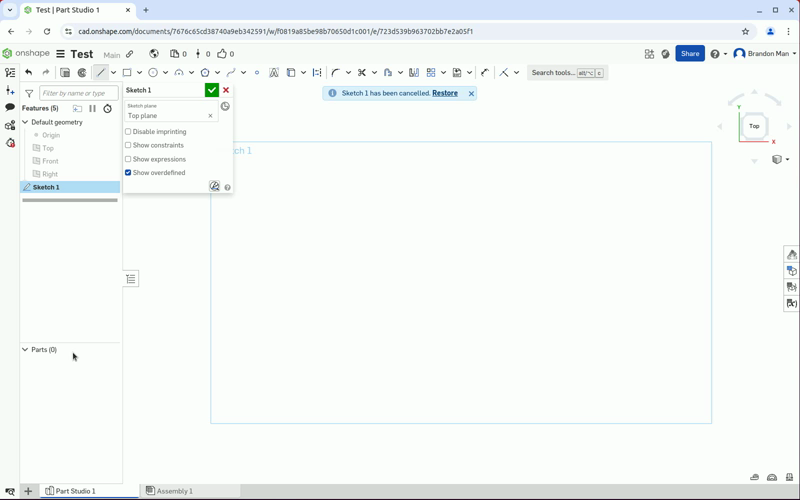
mouse_move(361, 346)
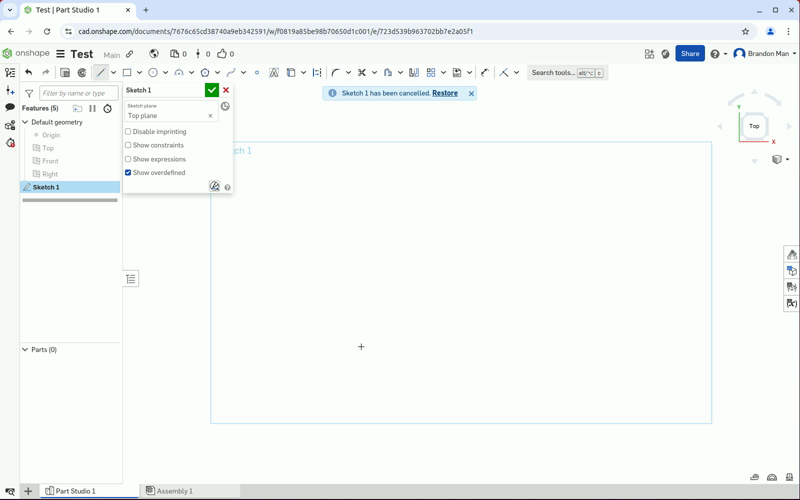
click(361, 346)
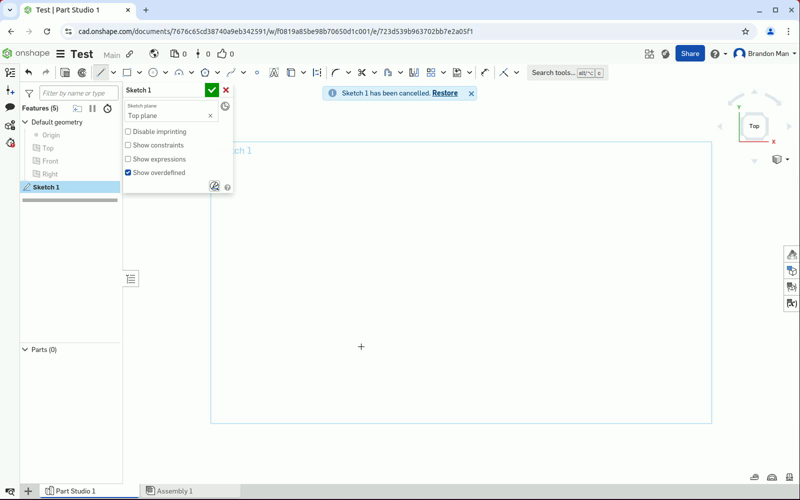
key_up(shift)
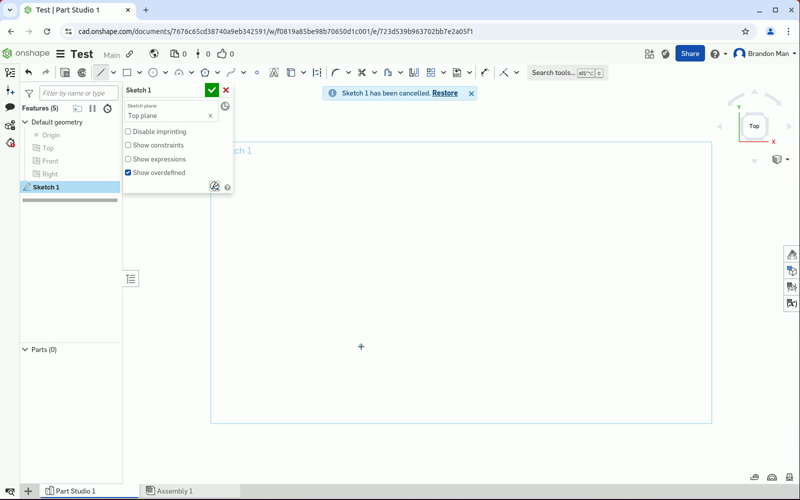
key_down(shift)
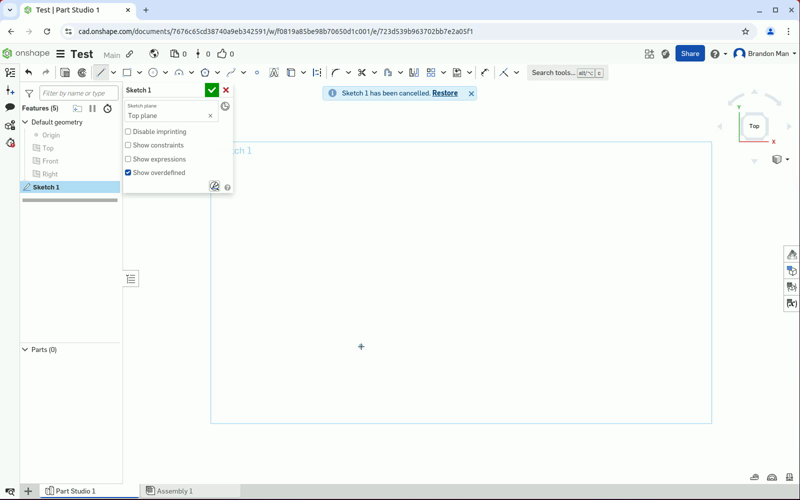
mouse_move(558, 346)
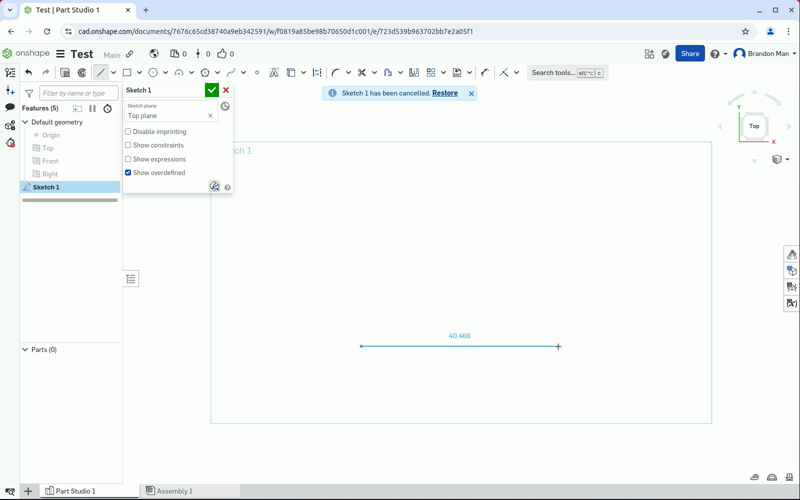
click(558, 346)
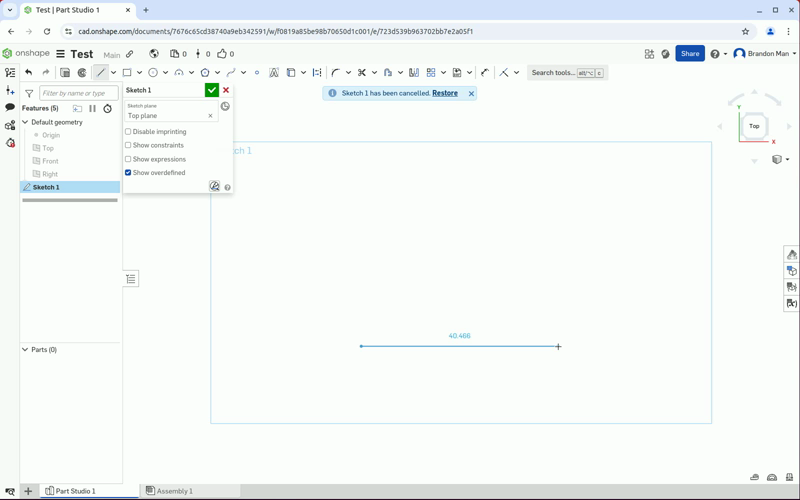
key_up(shift)
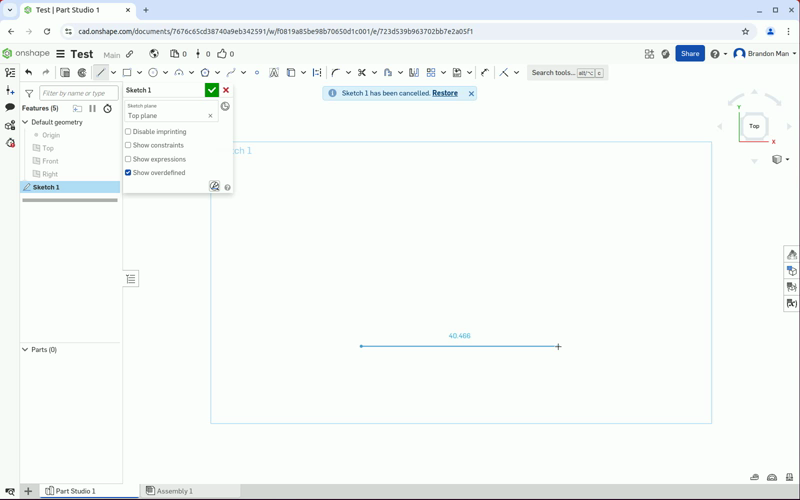
key_down(shift)
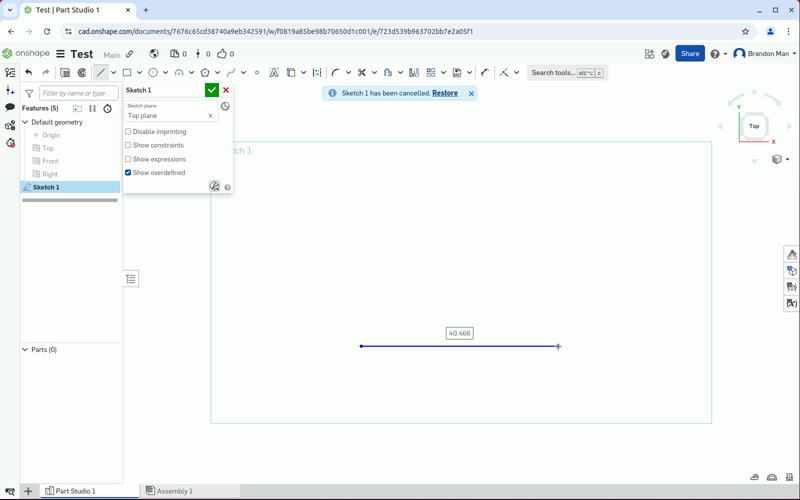
mouse_move(558, 221)
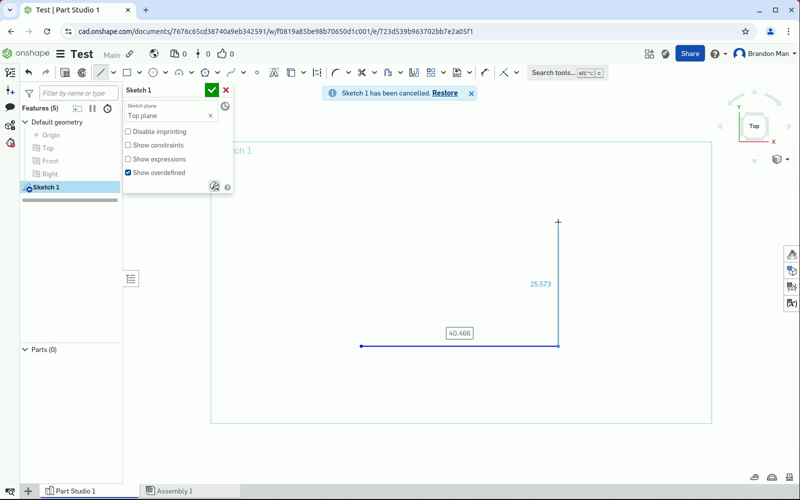
click(558, 221)
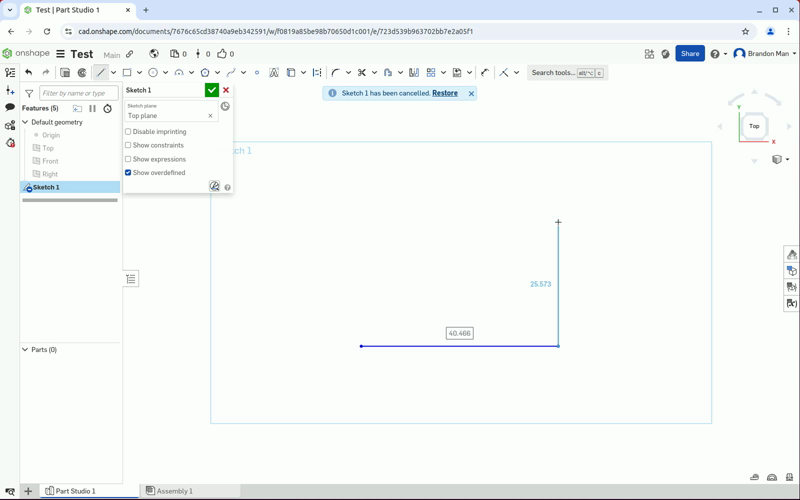
key_up(shift)
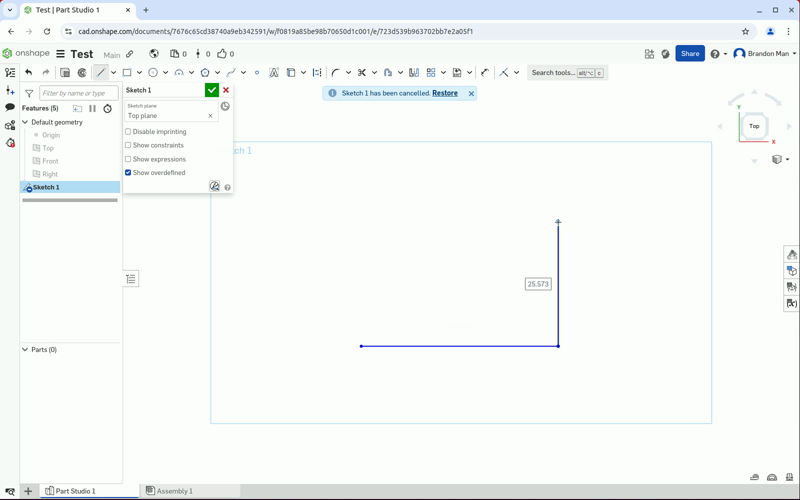
key_down(shift)
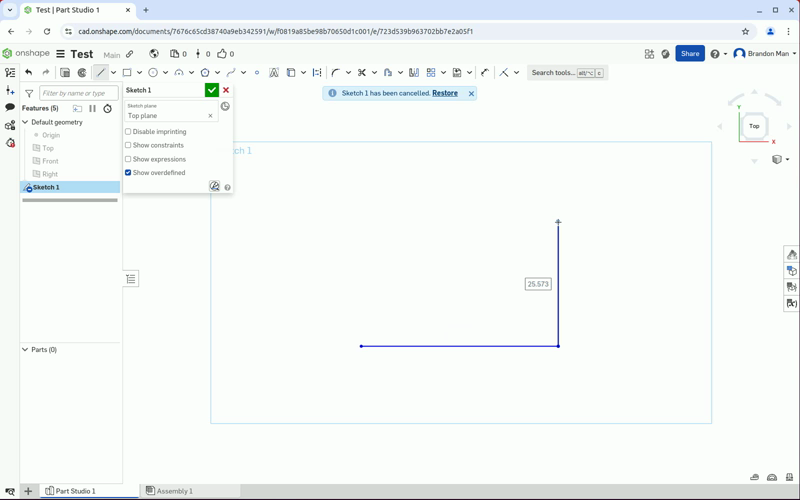
mouse_move(361, 221)
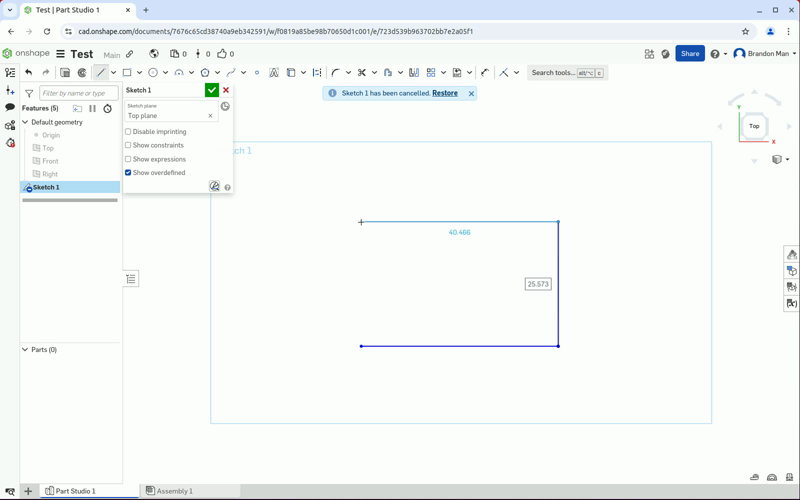
click(361, 221)
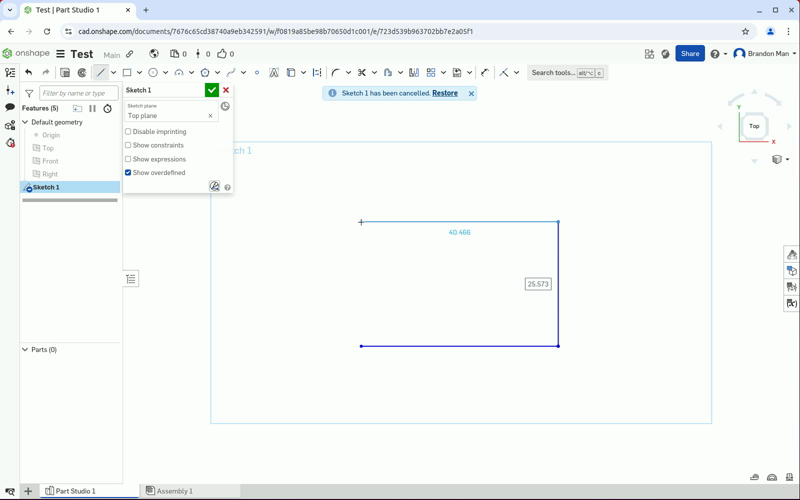
key_up(shift)
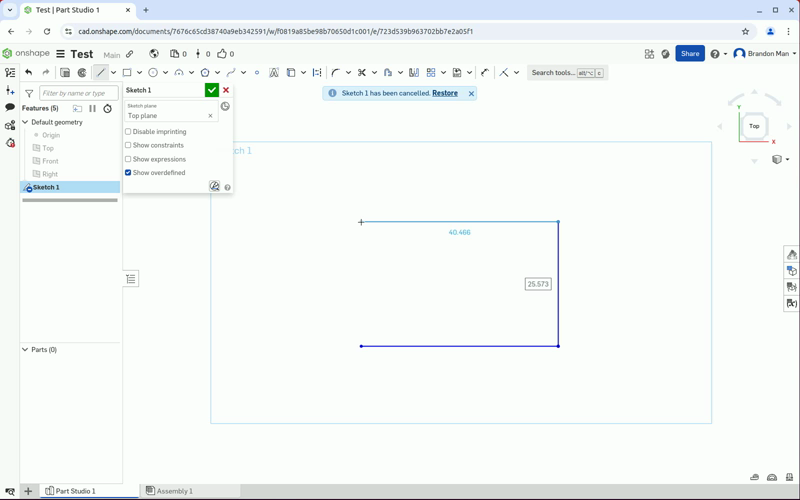
key_down(shift)
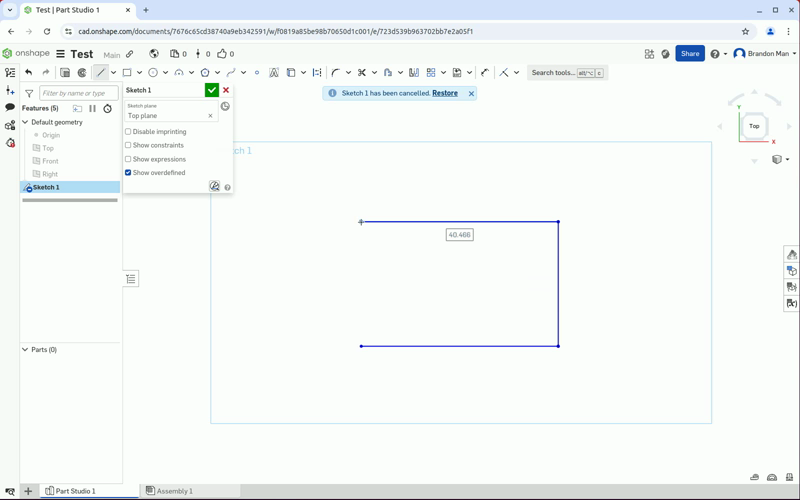
mouse_move(361, 346)
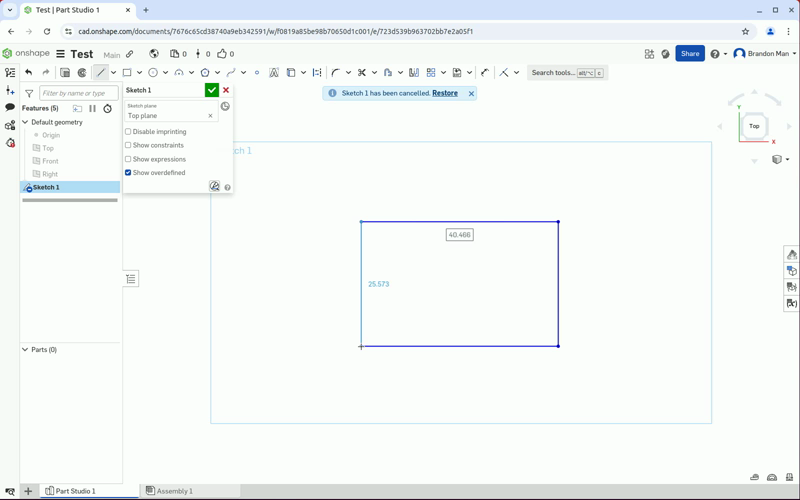
key_up(shift)
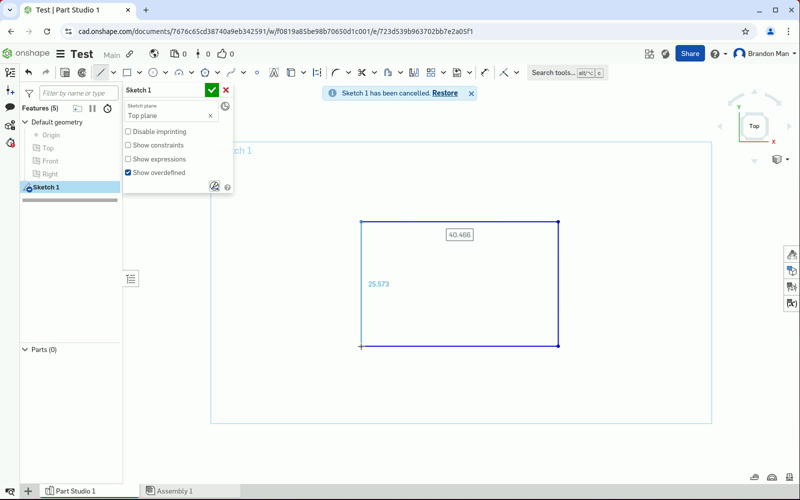
click(361, 346)
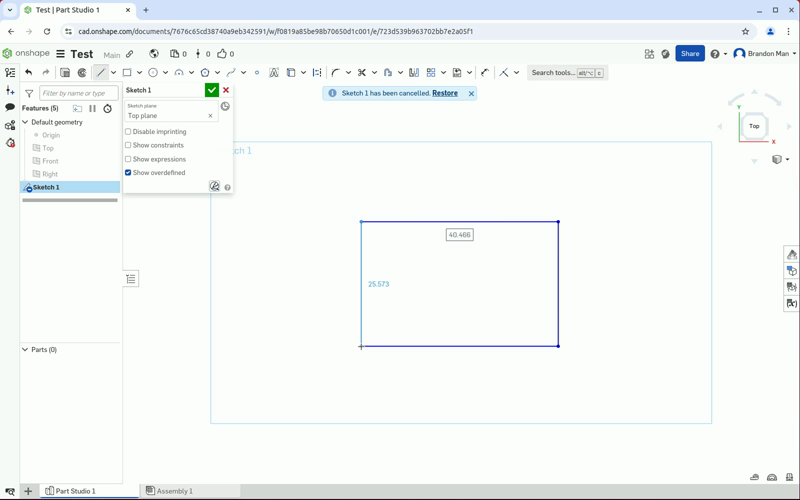
key(esc)
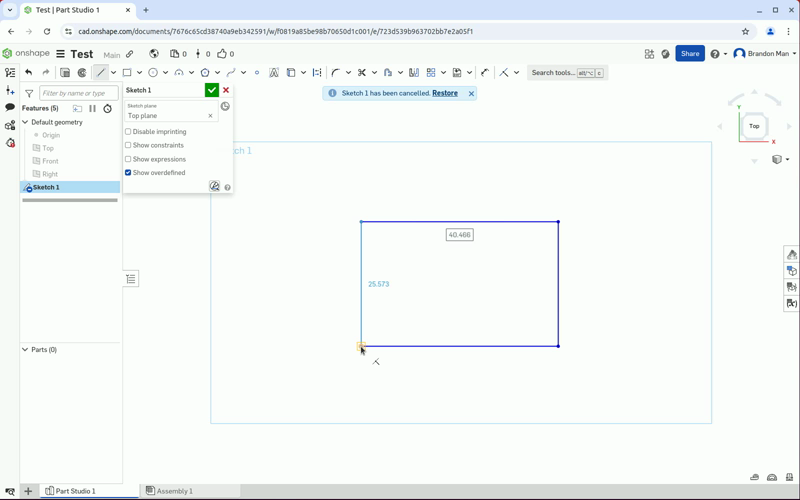
key(c)
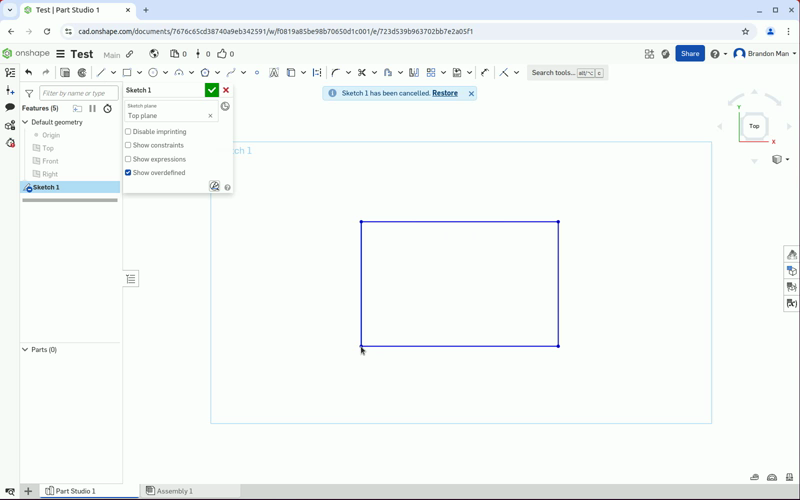
key_down(shift)
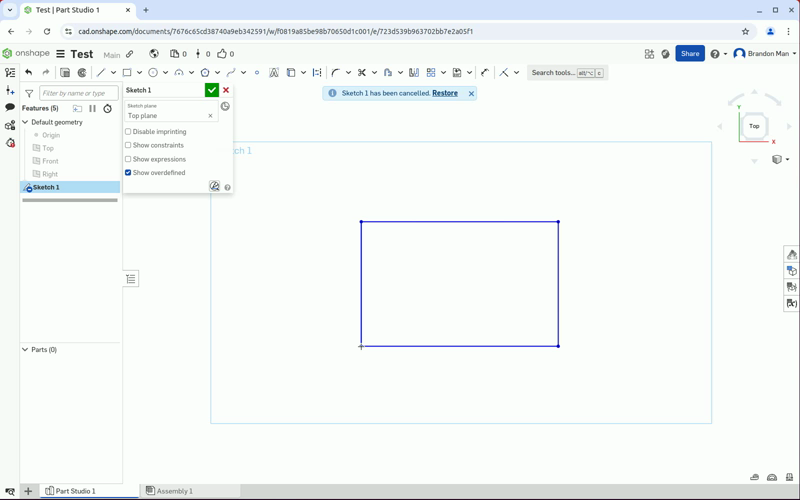
mouse_move(419, 323)
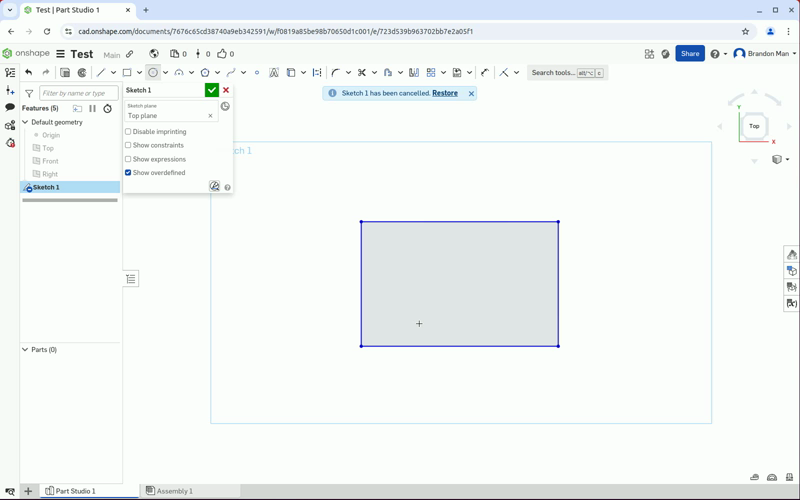
click(419, 323)
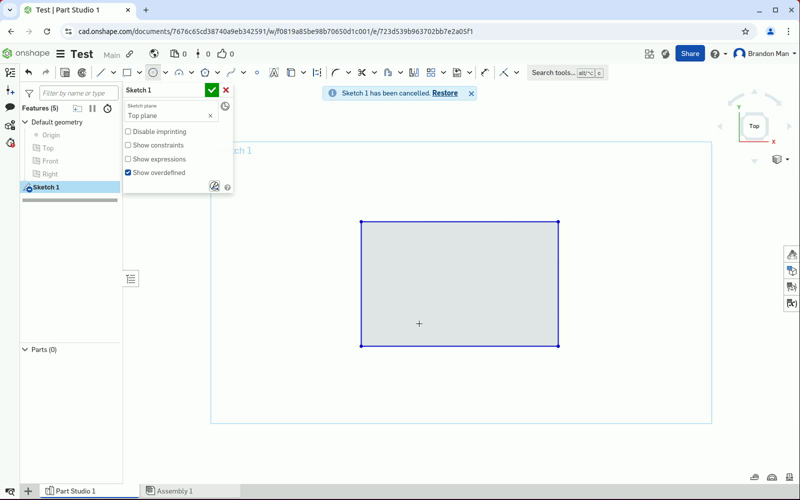
key_up(shift)
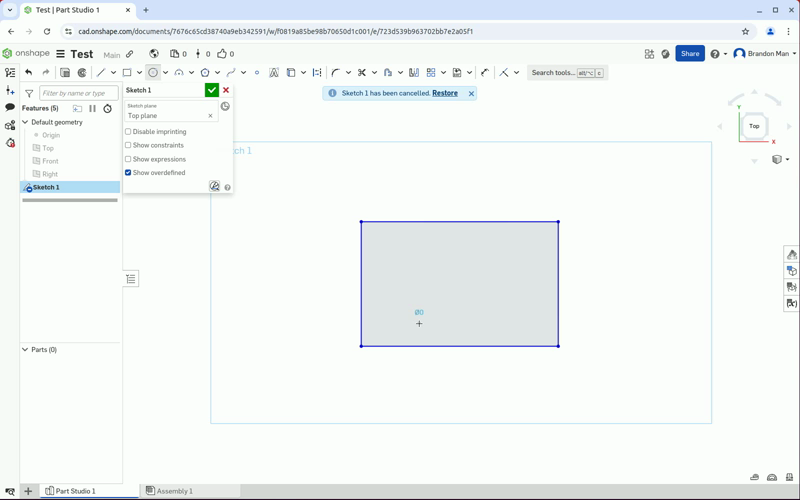
mouse_move(425, 323)
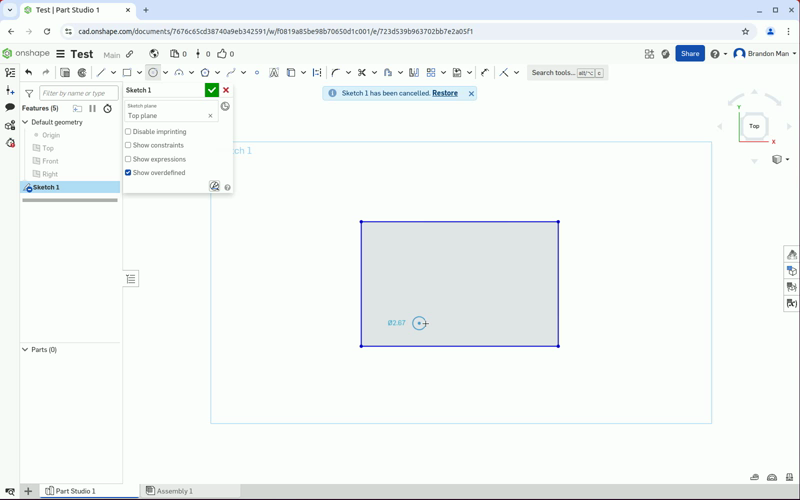
click(425, 323)
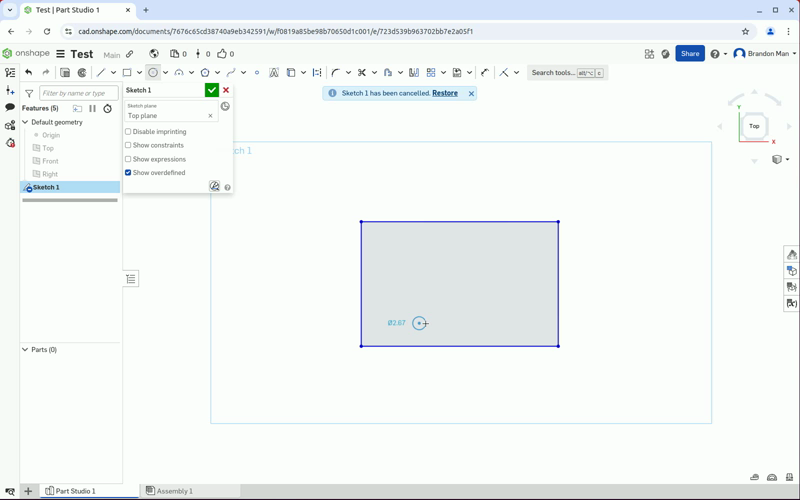
key(esc)
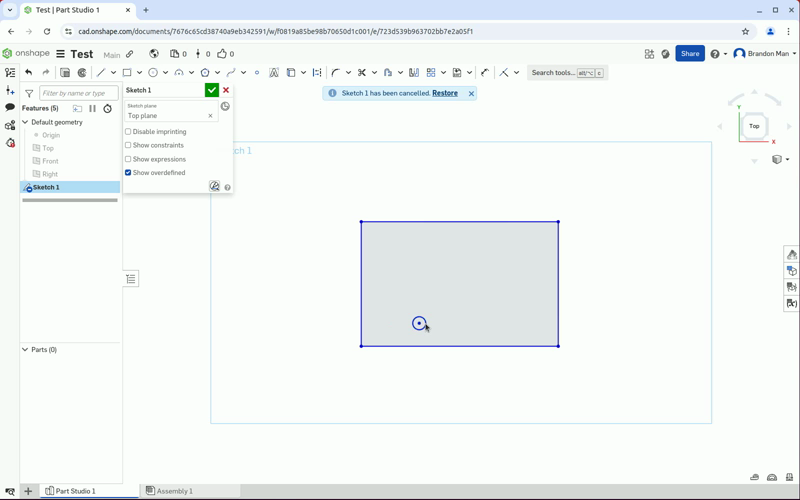
key(c)
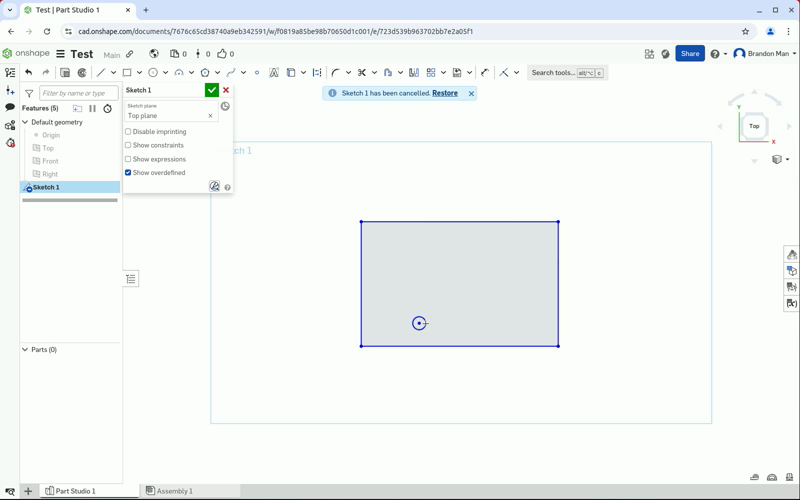
key_down(shift)
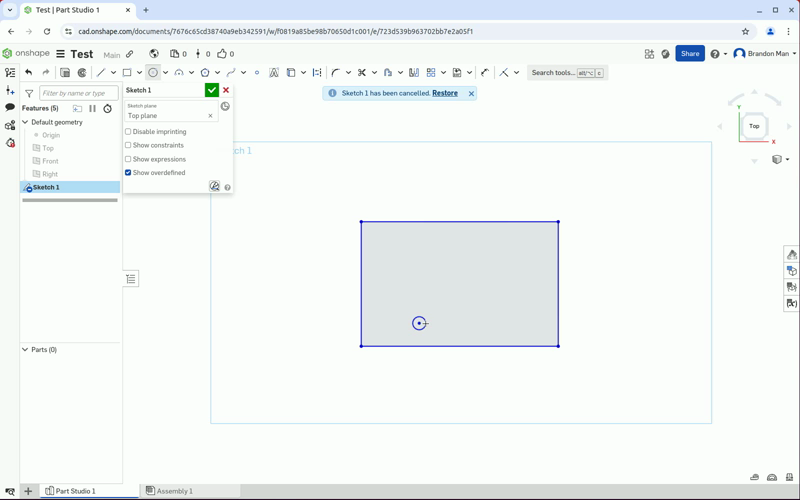
mouse_move(419, 244)
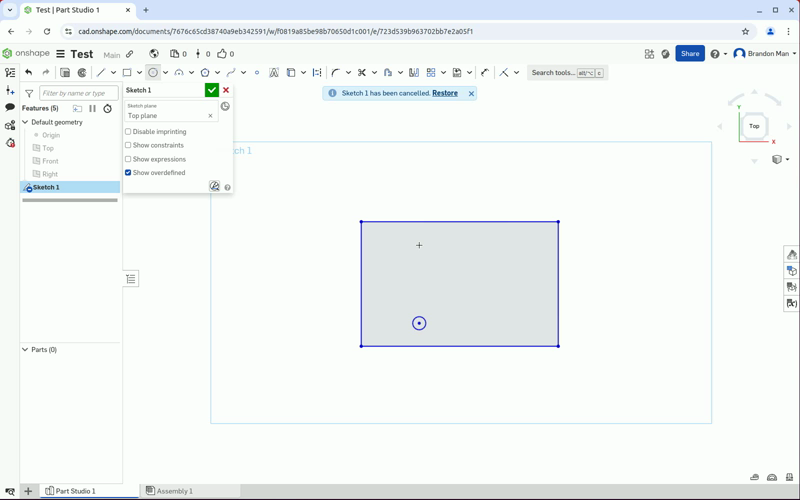
click(419, 244)
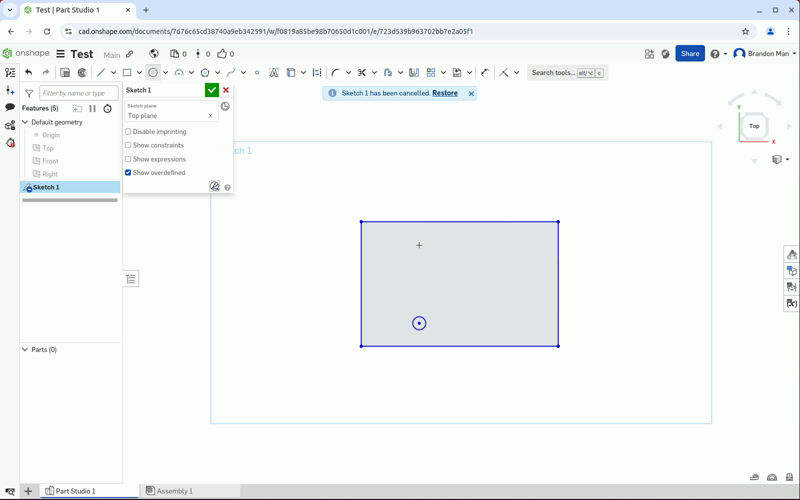
key_up(shift)
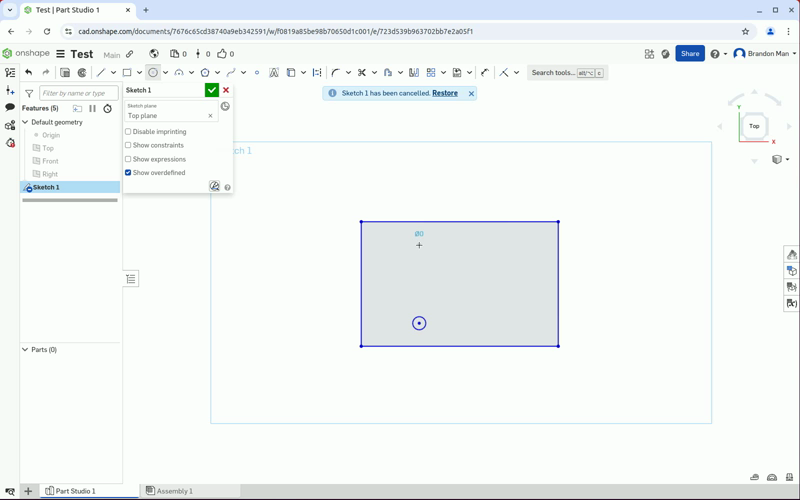
mouse_move(425, 244)
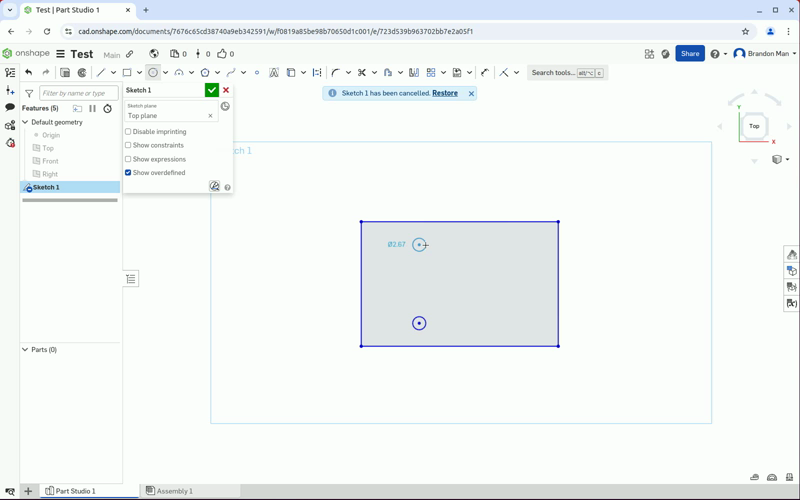
click(425, 244)
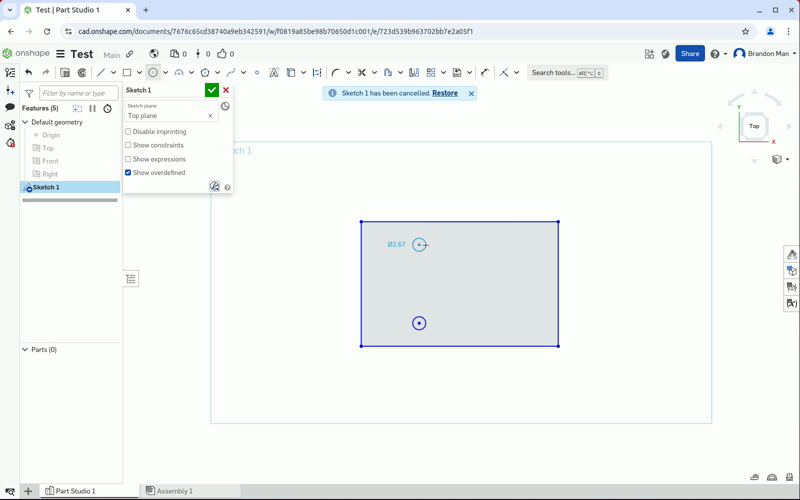
key(esc)
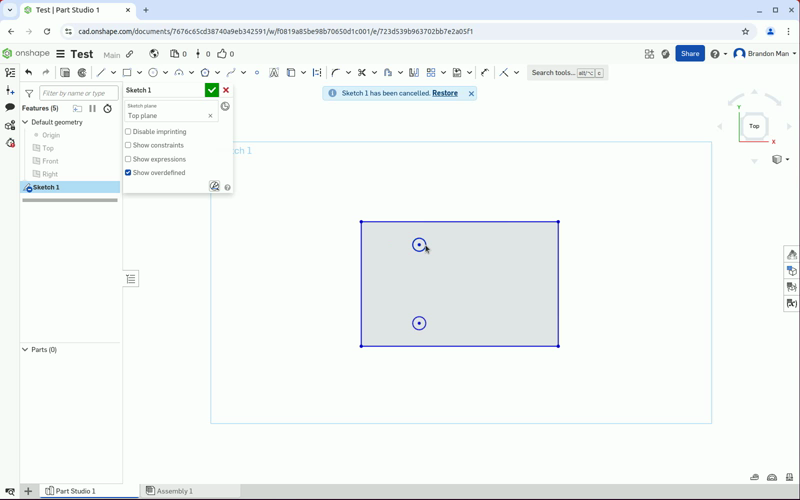
key(c)
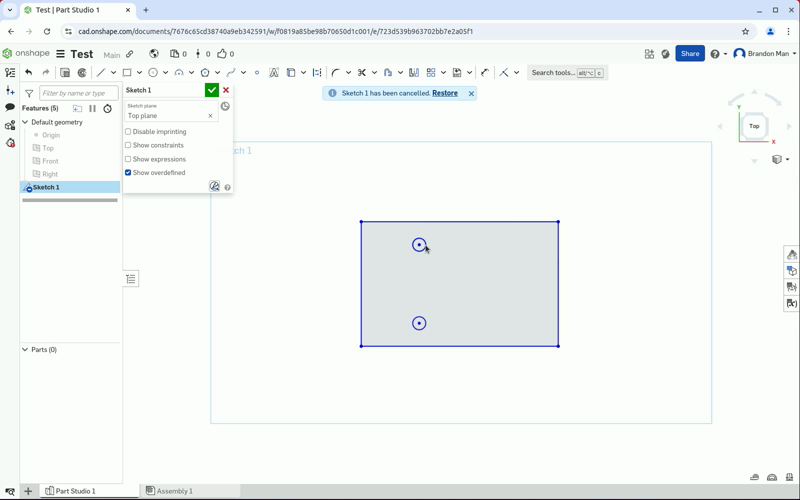
key_down(shift)
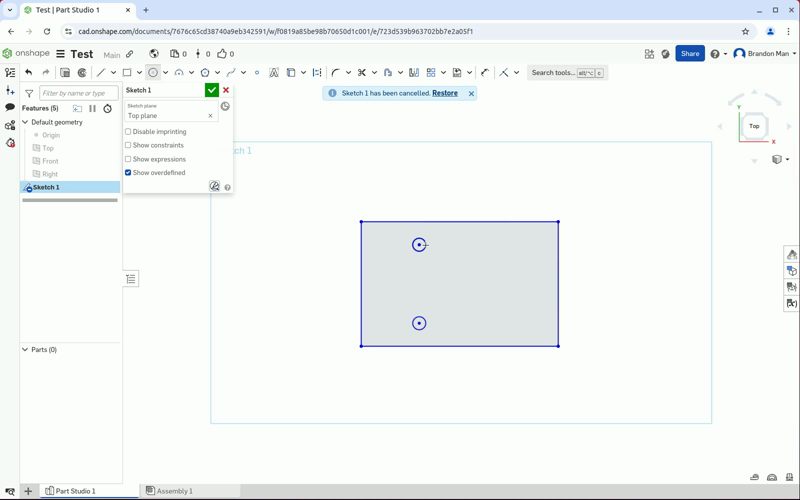
mouse_move(498, 323)
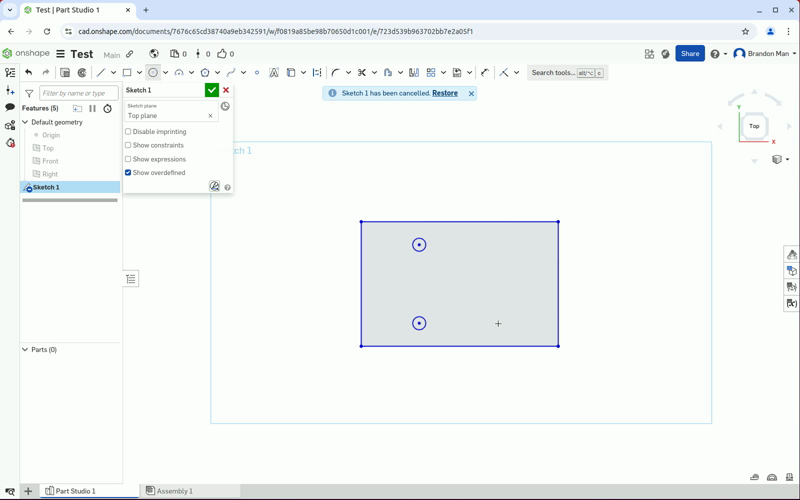
click(498, 323)
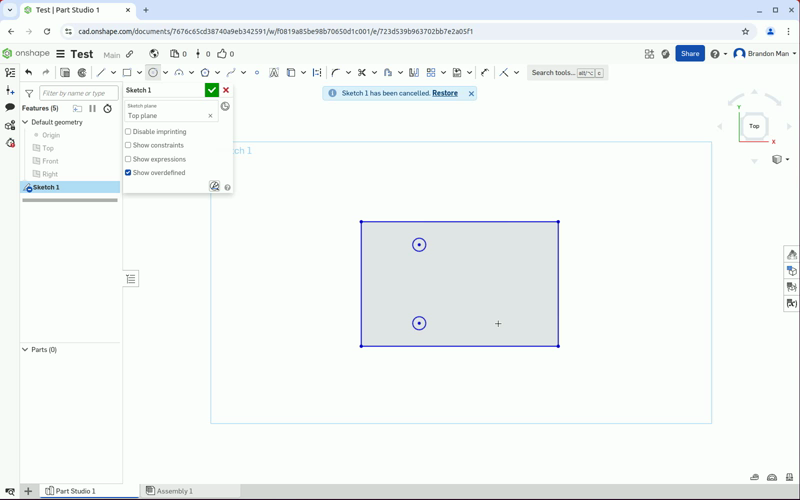
key_up(shift)
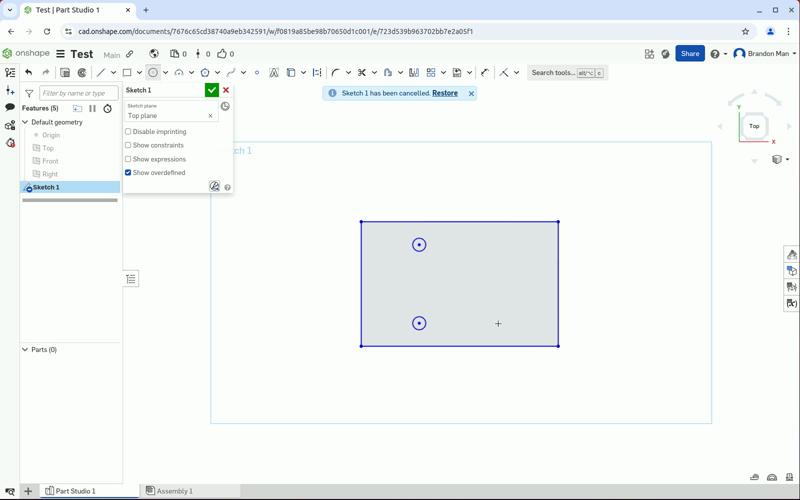
mouse_move(504, 323)
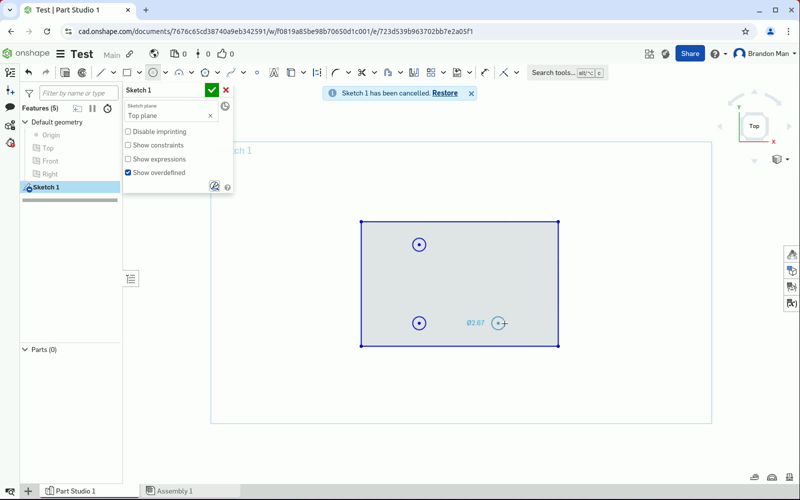
click(504, 323)
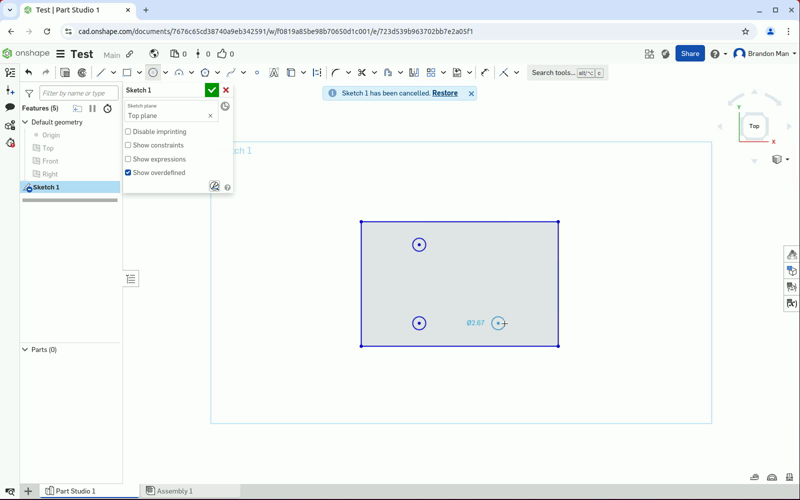
key(esc)
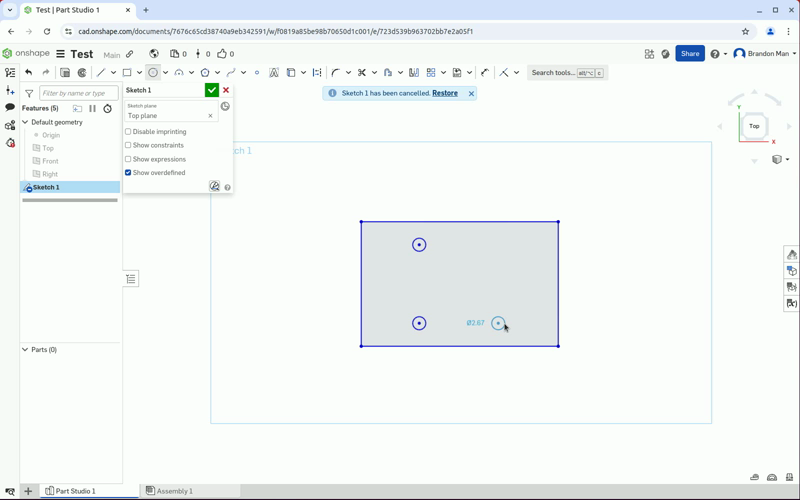
key(c)
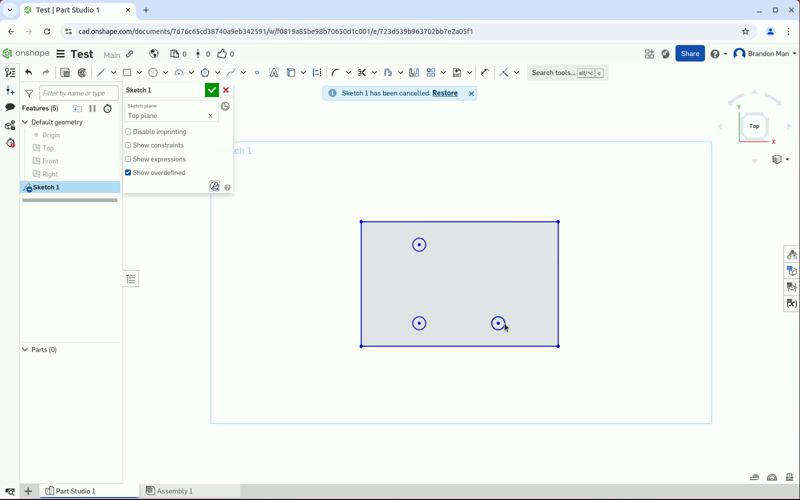
key_down(shift)
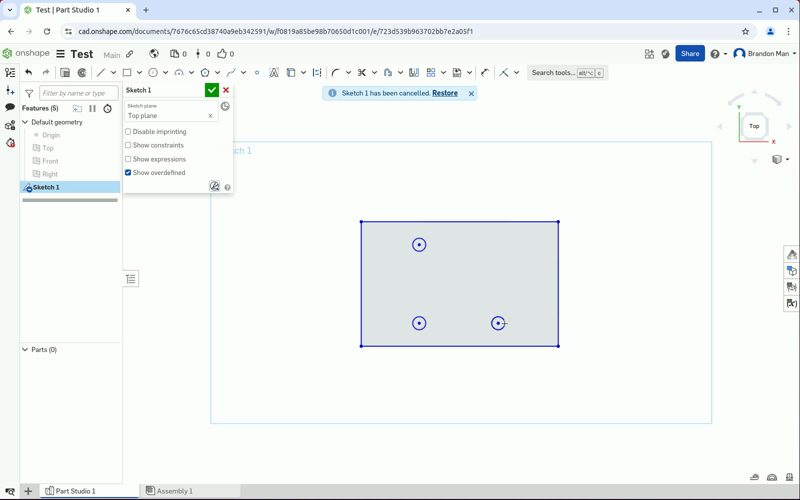
mouse_move(498, 244)
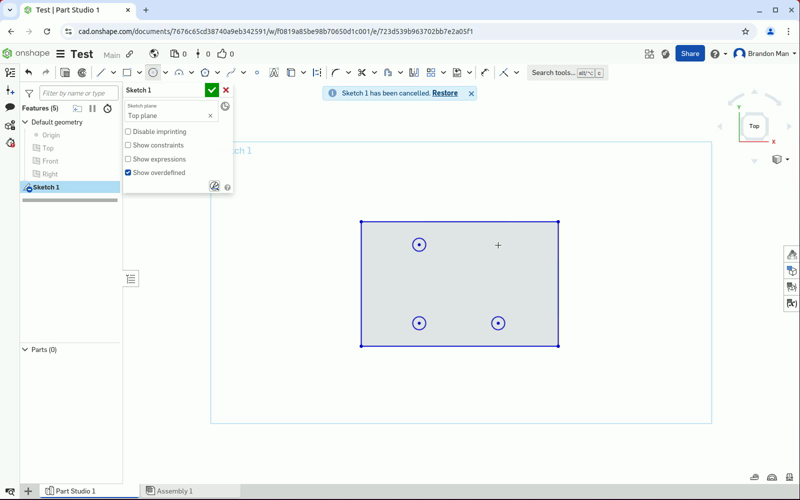
click(498, 244)
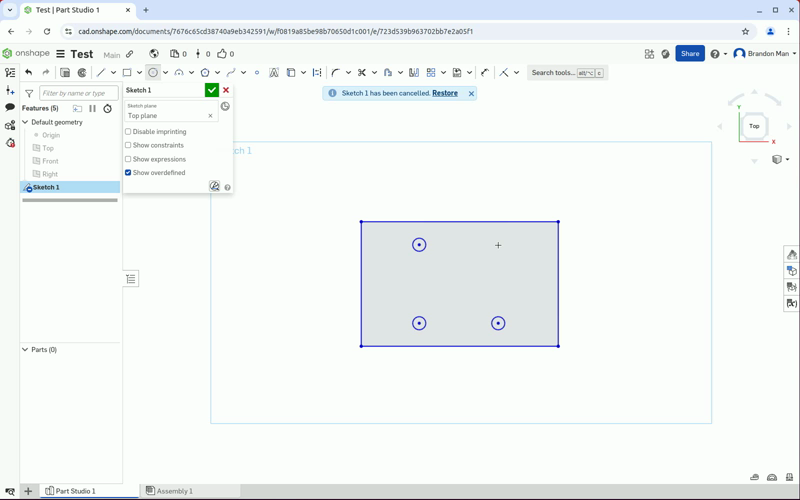
key_up(shift)
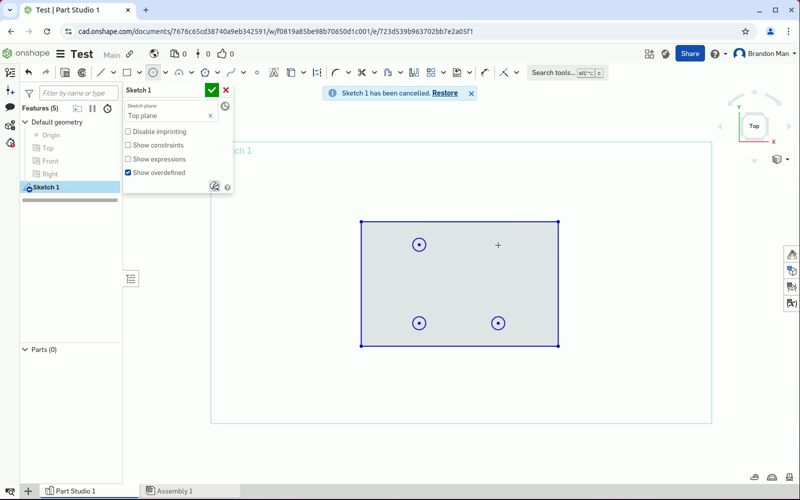
mouse_move(504, 244)
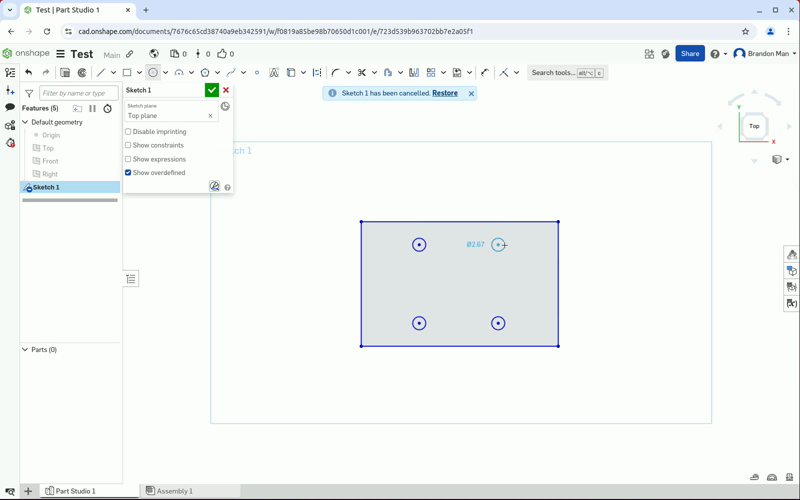
click(504, 244)
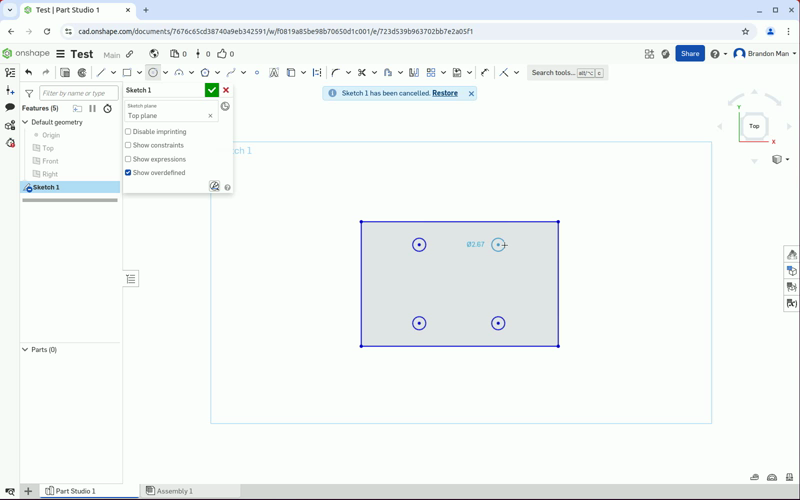
key(esc)
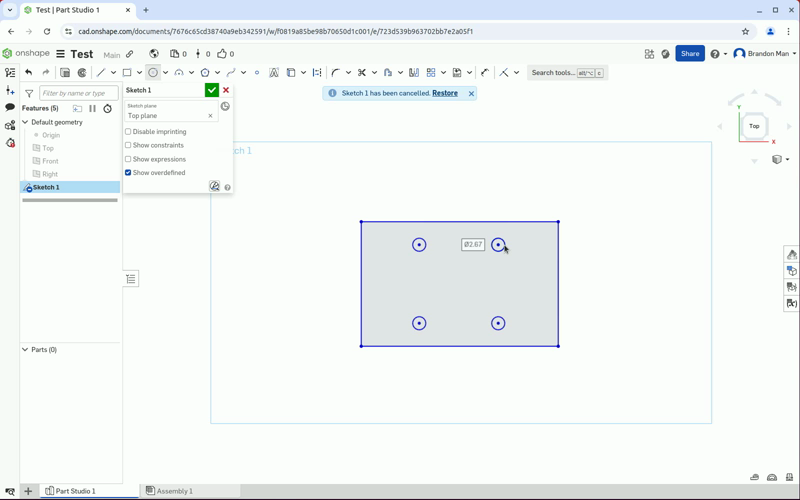
mouse_move(386, 274)
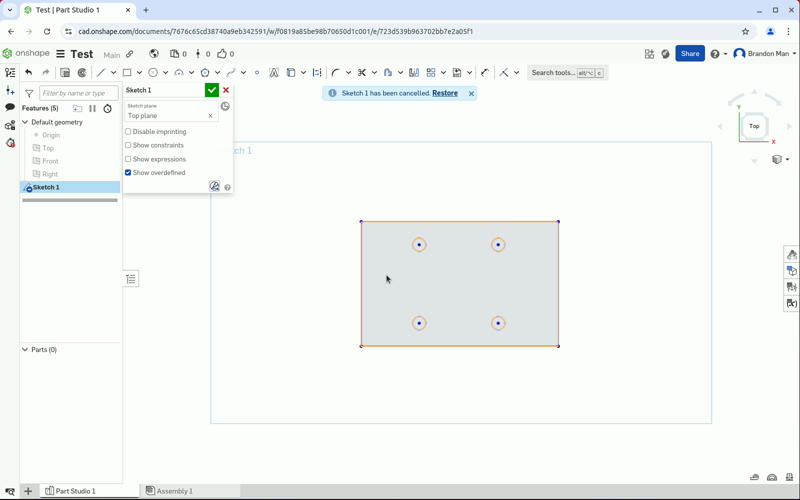
click(386, 274)
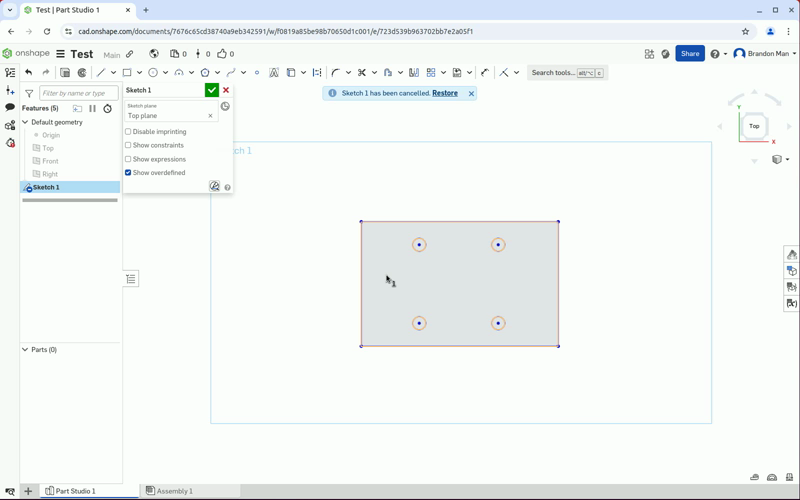
mouse_move(73, 352)
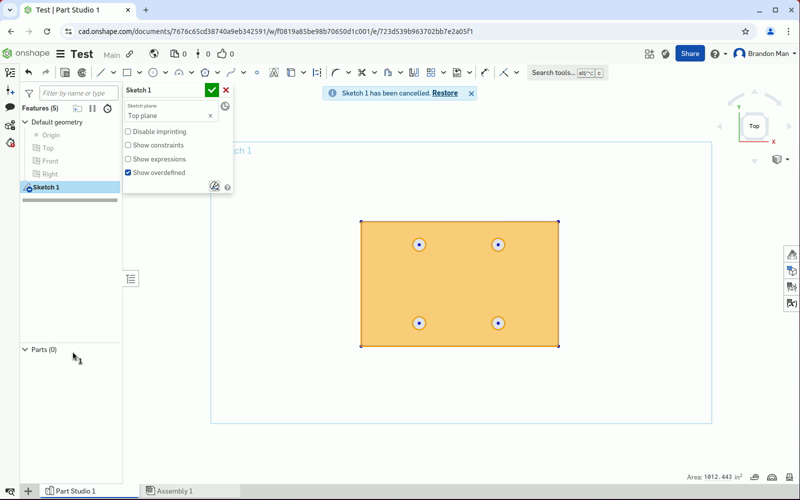
key(shift+y)
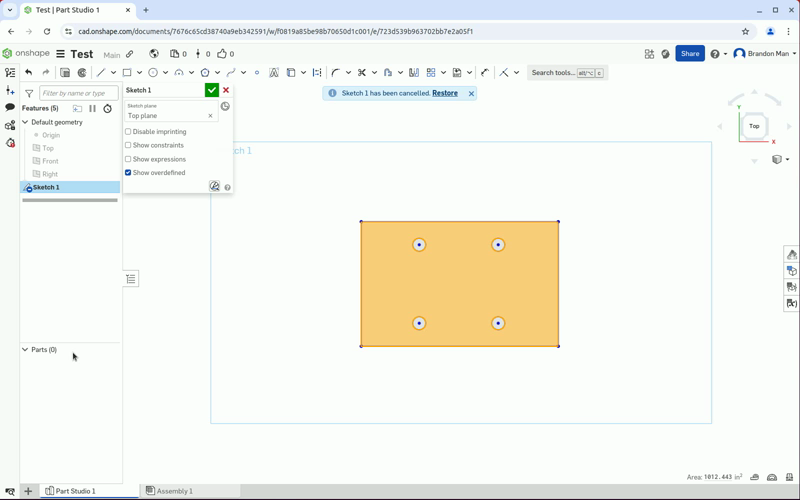
key(shift+e)
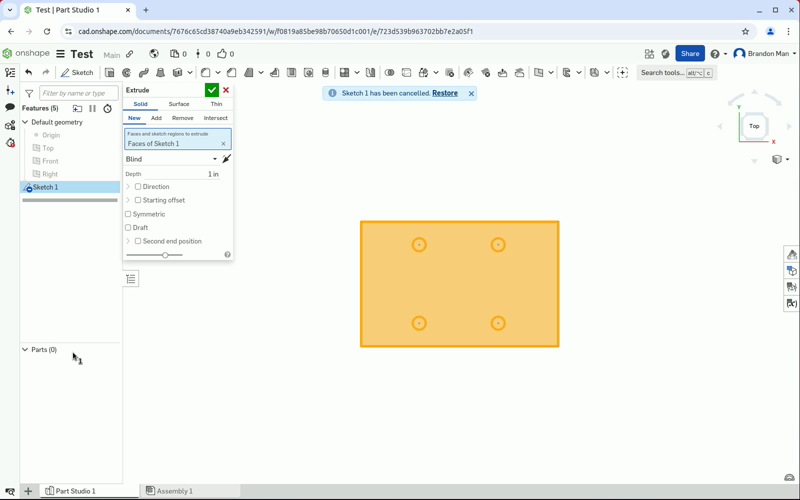
mouse_move(143, 106)
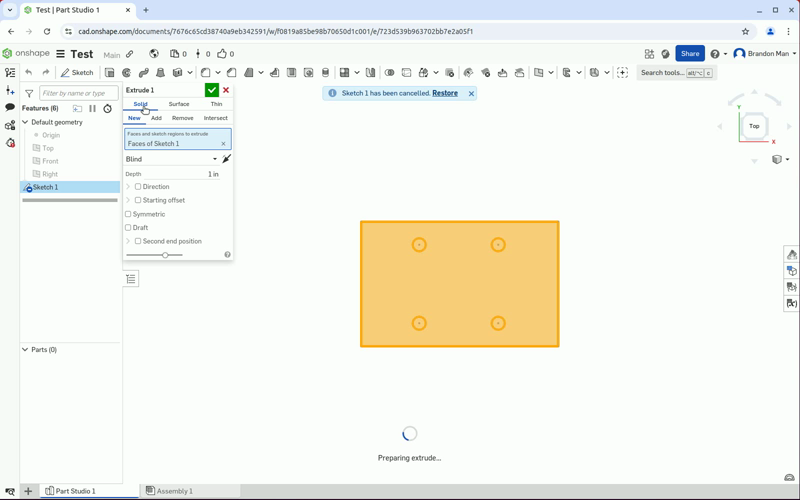
click(143, 106)
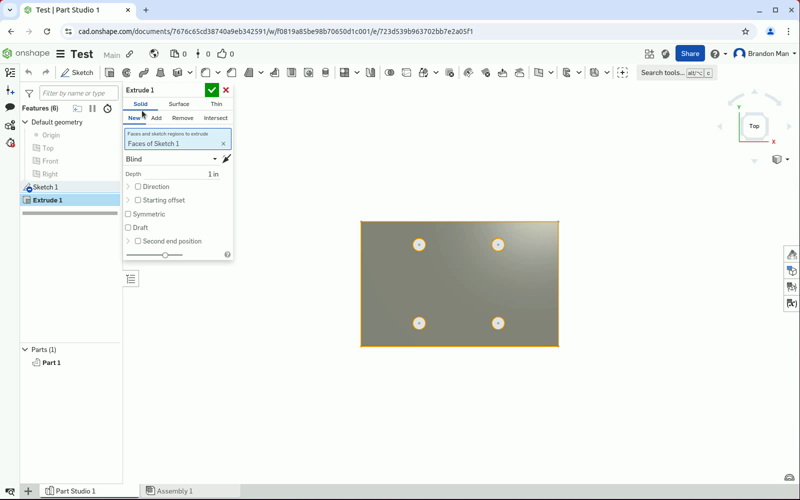
mouse_move(137, 120)
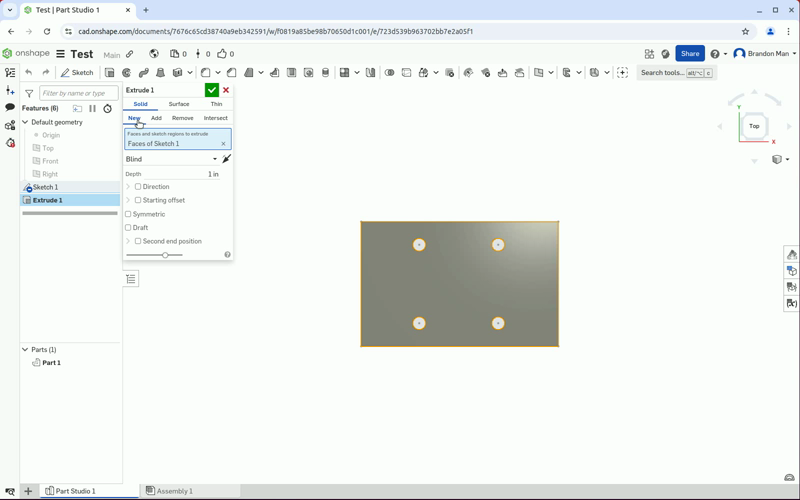
click(137, 120)
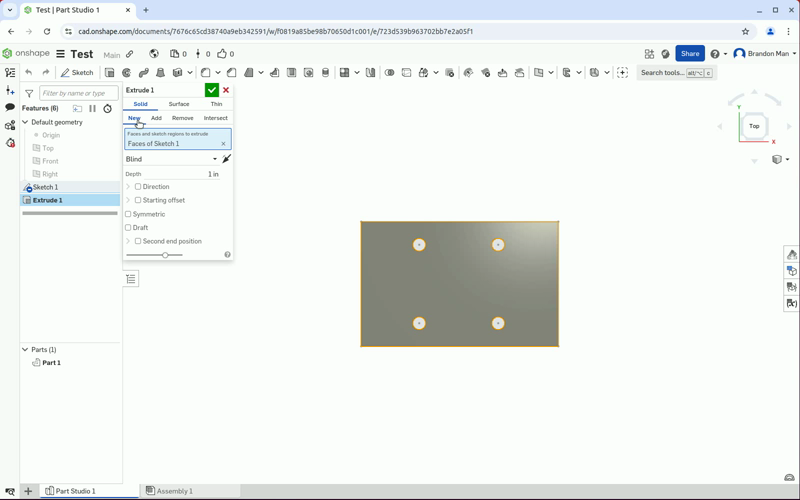
key(tab, 4)
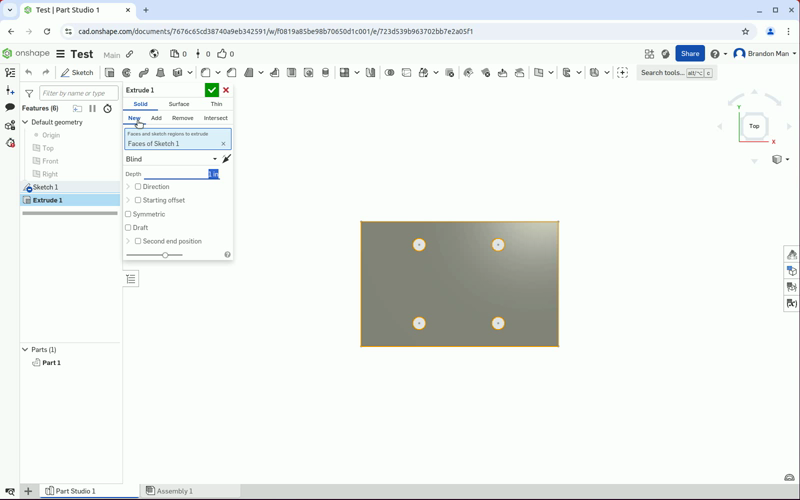
text(4.814)
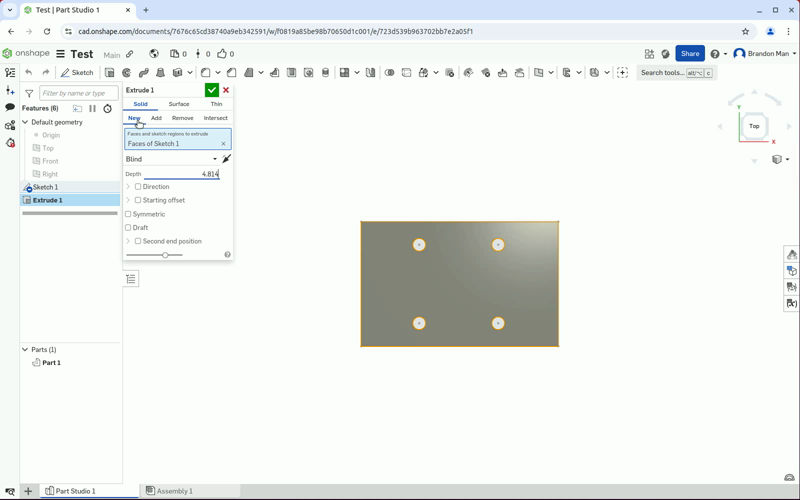
key(enter)
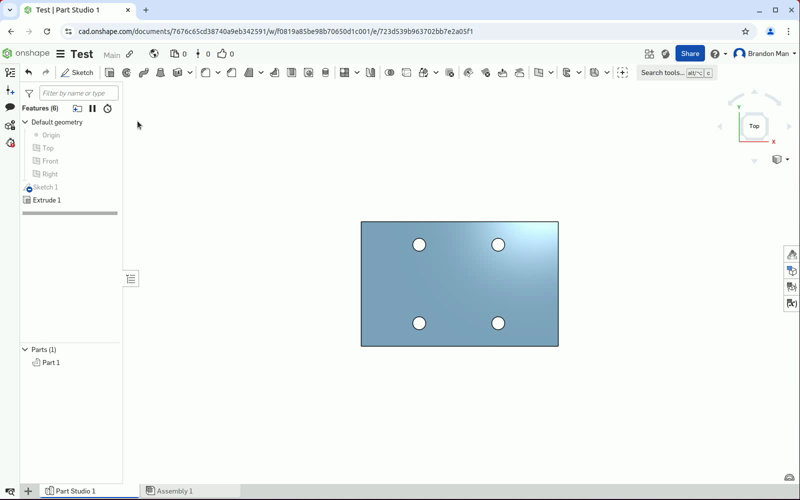
key(shift+h)
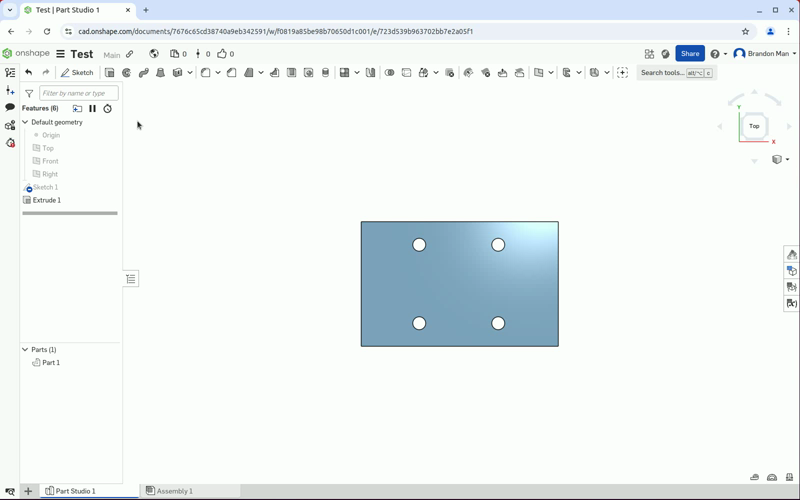
key(shift+h)
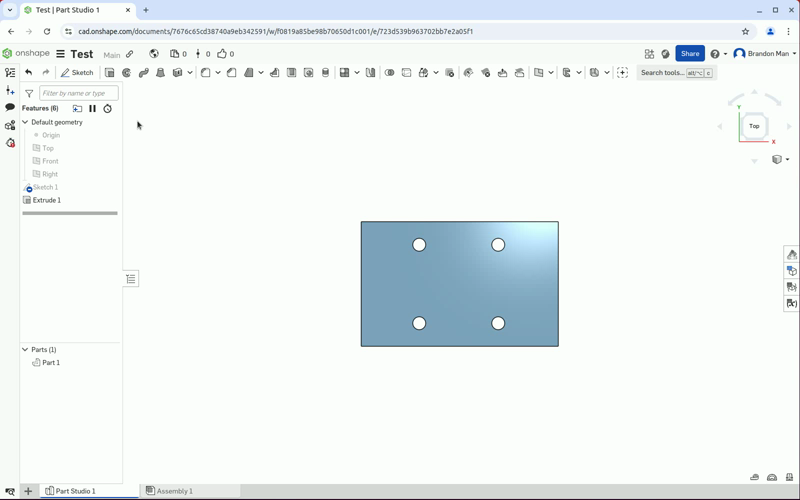
mouse_move(73, 189)
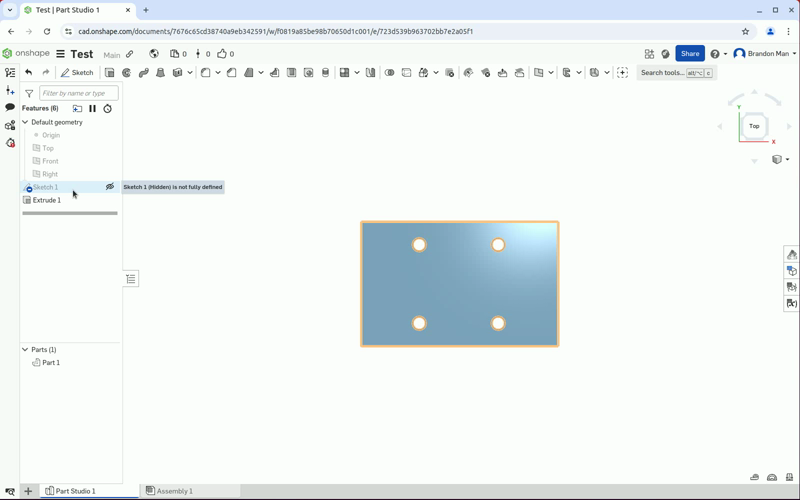
click(73, 189)
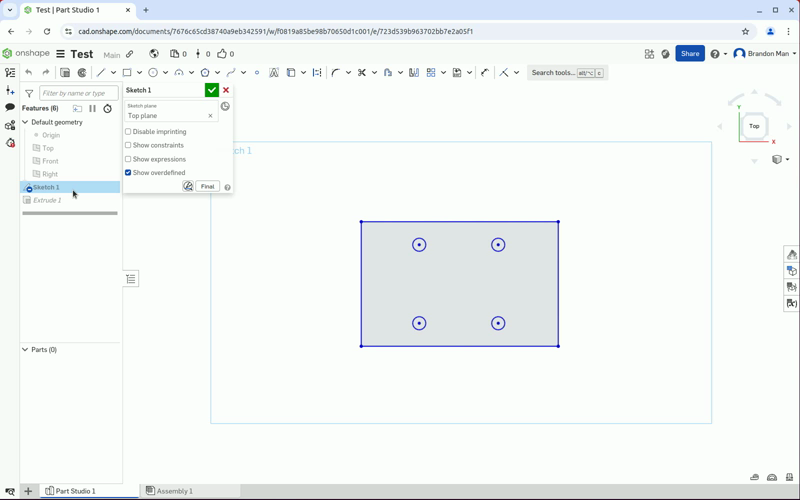
mouse_move(229, 92)
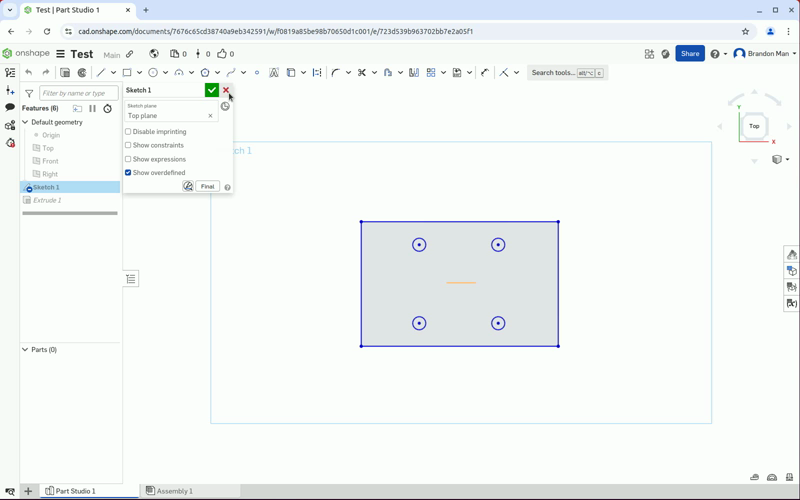
click(229, 92)
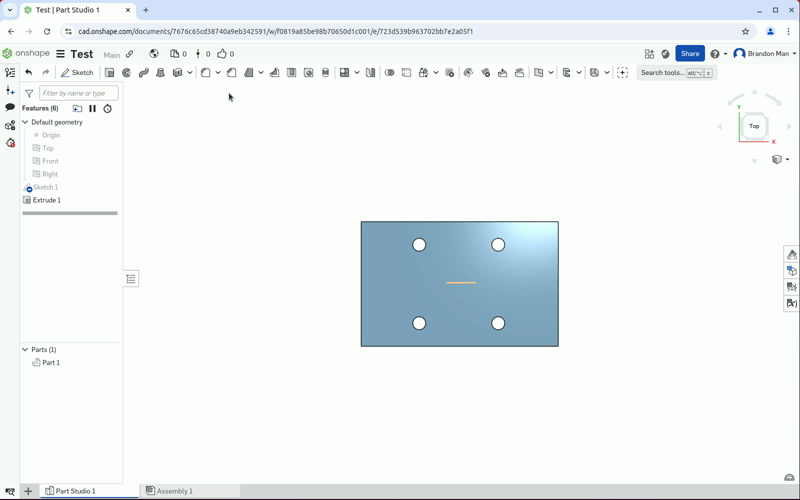
mouse_move(541, 75)
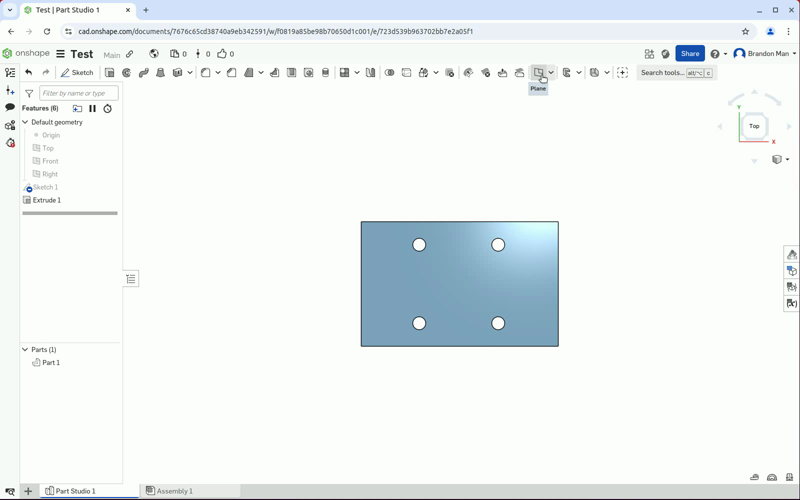
click(541, 75)
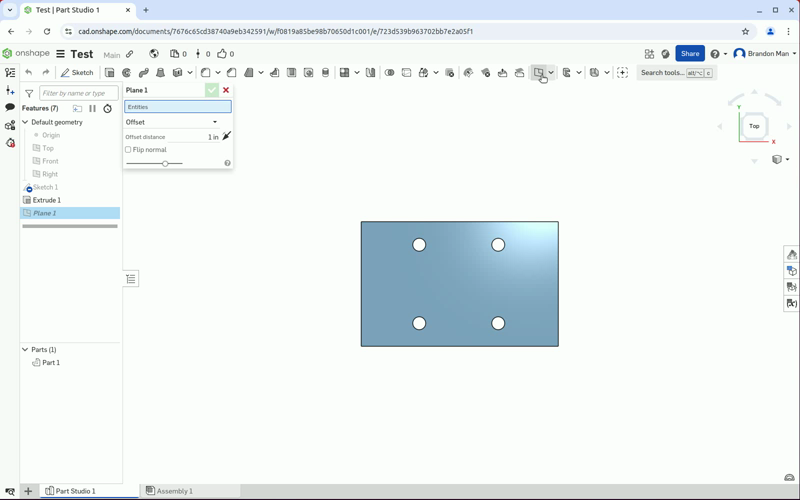
mouse_move(73, 150)
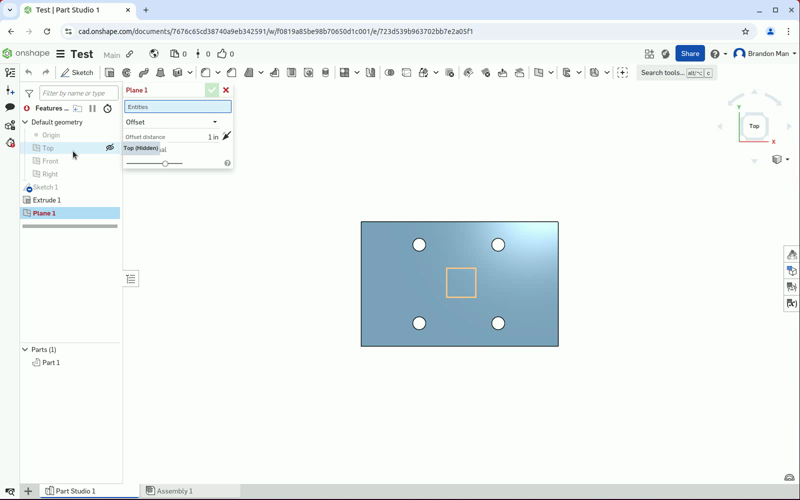
click(73, 150)
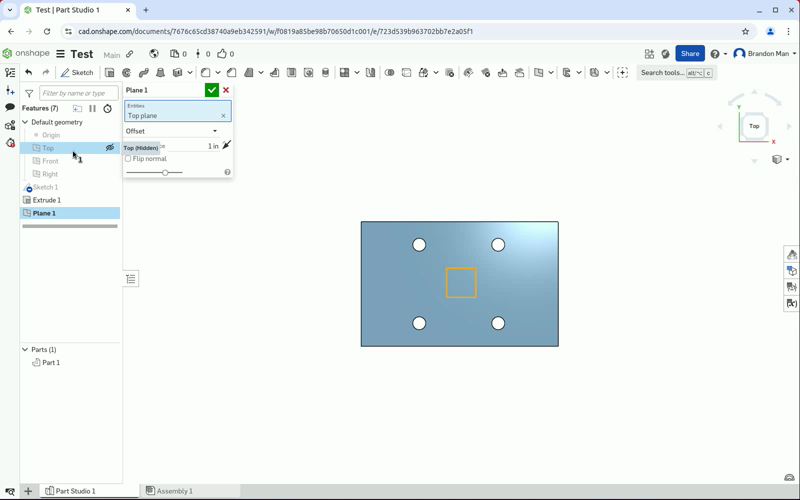
key(tab, 2)
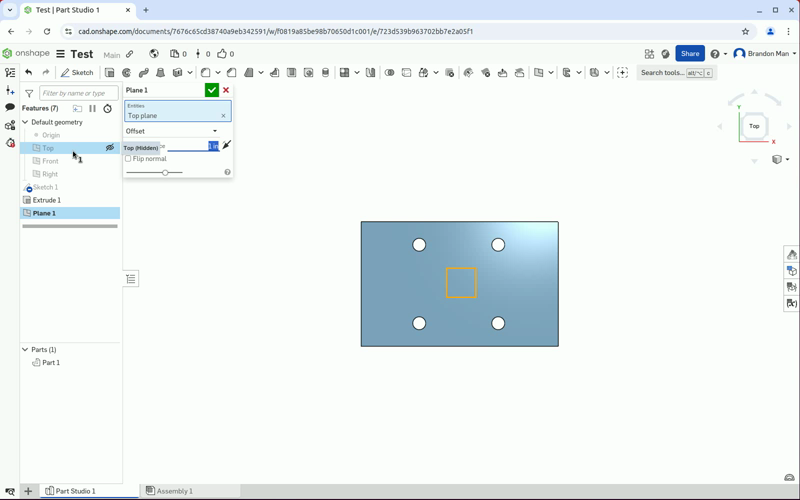
text(4.807)
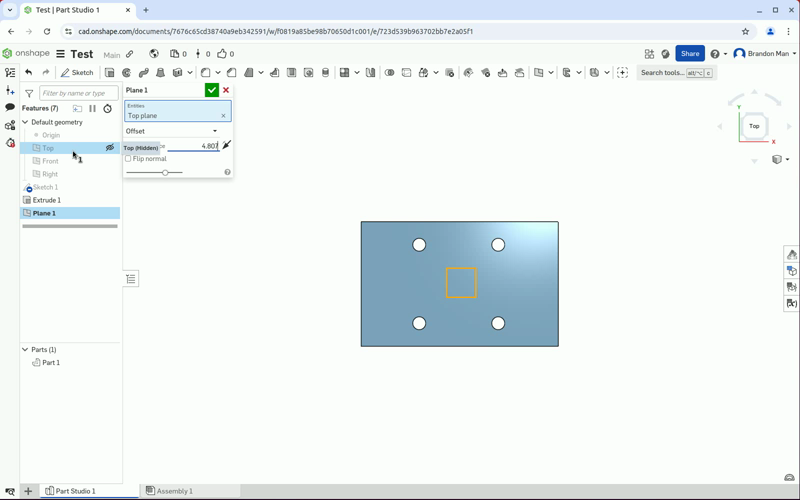
key(enter, 2)
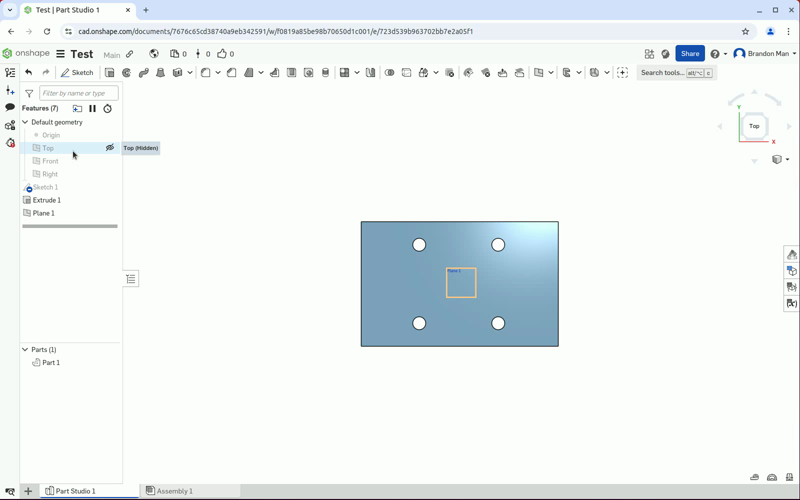
key(shift+s)
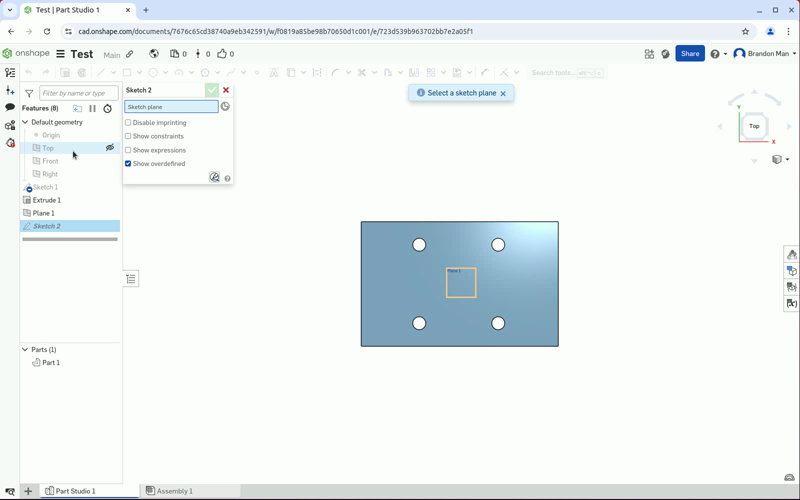
mouse_move(73, 215)
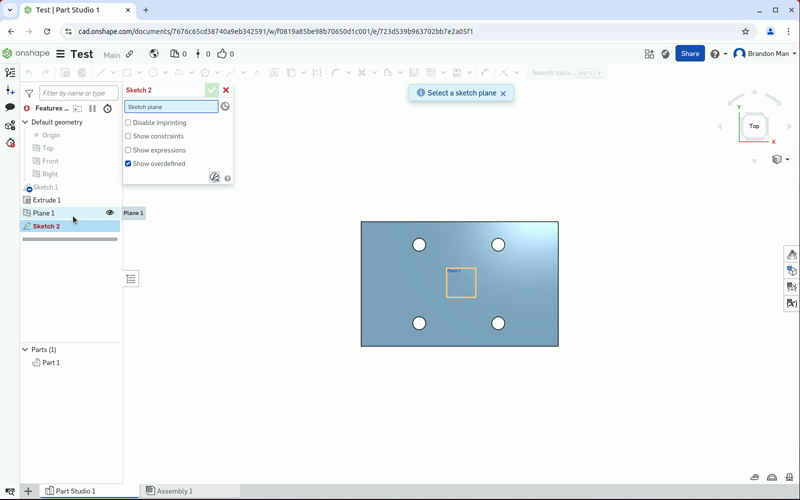
click(73, 215)
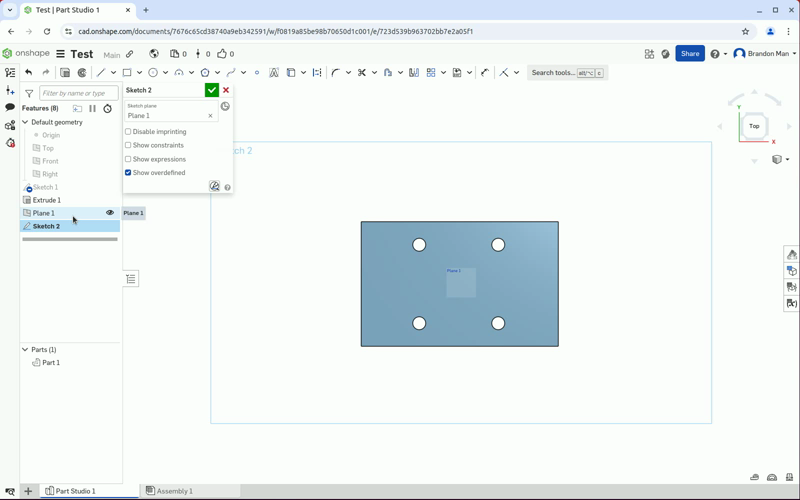
mouse_move(73, 352)
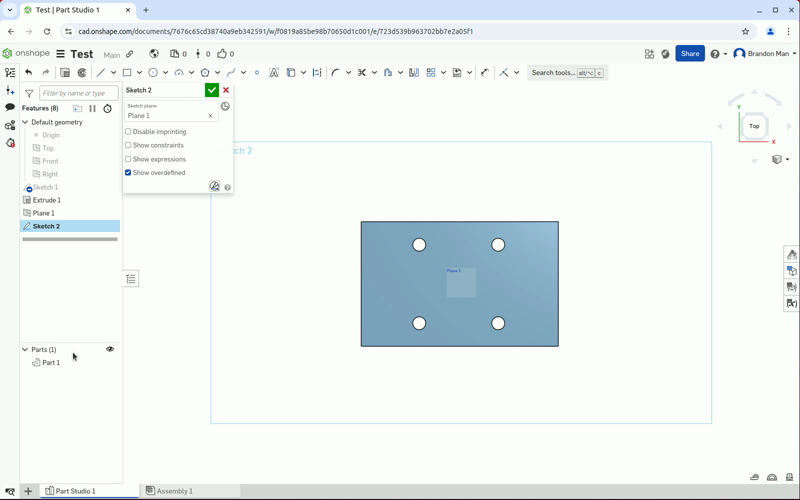
key(y)
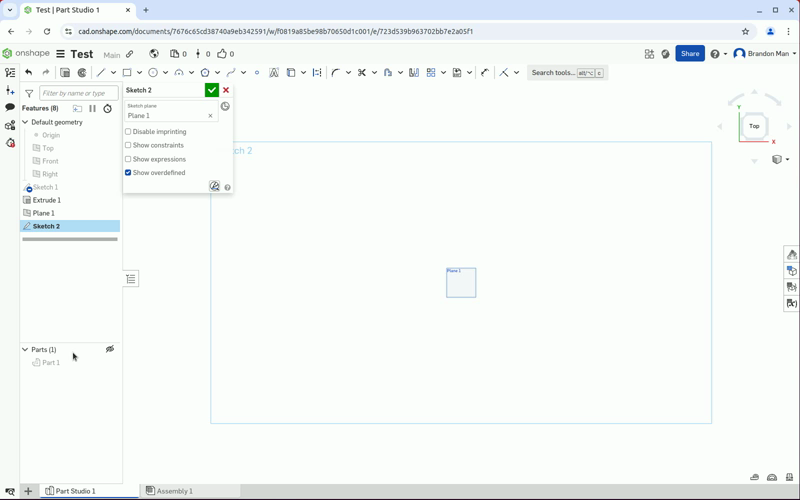
key(l)
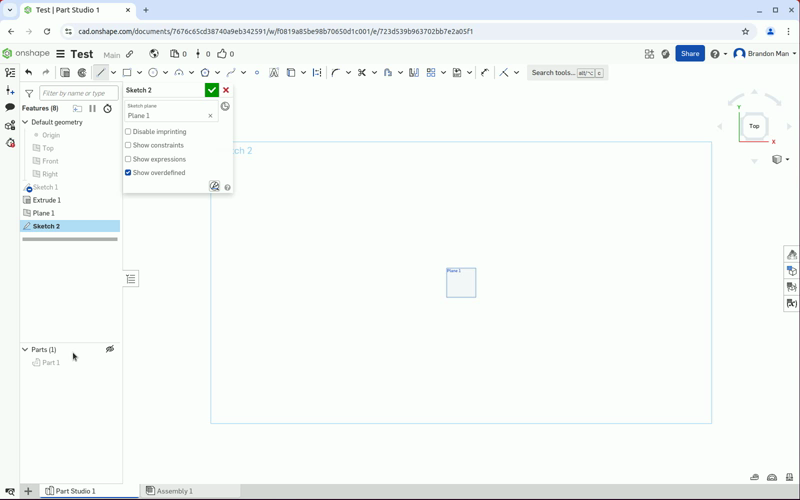
key_down(shift)
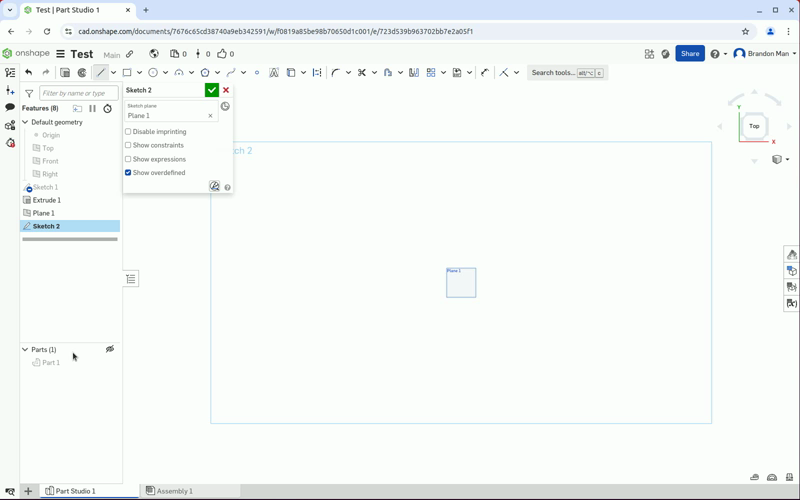
mouse_move(473, 346)
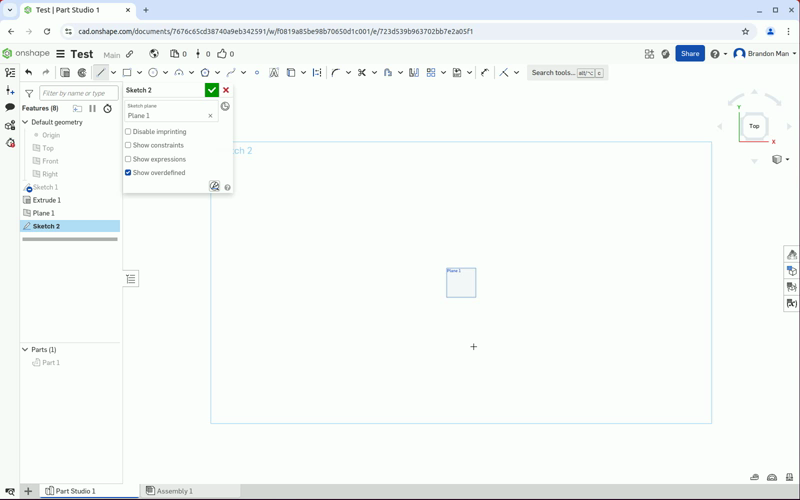
click(473, 346)
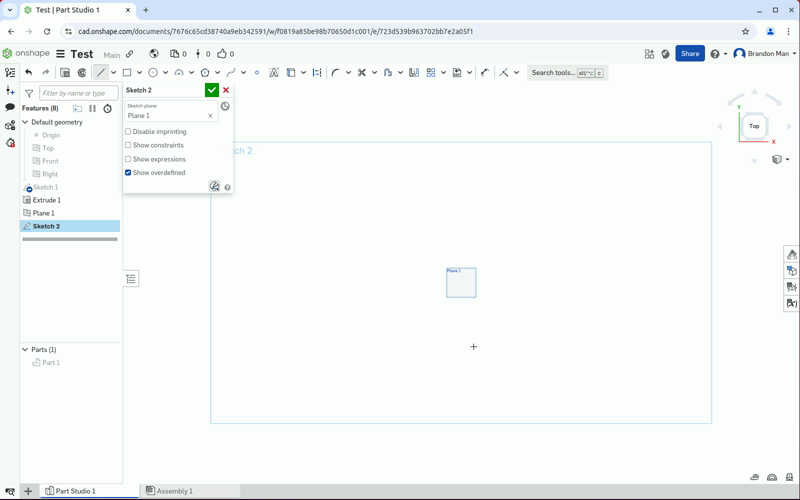
key_up(shift)
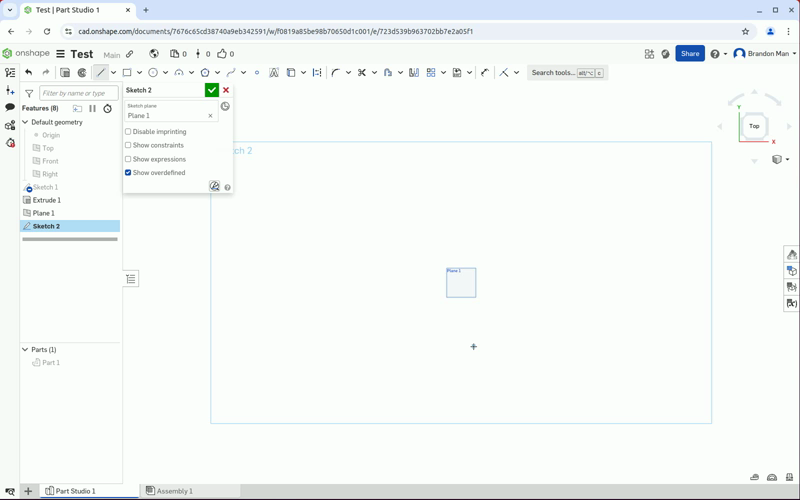
key_down(shift)
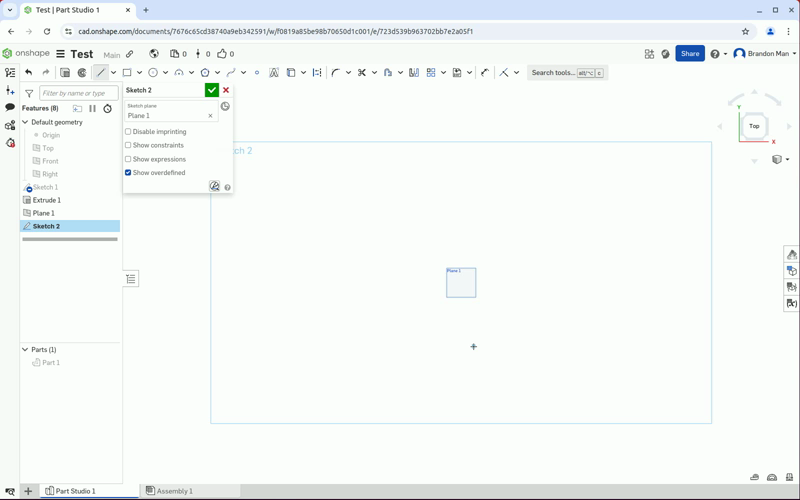
mouse_move(503, 346)
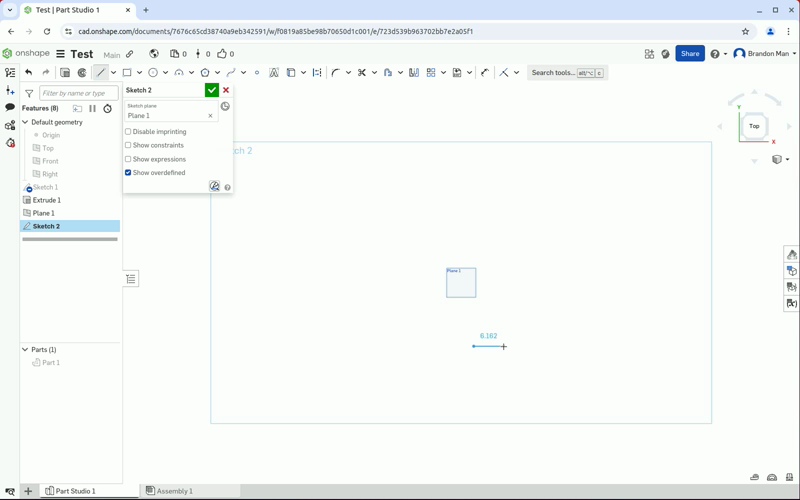
mouse_move(526, 346)
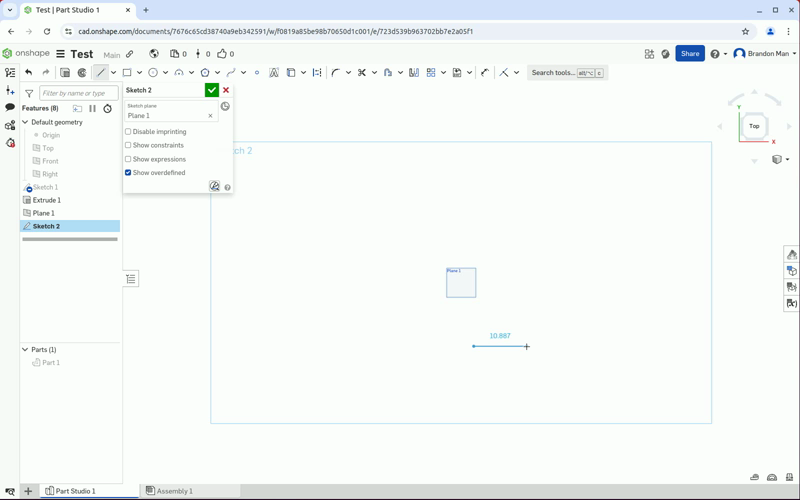
click(526, 346)
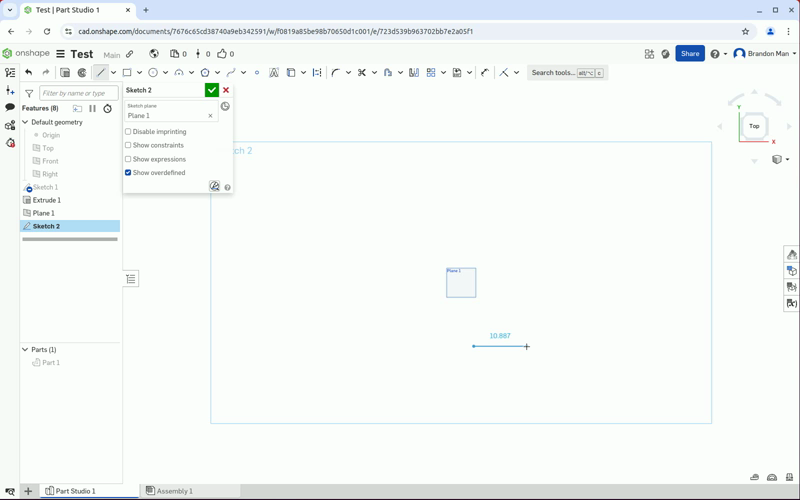
key_up(shift)
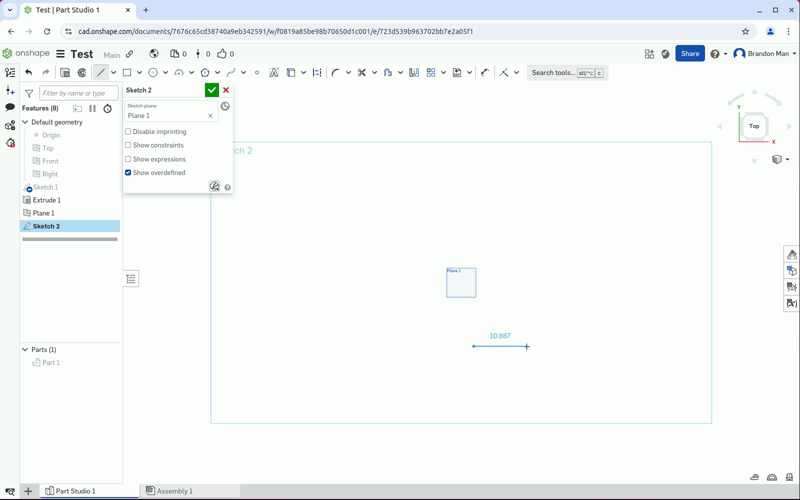
key_down(shift)
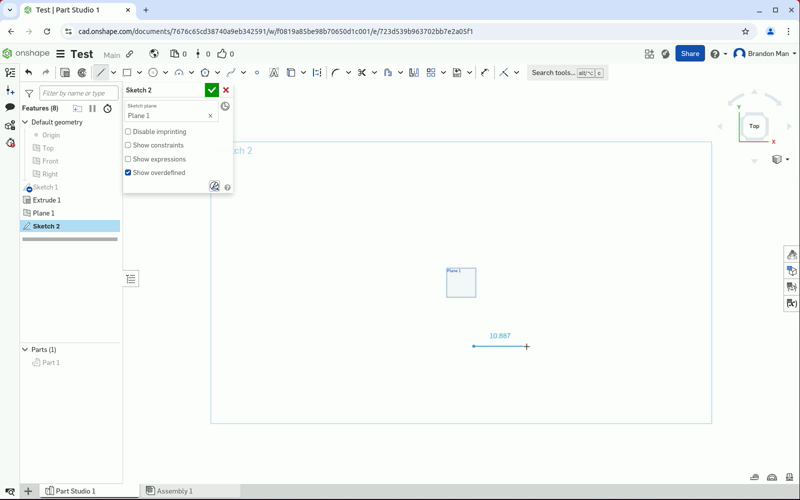
mouse_move(526, 221)
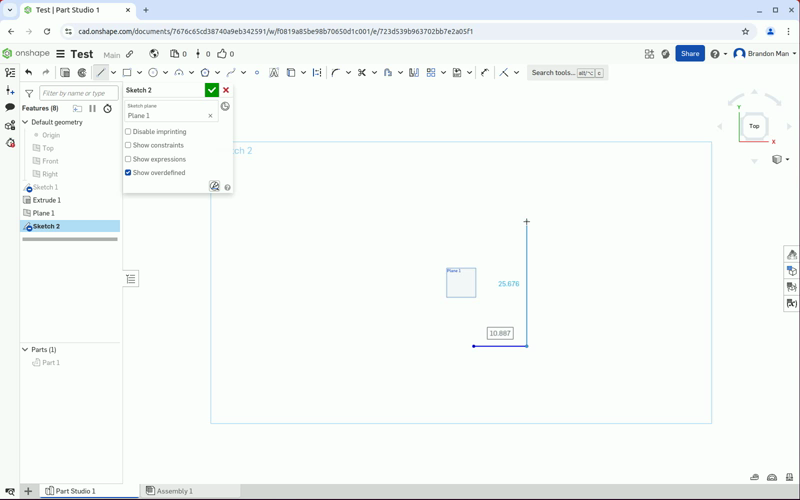
click(526, 221)
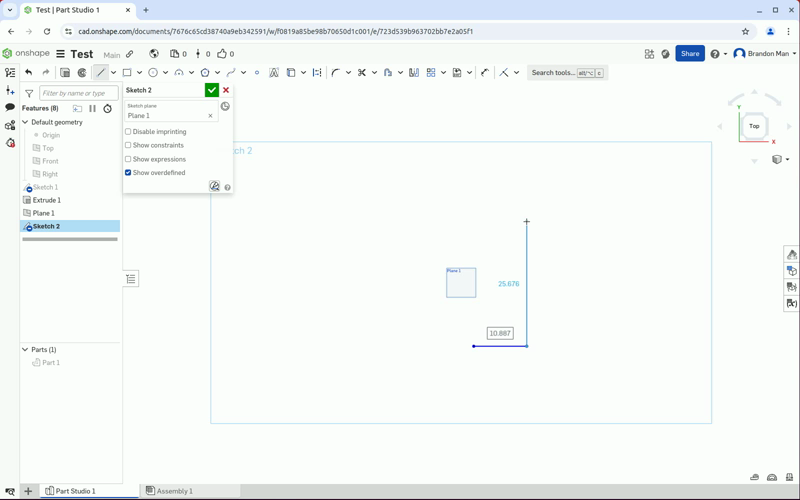
key_up(shift)
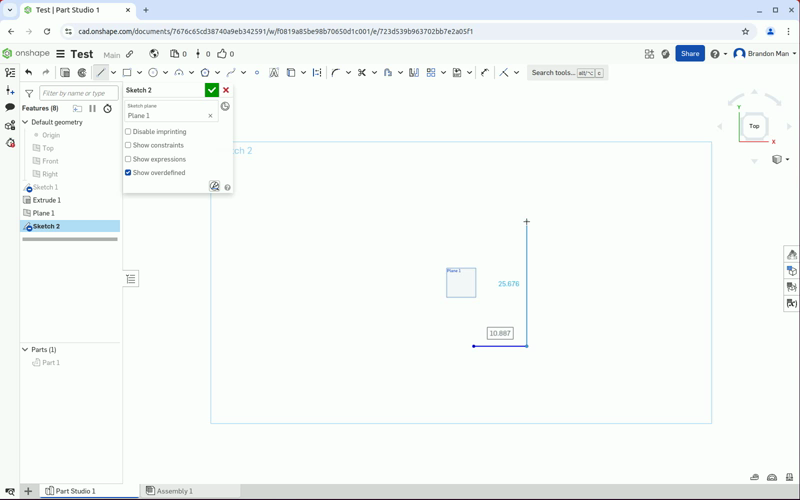
key_down(shift)
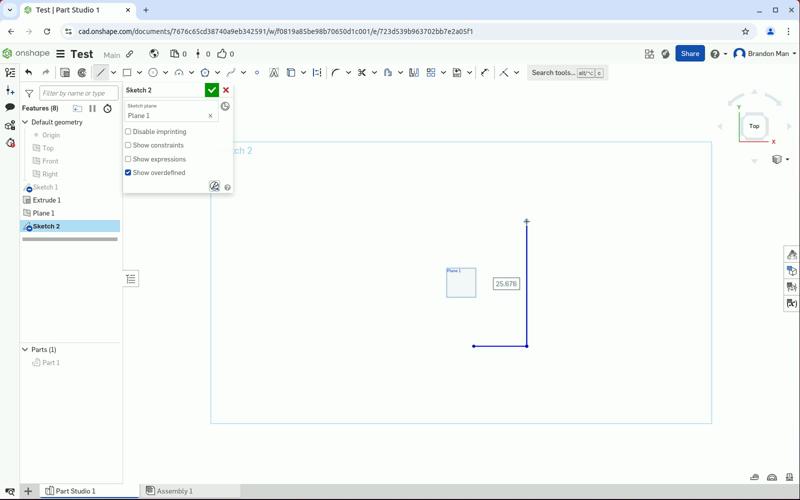
mouse_move(556, 221)
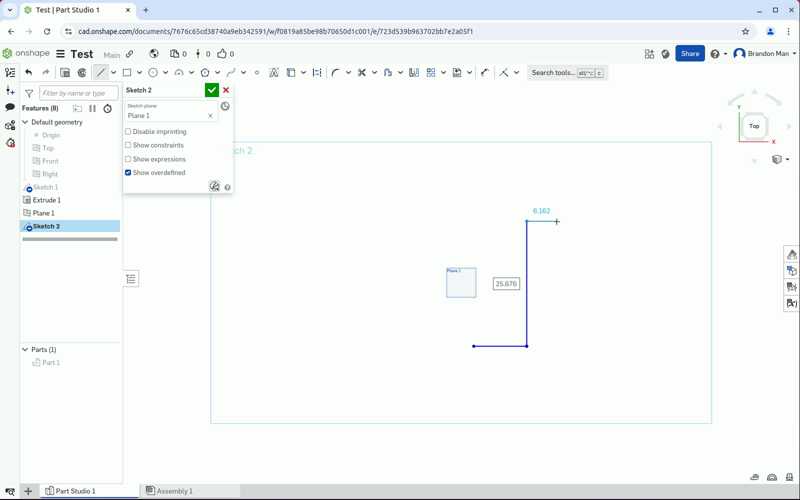
mouse_move(473, 221)
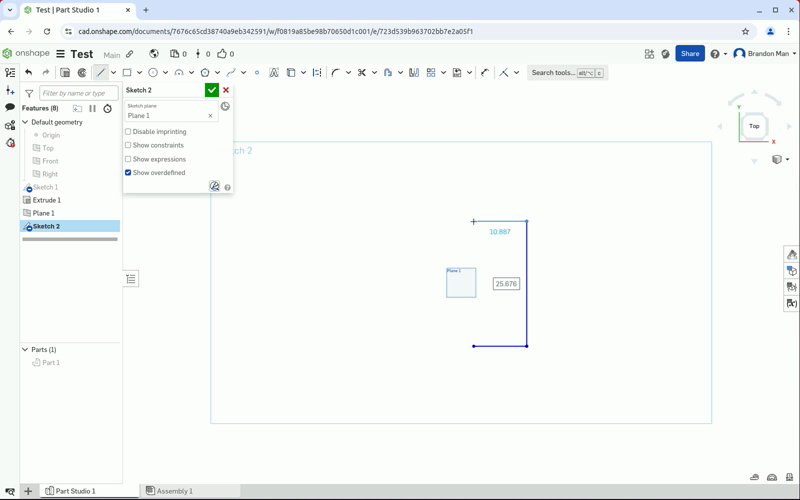
click(473, 221)
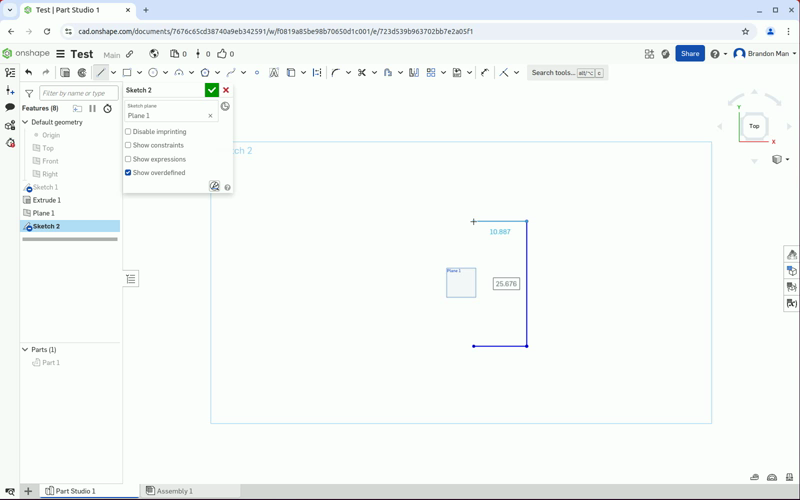
key_up(shift)
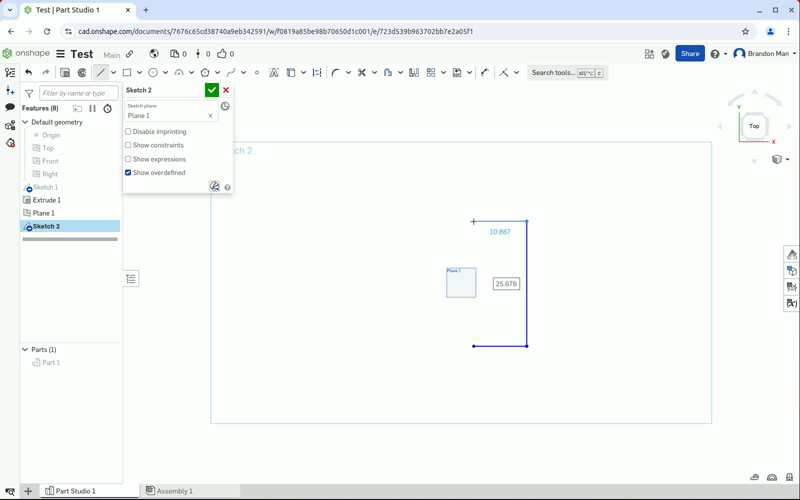
key_down(shift)
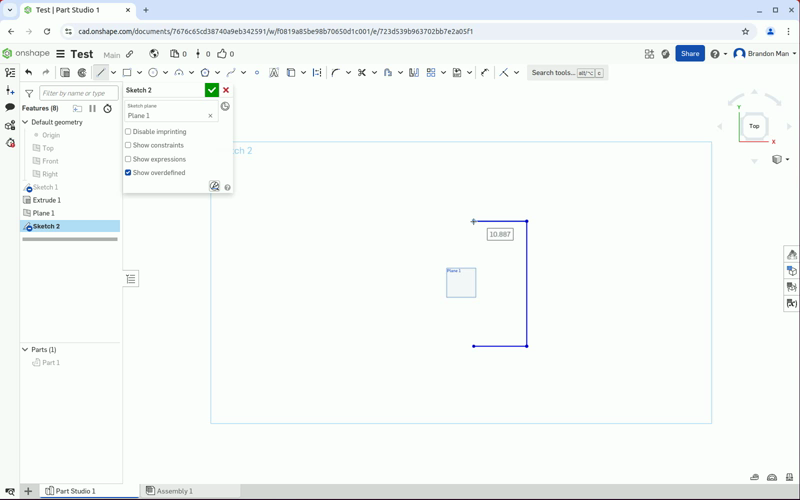
mouse_move(473, 346)
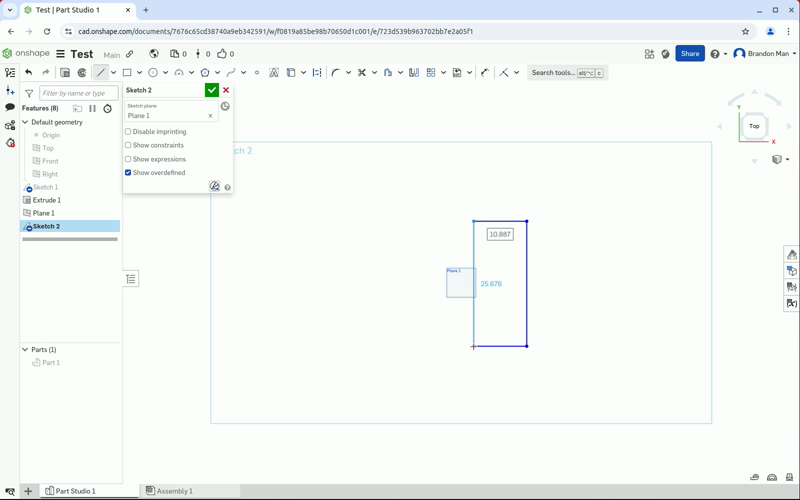
key_up(shift)
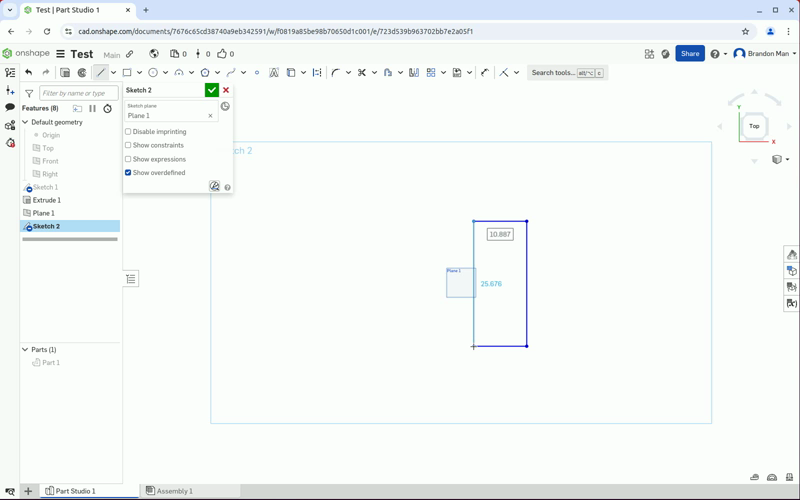
click(473, 346)
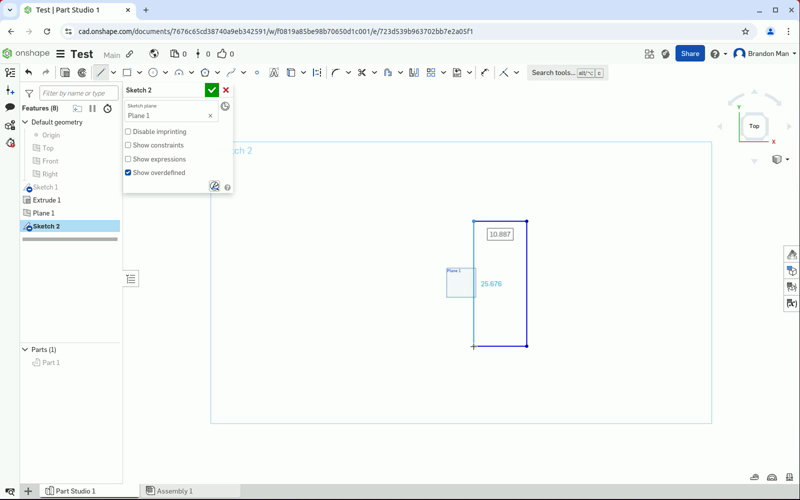
key(esc)
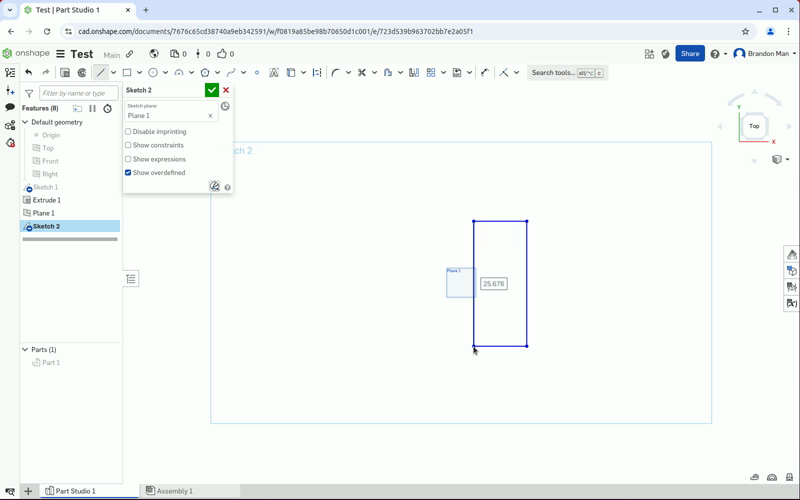
key(c)
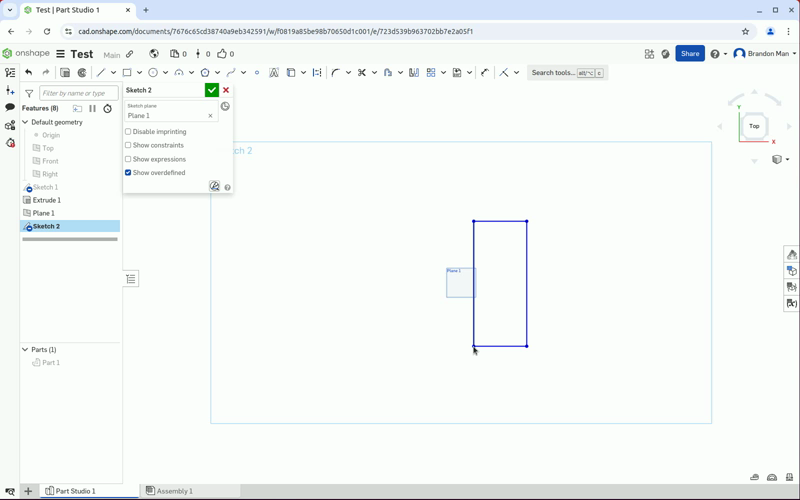
key_down(shift)
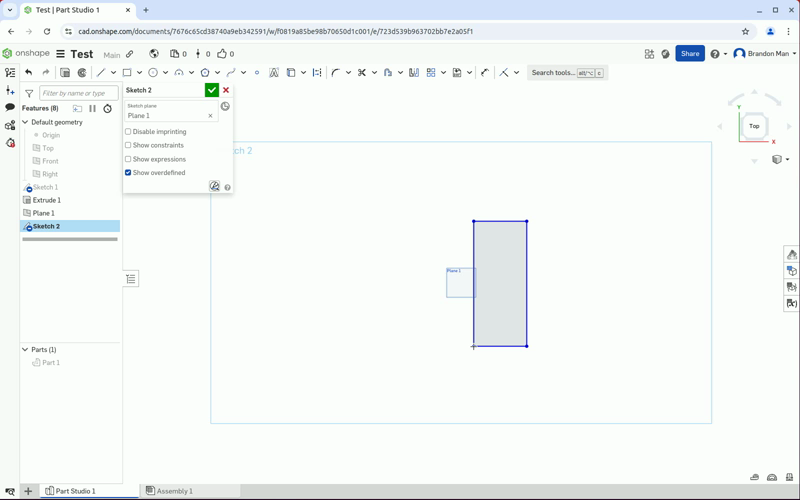
mouse_move(500, 322)
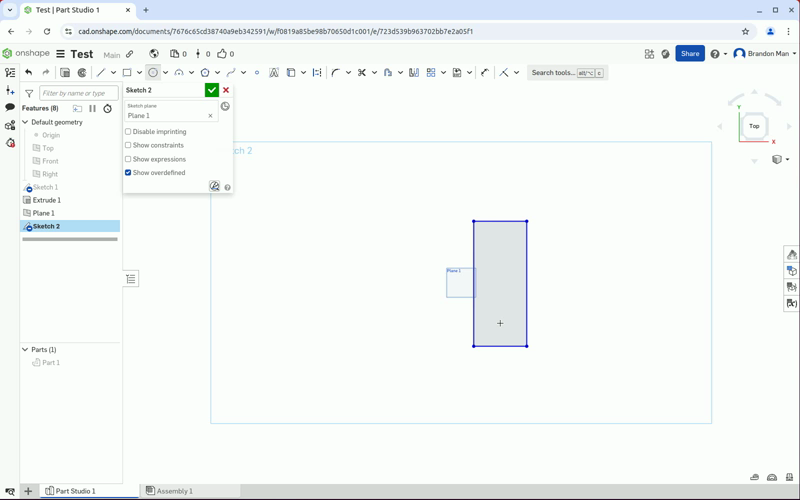
click(500, 322)
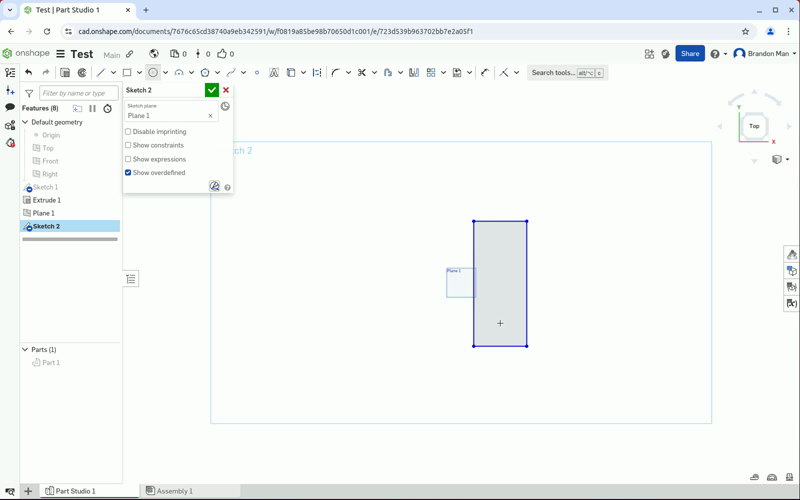
key_up(shift)
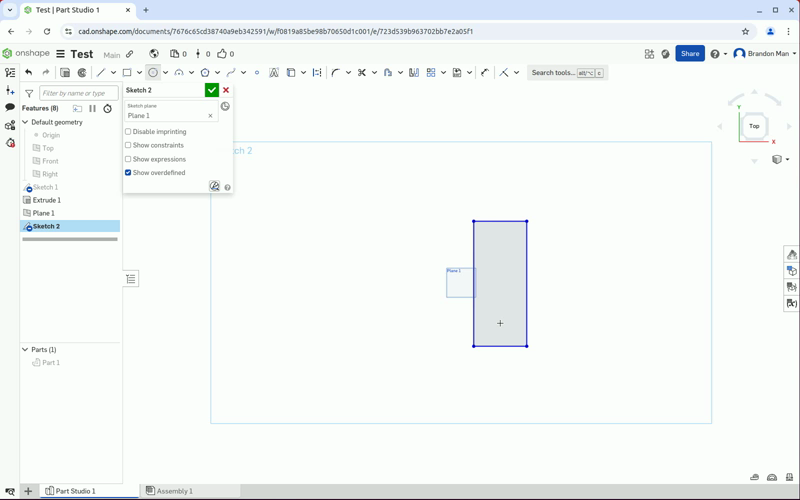
mouse_move(506, 322)
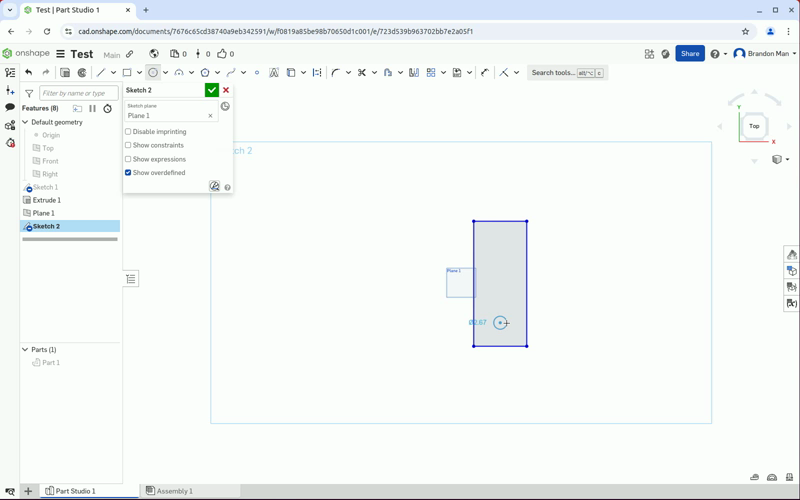
click(506, 322)
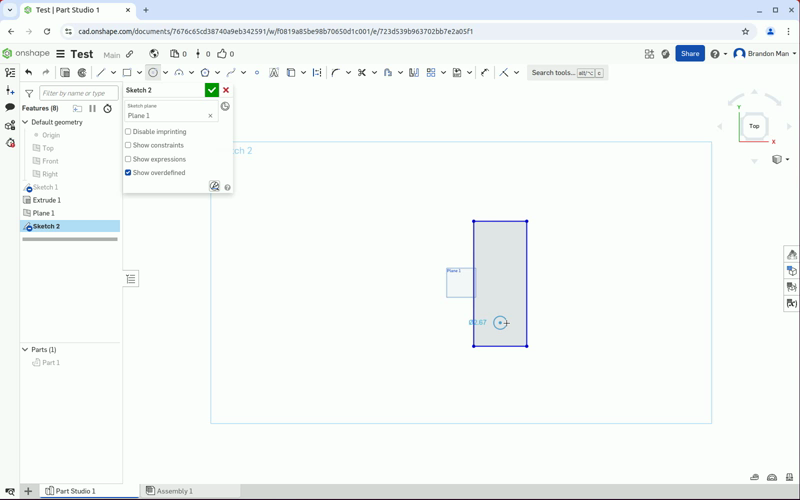
key(esc)
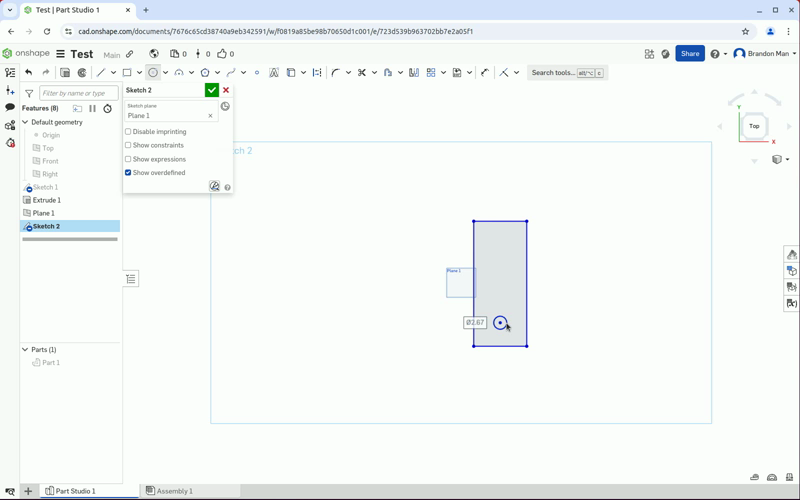
key(c)
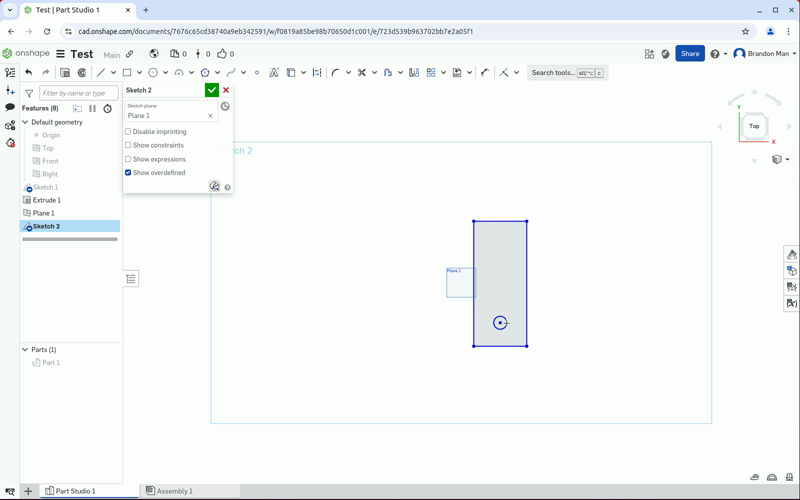
key_down(shift)
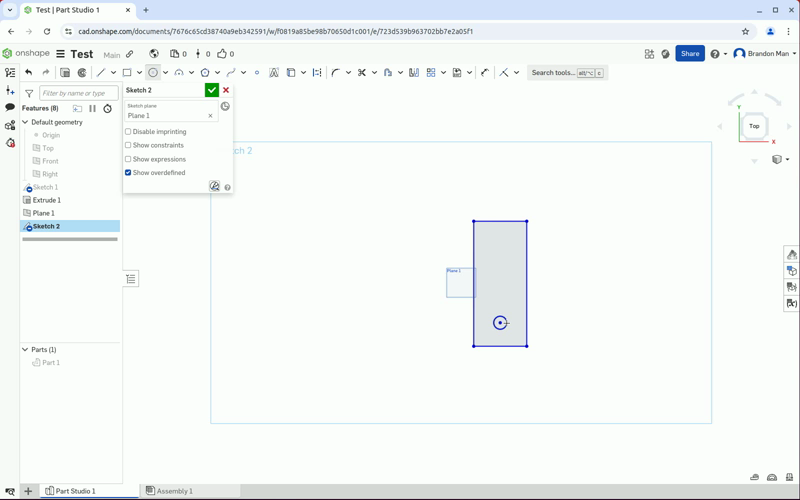
mouse_move(500, 243)
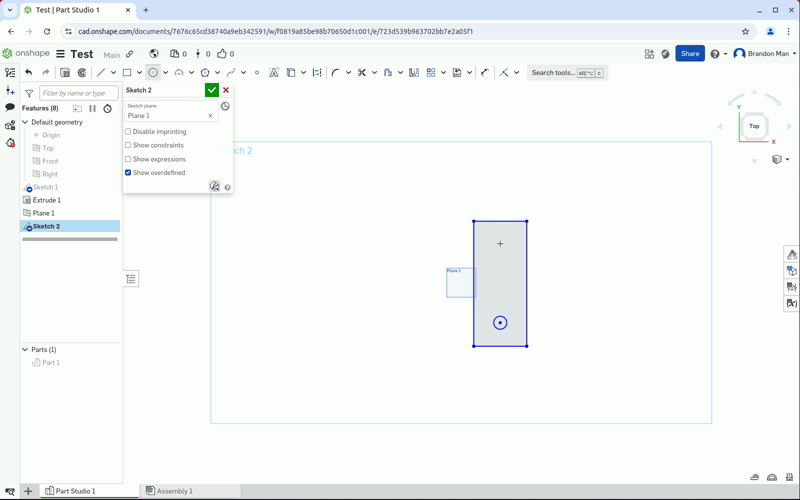
click(500, 243)
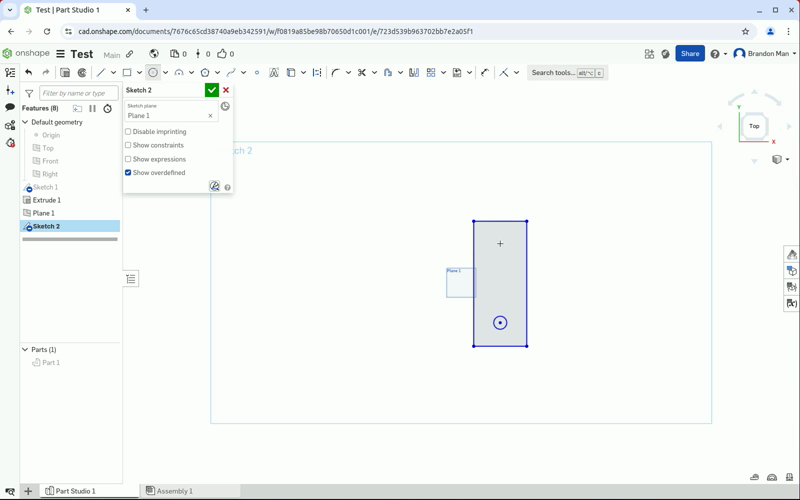
key_up(shift)
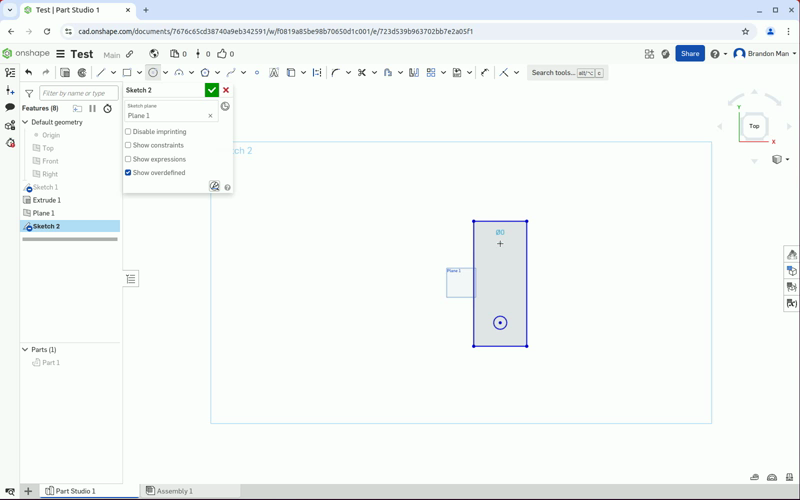
mouse_move(506, 243)
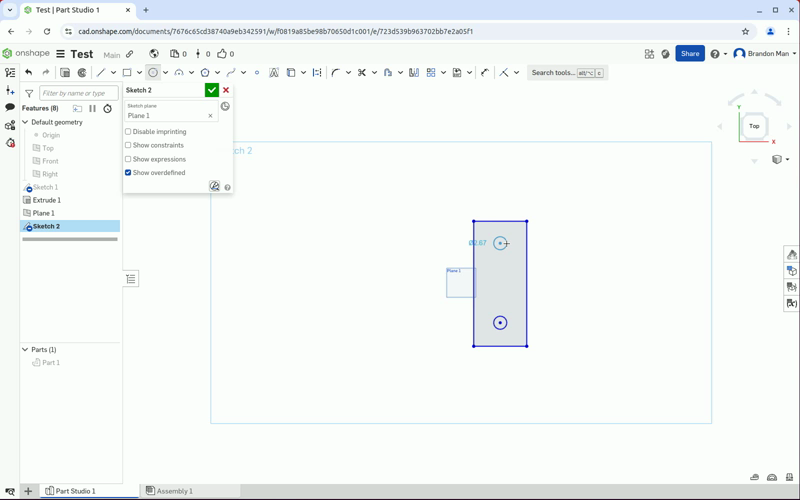
click(506, 243)
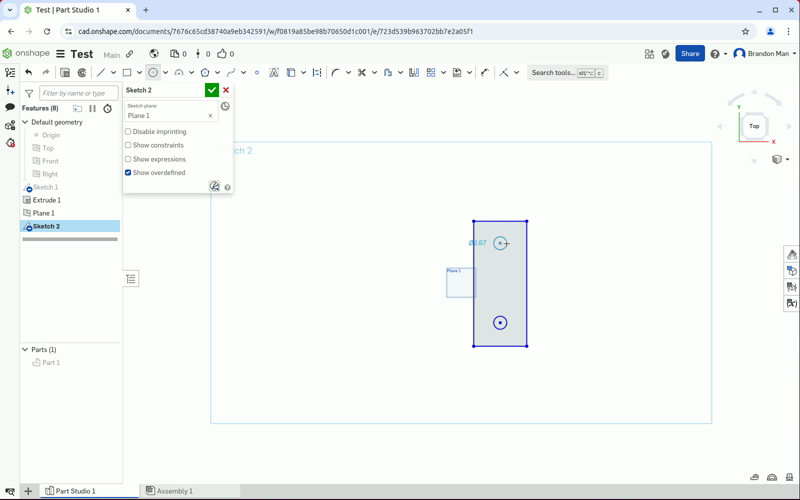
key(esc)
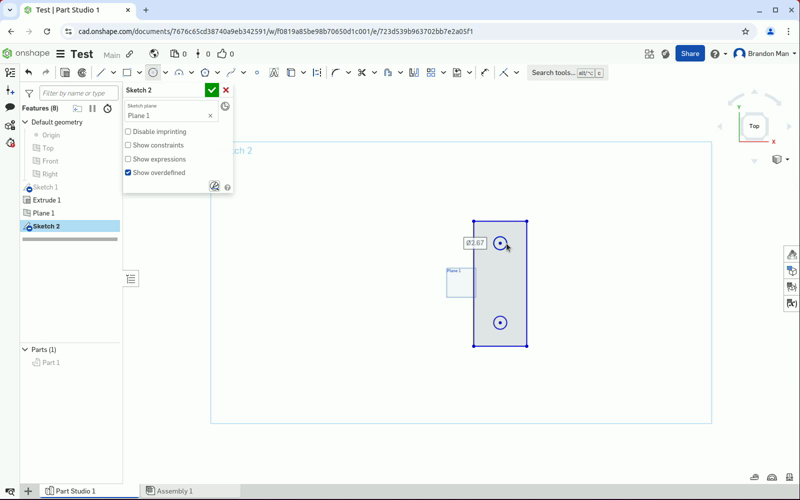
mouse_move(517, 313)
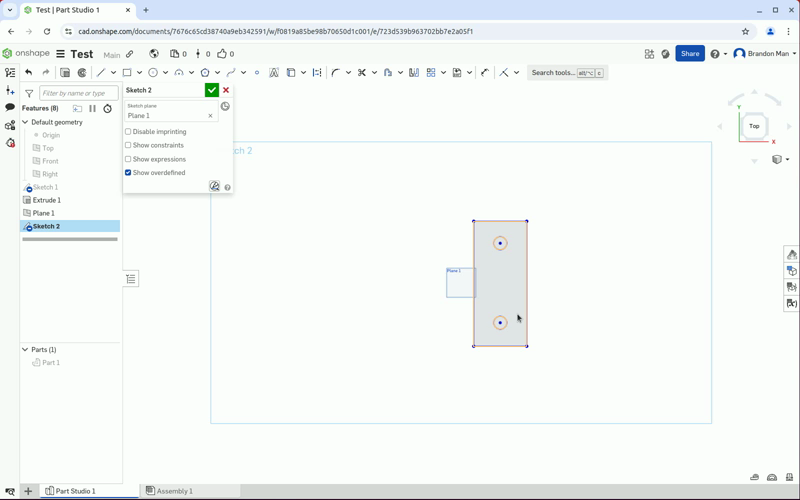
click(517, 313)
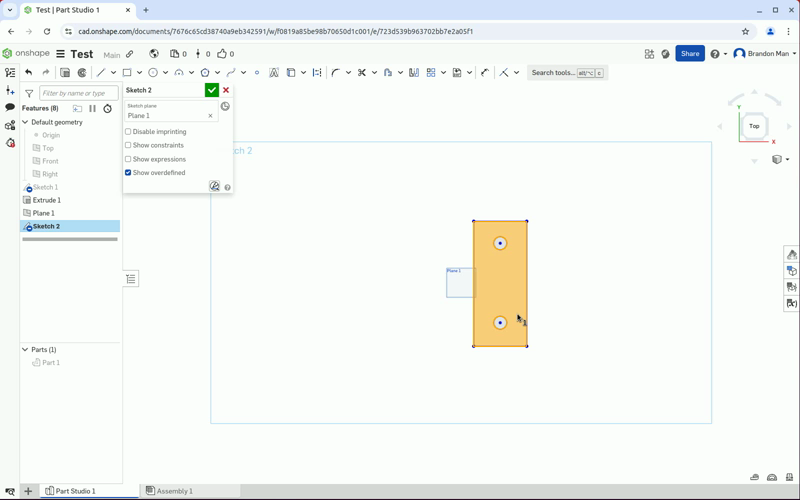
mouse_move(73, 352)
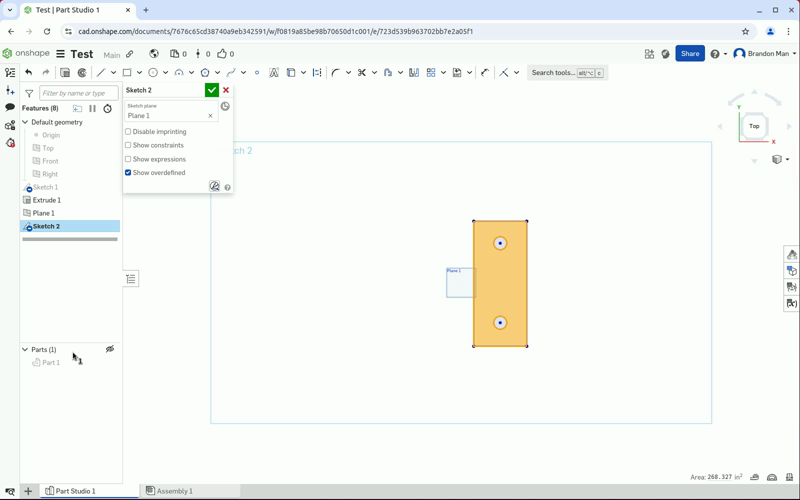
key(shift+y)
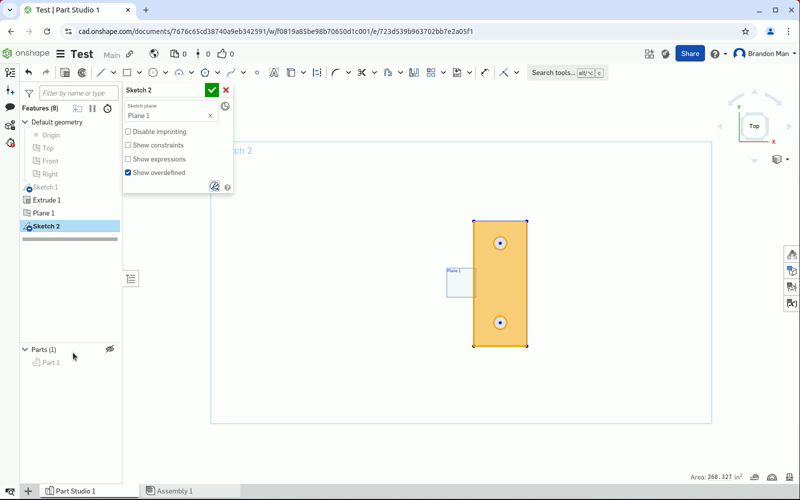
key(shift+e)
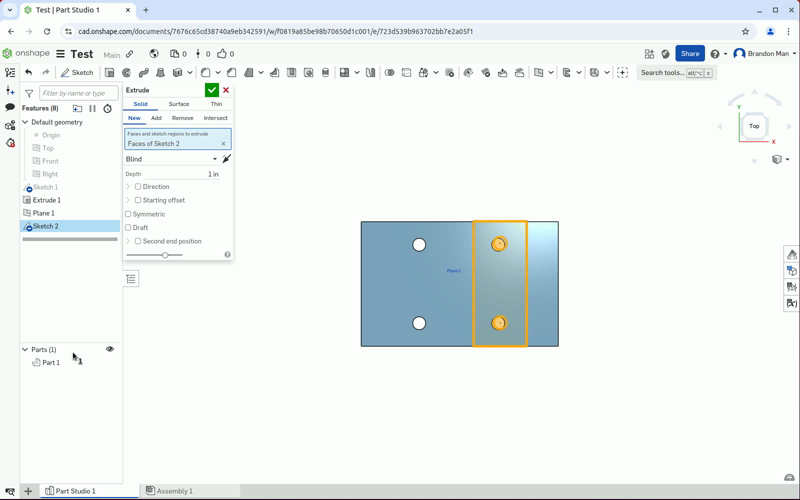
mouse_move(143, 106)
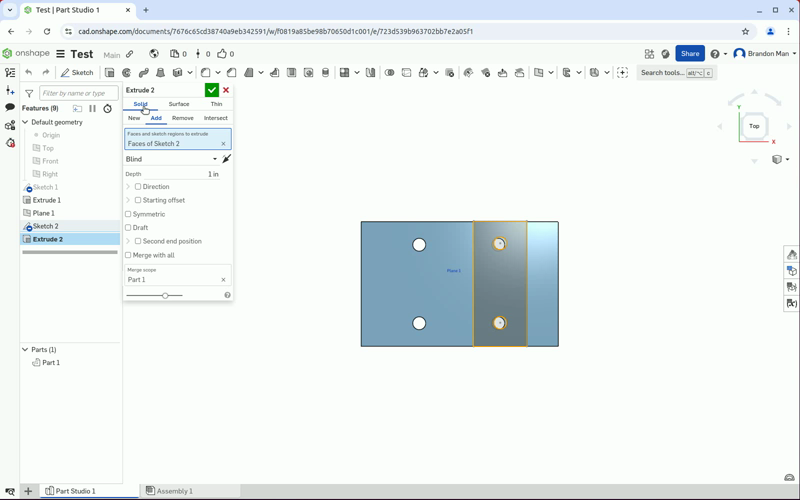
click(143, 106)
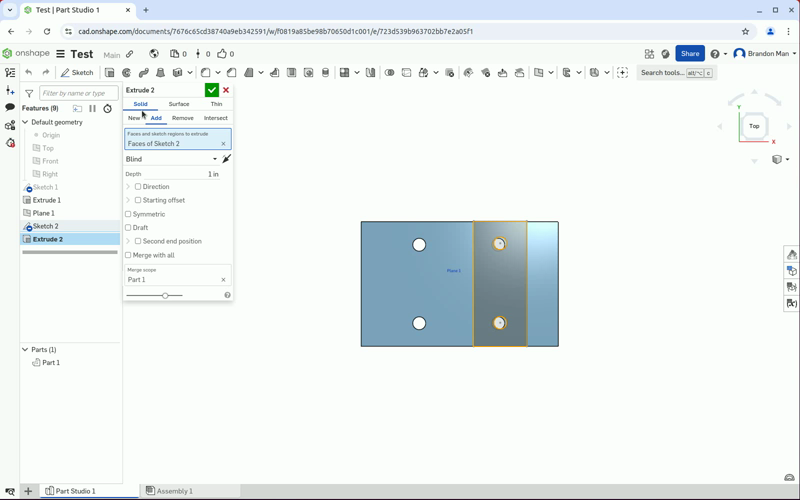
mouse_move(137, 120)
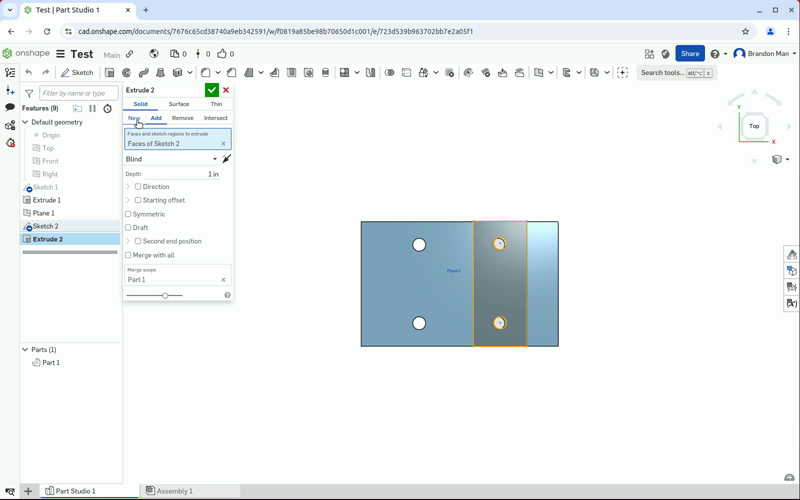
click(137, 120)
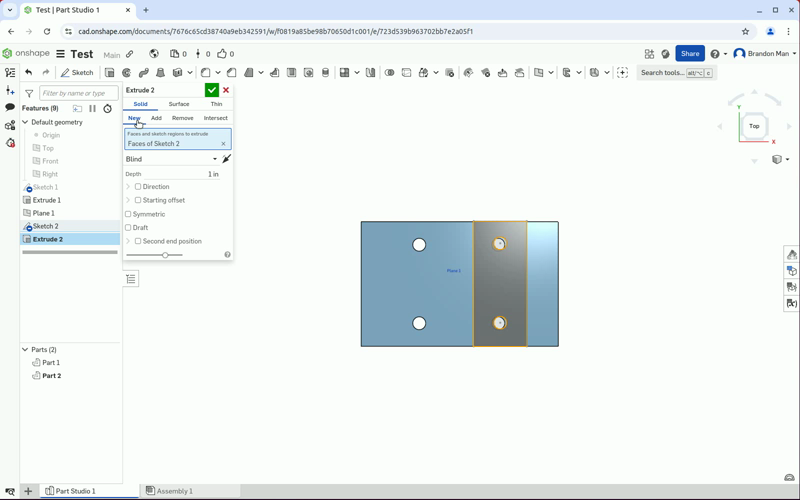
key(tab, 4)
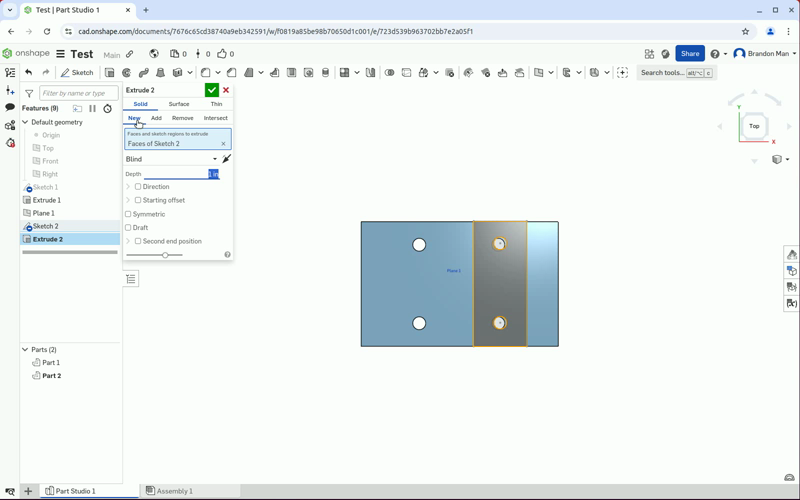
text(10.832)
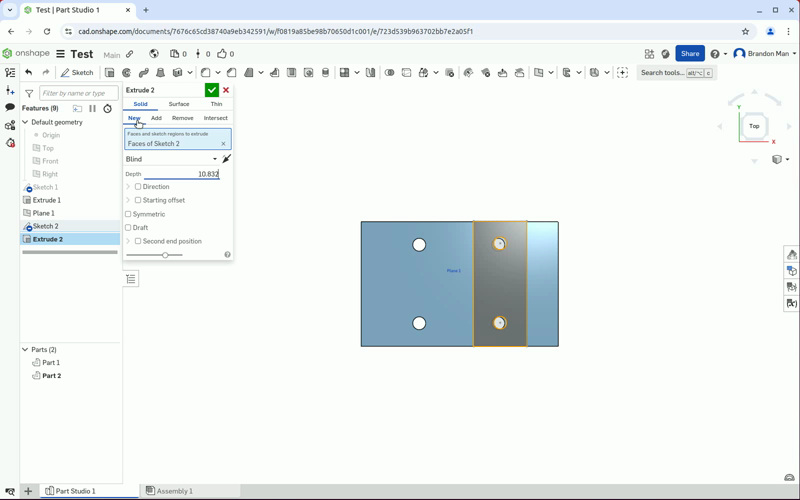
key(enter)
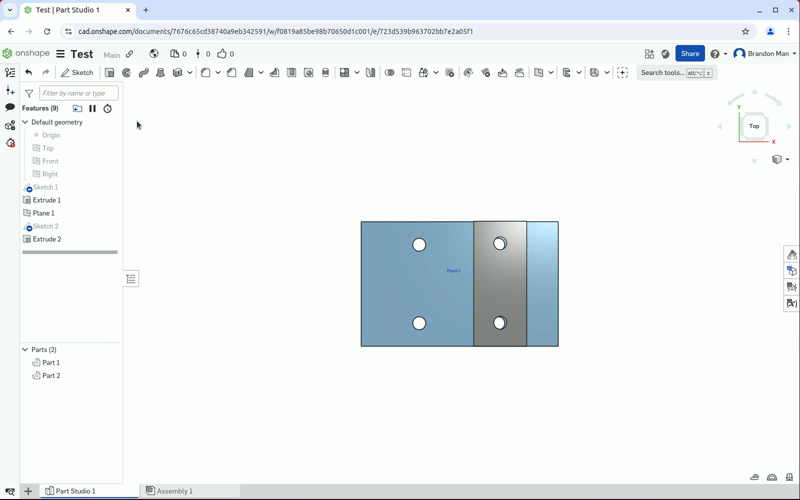
key(shift+h)
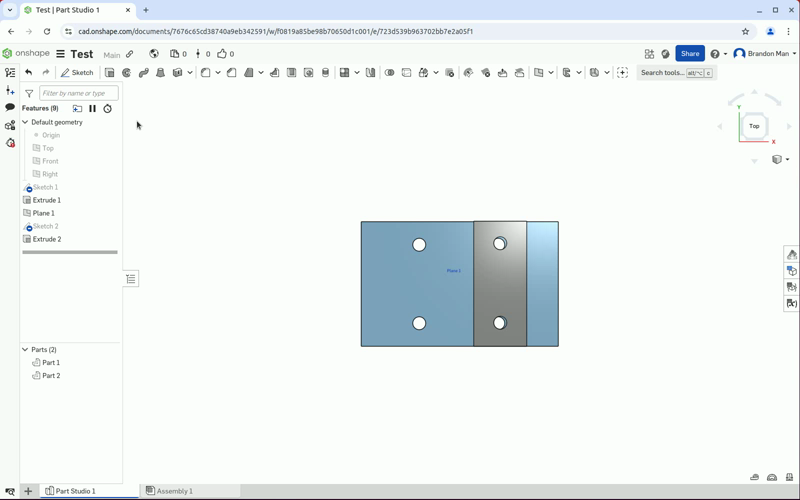
key(shift+h)
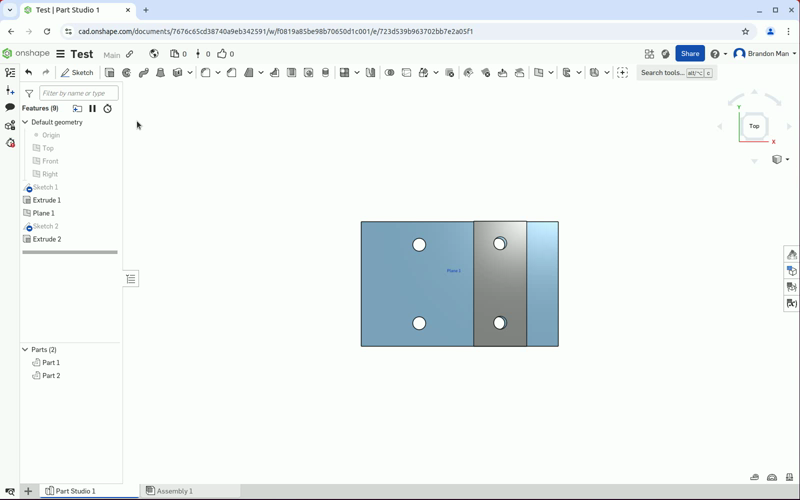
mouse_move(73, 189)
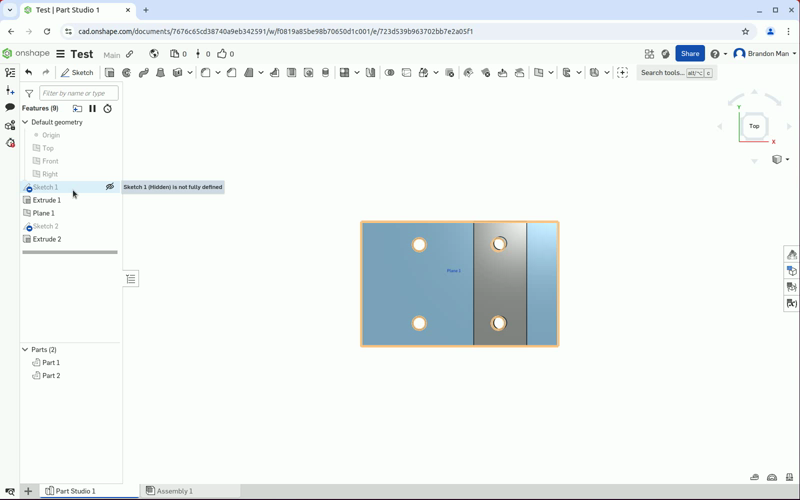
click(73, 189)
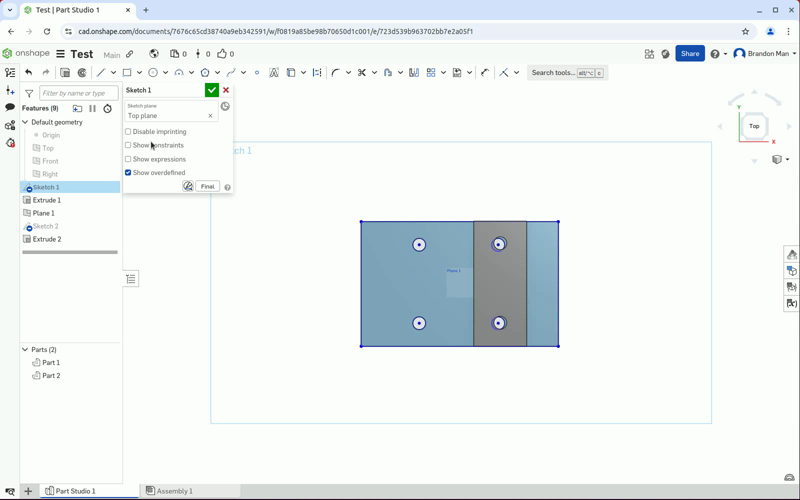
mouse_move(229, 92)
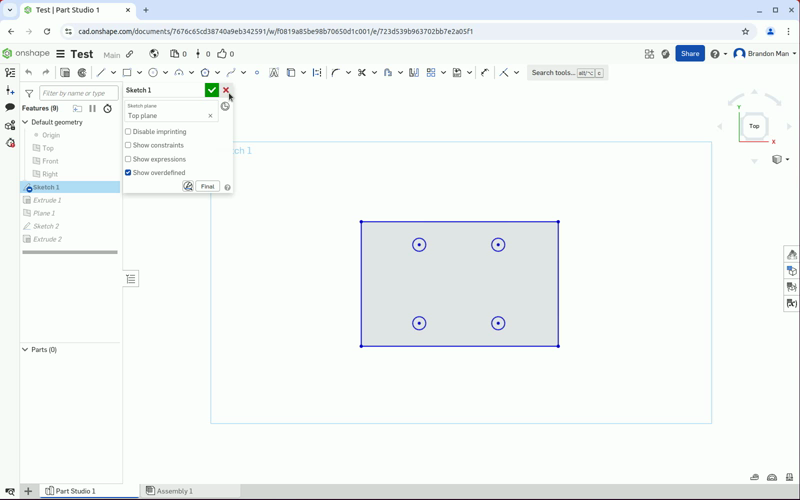
click(229, 92)
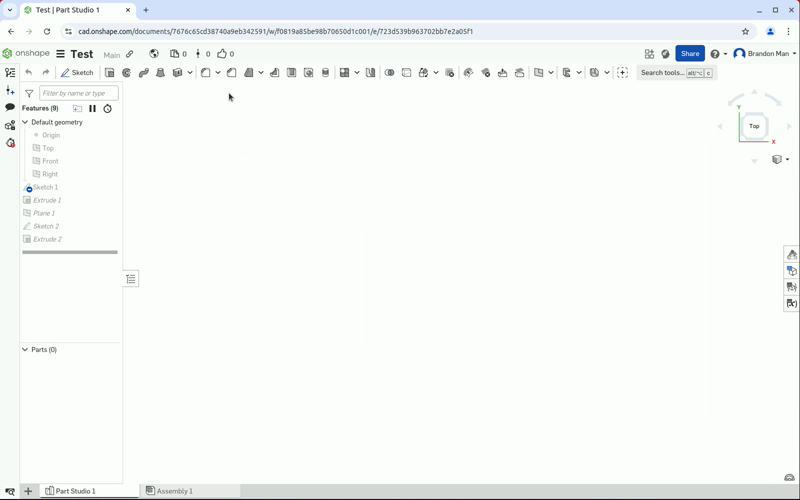
key(shift+s)
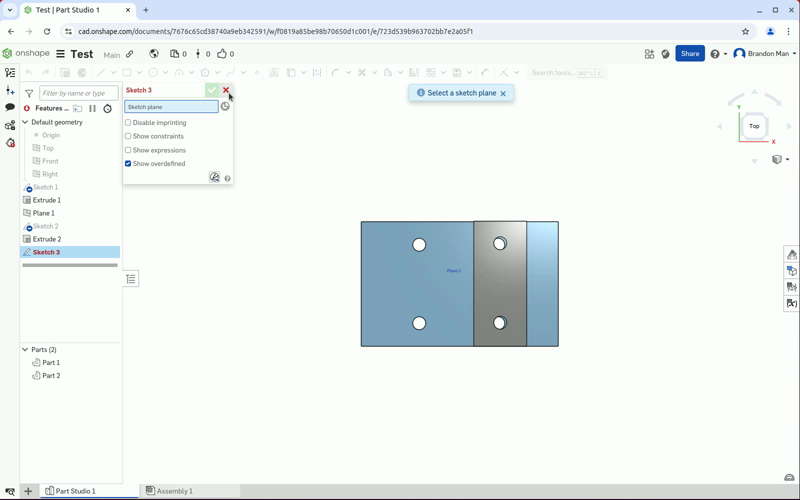
mouse_move(73, 215)
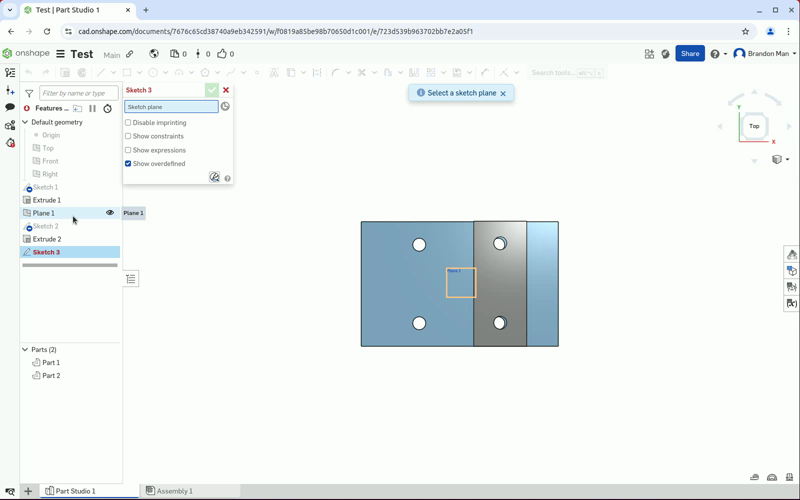
click(73, 215)
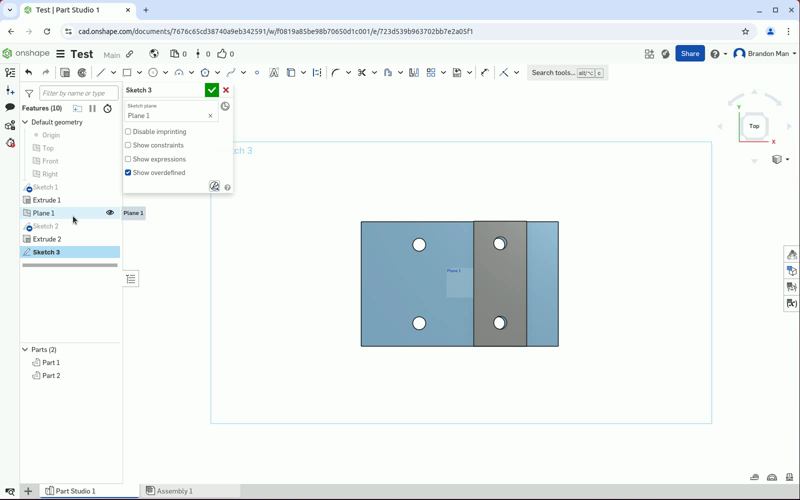
mouse_move(73, 352)
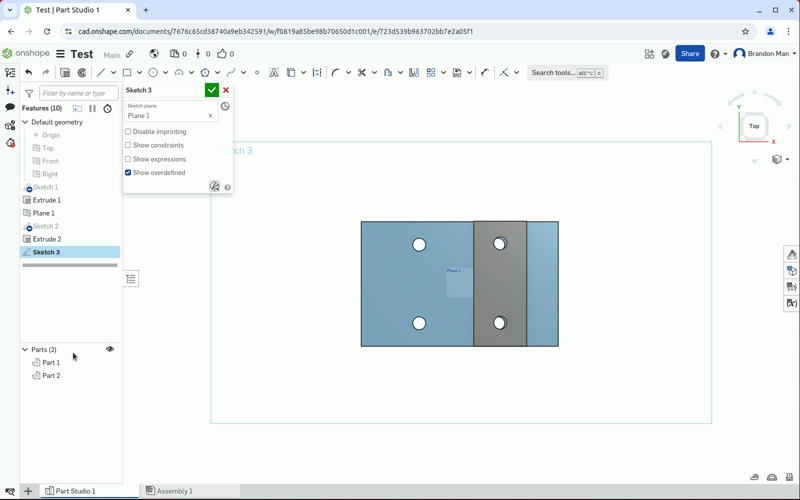
key(y)
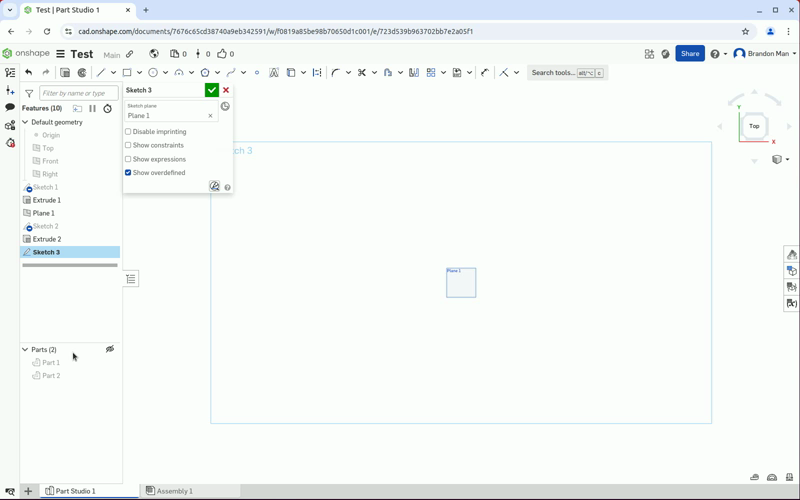
key(l)
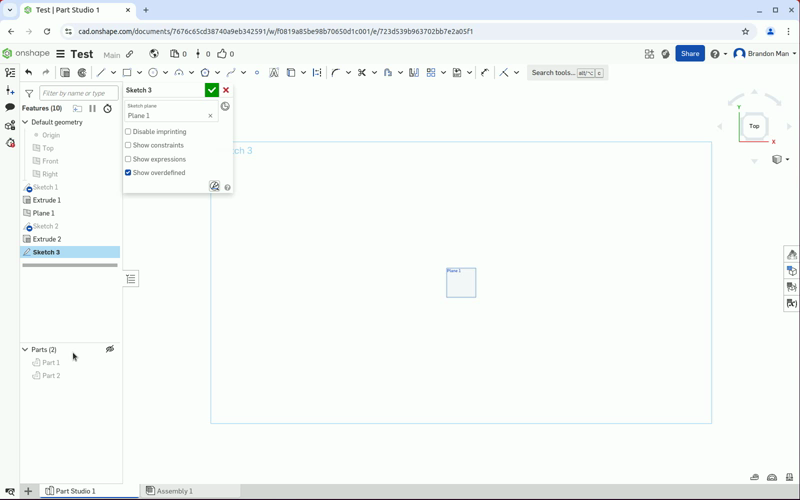
key_down(shift)
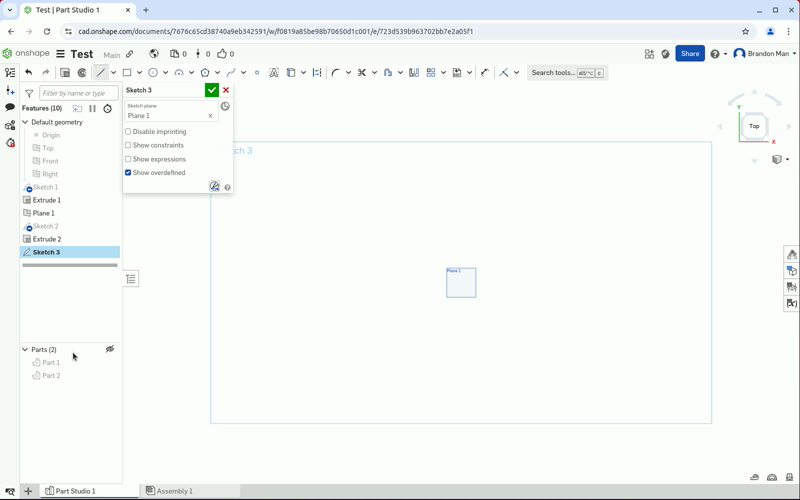
mouse_move(361, 346)
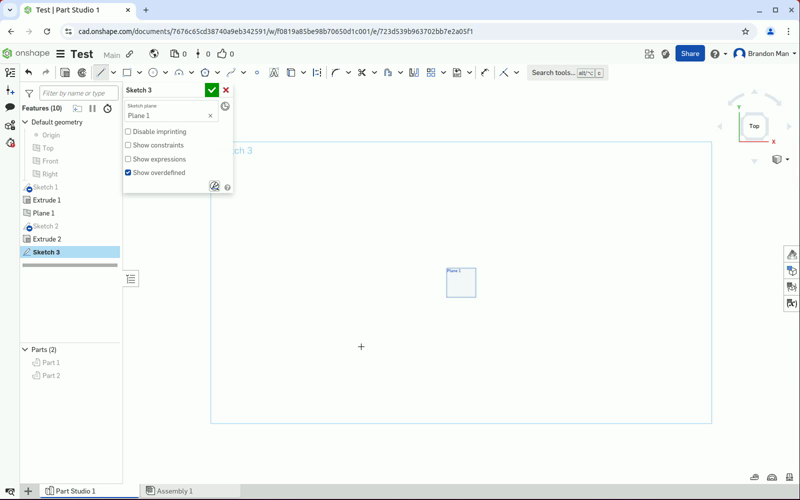
click(361, 346)
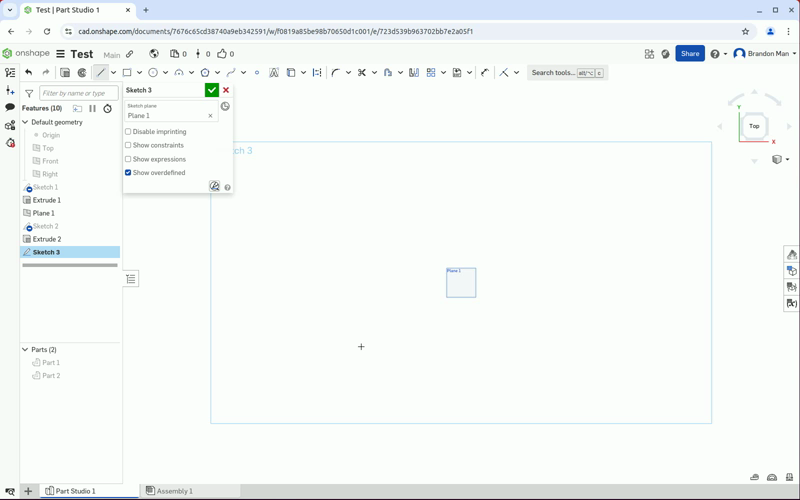
key_up(shift)
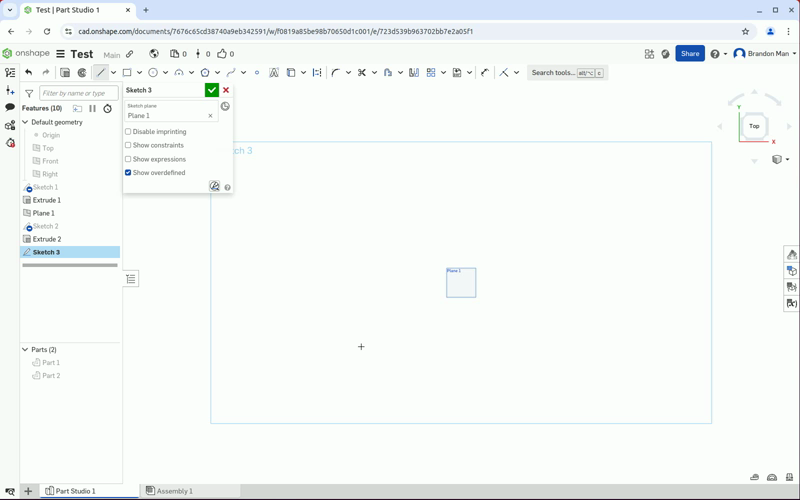
key_down(shift)
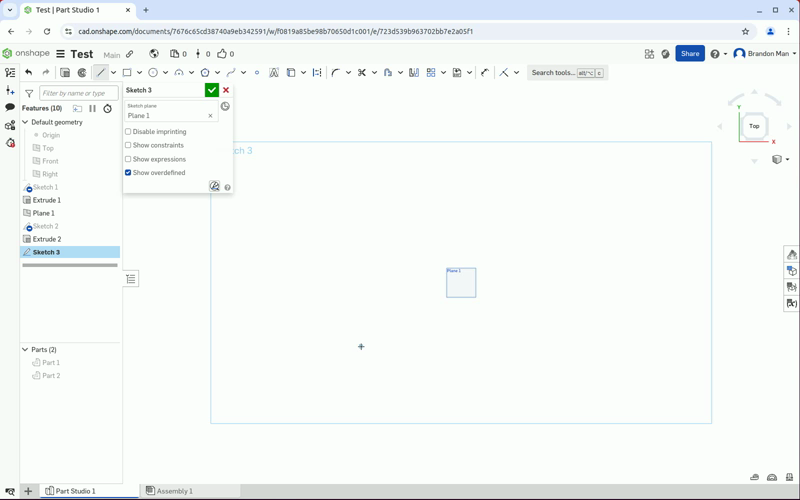
mouse_move(391, 346)
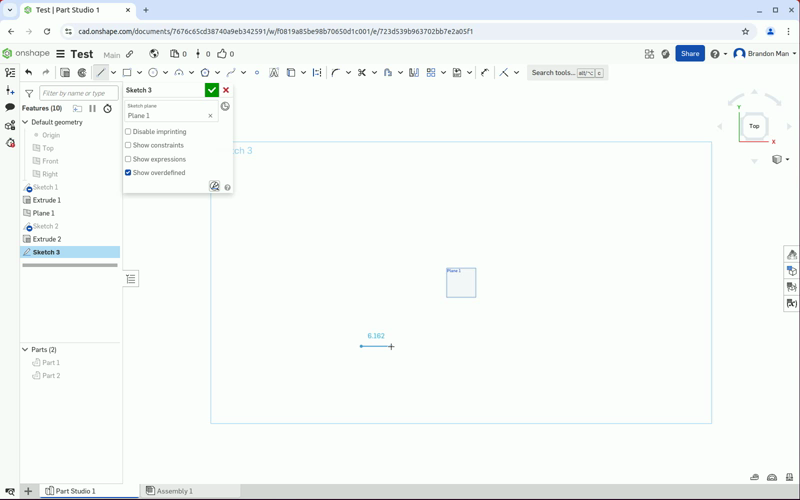
mouse_move(413, 346)
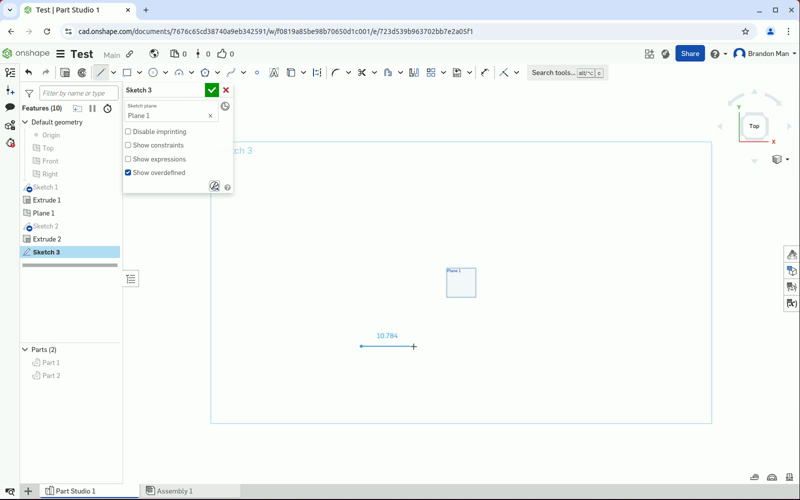
click(413, 346)
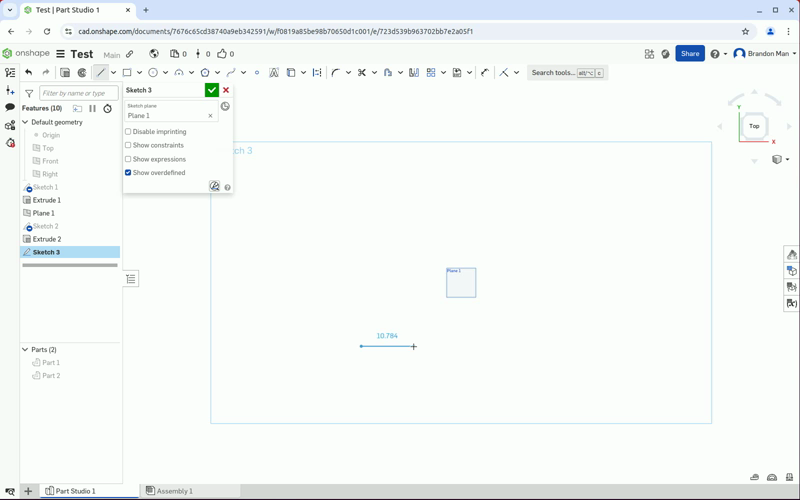
key_up(shift)
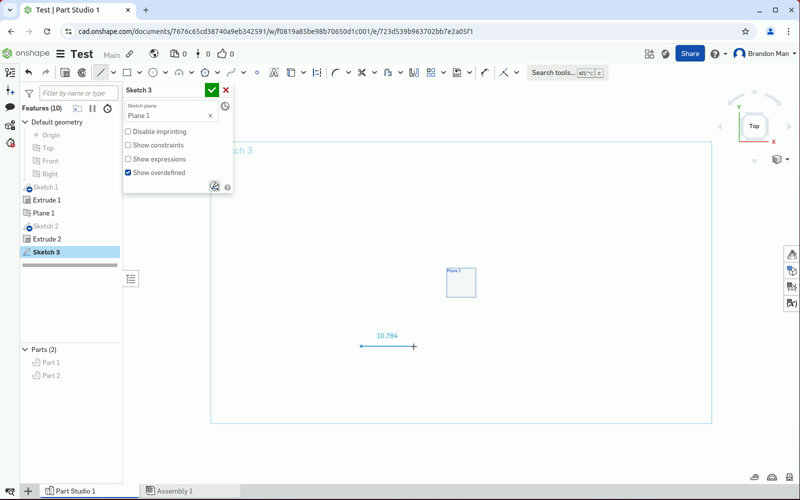
key_down(shift)
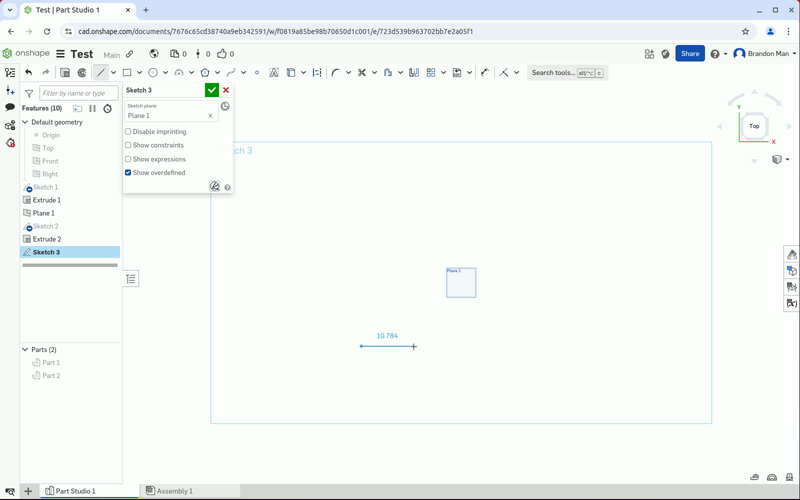
mouse_move(444, 346)
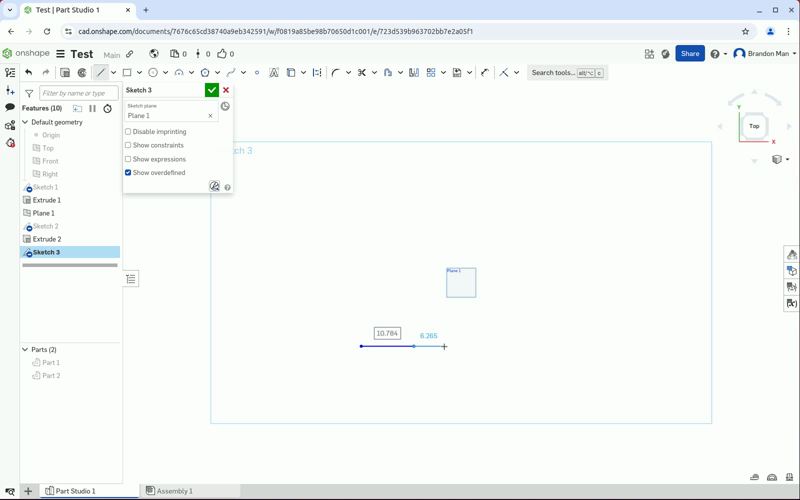
mouse_move(413, 325)
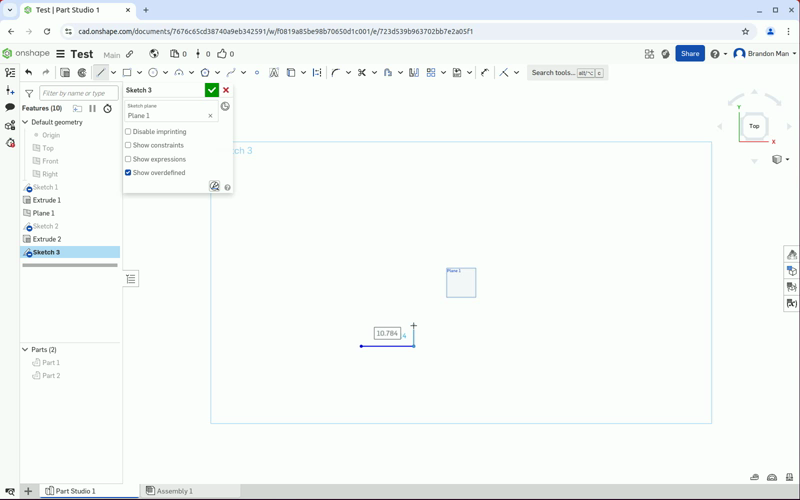
click(413, 325)
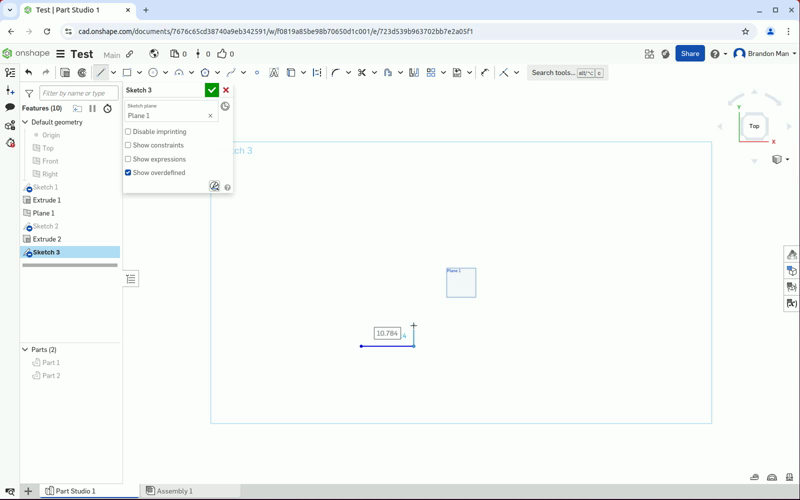
key_up(shift)
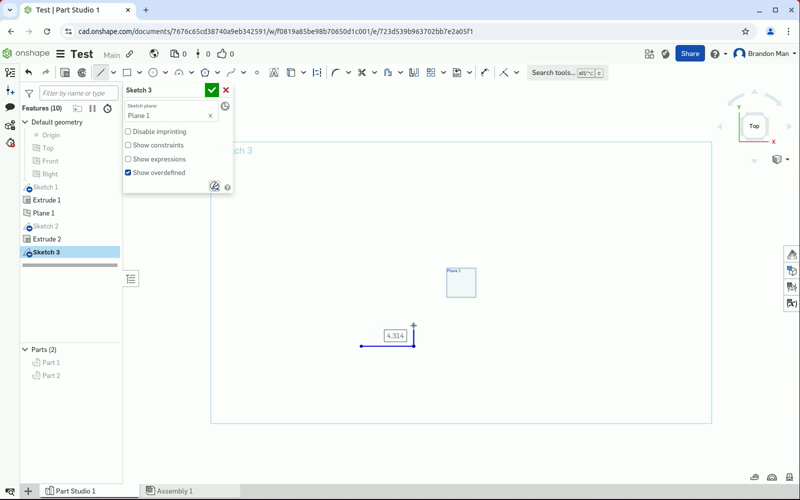
key(esc)
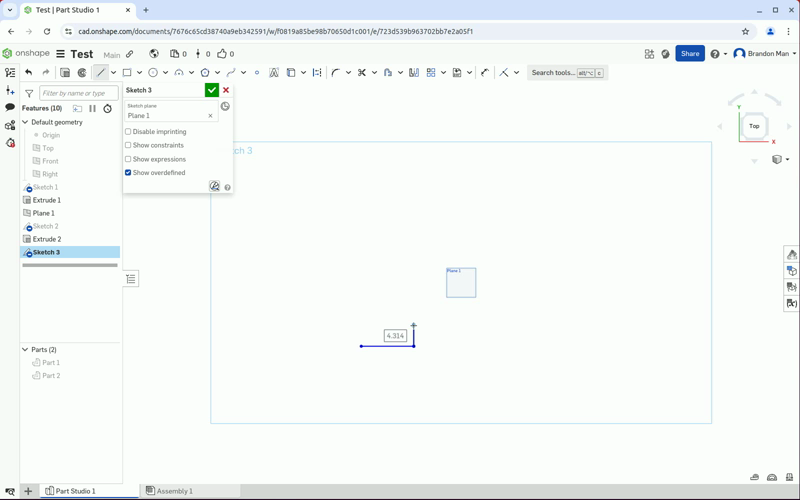
key(a)
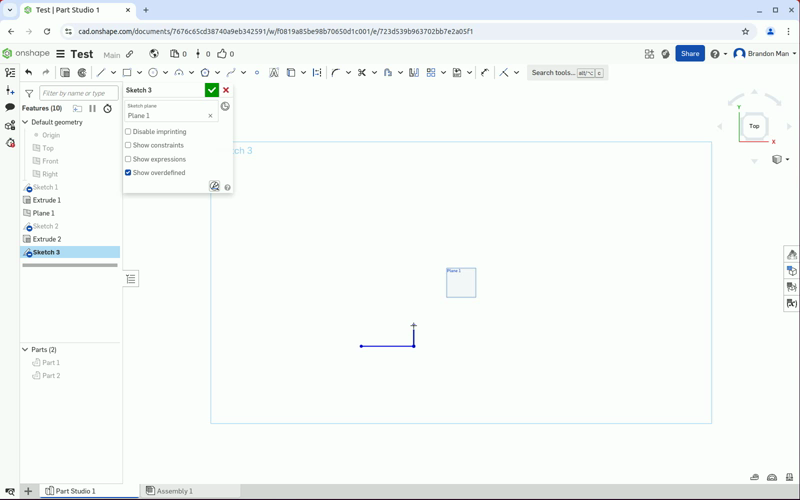
mouse_move(413, 325)
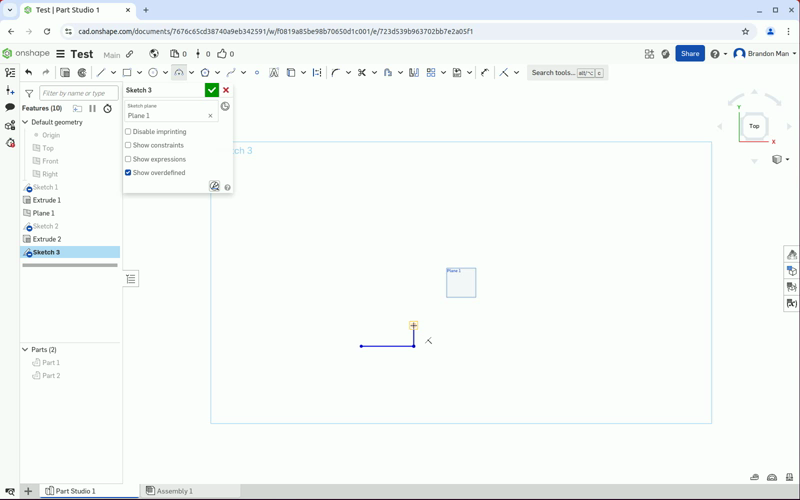
click(413, 325)
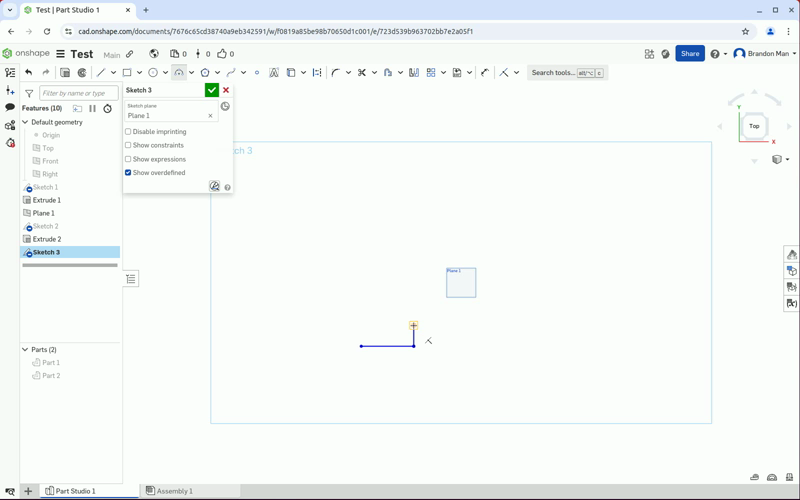
key_down(shift)
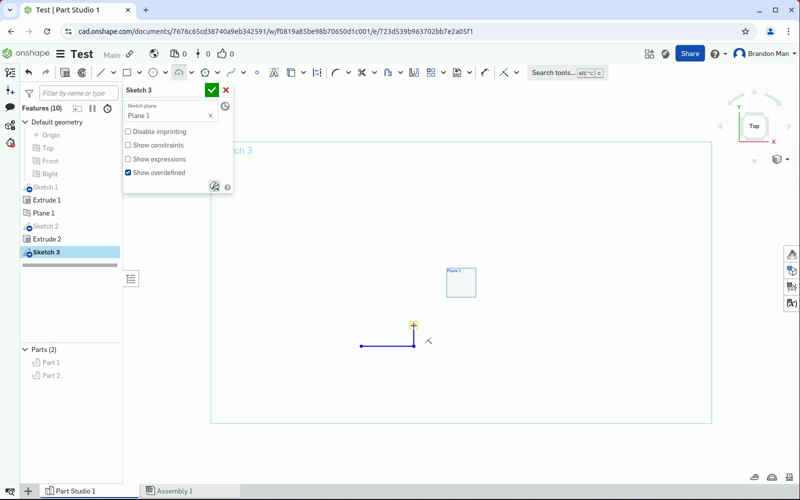
mouse_move(413, 321)
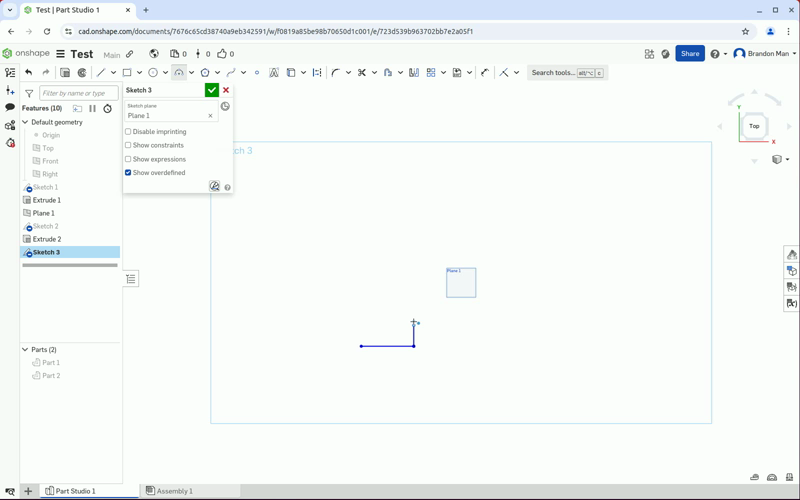
scroll(6)
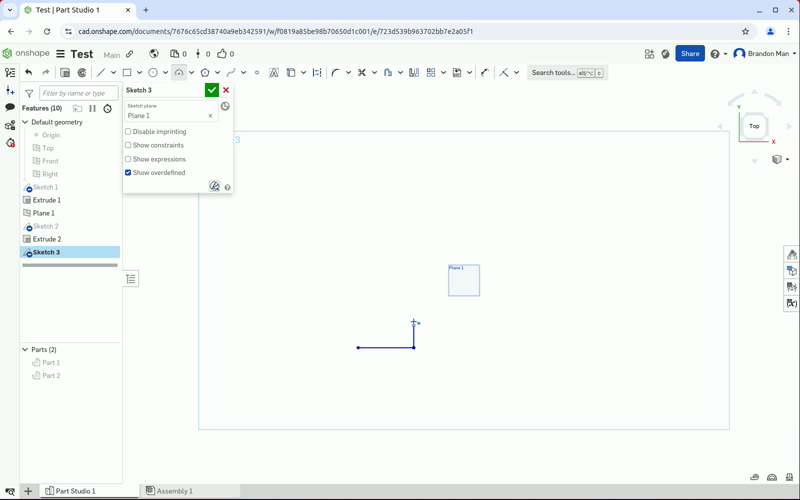
scroll(6)
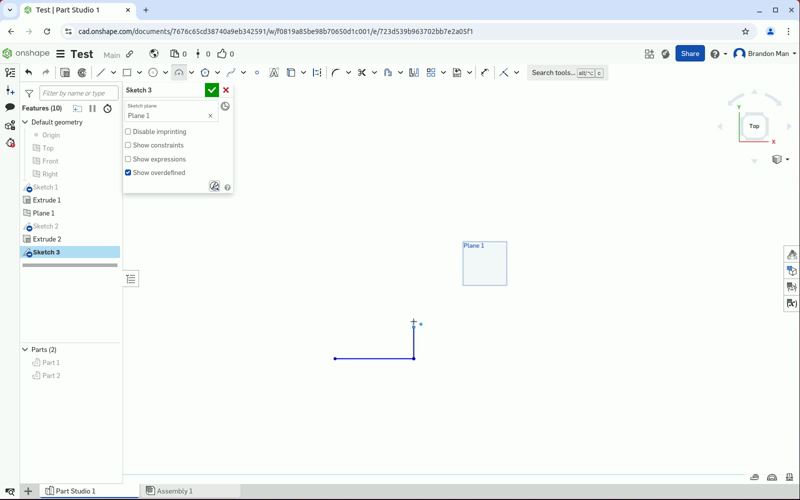
scroll(6)
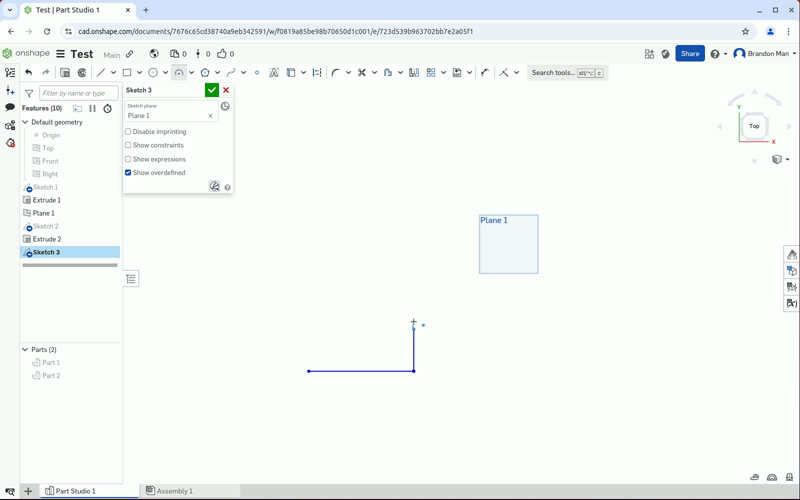
scroll(6)
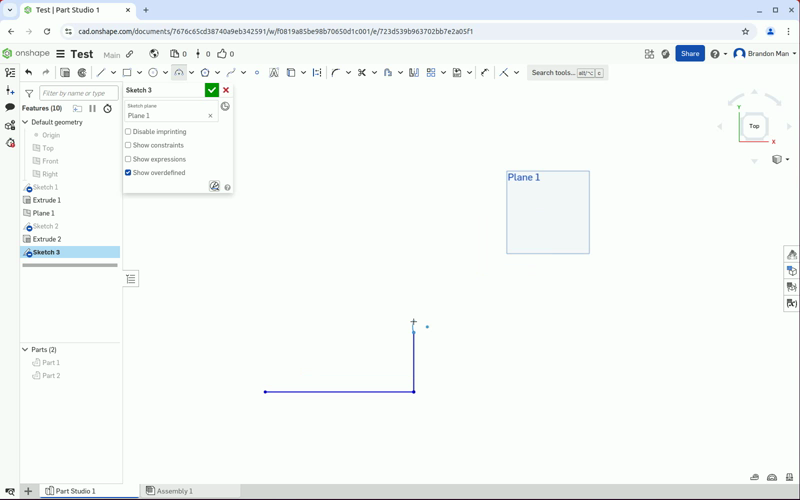
scroll(6)
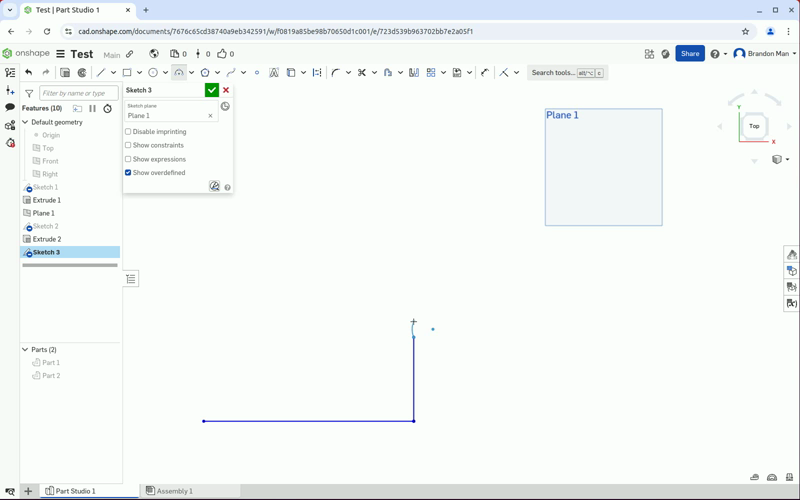
scroll(6)
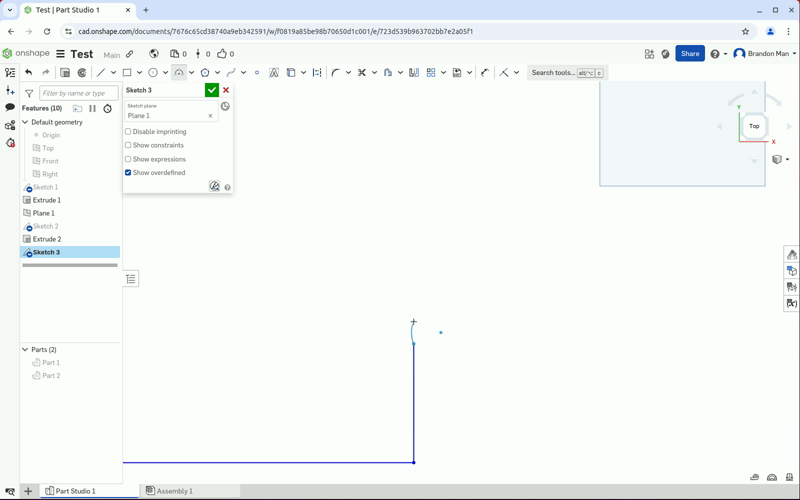
scroll(6)
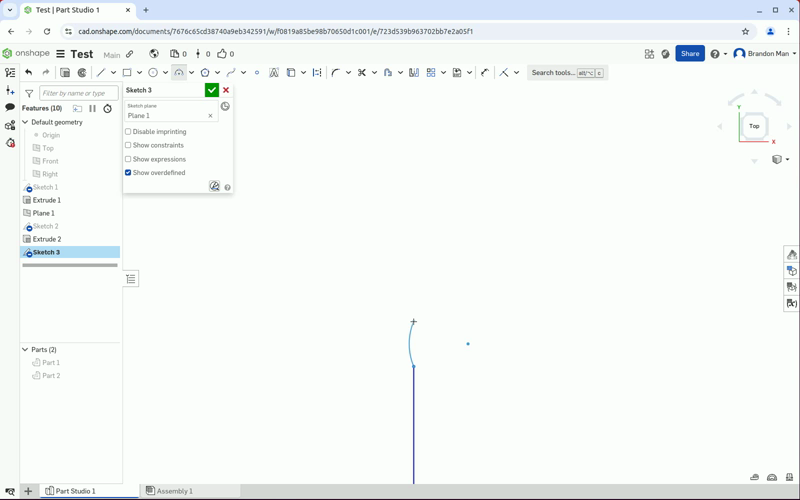
click(413, 321)
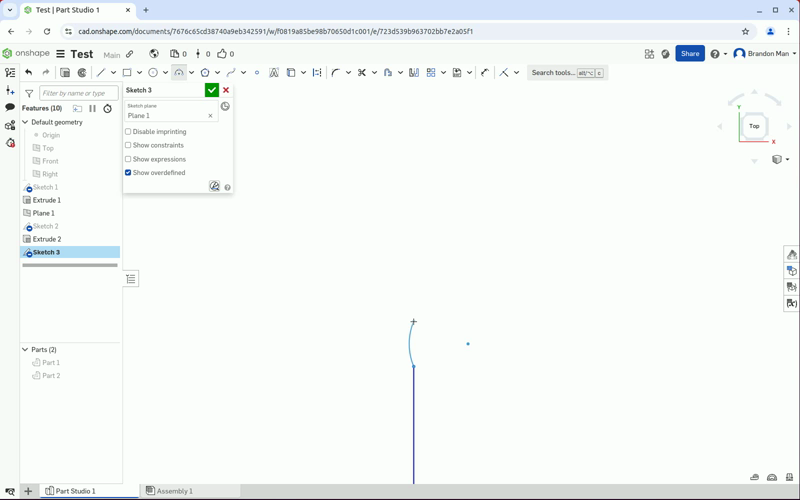
scroll(-6)
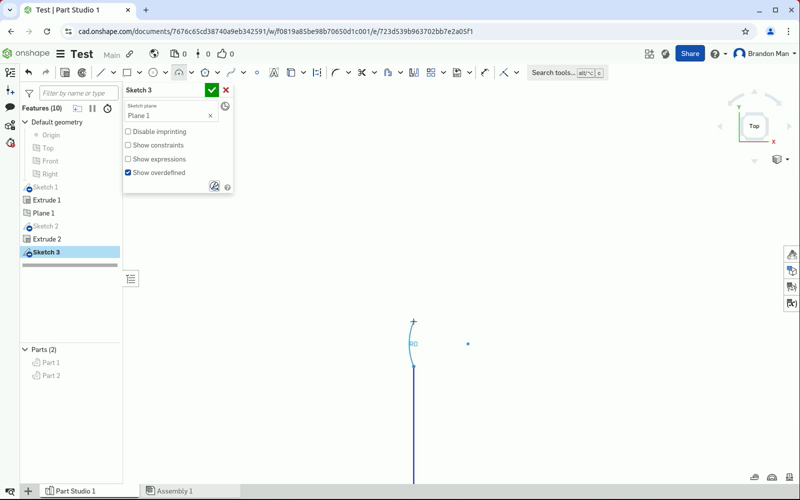
scroll(-6)
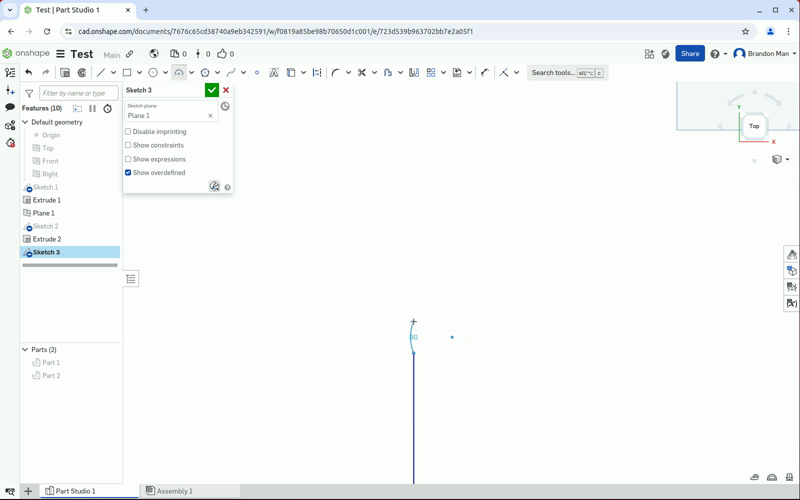
scroll(-6)
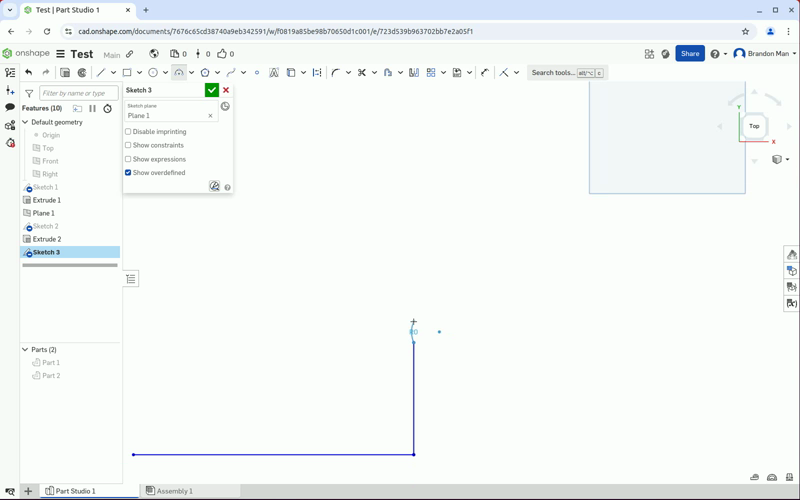
scroll(-6)
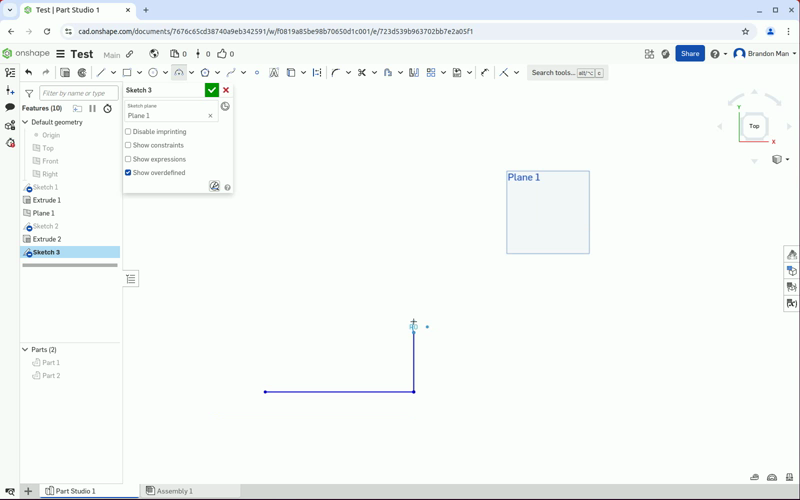
scroll(-6)
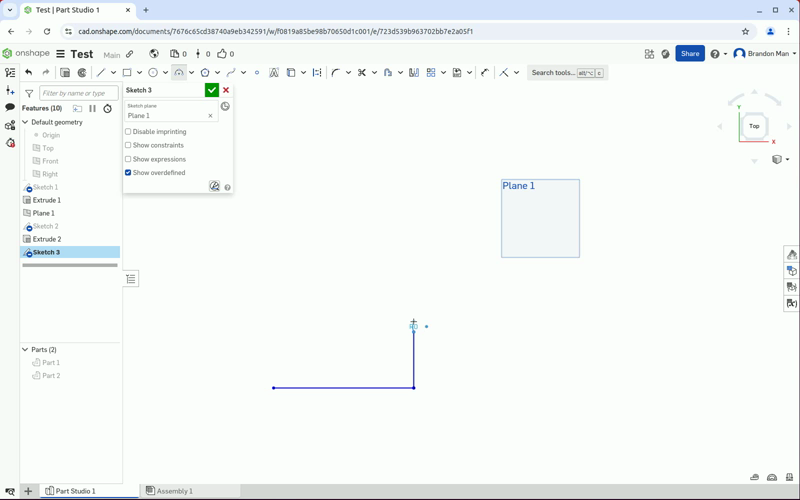
scroll(-6)
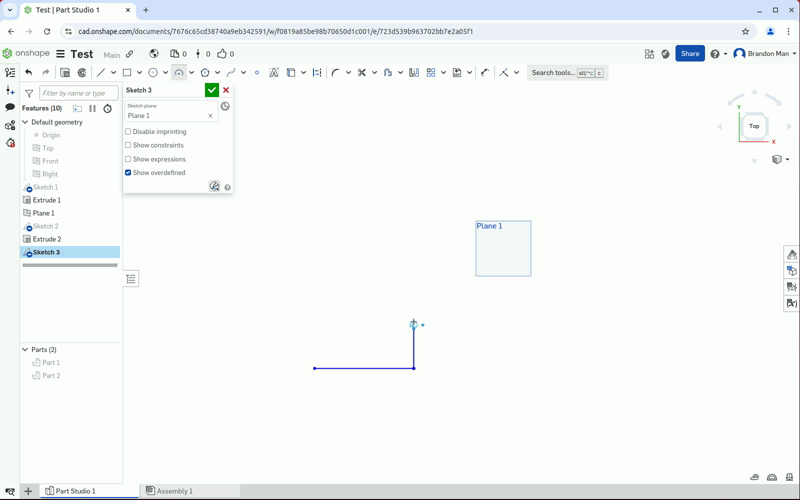
scroll(-6)
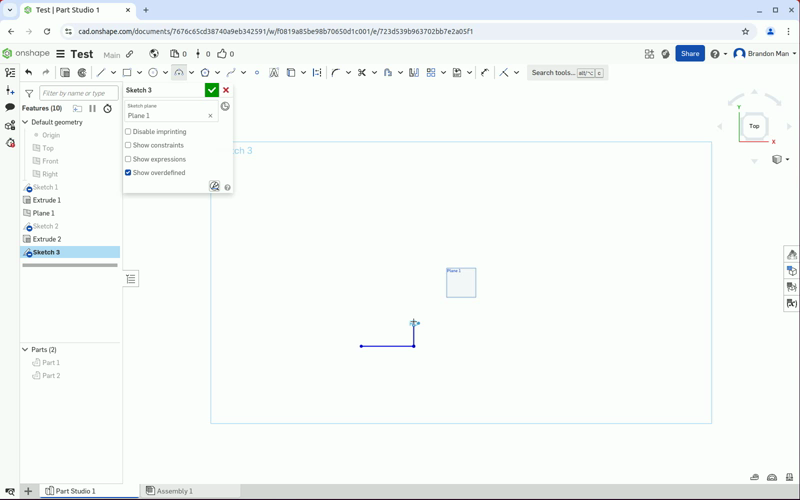
mouse_move(414, 323)
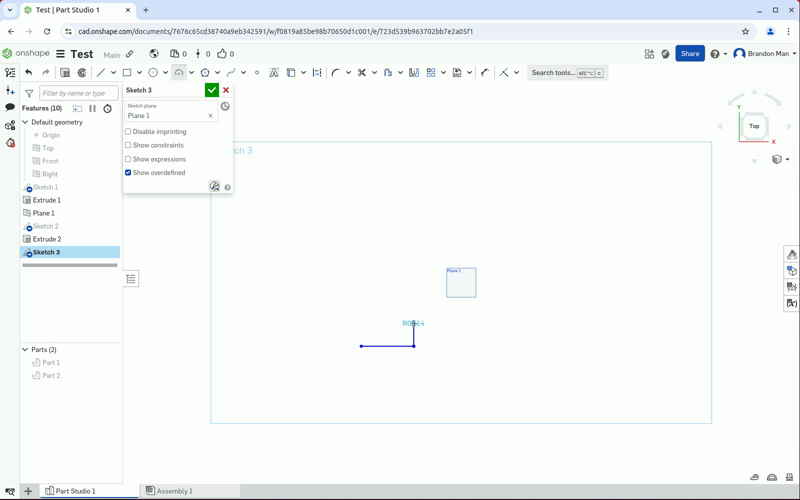
scroll(6)
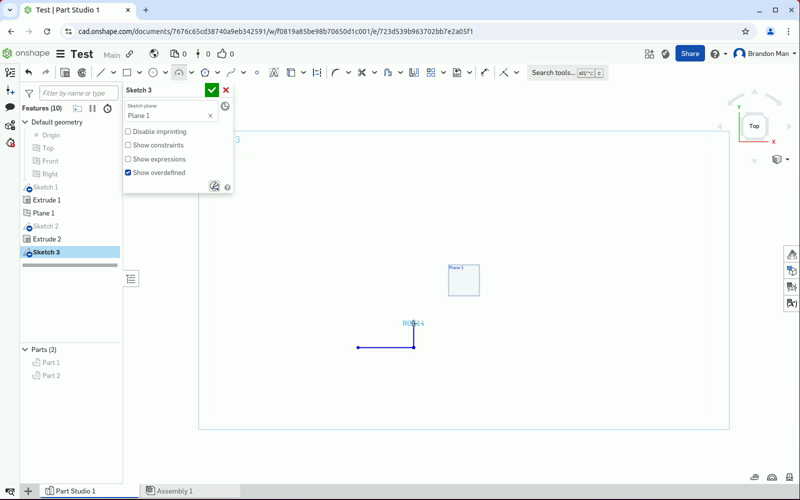
scroll(6)
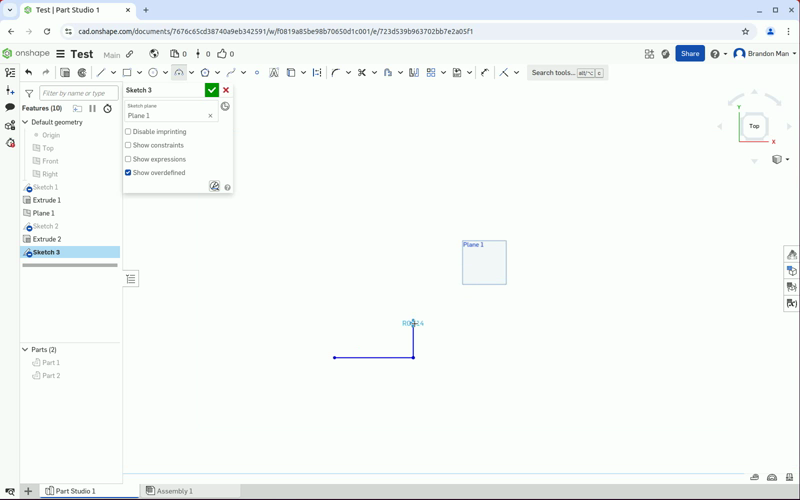
scroll(6)
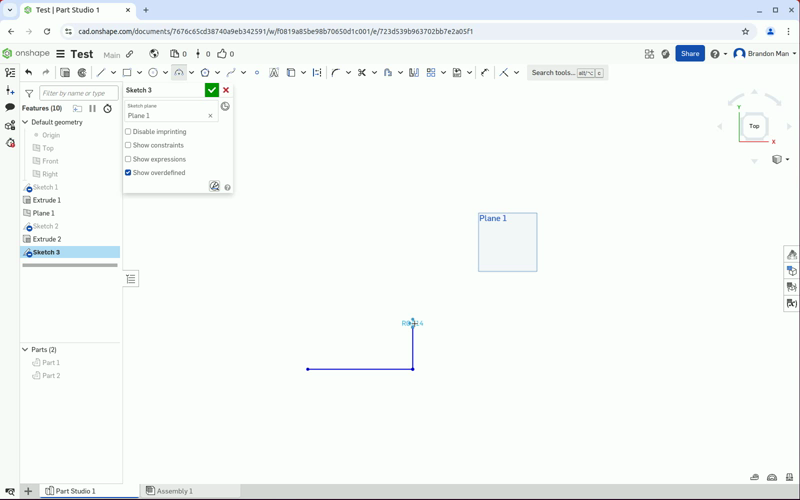
scroll(6)
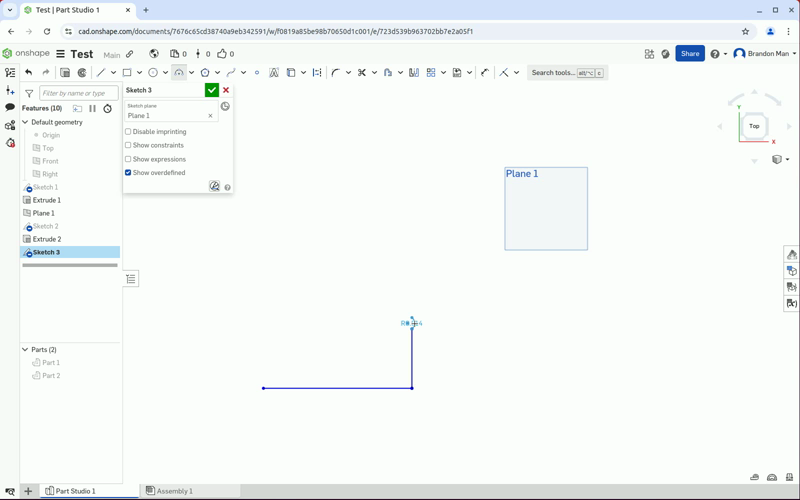
scroll(6)
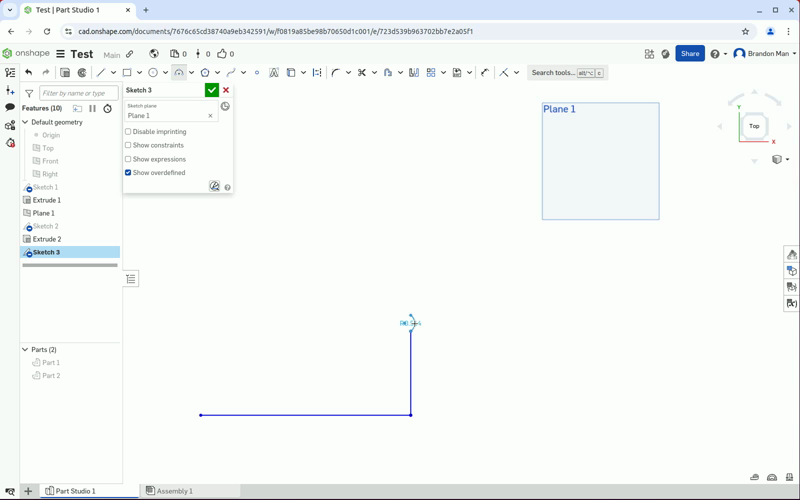
scroll(6)
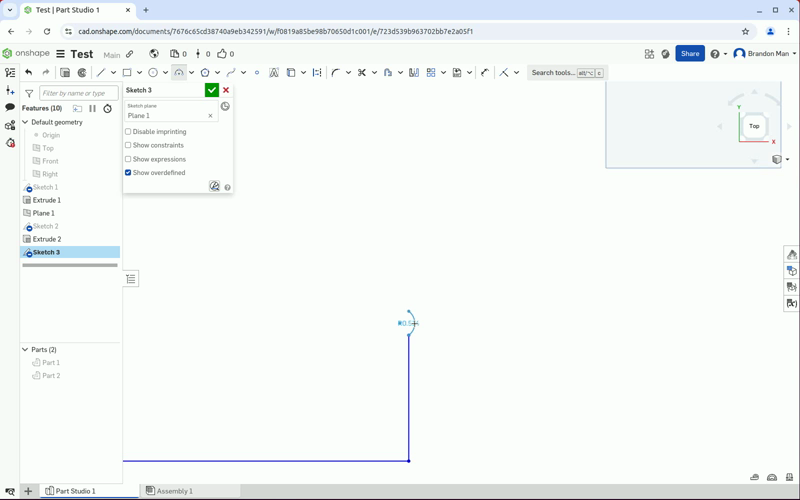
scroll(6)
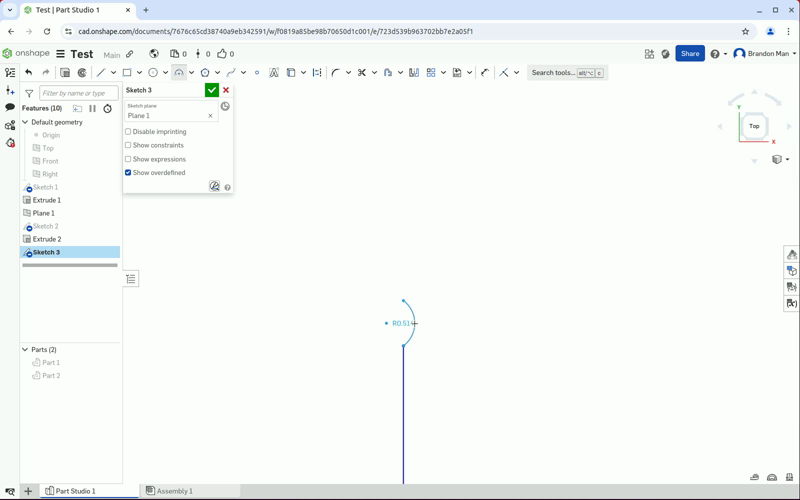
click(414, 323)
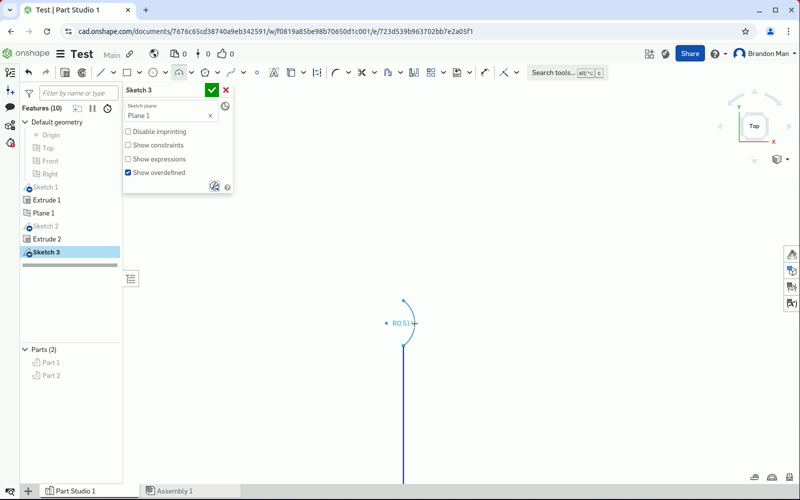
scroll(-6)
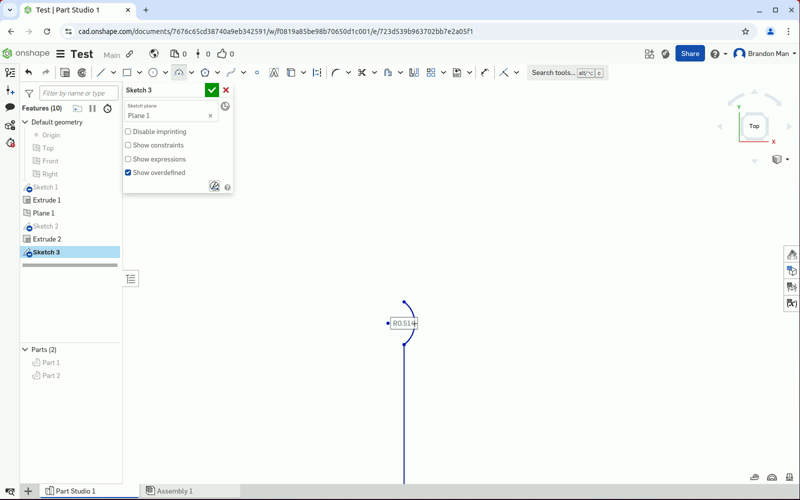
scroll(-6)
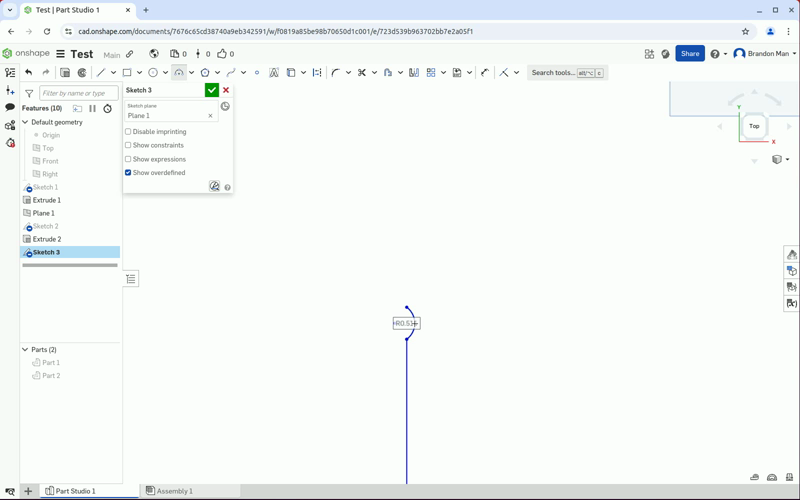
scroll(-6)
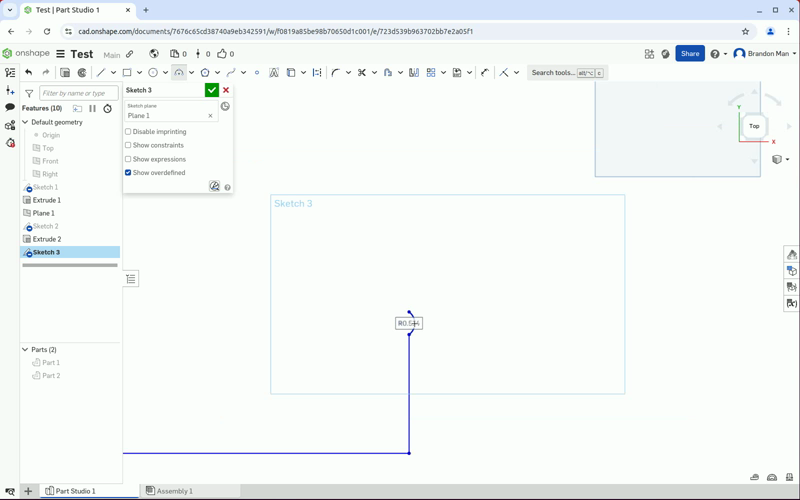
scroll(-6)
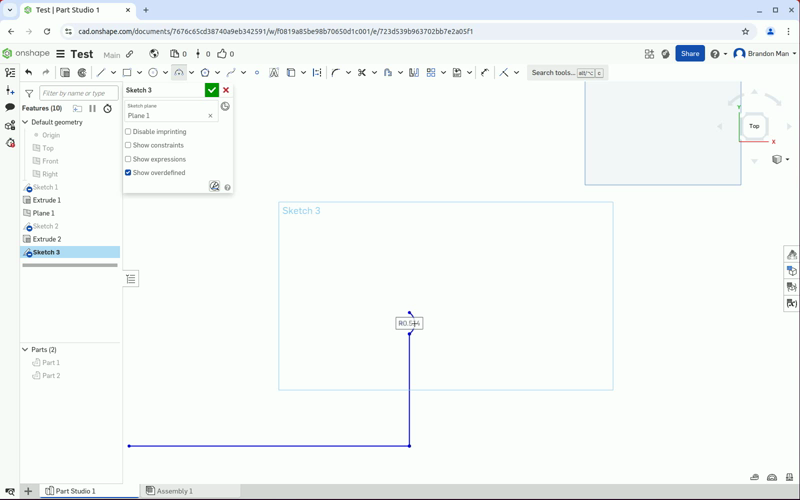
scroll(-6)
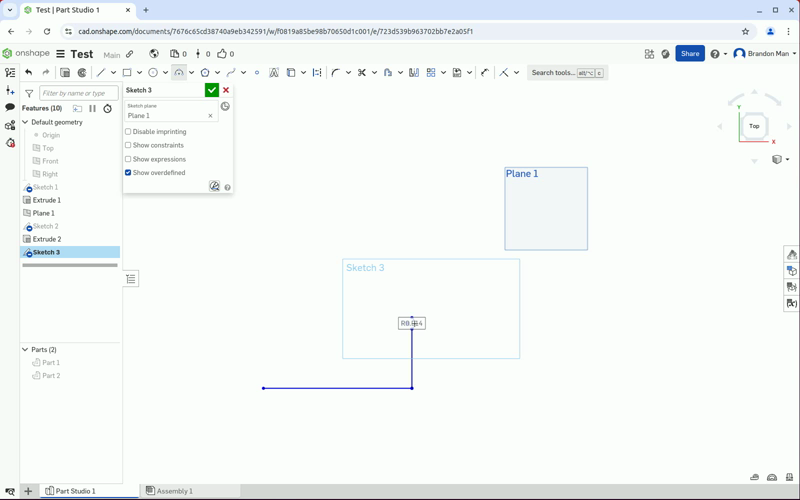
scroll(-6)
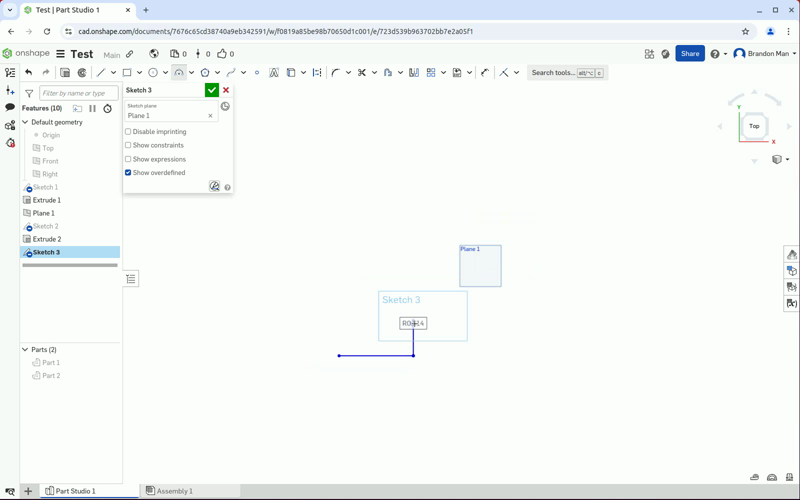
scroll(-6)
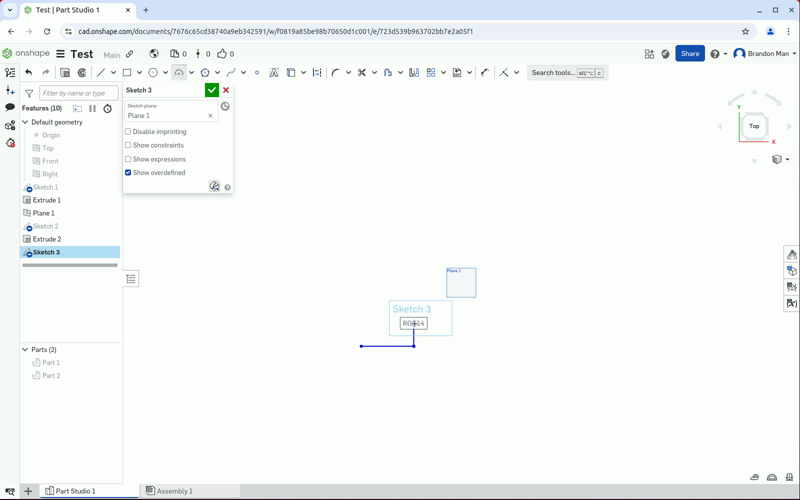
key_up(shift)
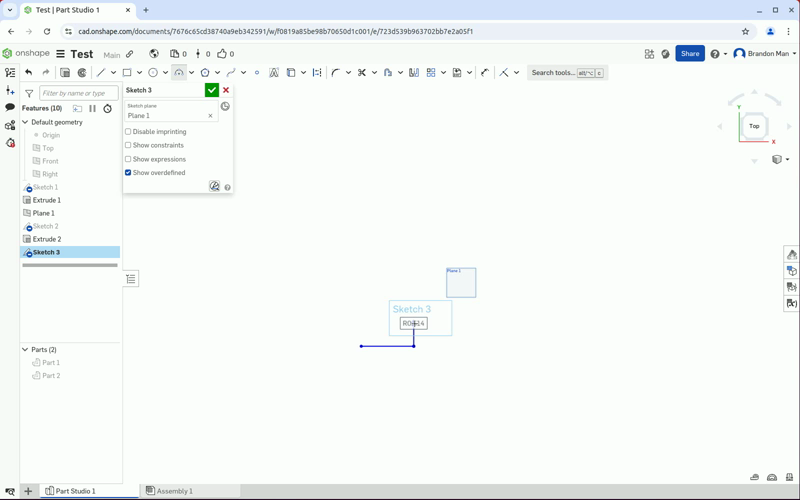
key(esc)
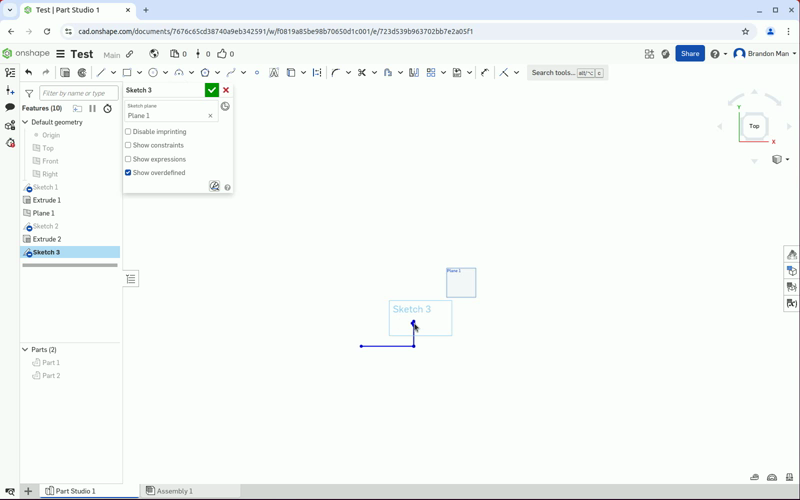
key(l)
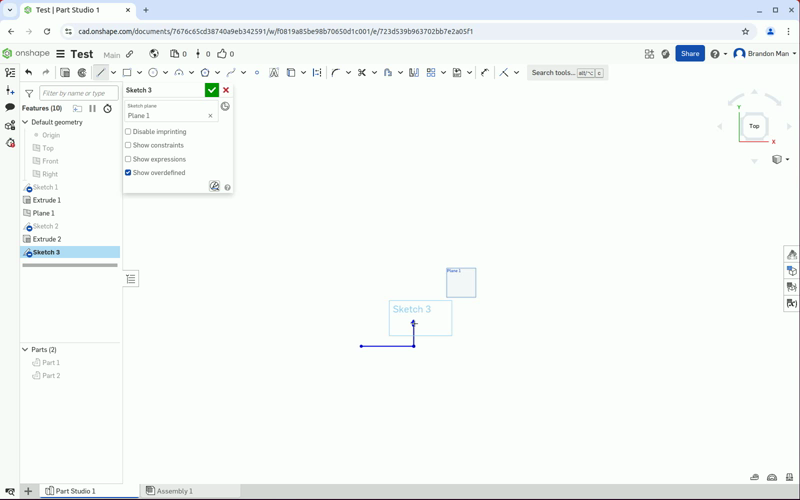
mouse_move(413, 321)
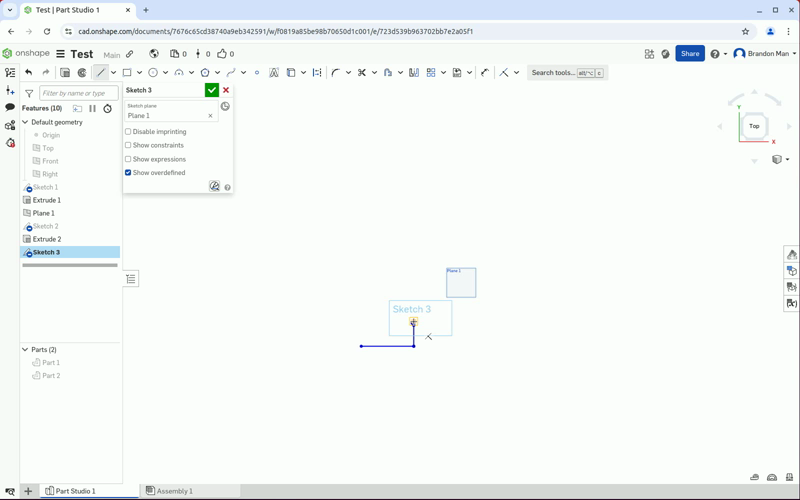
scroll(6)
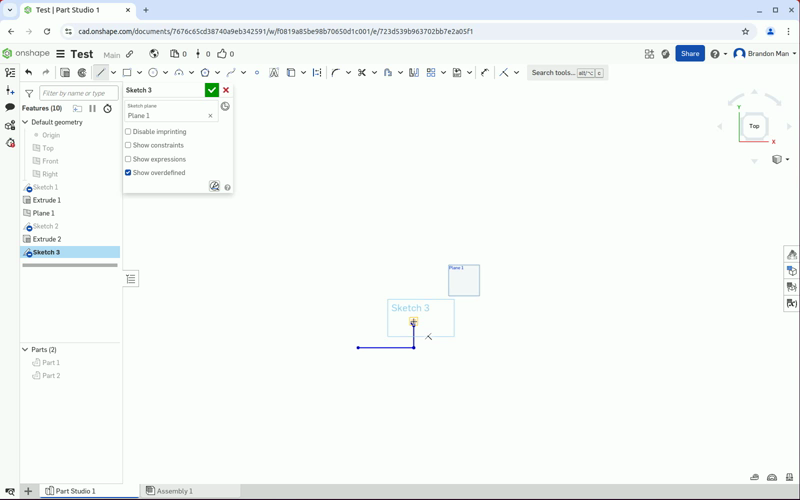
scroll(6)
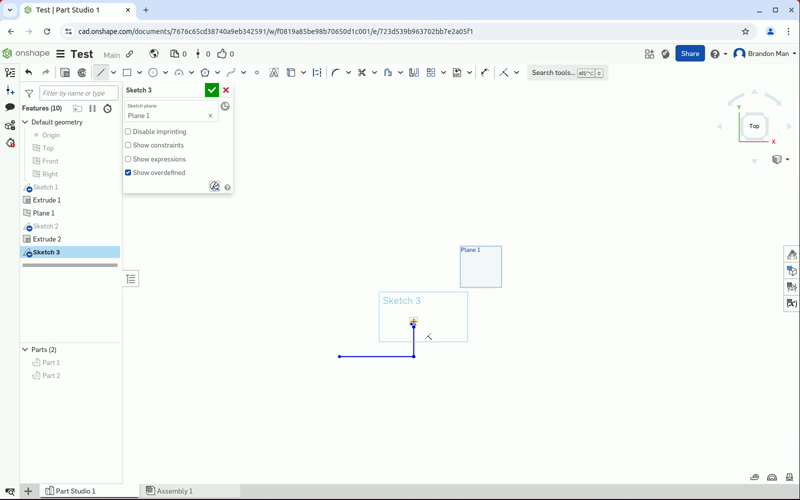
scroll(6)
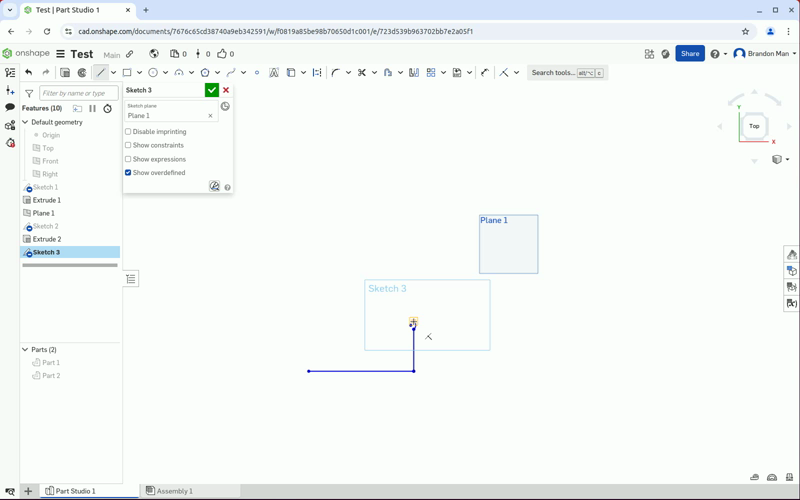
scroll(6)
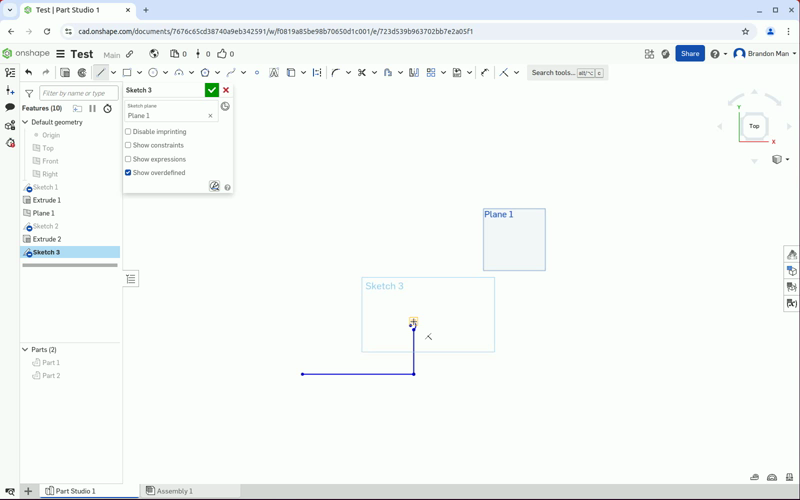
scroll(6)
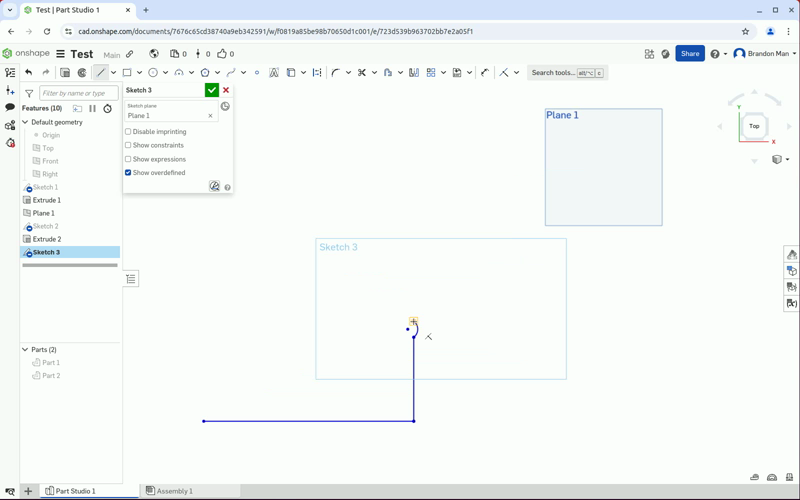
scroll(6)
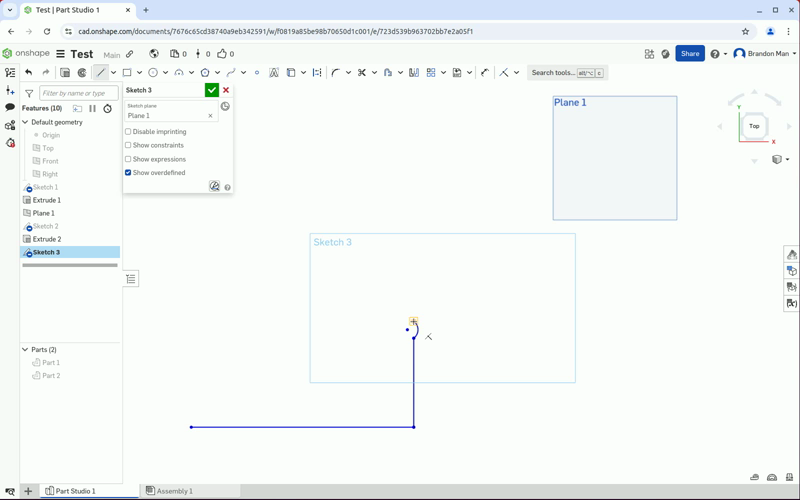
scroll(6)
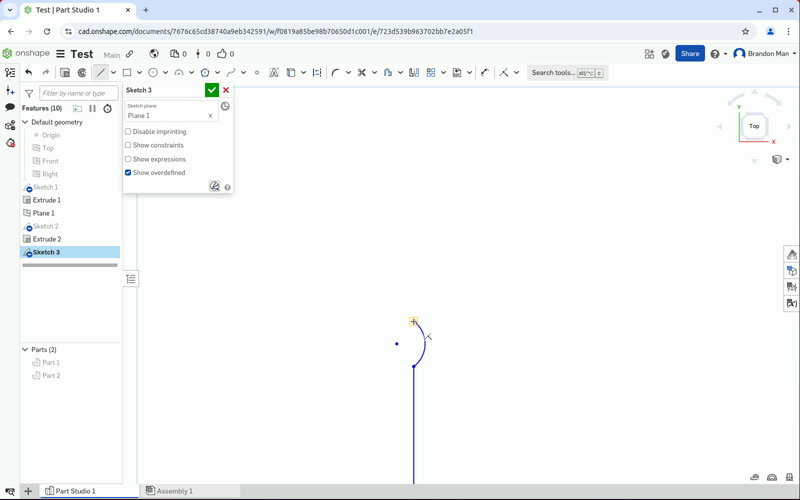
click(413, 321)
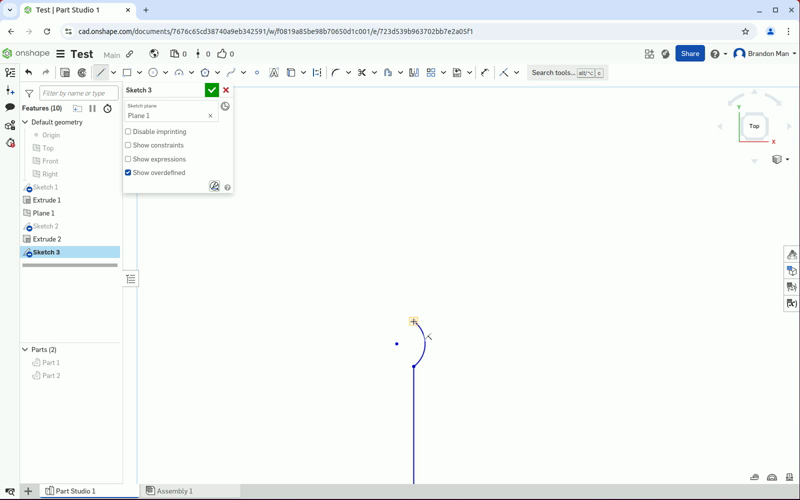
scroll(-6)
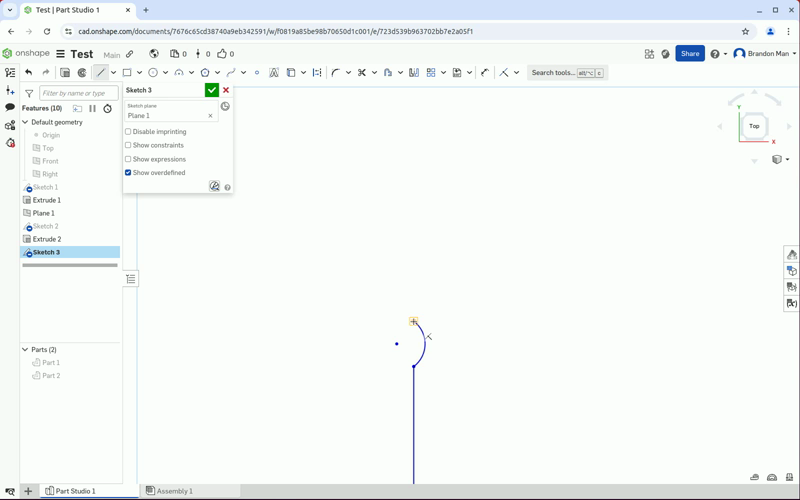
scroll(-6)
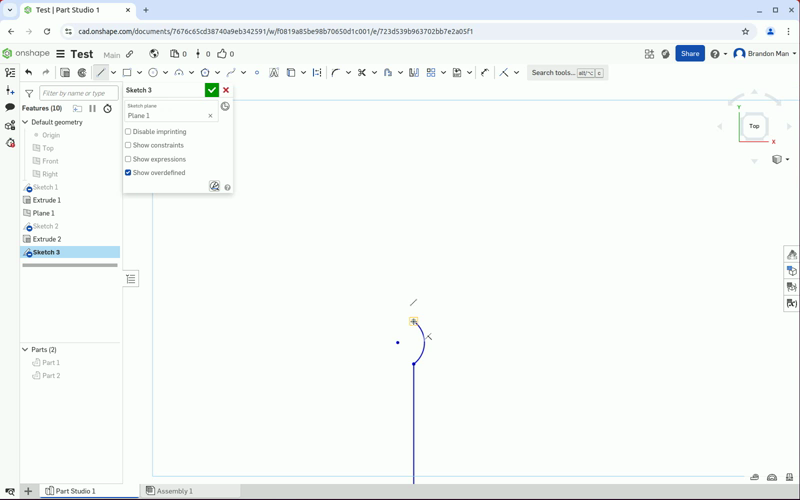
scroll(-6)
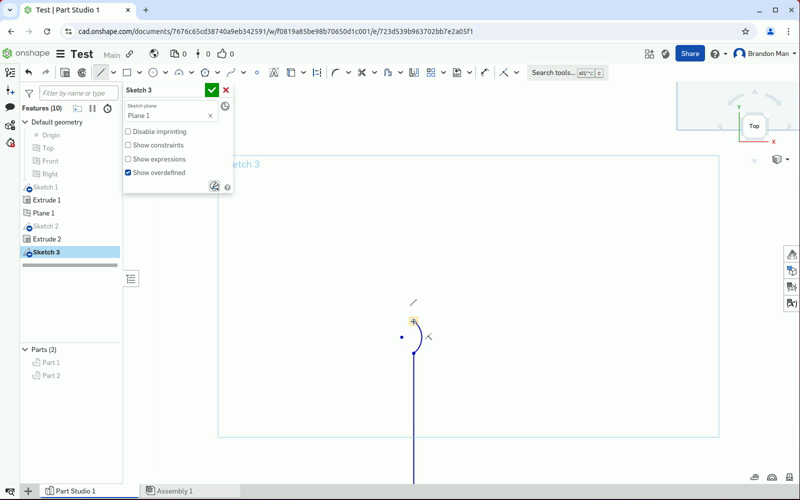
scroll(-6)
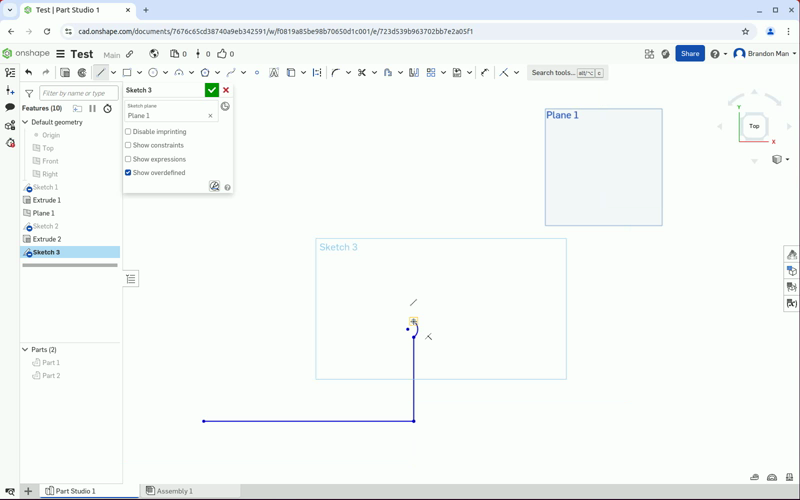
scroll(-6)
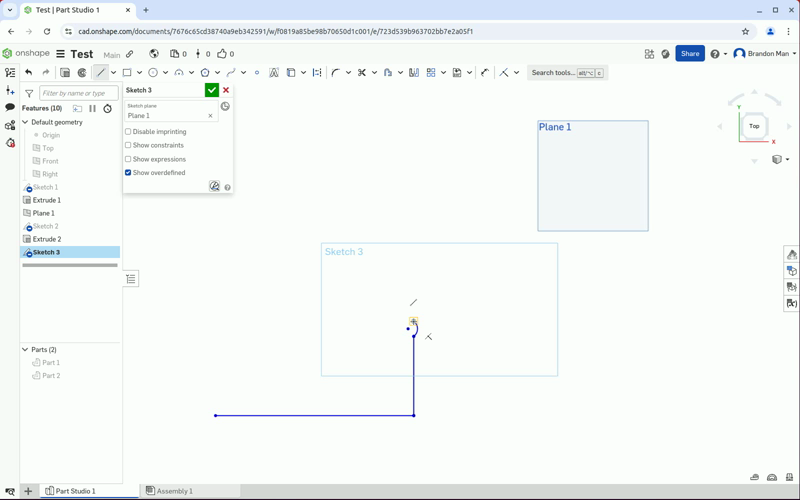
scroll(-6)
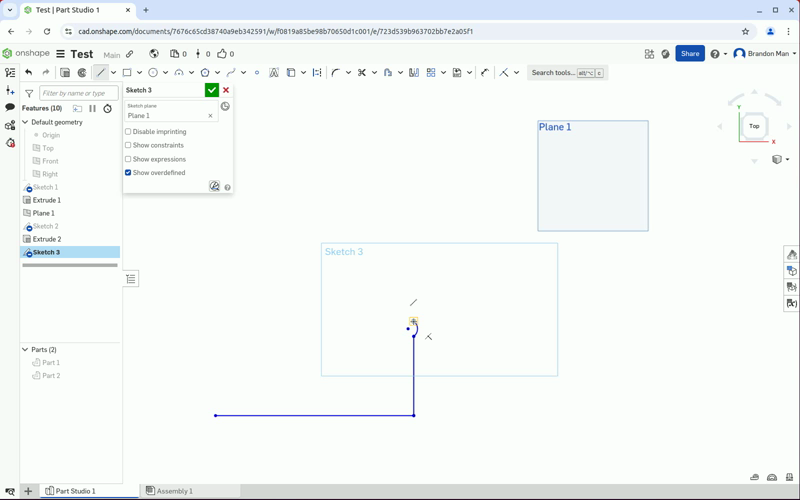
scroll(-6)
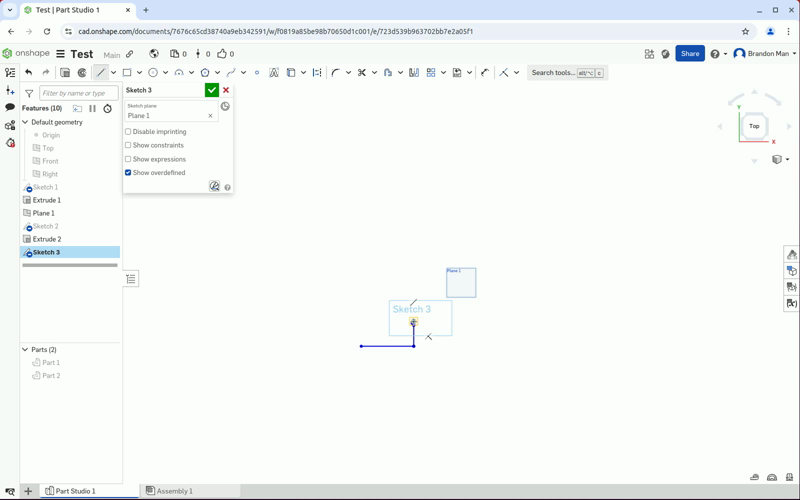
key_down(shift)
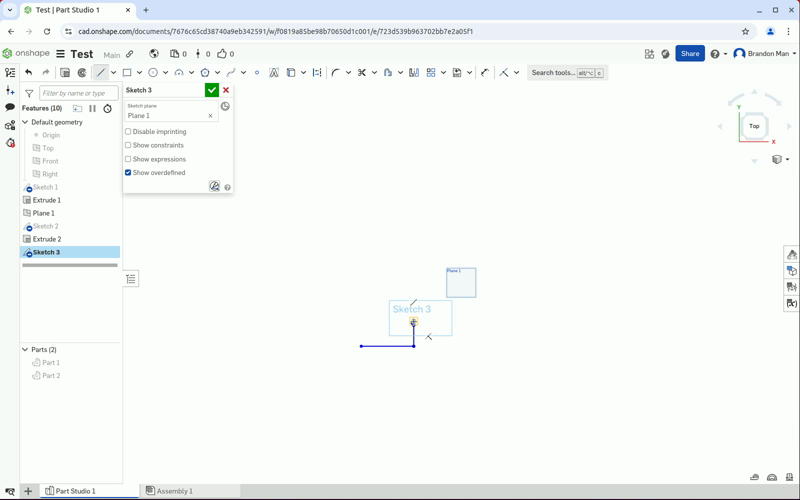
mouse_move(413, 246)
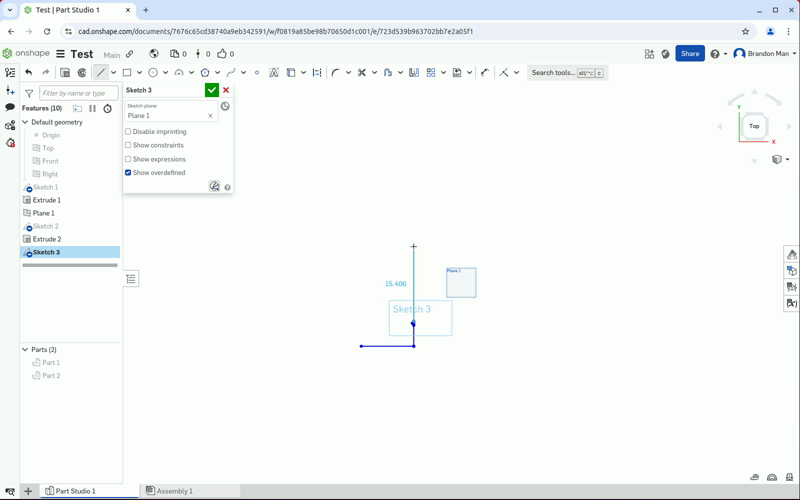
click(413, 246)
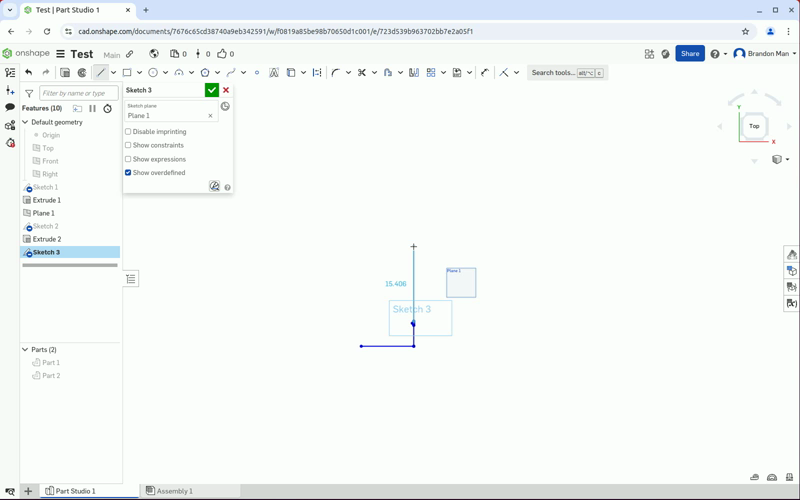
key_up(shift)
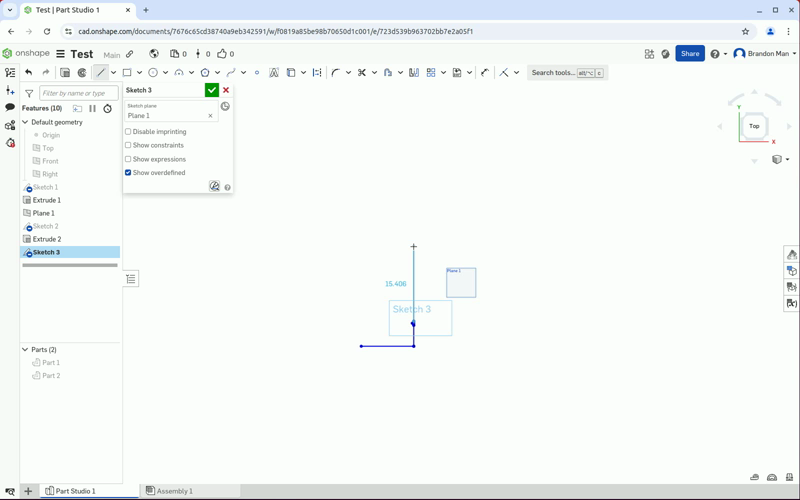
key(esc)
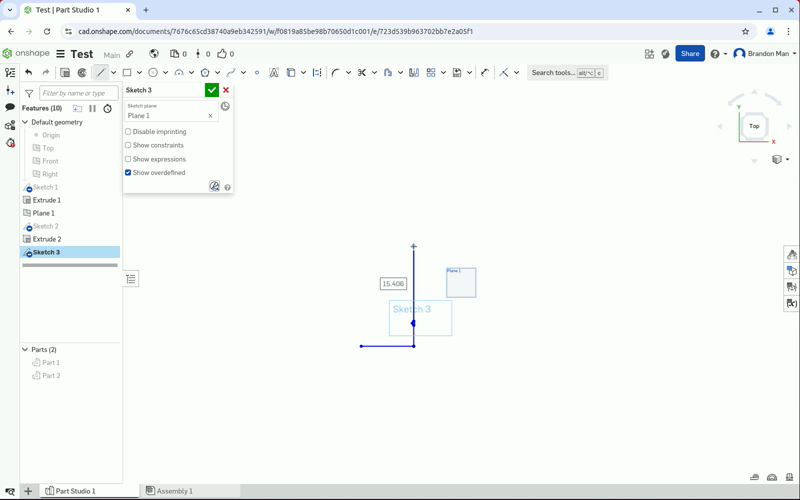
key(a)
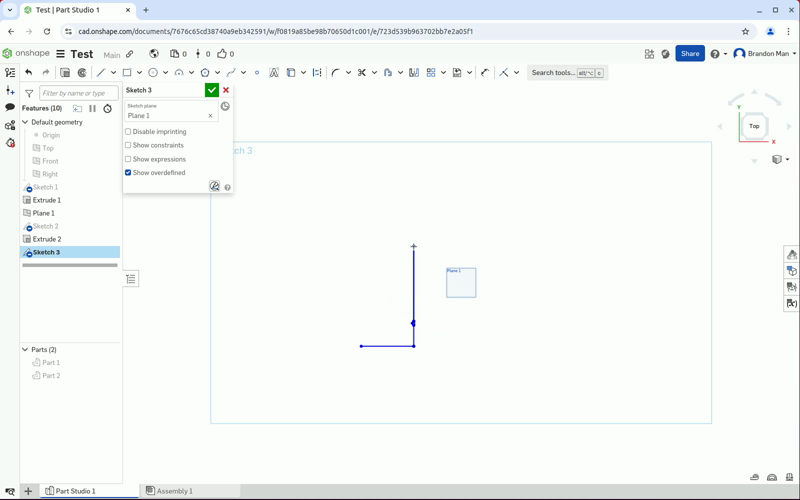
mouse_move(413, 246)
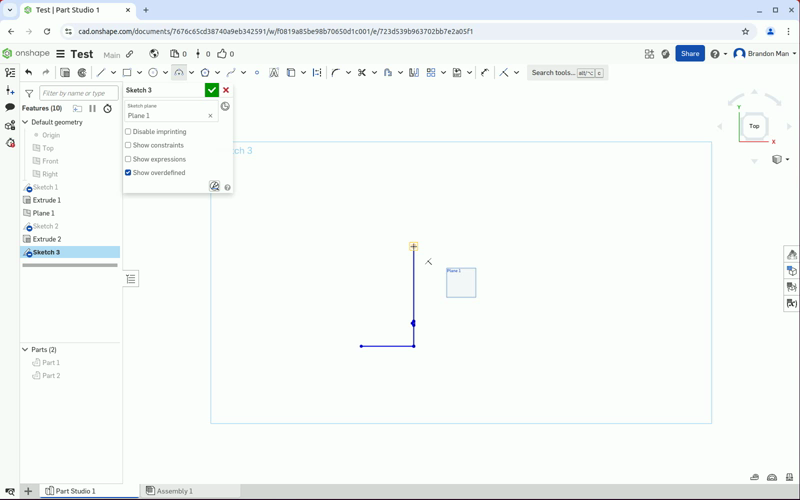
click(413, 246)
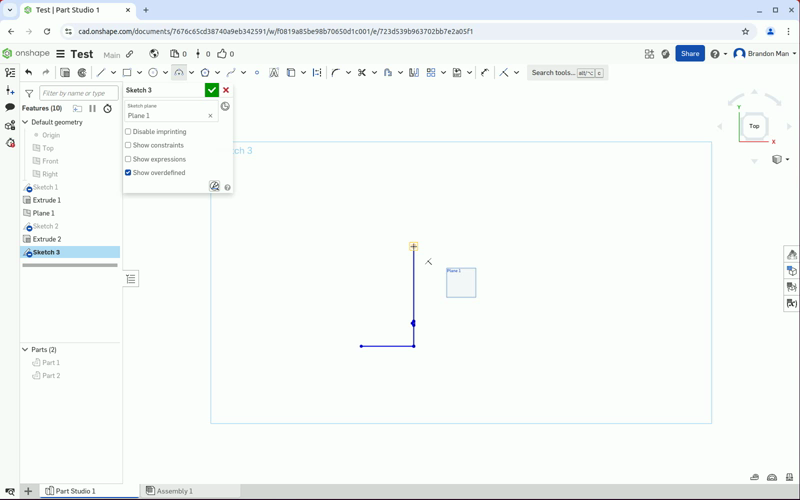
key_down(shift)
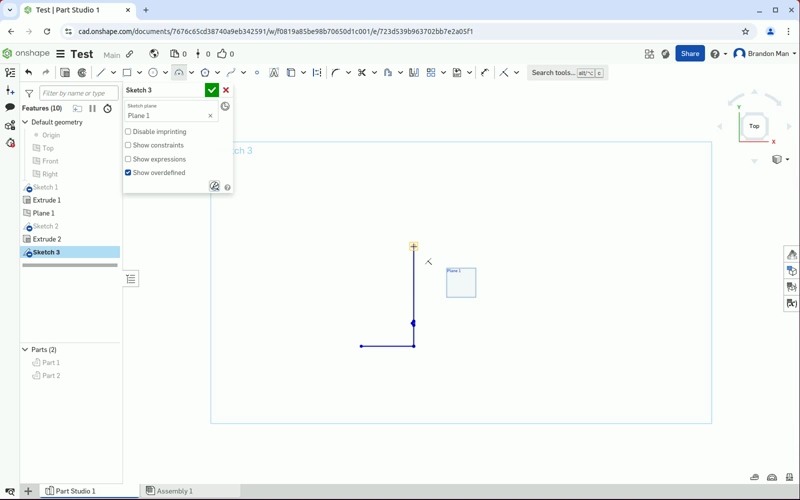
mouse_move(413, 242)
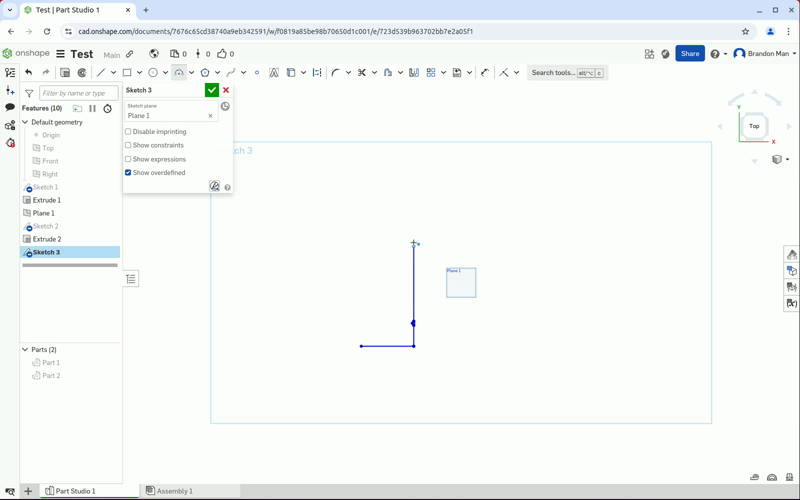
scroll(6)
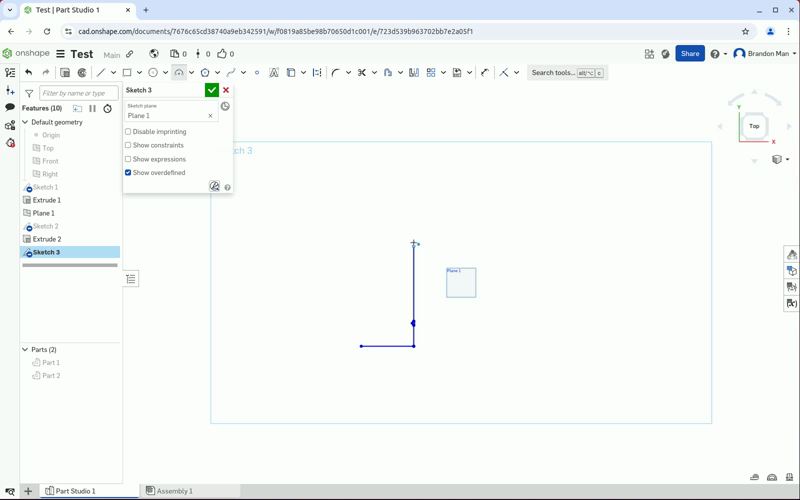
scroll(6)
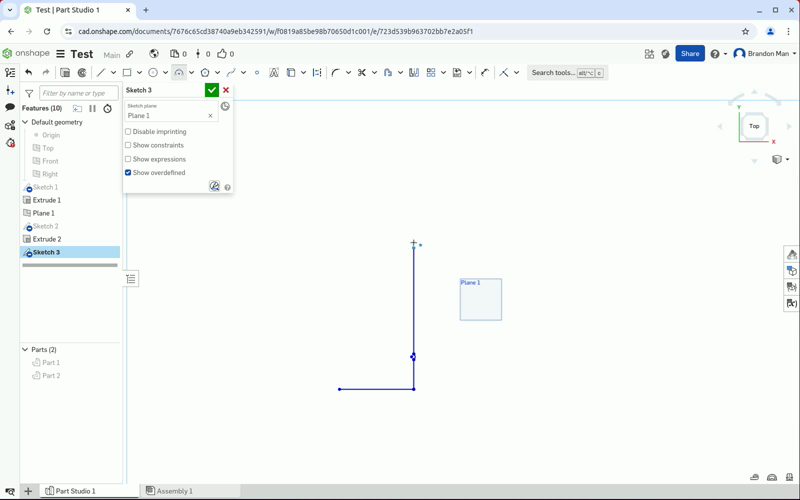
scroll(6)
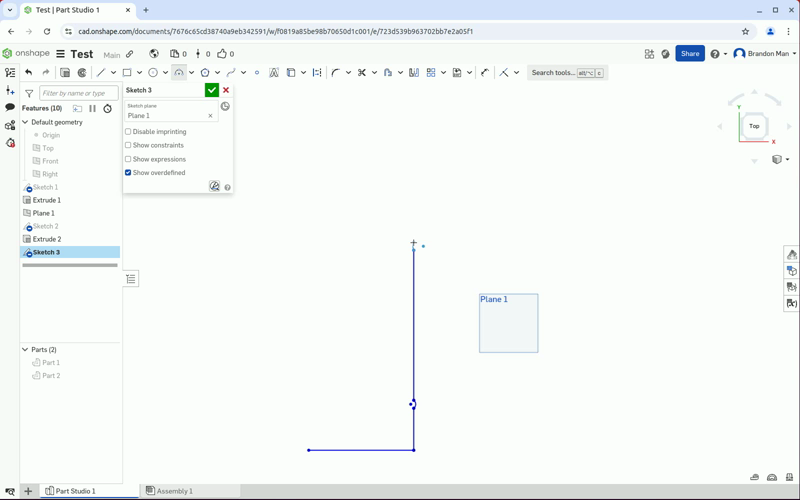
scroll(6)
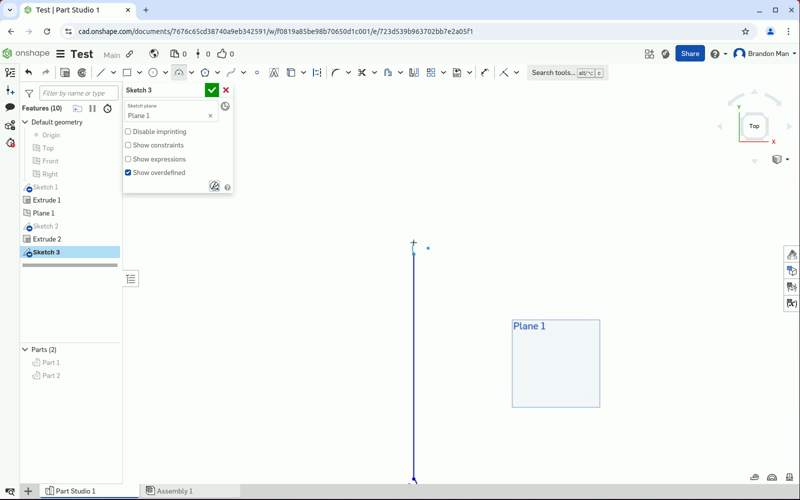
scroll(6)
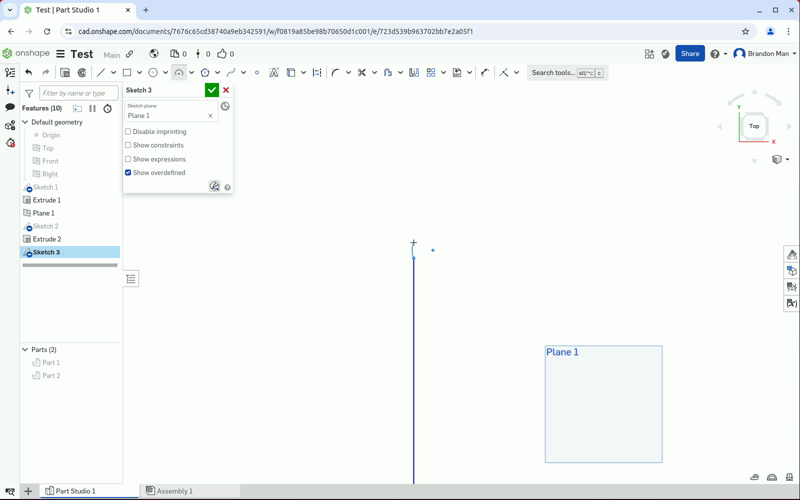
scroll(6)
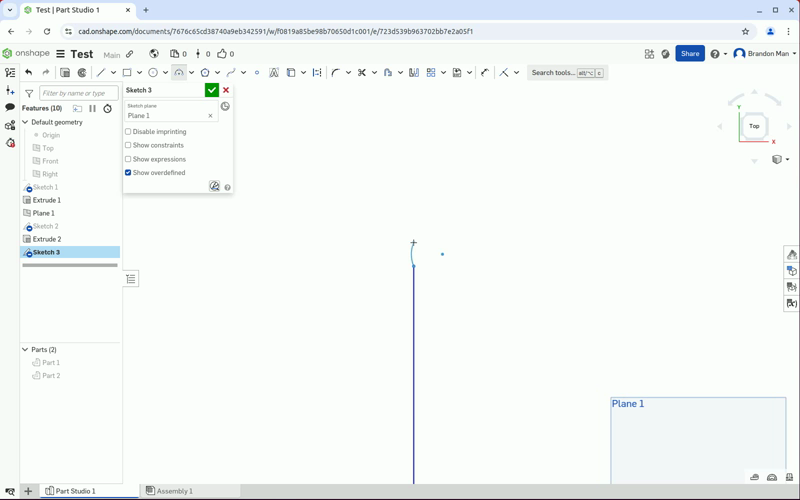
scroll(6)
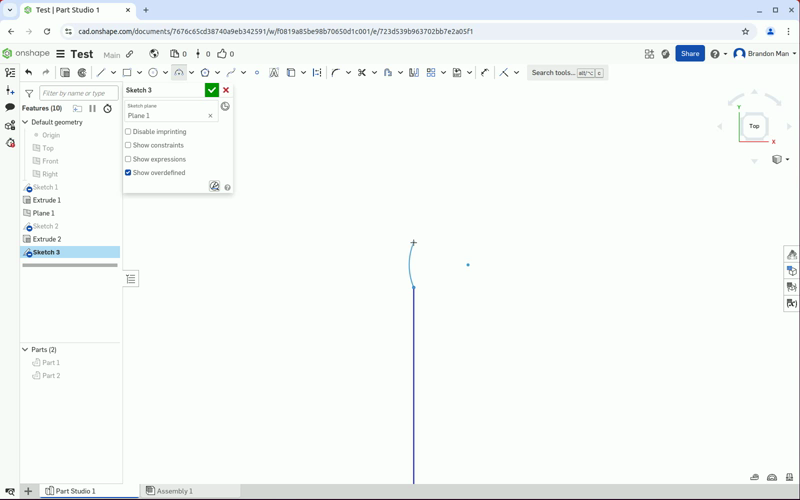
click(413, 242)
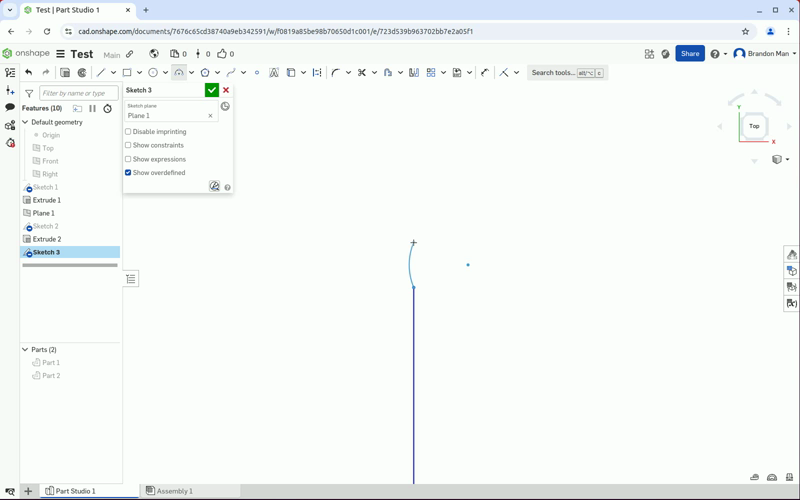
scroll(-6)
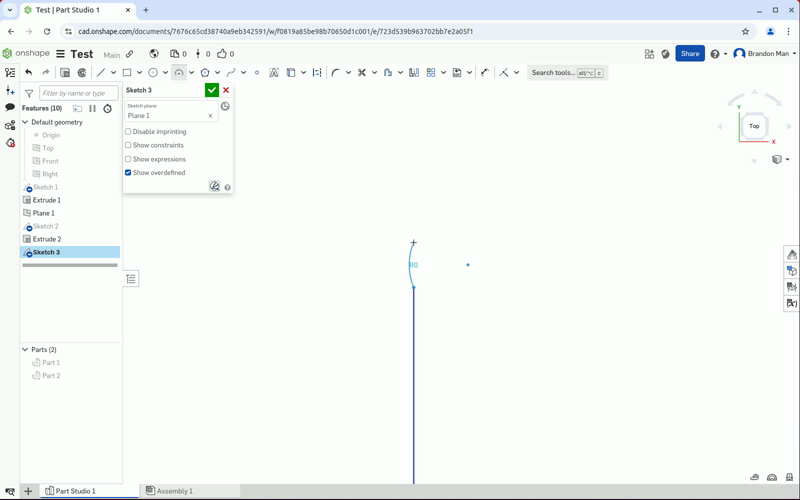
scroll(-6)
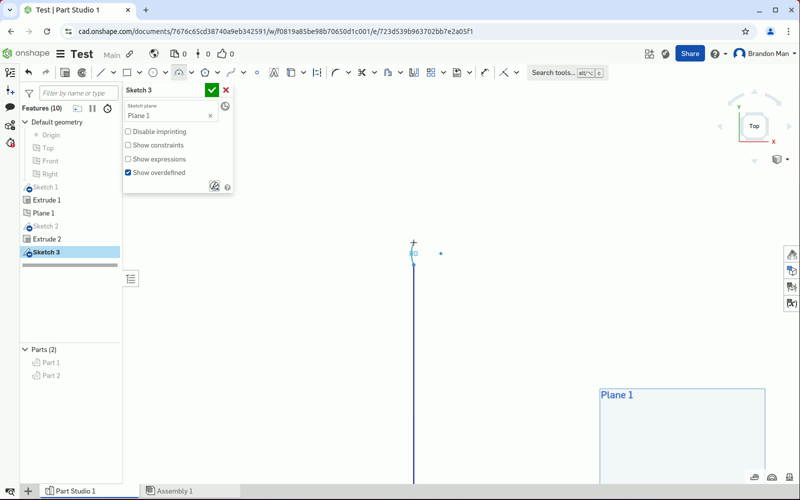
scroll(-6)
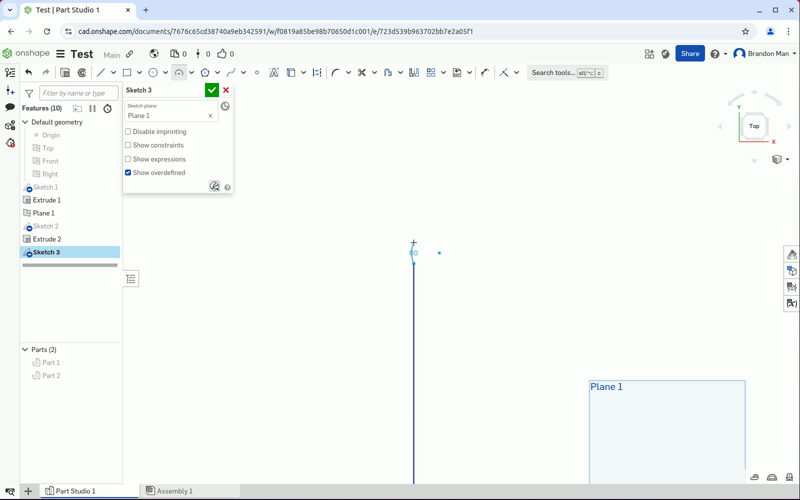
scroll(-6)
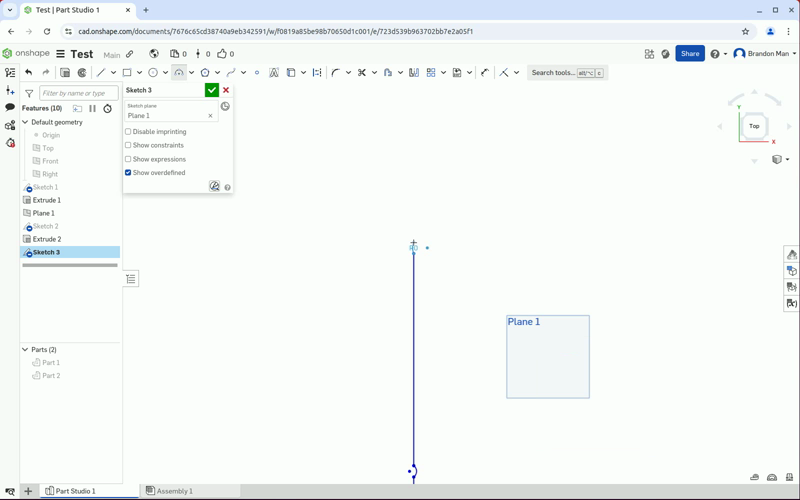
scroll(-6)
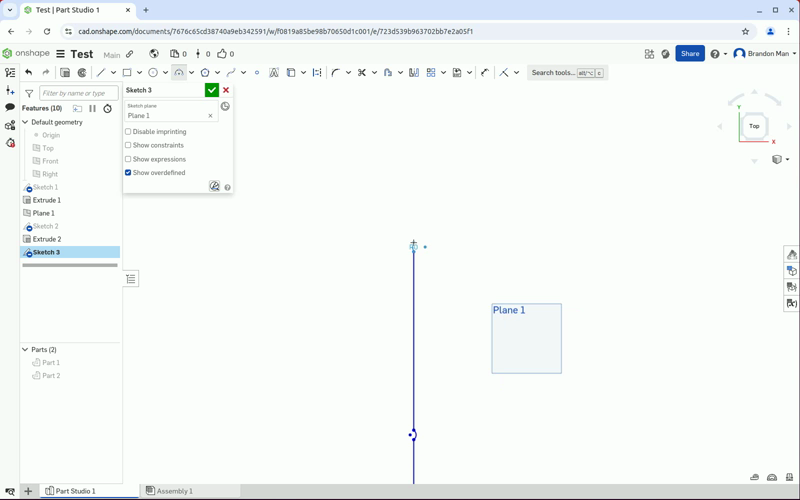
scroll(-6)
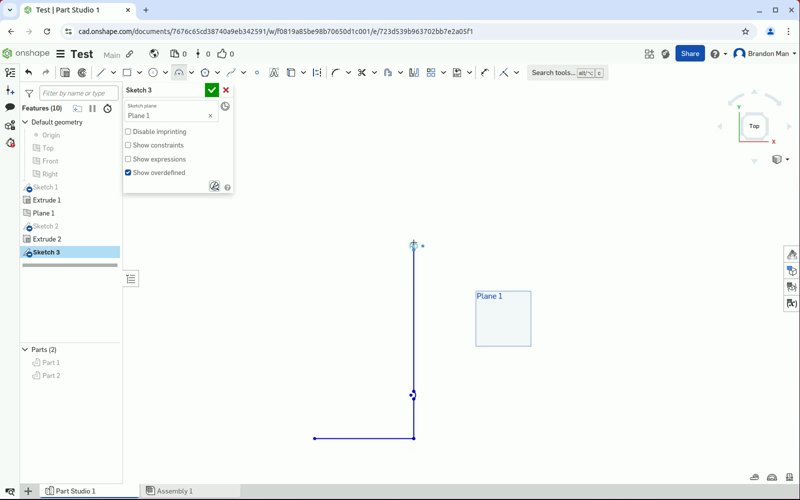
scroll(-6)
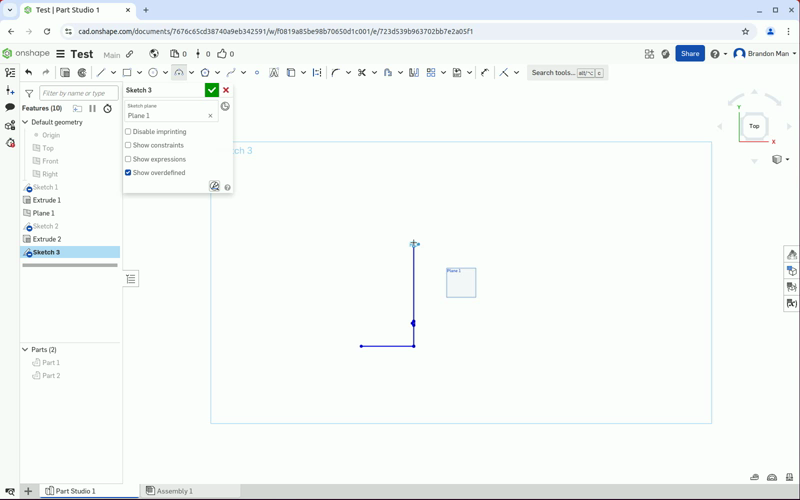
mouse_move(414, 243)
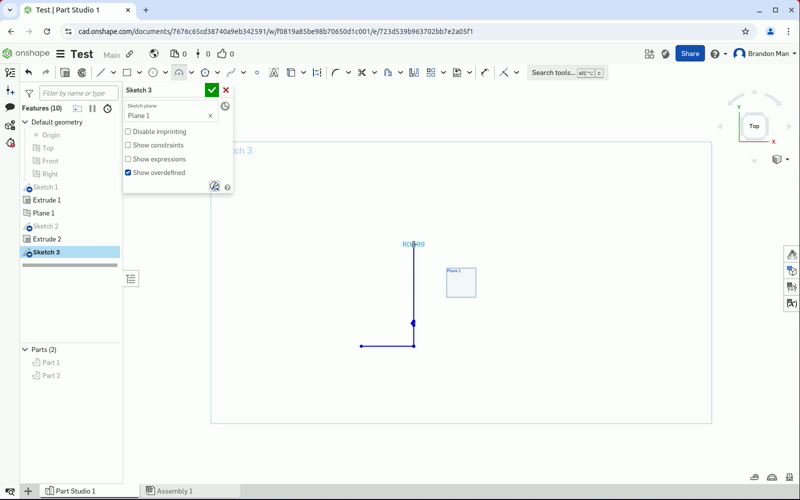
scroll(6)
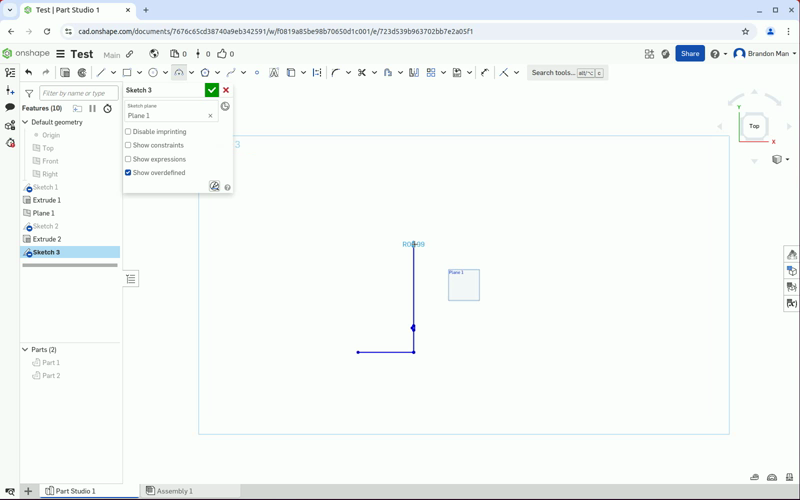
scroll(6)
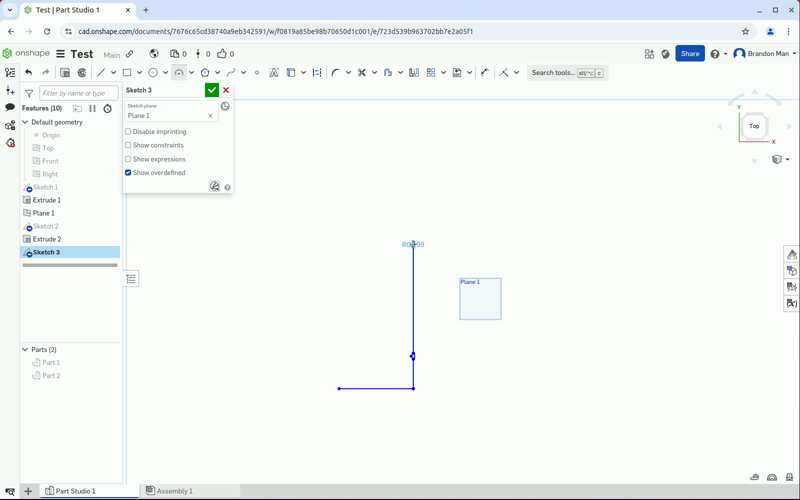
scroll(6)
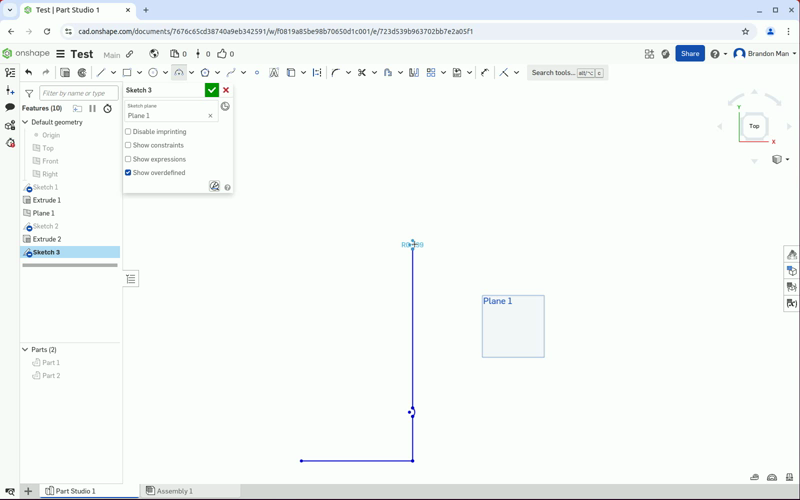
scroll(6)
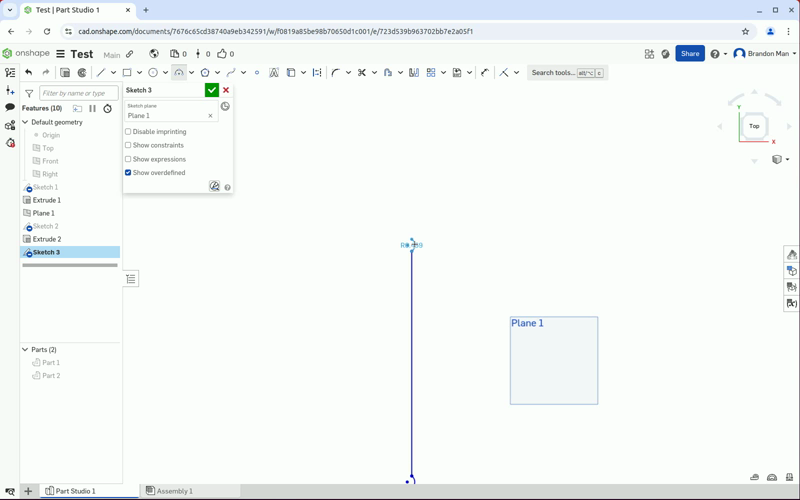
scroll(6)
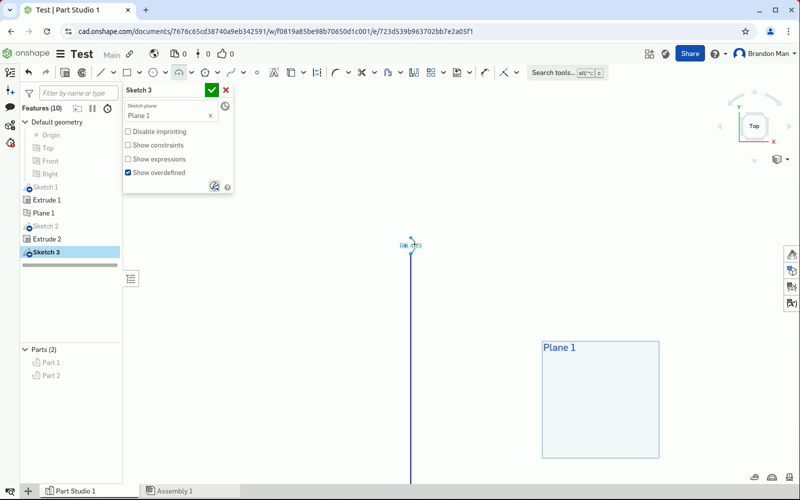
scroll(6)
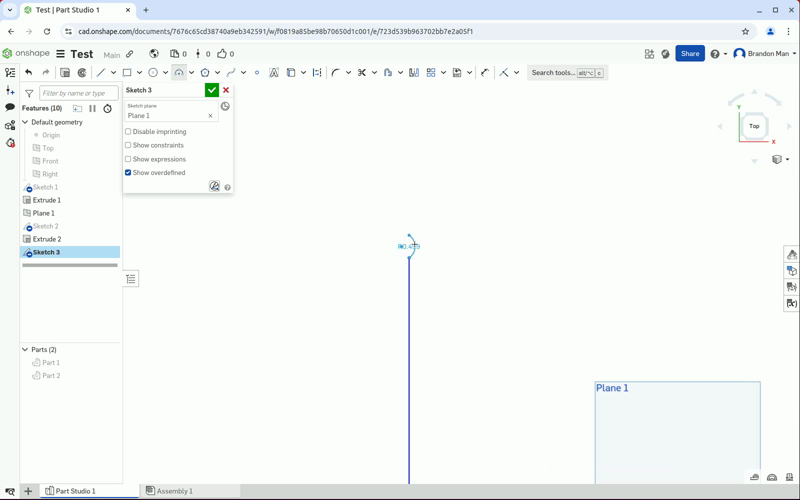
scroll(6)
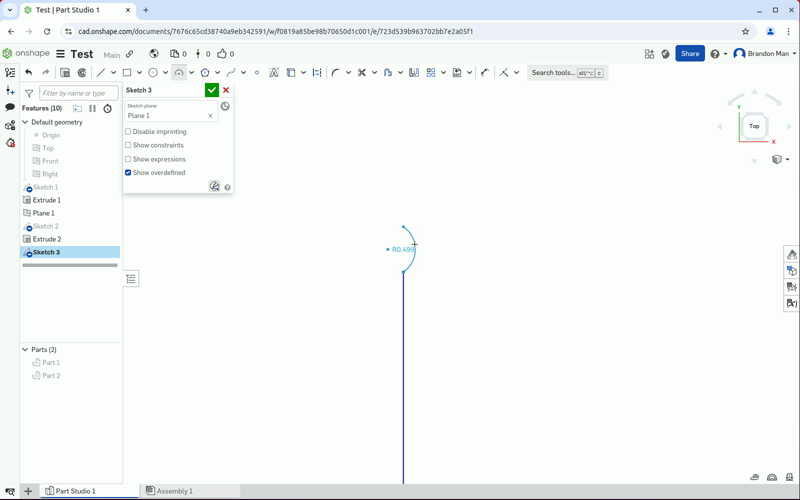
click(414, 243)
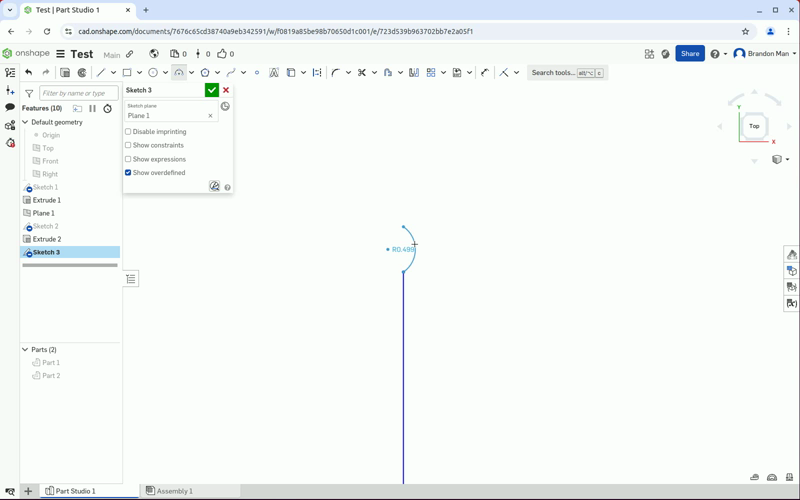
scroll(-6)
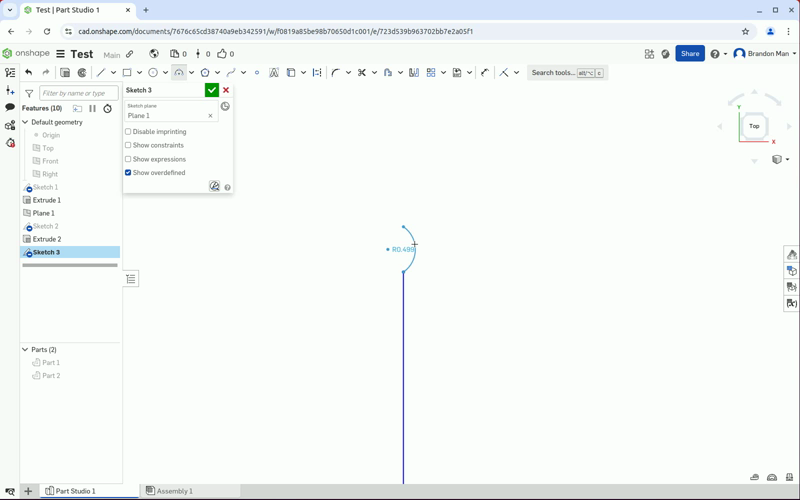
scroll(-6)
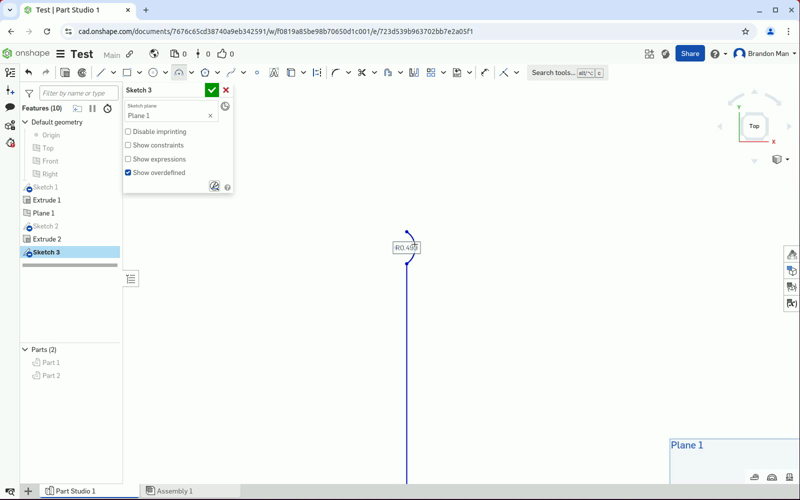
scroll(-6)
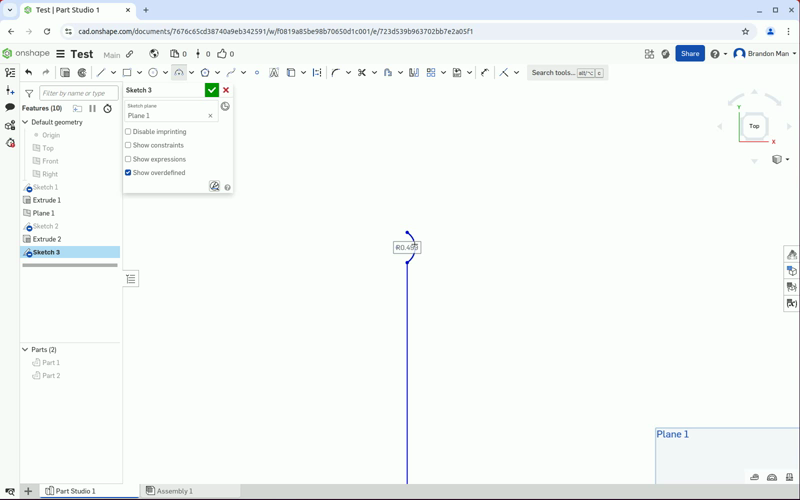
scroll(-6)
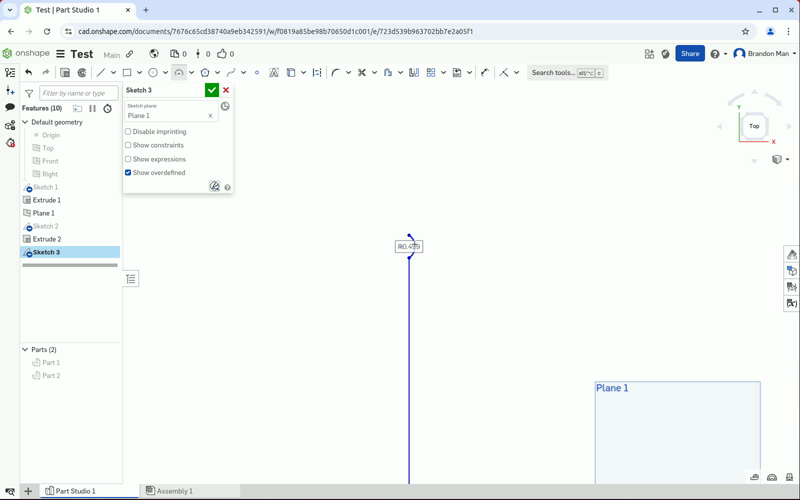
scroll(-6)
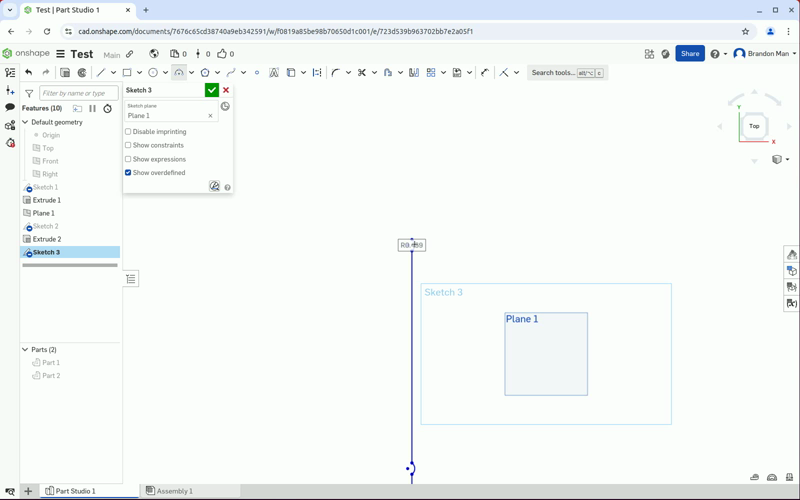
scroll(-6)
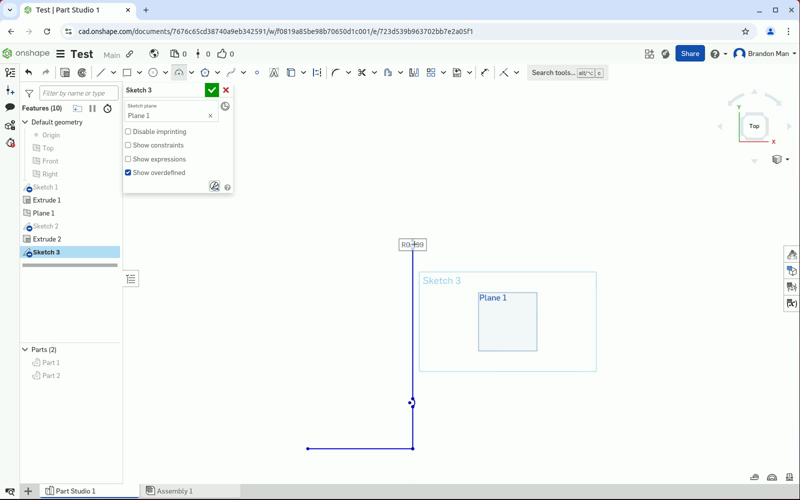
scroll(-6)
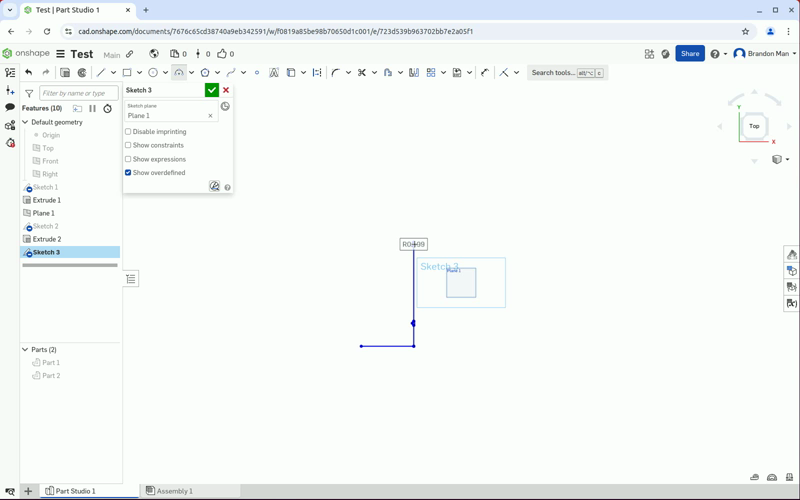
key_up(shift)
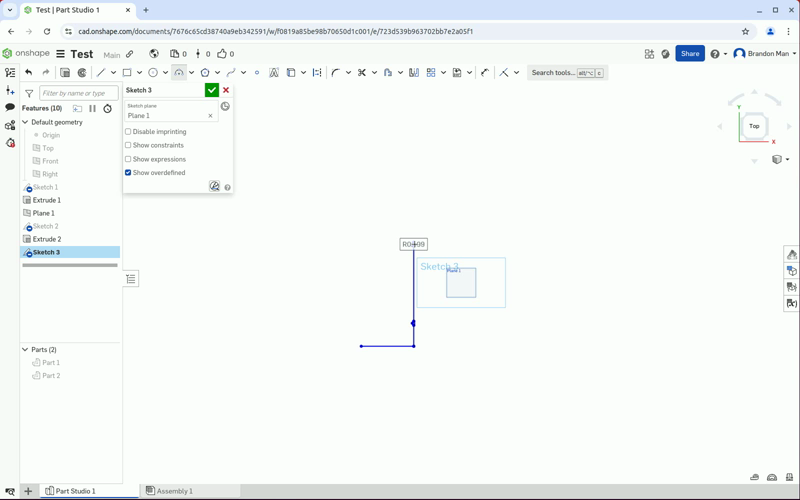
key(esc)
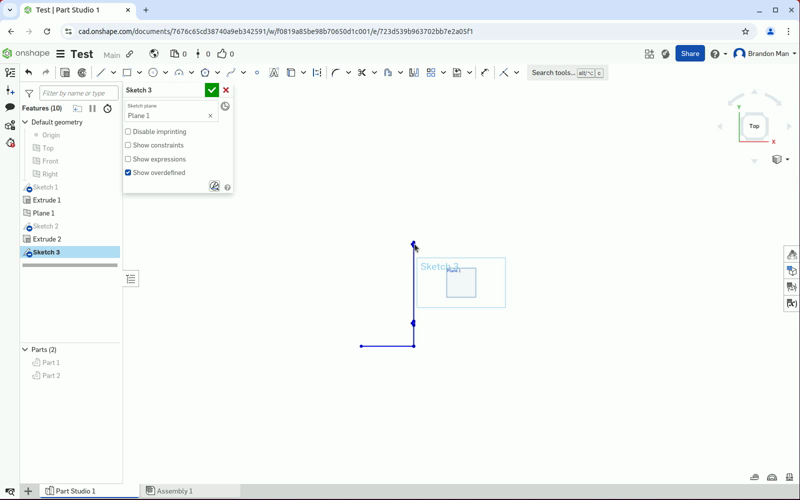
key(l)
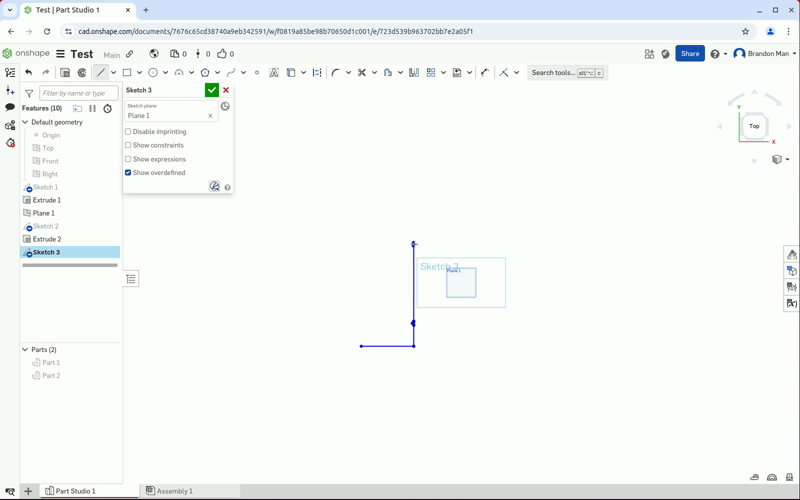
mouse_move(413, 242)
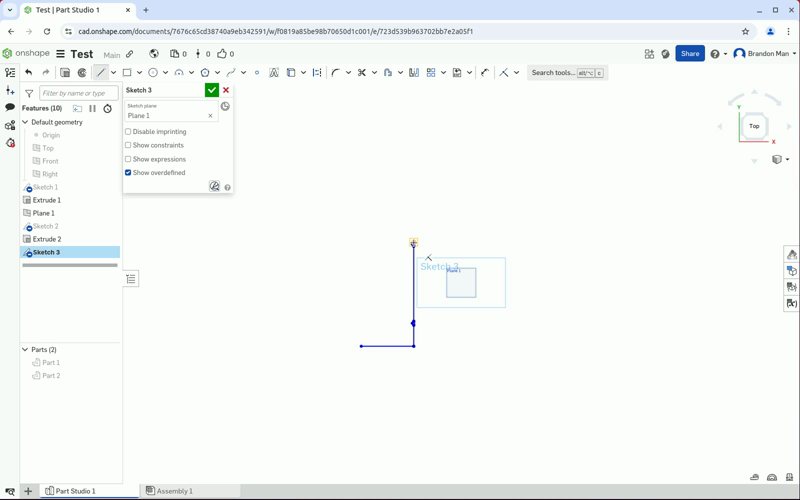
scroll(6)
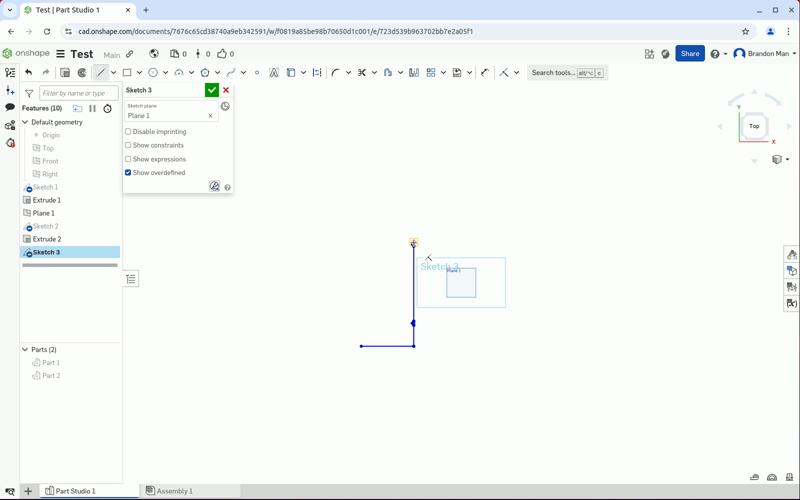
scroll(6)
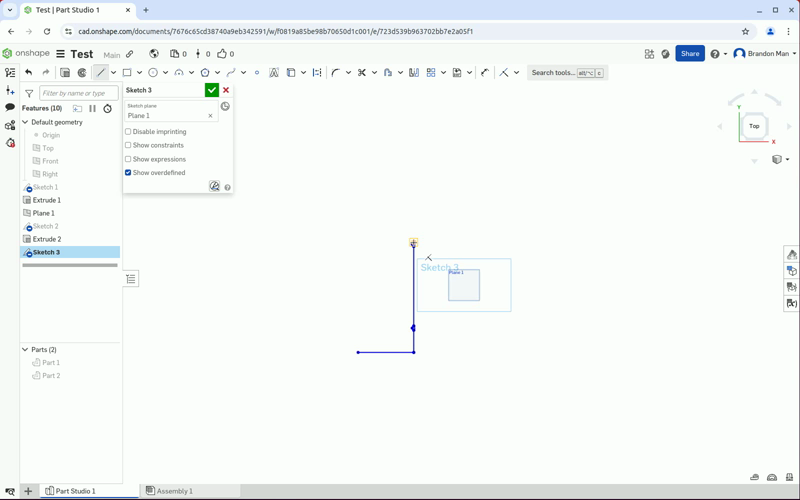
scroll(6)
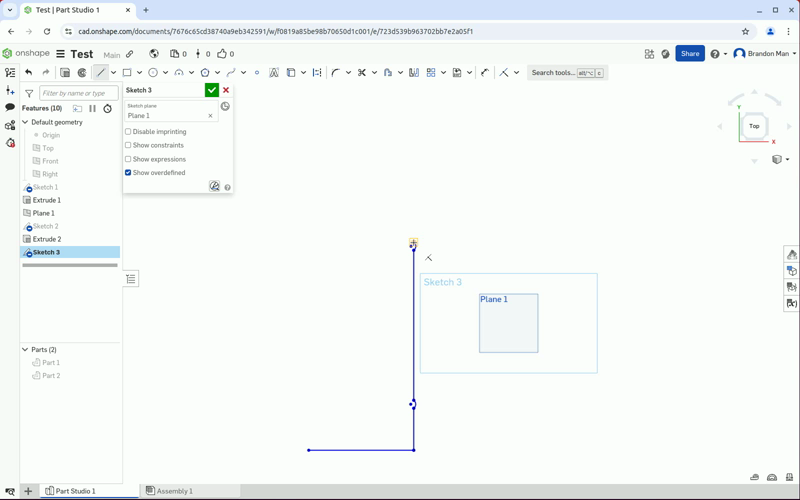
scroll(6)
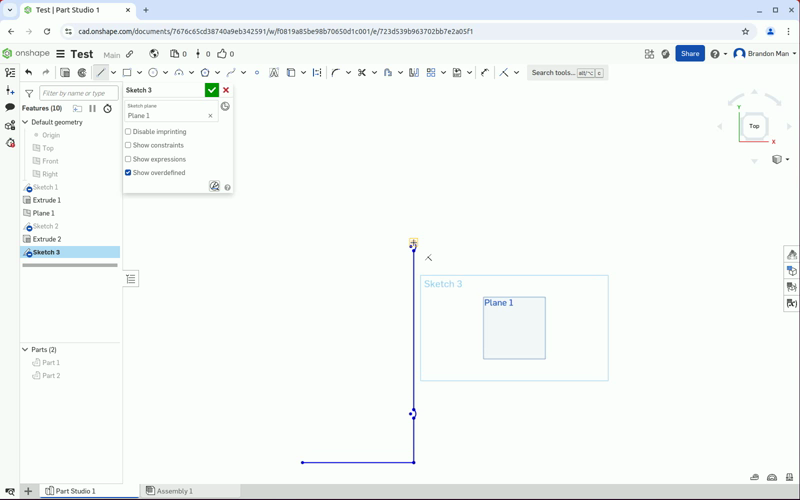
scroll(6)
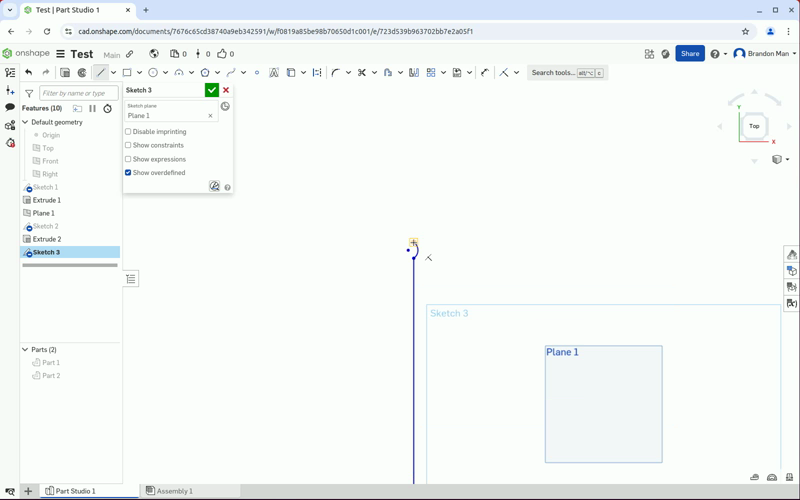
scroll(6)
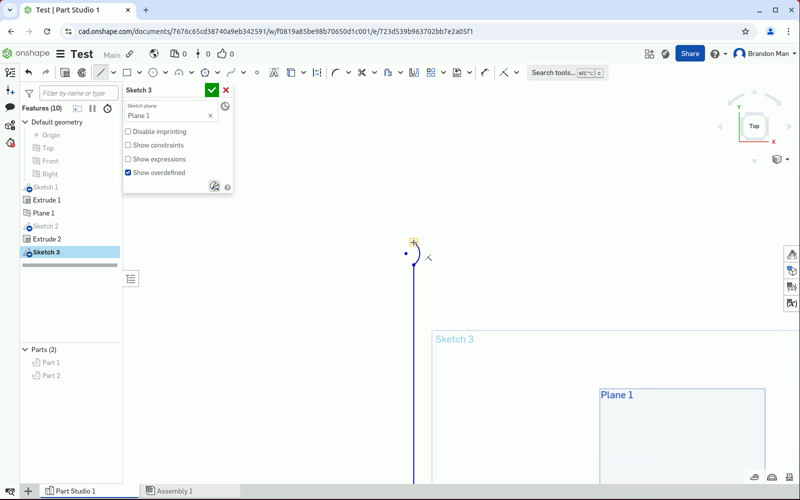
scroll(6)
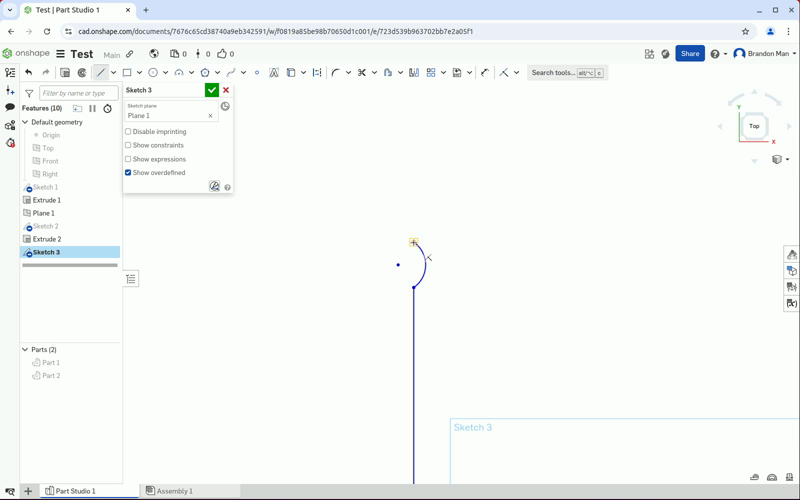
click(413, 242)
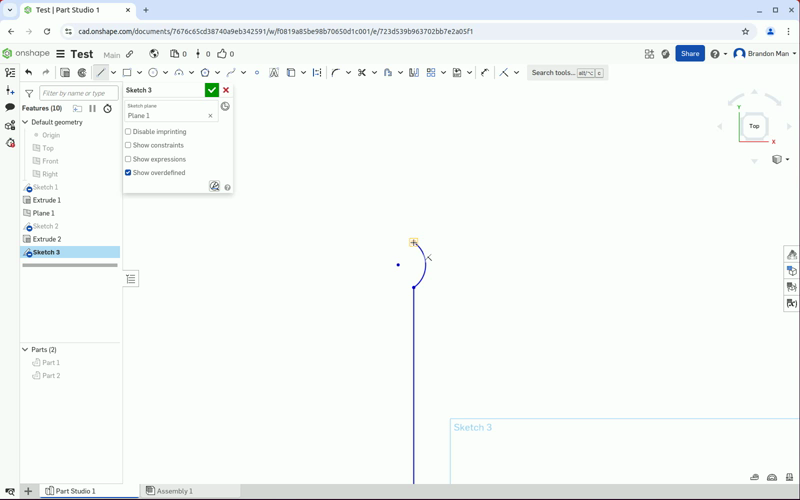
scroll(-6)
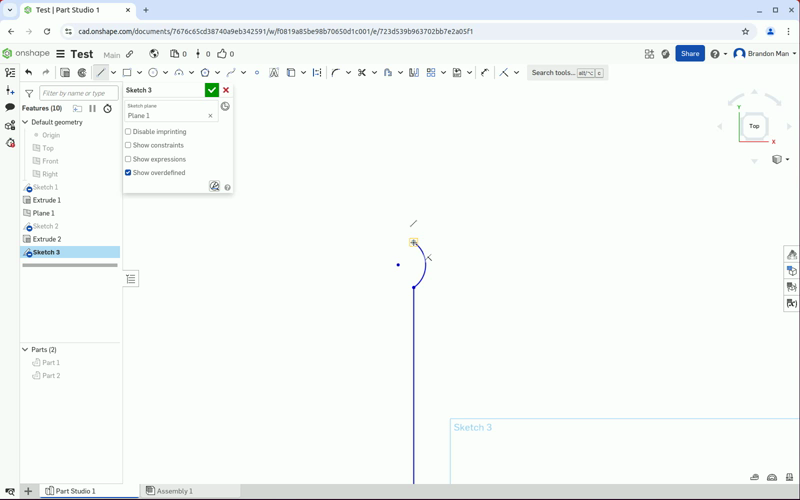
scroll(-6)
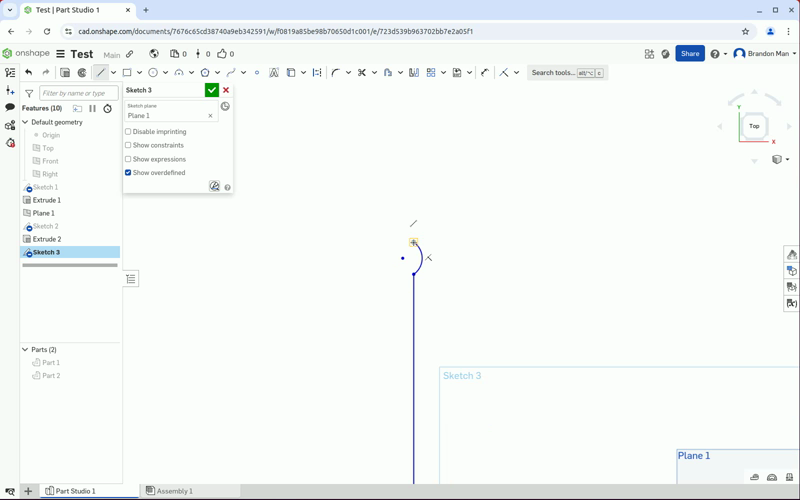
scroll(-6)
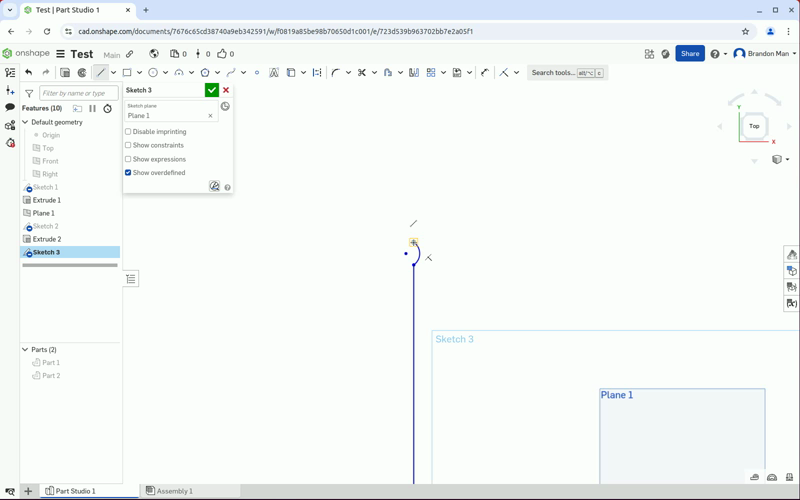
scroll(-6)
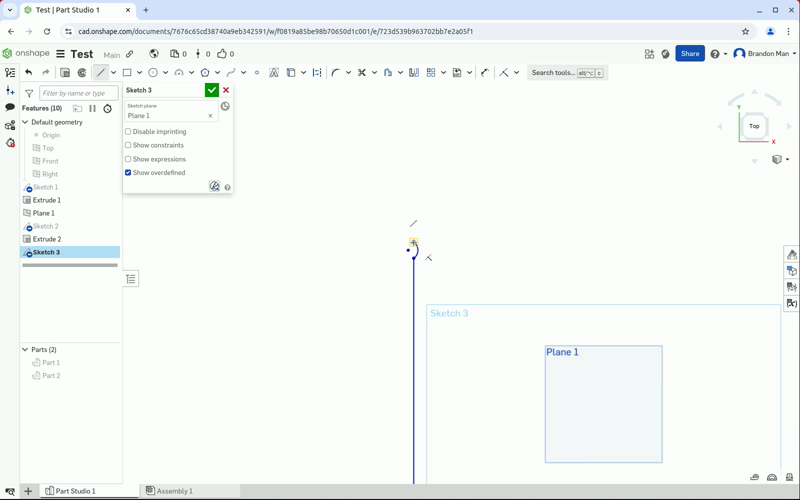
scroll(-6)
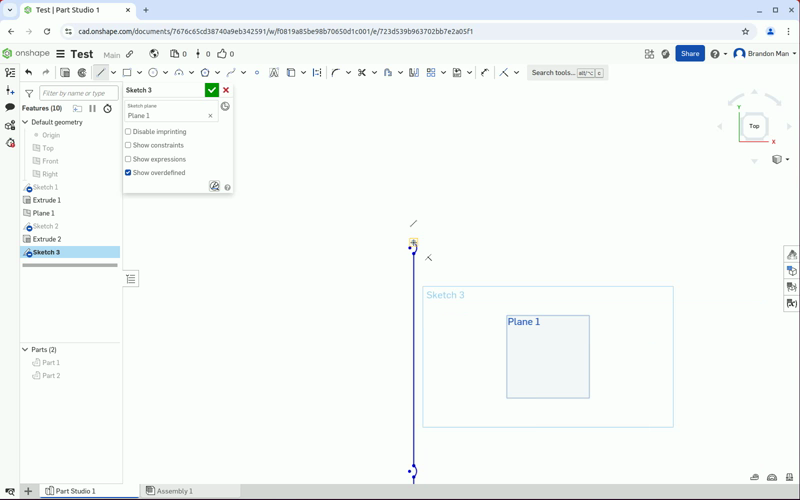
scroll(-6)
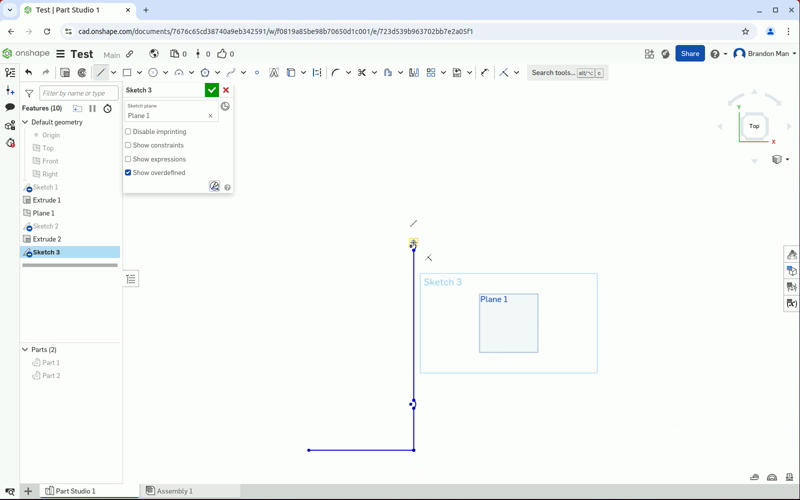
scroll(-6)
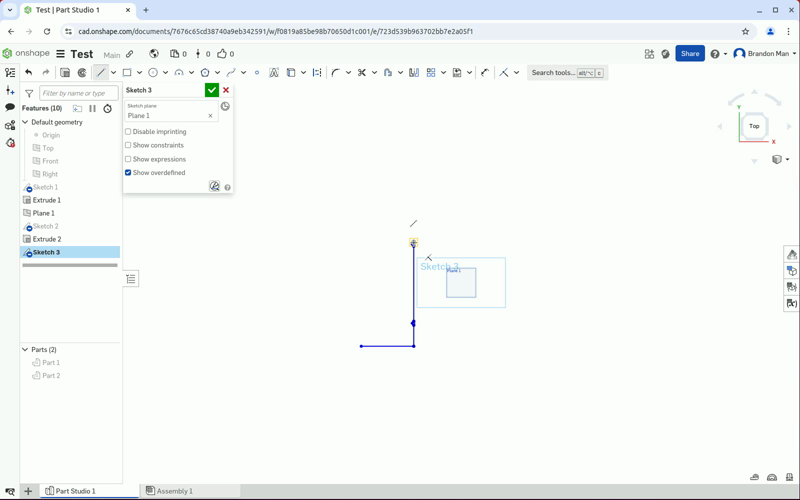
key_down(shift)
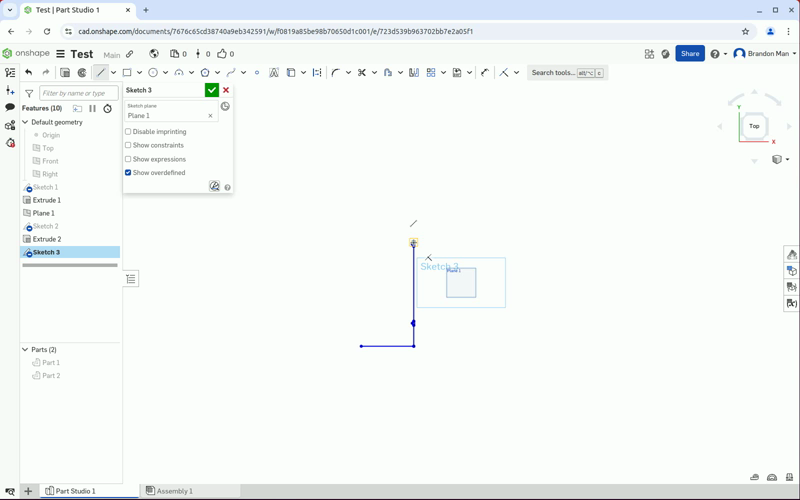
mouse_move(444, 242)
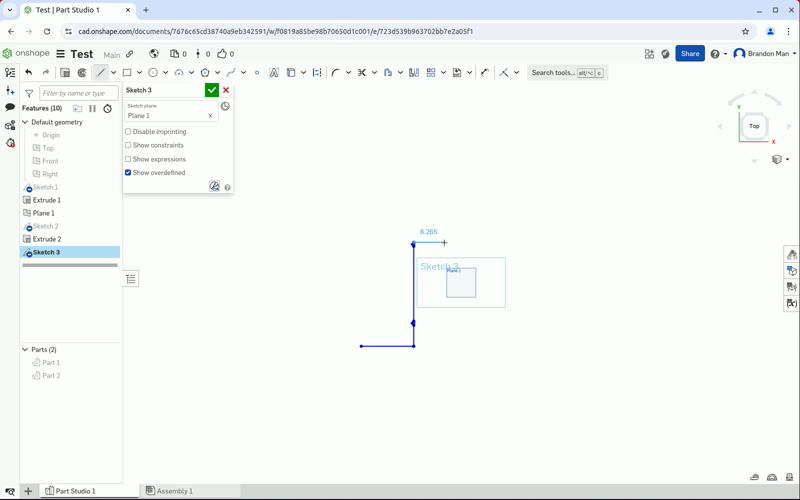
mouse_move(413, 221)
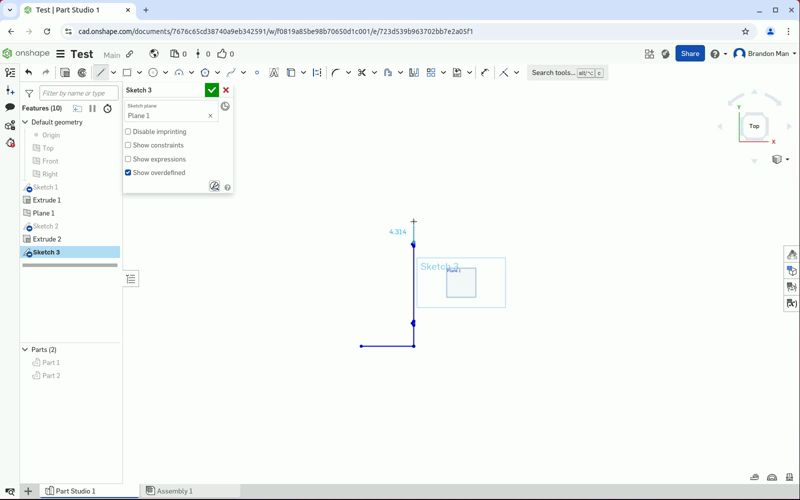
click(413, 221)
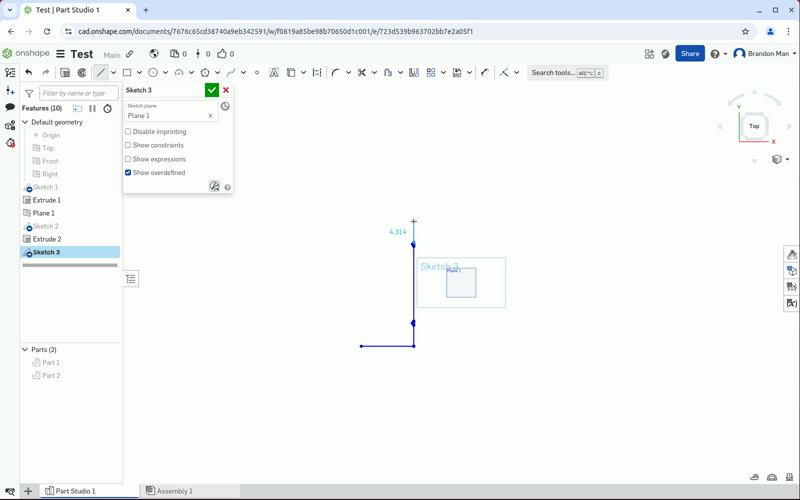
key_up(shift)
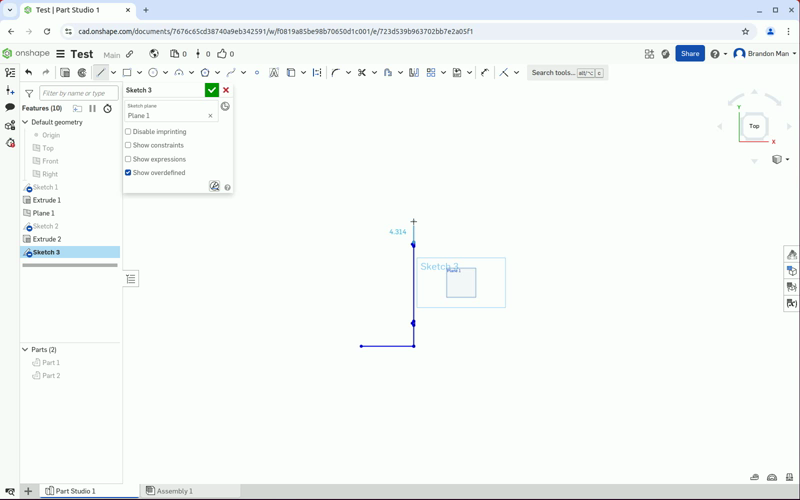
key_down(shift)
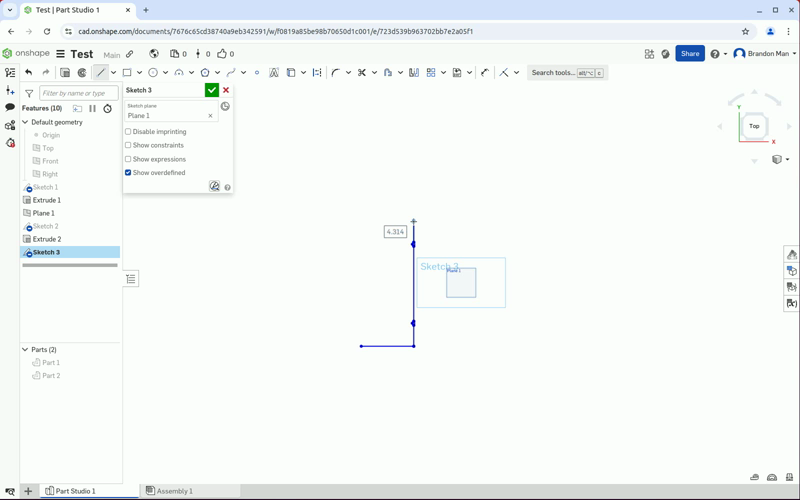
mouse_move(444, 221)
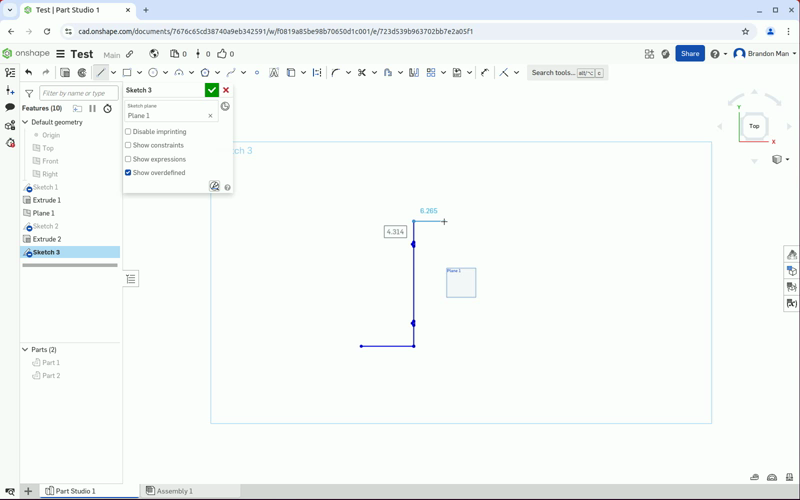
mouse_move(361, 221)
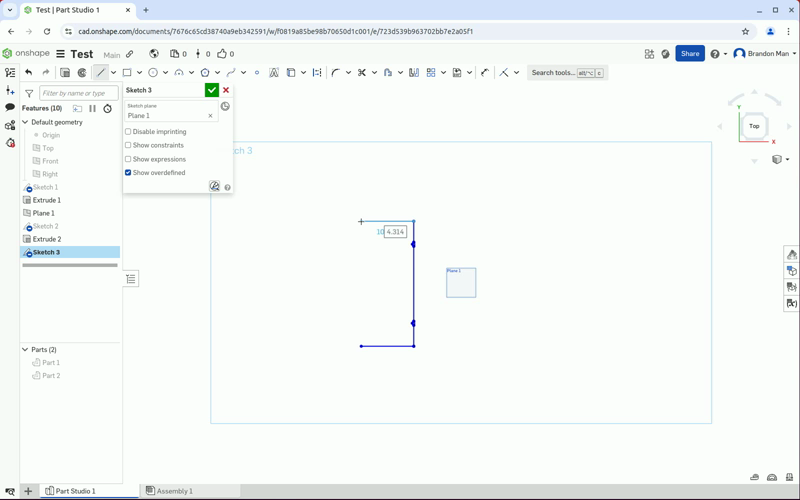
click(361, 221)
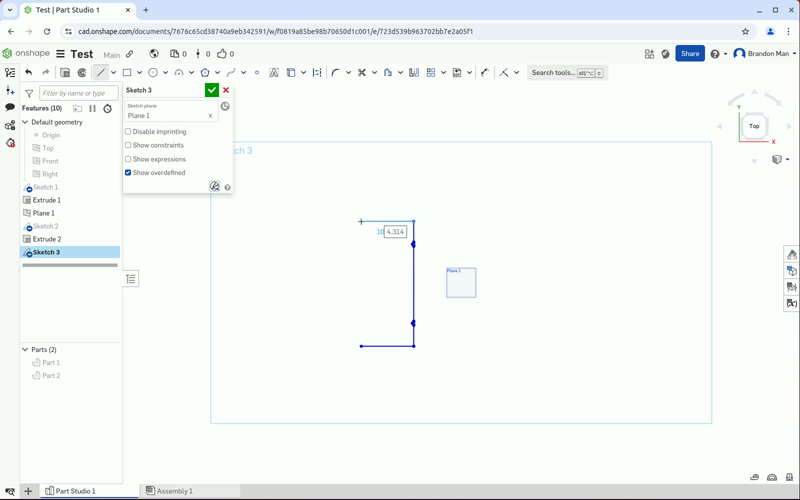
key_up(shift)
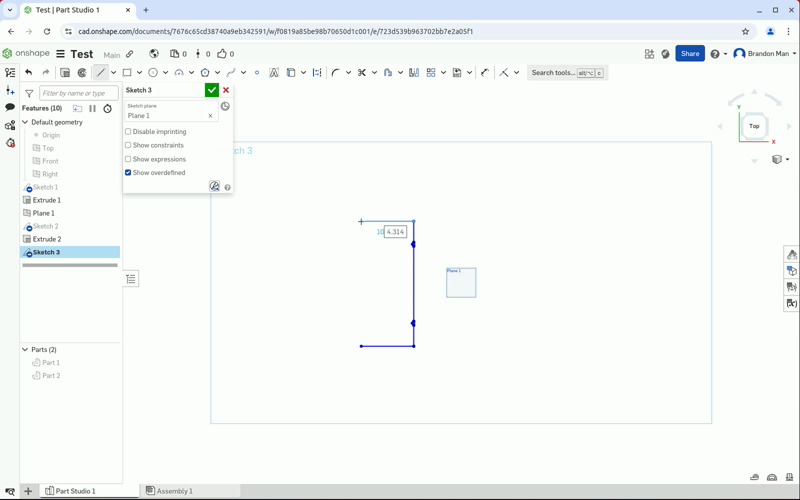
key_down(shift)
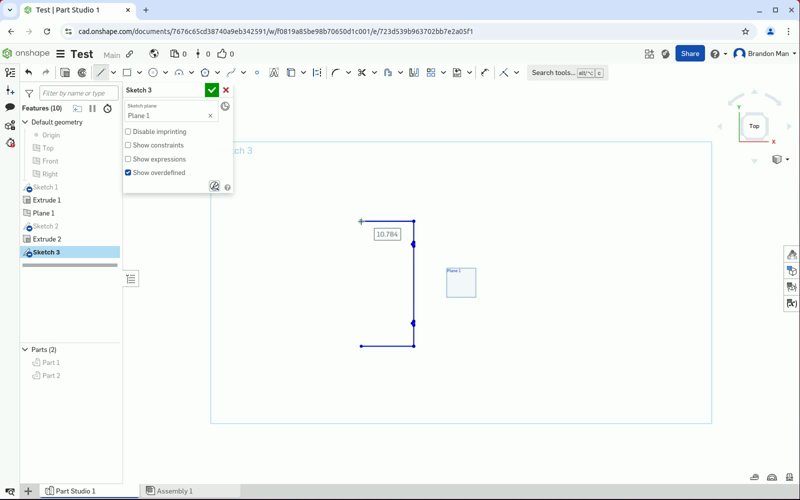
mouse_move(361, 346)
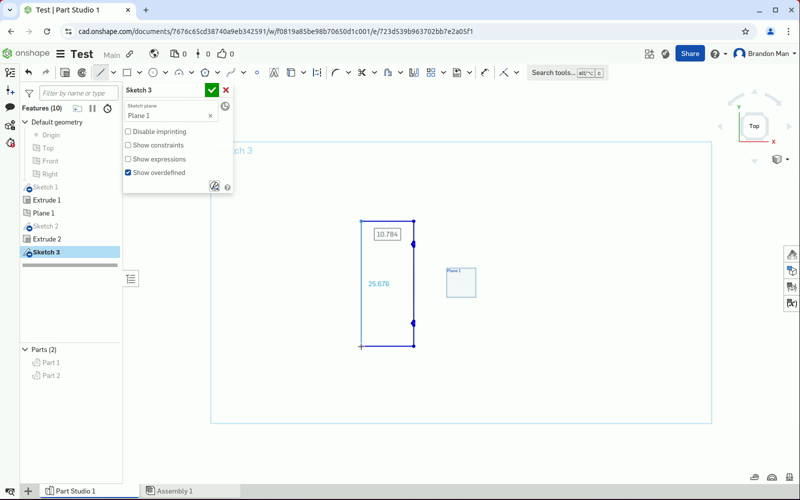
key_up(shift)
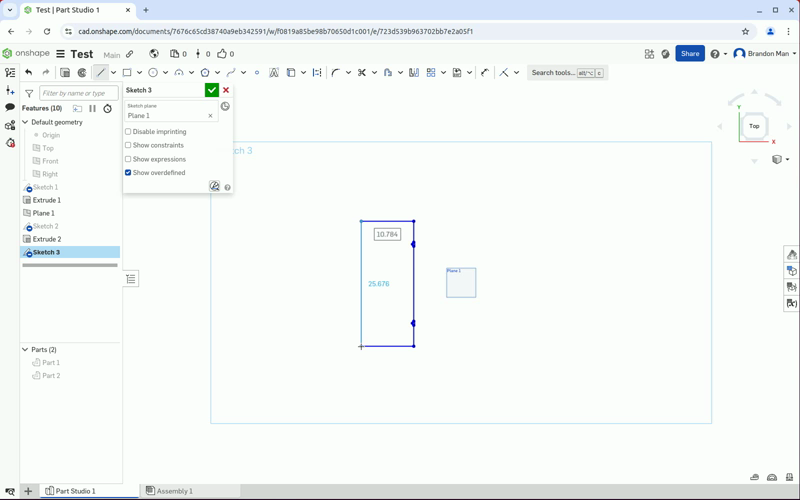
click(361, 346)
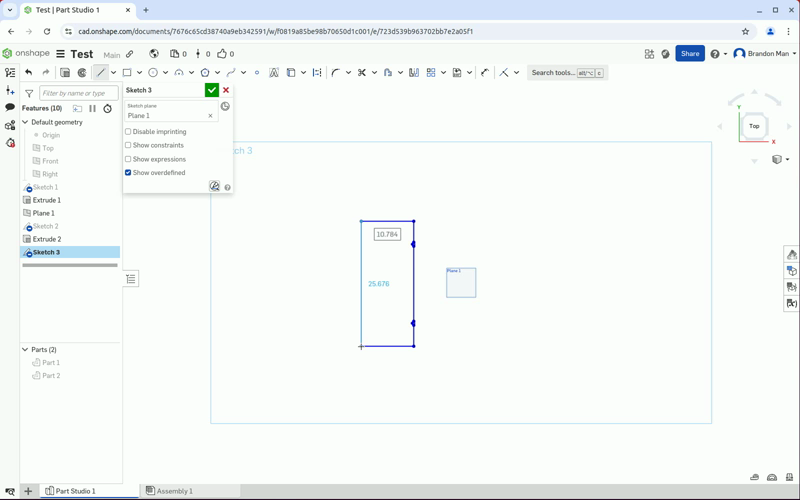
key(esc)
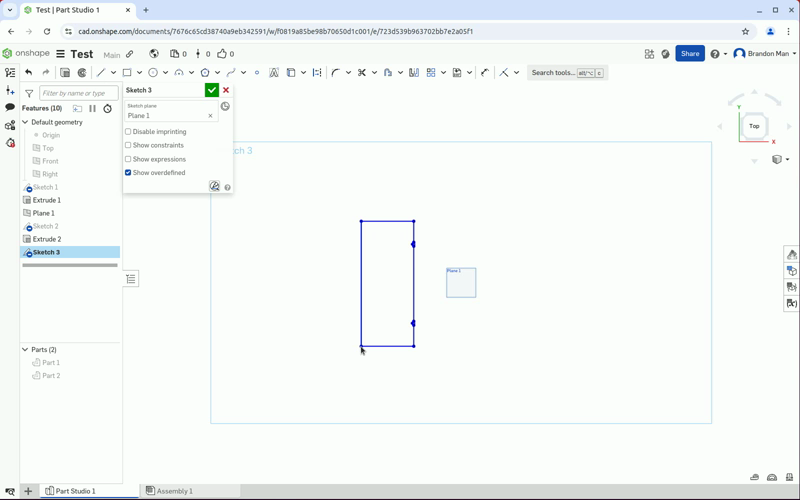
mouse_move(392, 238)
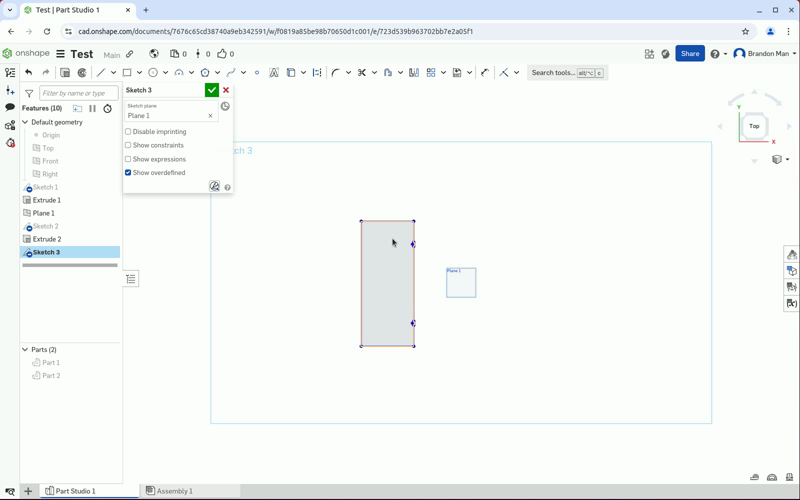
click(392, 238)
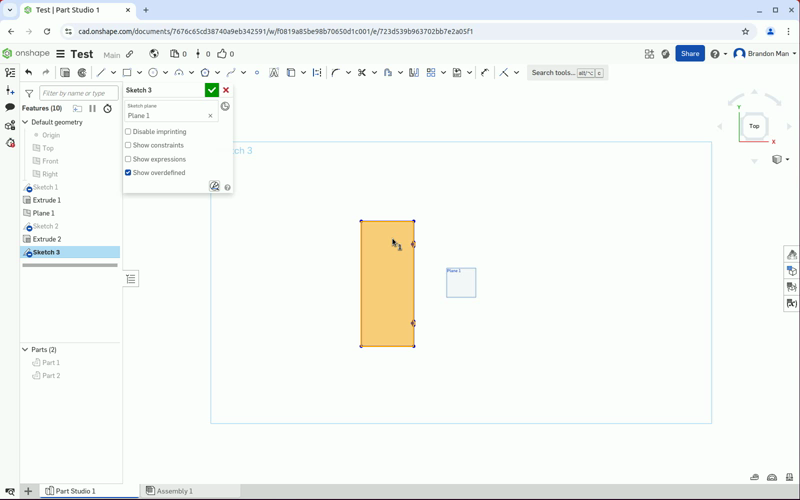
mouse_move(73, 352)
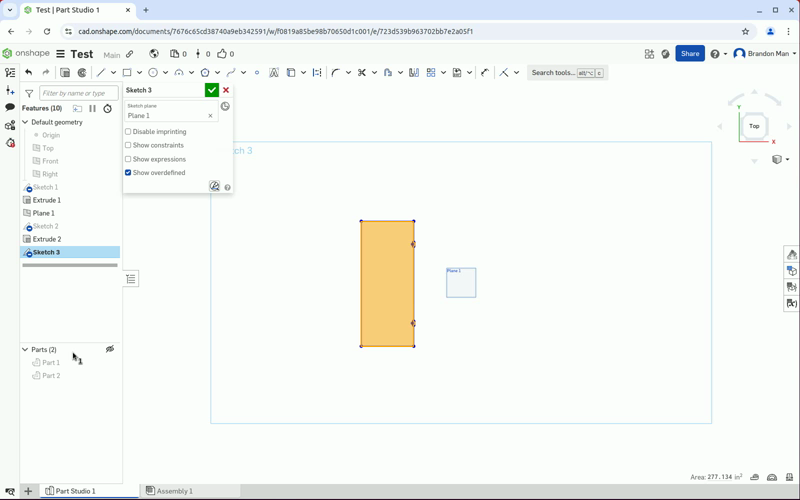
key(shift+y)
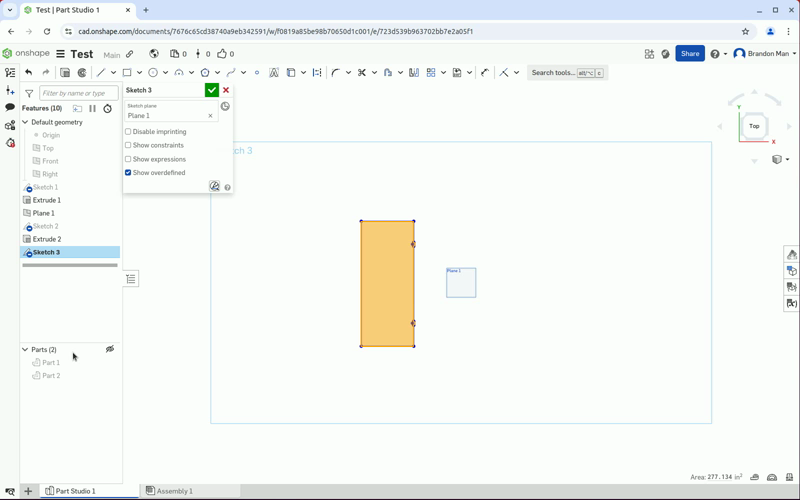
key(shift+e)
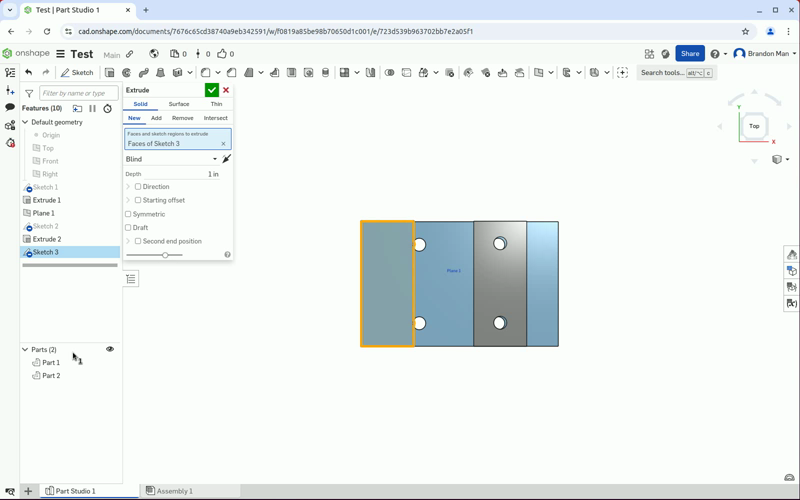
mouse_move(143, 106)
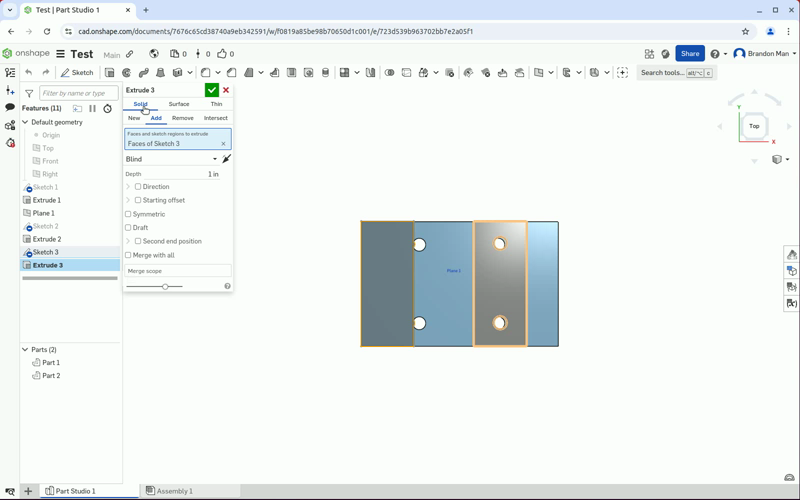
click(143, 106)
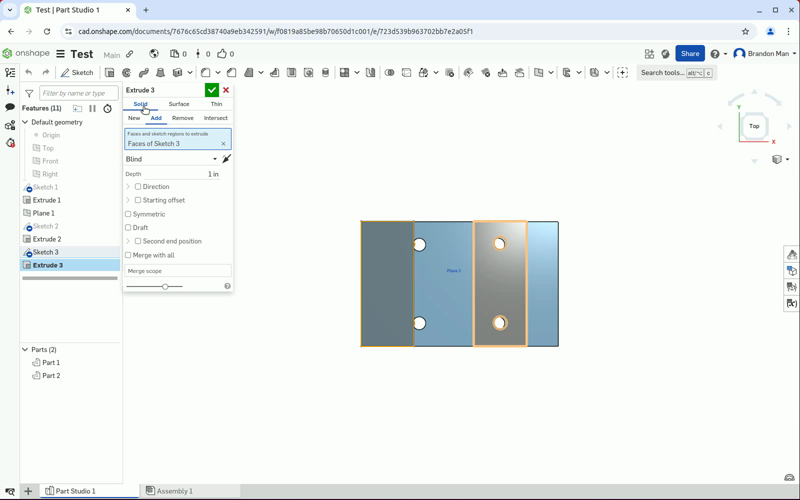
mouse_move(137, 120)
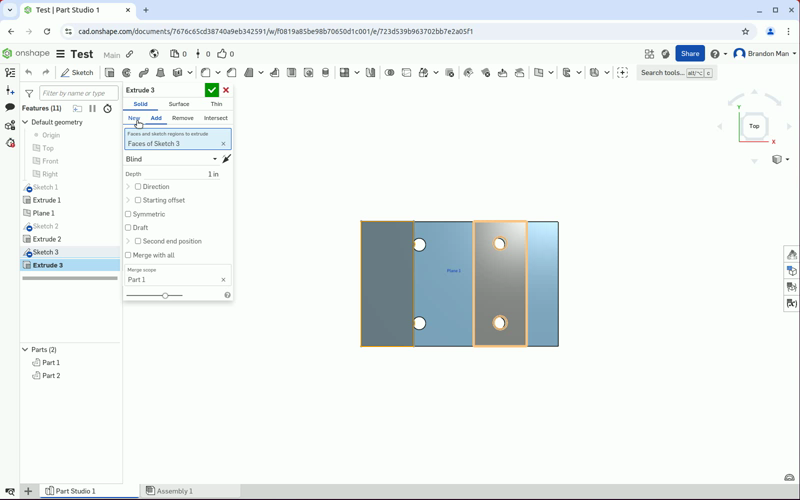
click(137, 120)
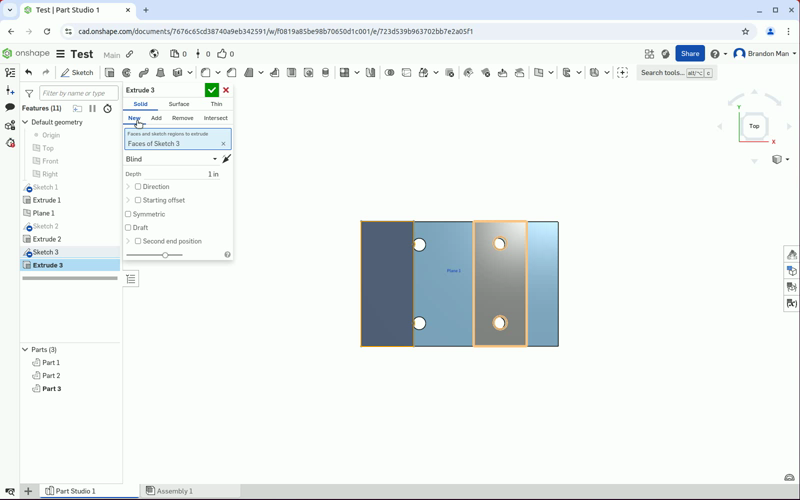
key(tab, 4)
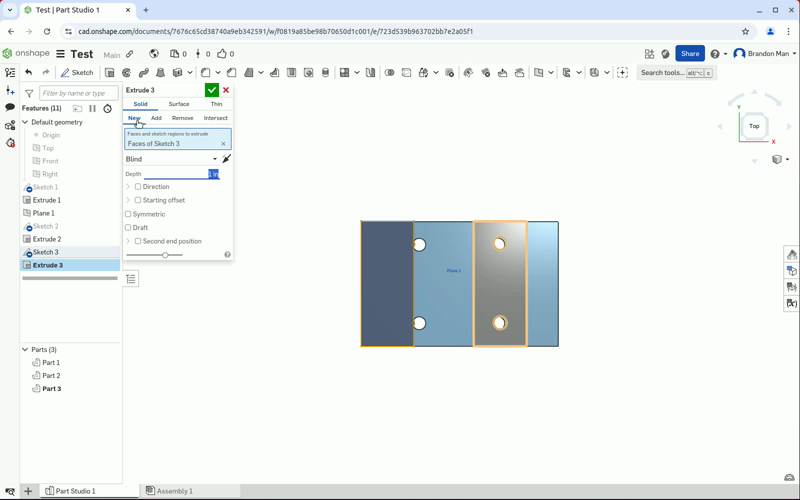
text(10.832)
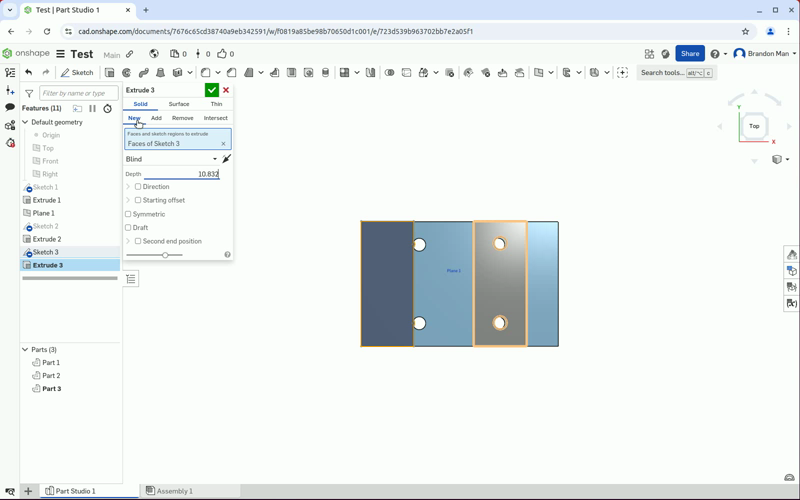
key(enter)
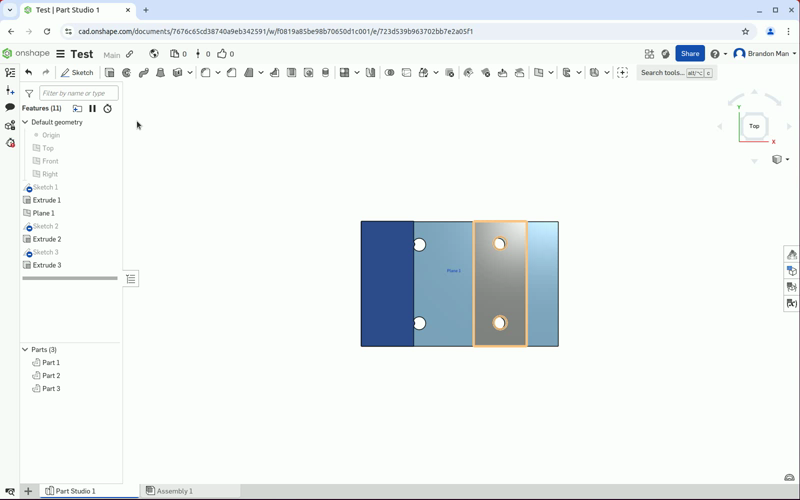
key(shift+h)
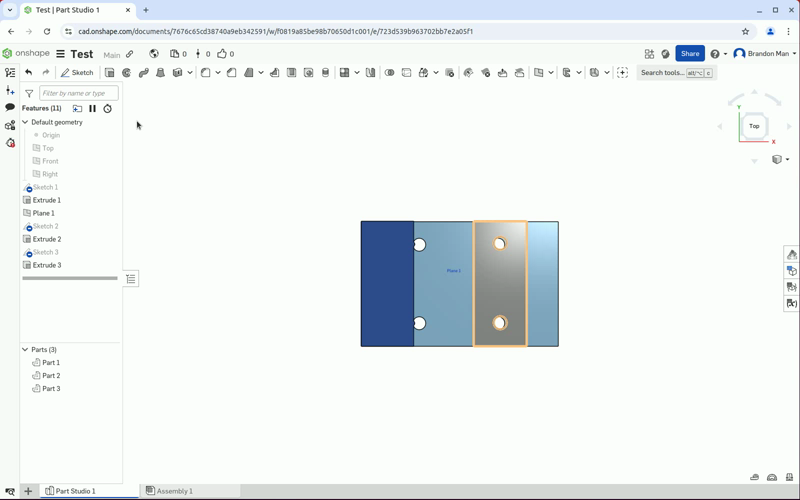
key(shift+h)
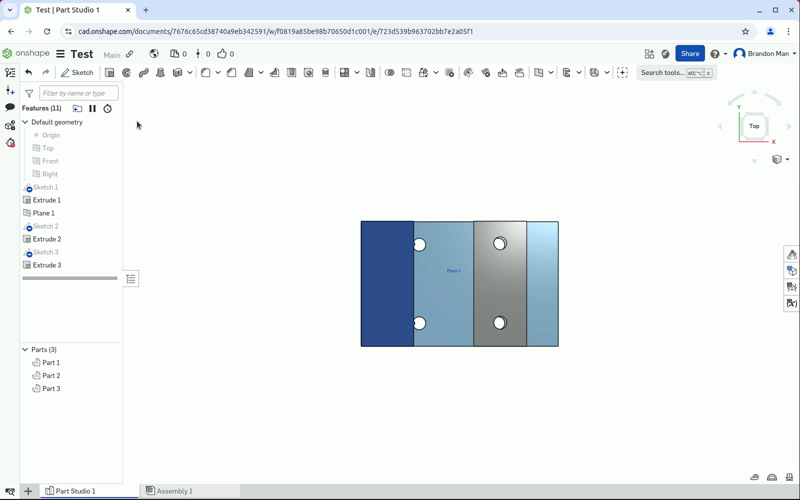
mouse_move(73, 189)
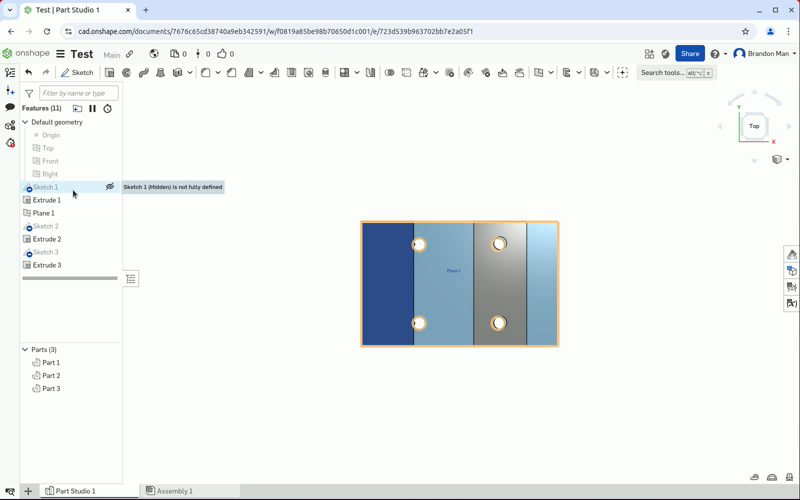
click(73, 189)
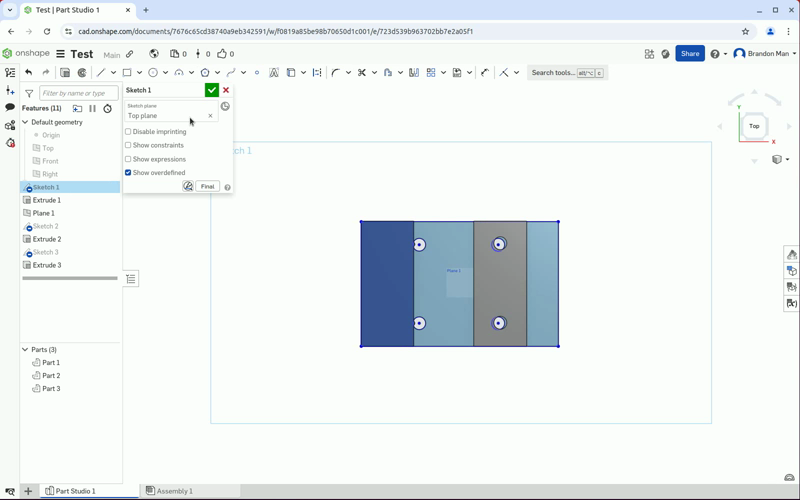
mouse_move(229, 92)
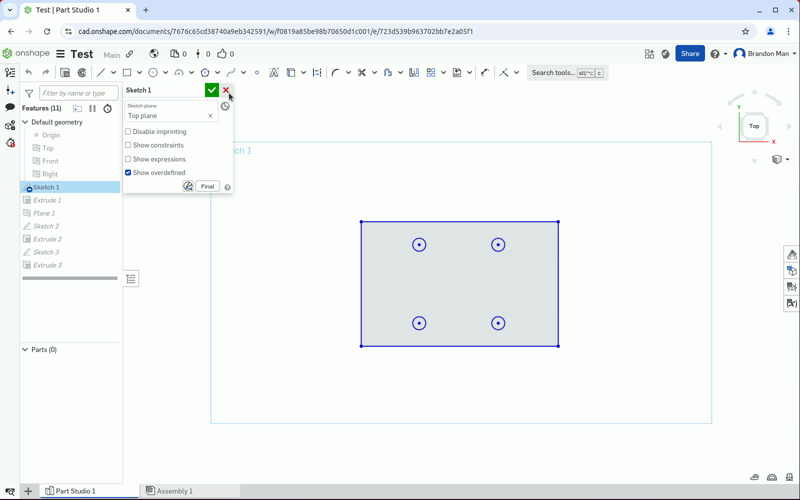
click(229, 92)
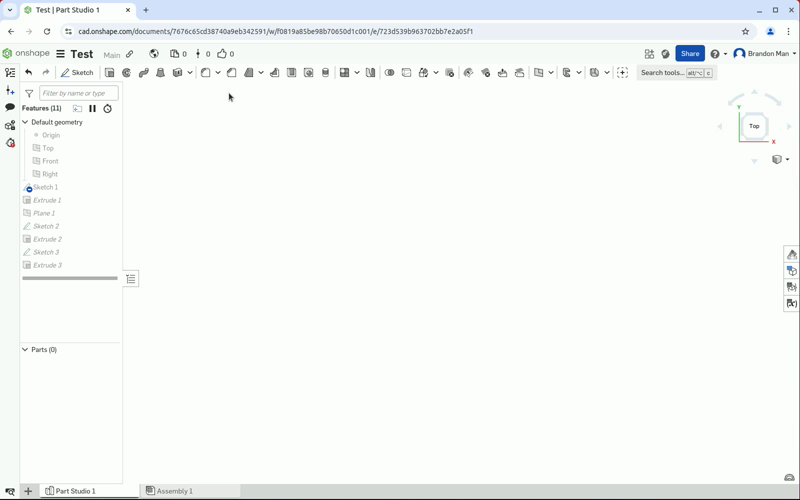
key(shift+s)
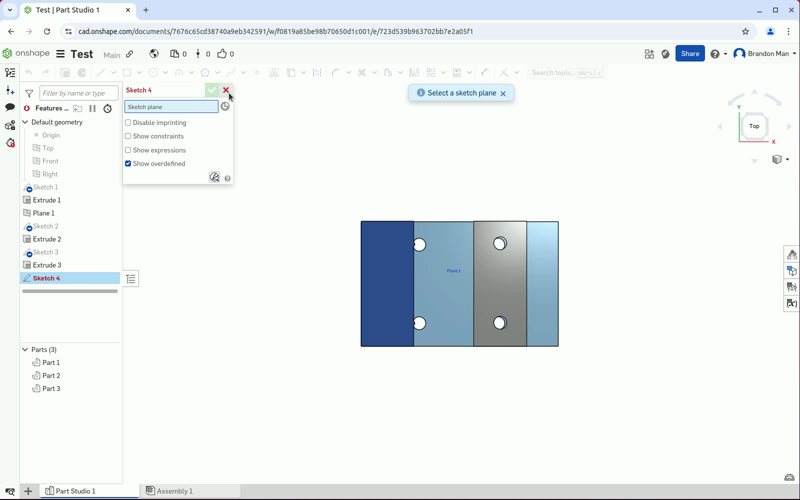
mouse_move(73, 215)
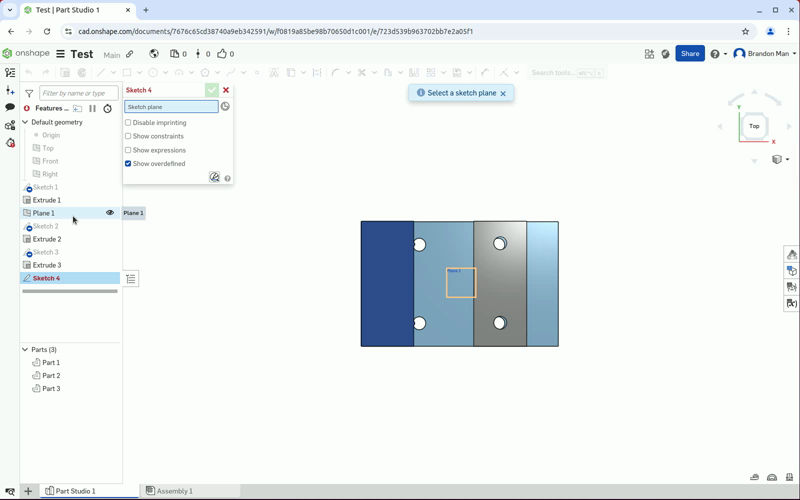
click(73, 215)
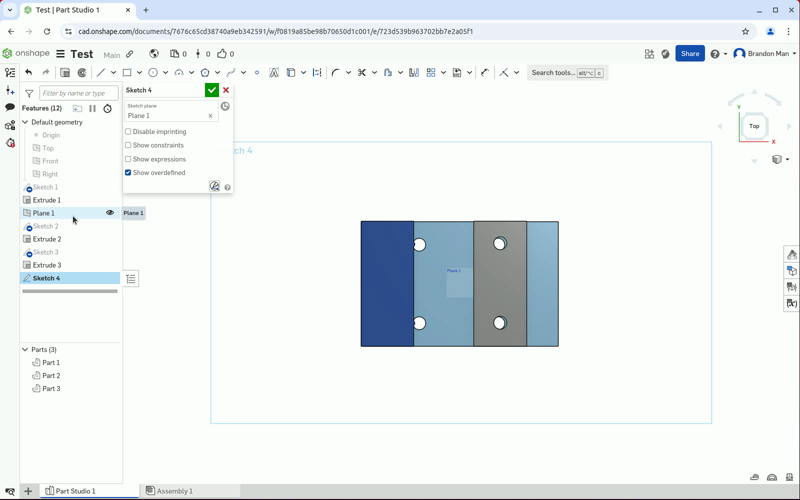
mouse_move(73, 352)
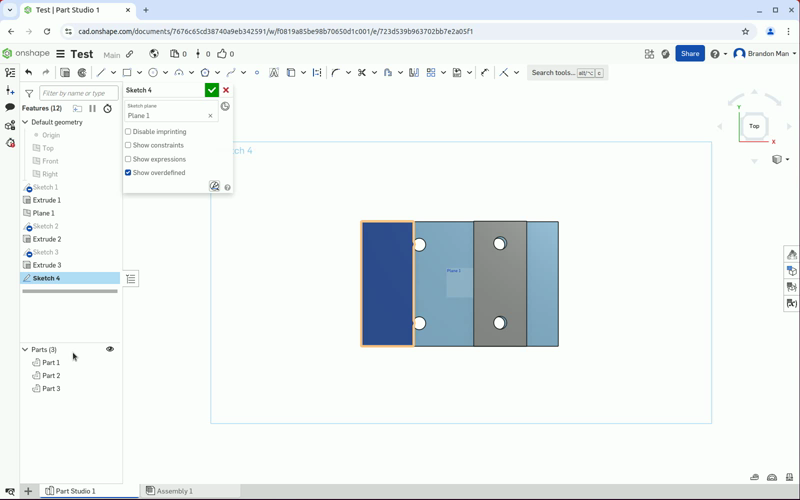
key(y)
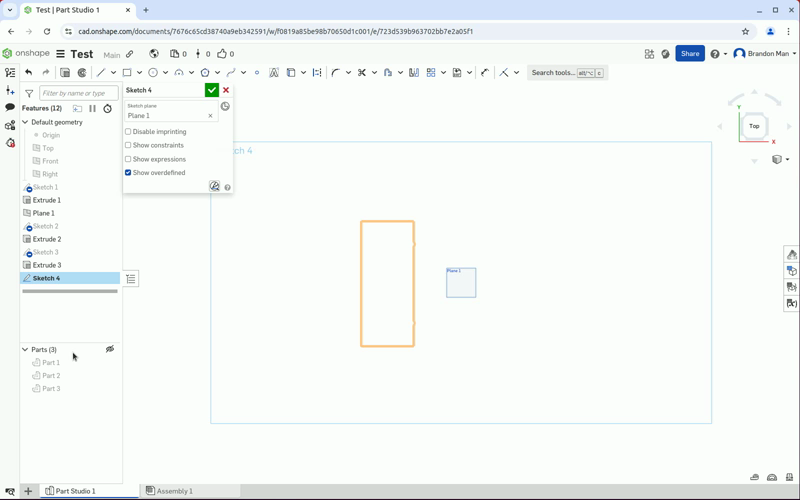
key(l)
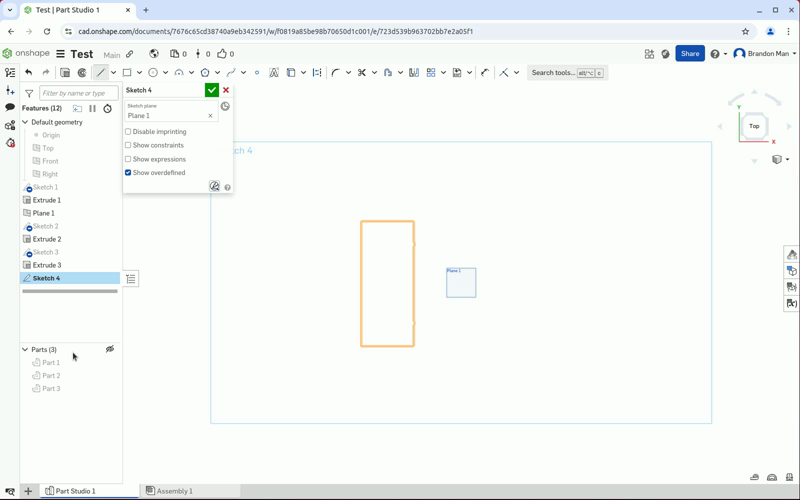
key_down(shift)
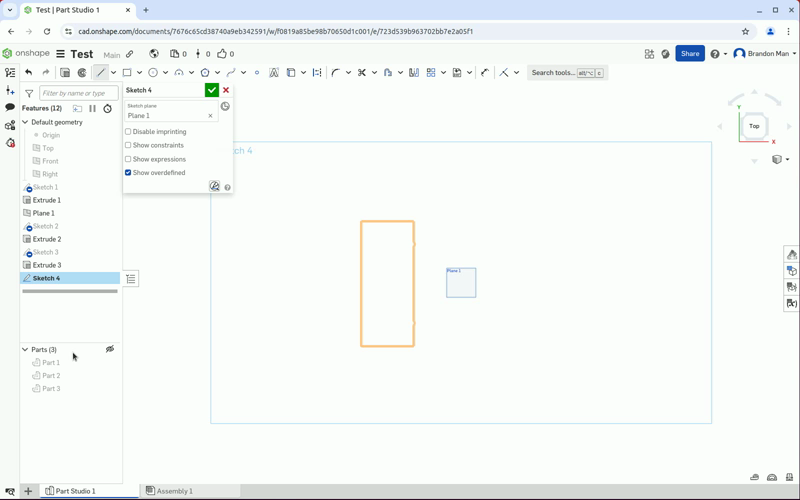
mouse_move(413, 245)
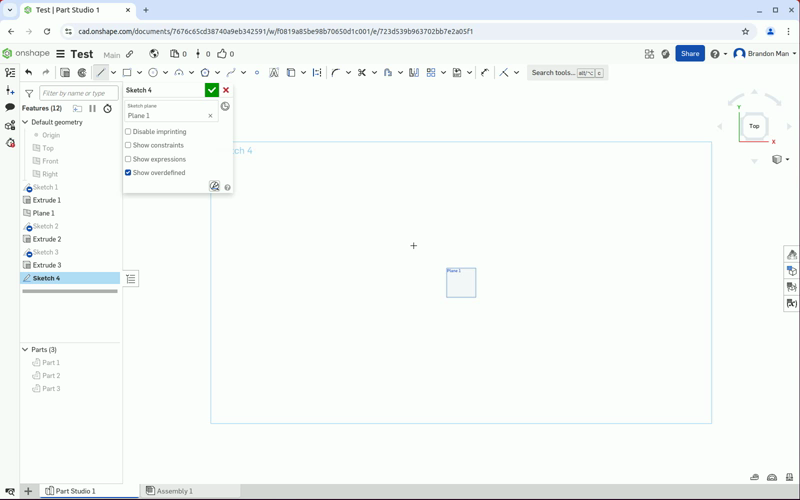
click(413, 245)
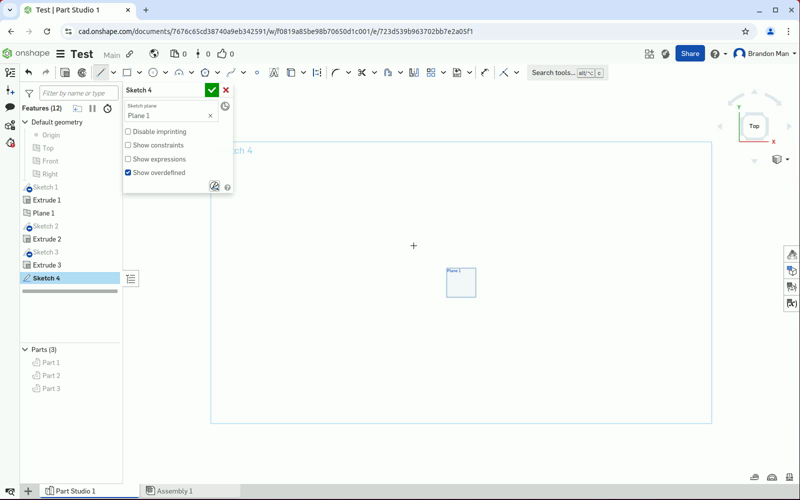
key_up(shift)
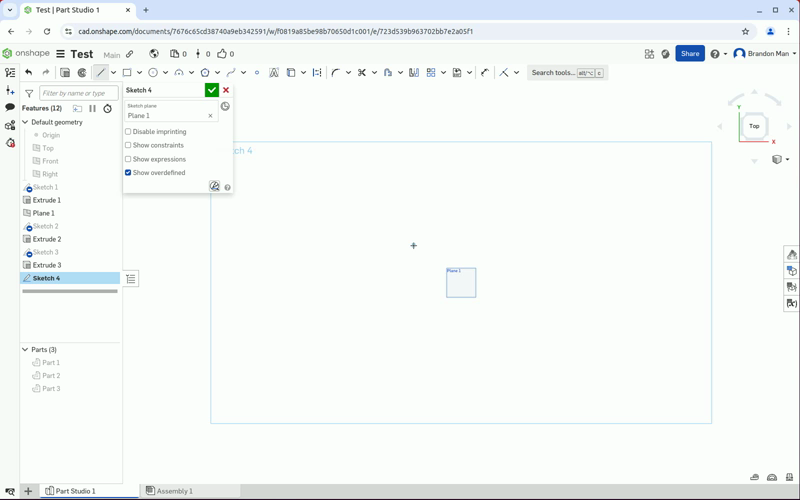
key_down(shift)
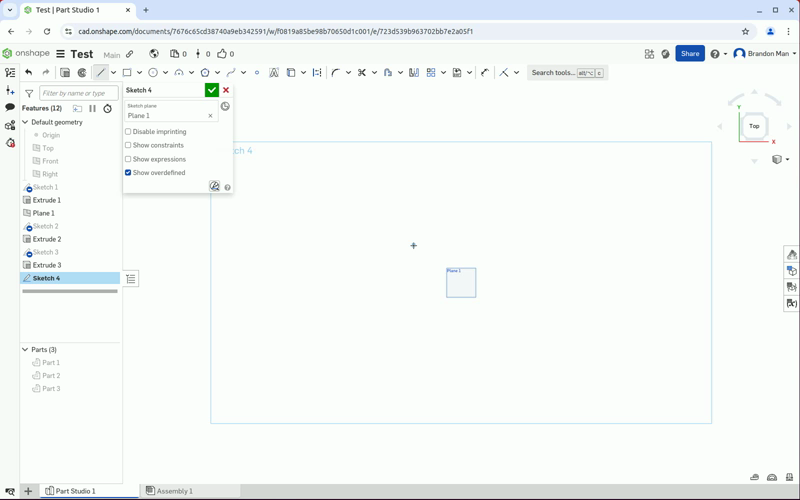
mouse_move(444, 245)
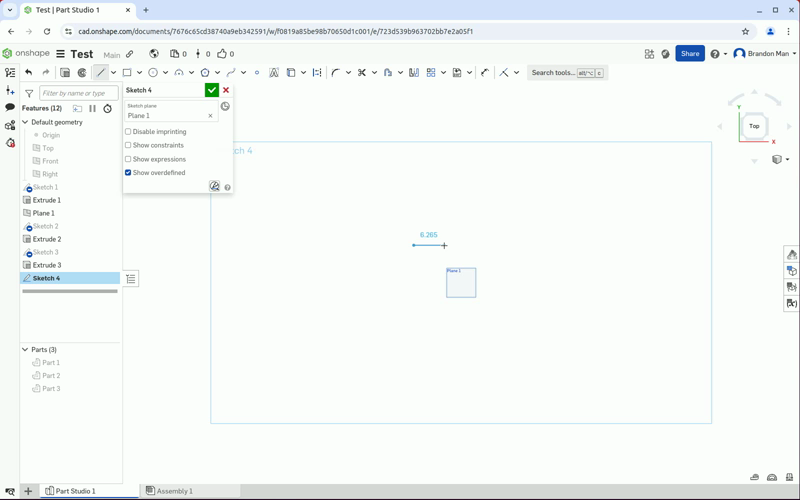
mouse_move(413, 239)
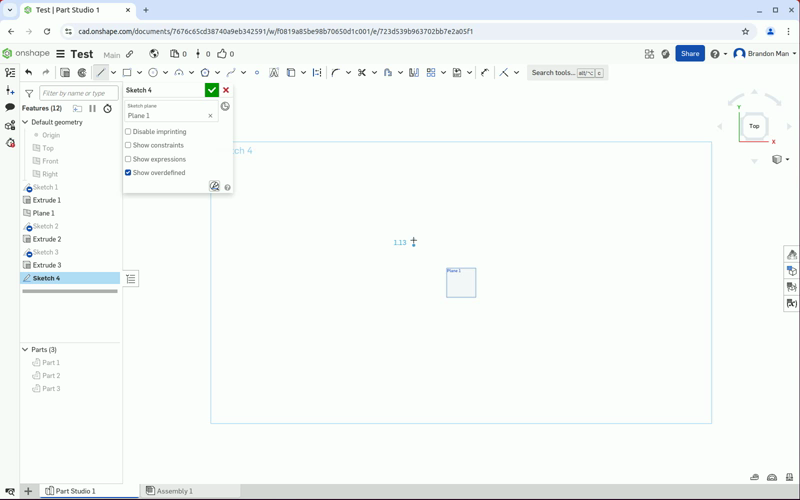
scroll(6)
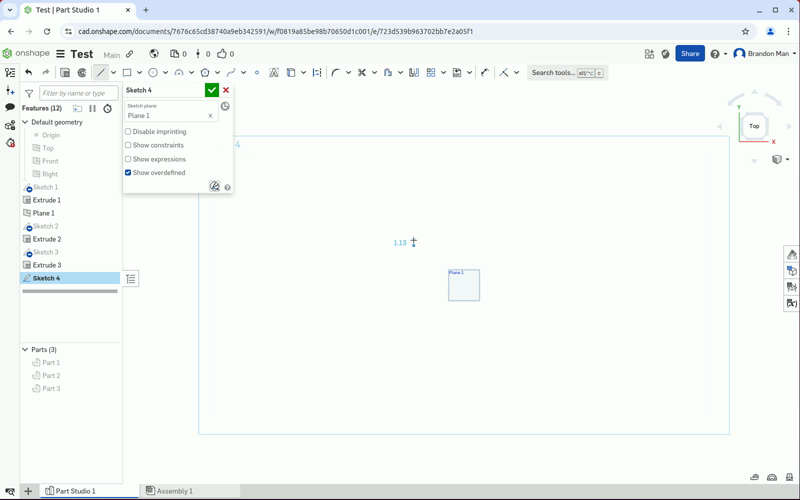
scroll(6)
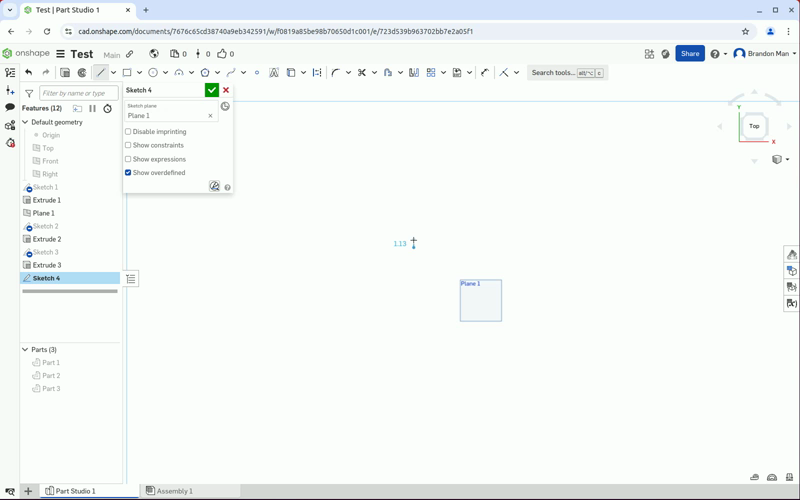
scroll(6)
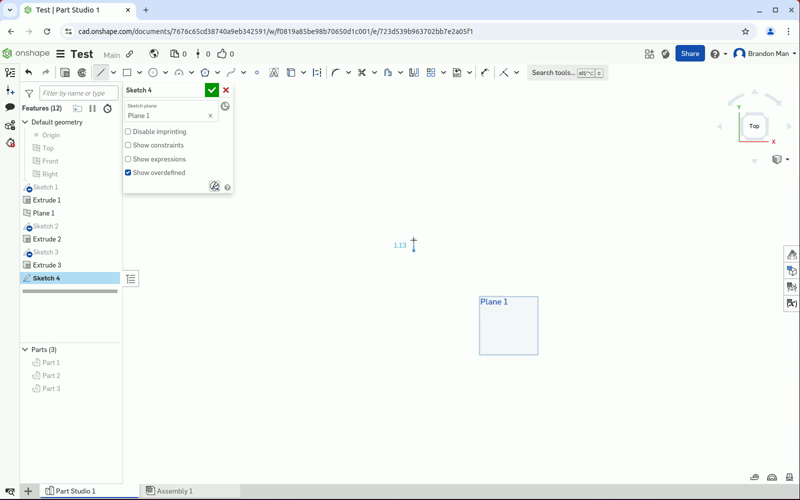
scroll(6)
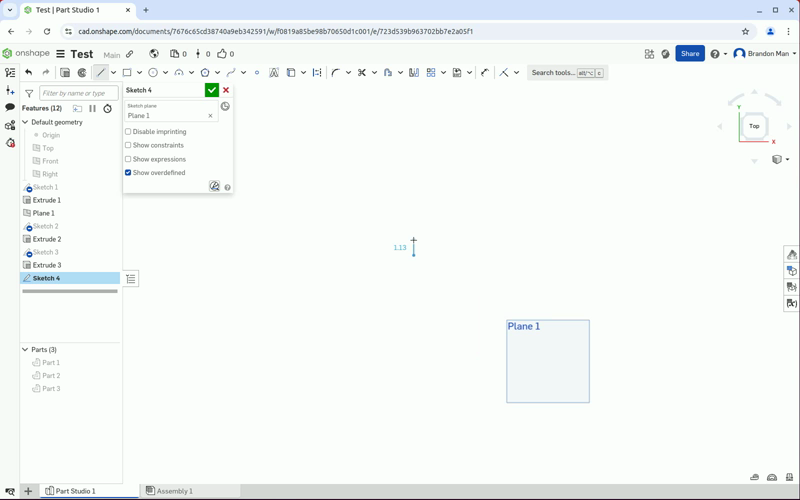
scroll(6)
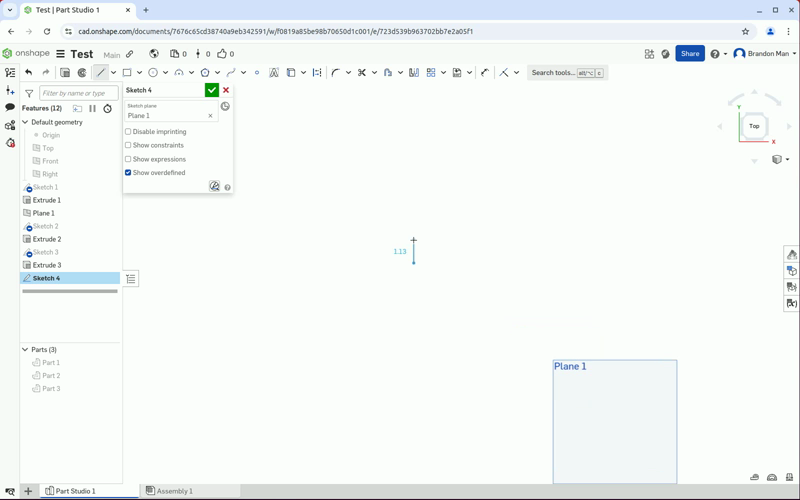
scroll(6)
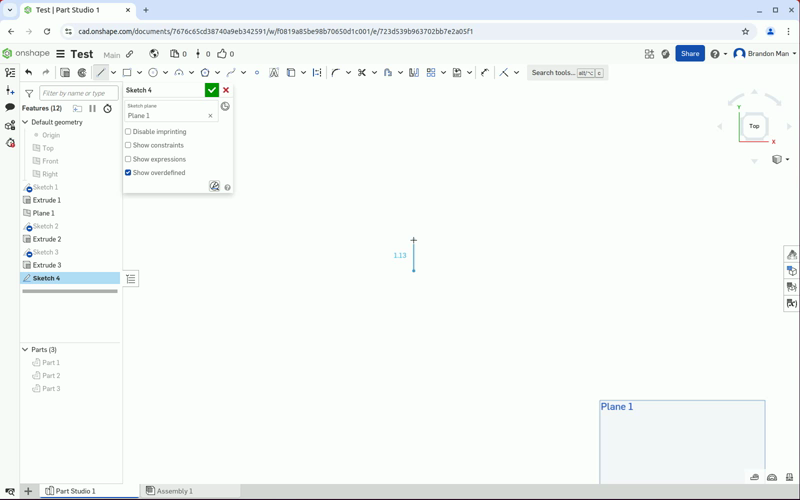
scroll(6)
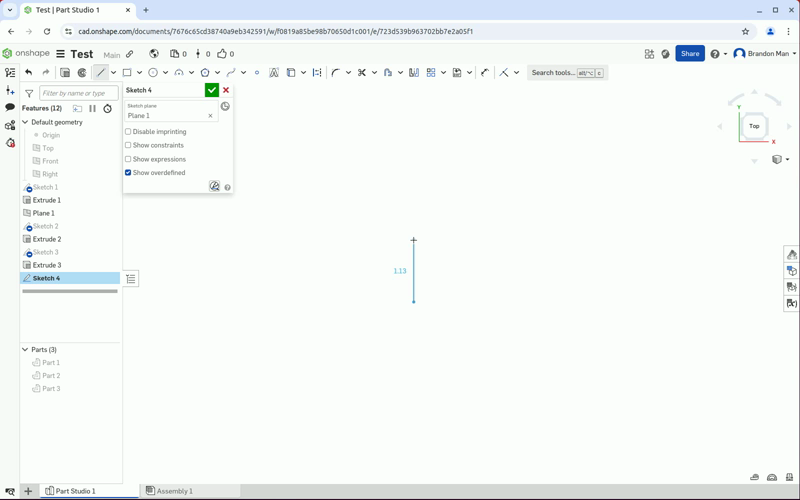
click(413, 239)
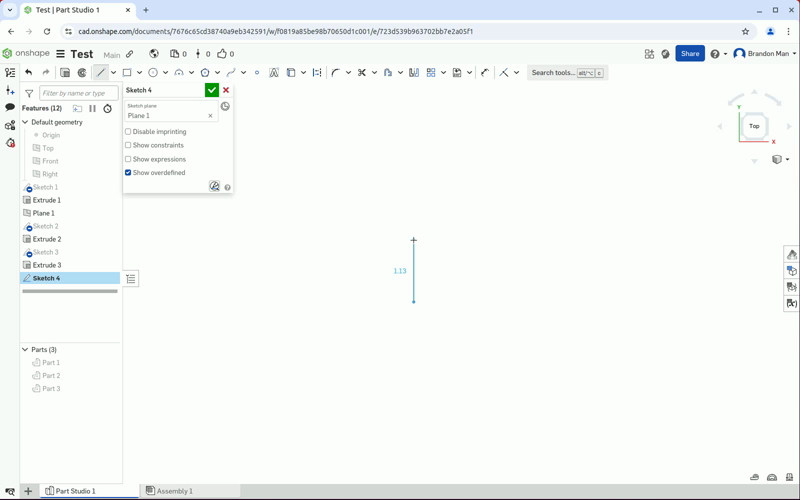
scroll(-6)
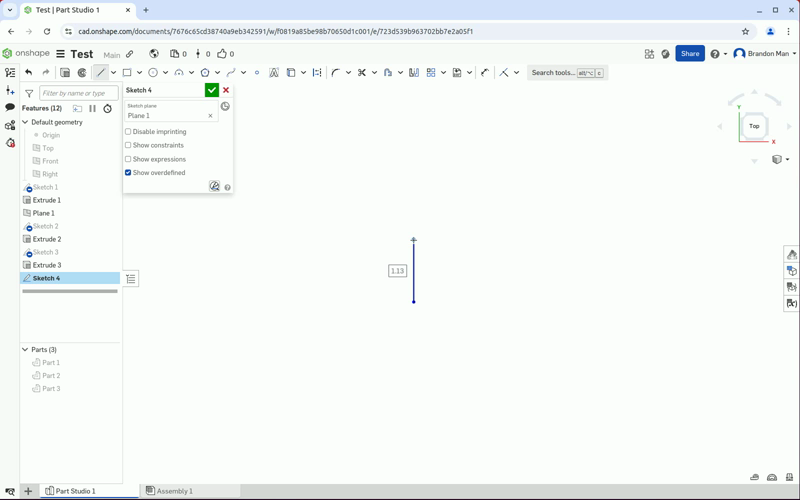
scroll(-6)
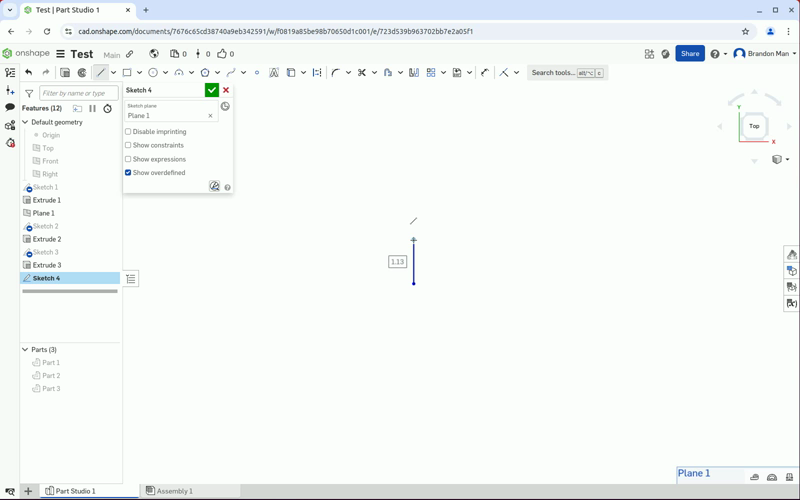
scroll(-6)
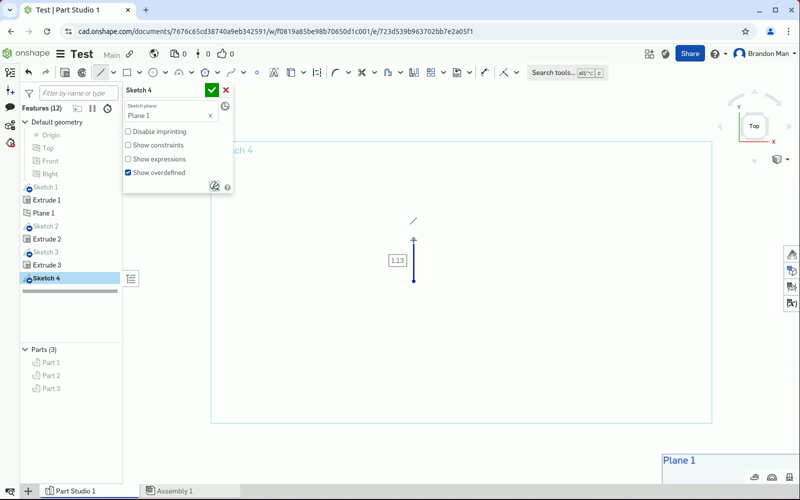
scroll(-6)
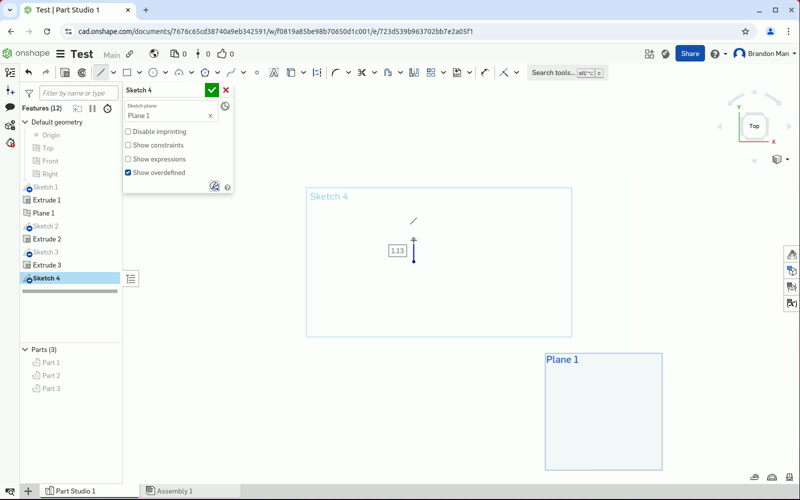
scroll(-6)
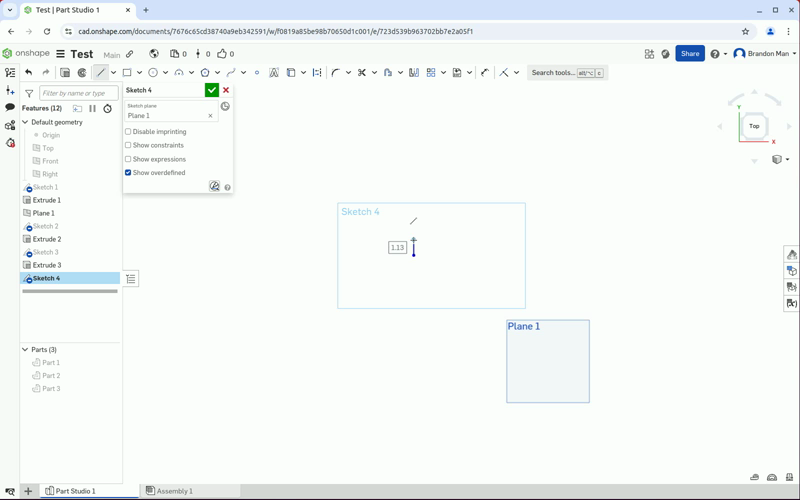
scroll(-6)
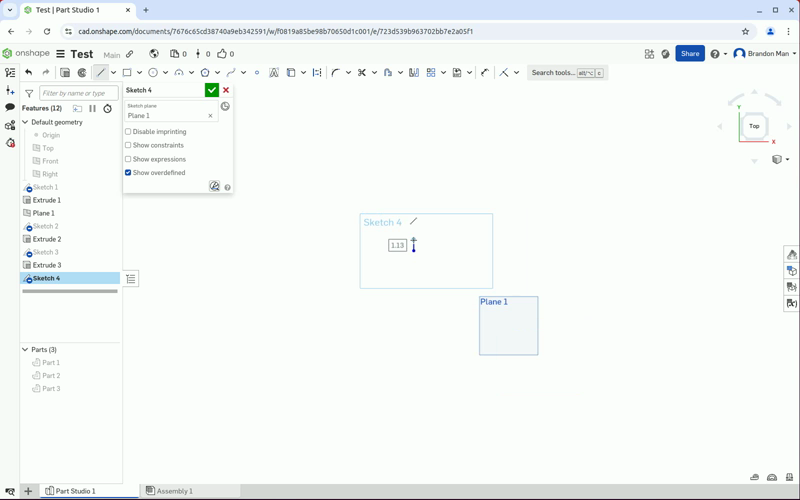
scroll(-6)
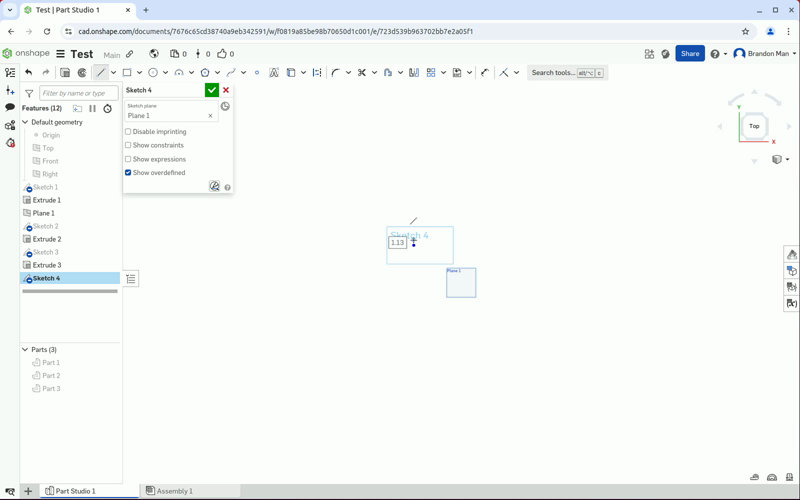
key_up(shift)
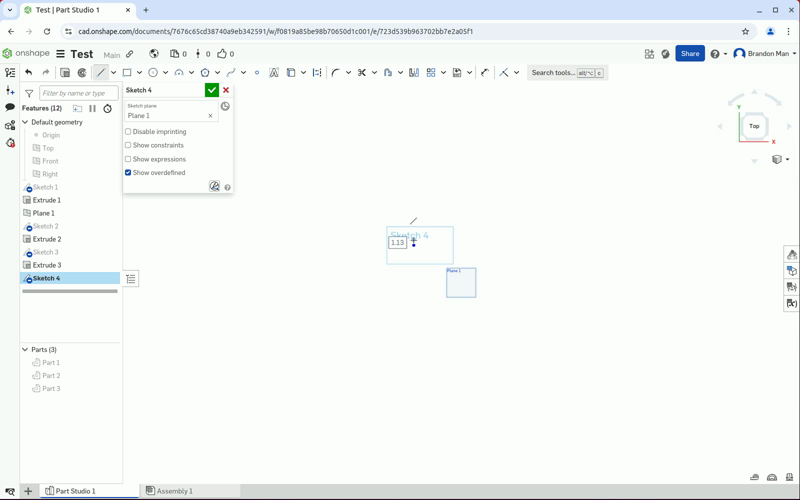
key(esc)
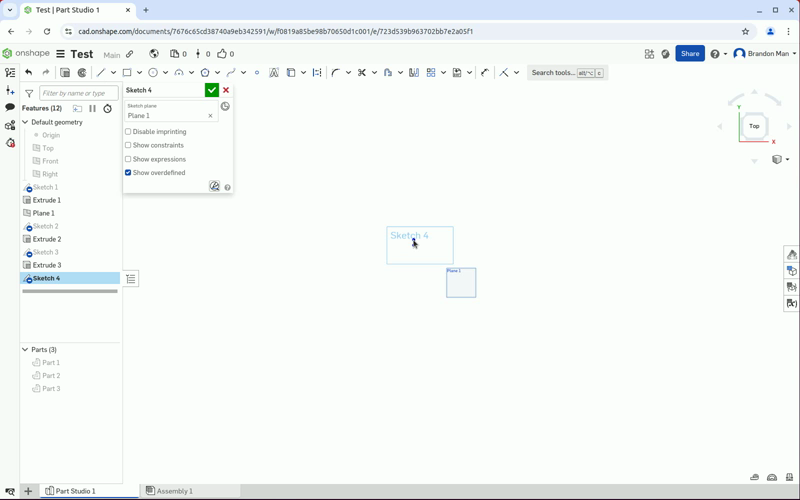
key(a)
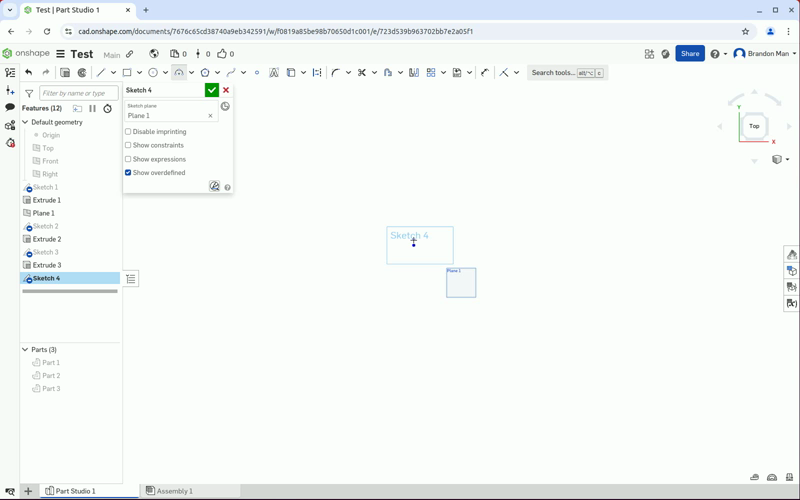
mouse_move(413, 239)
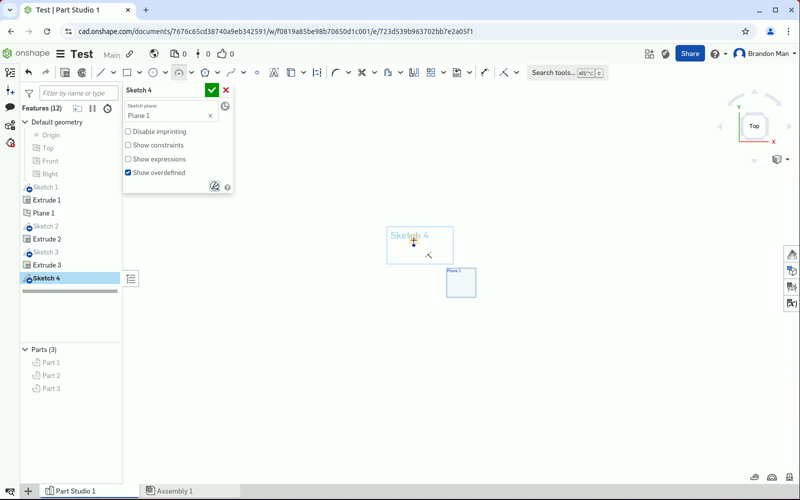
click(413, 239)
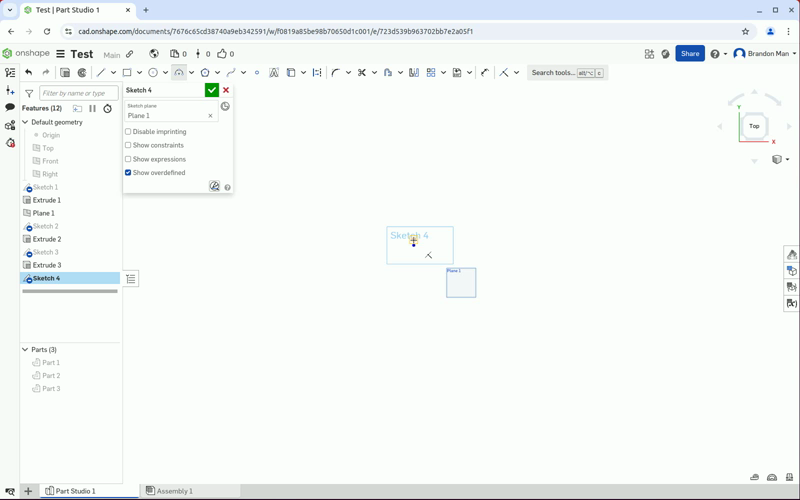
mouse_move(413, 245)
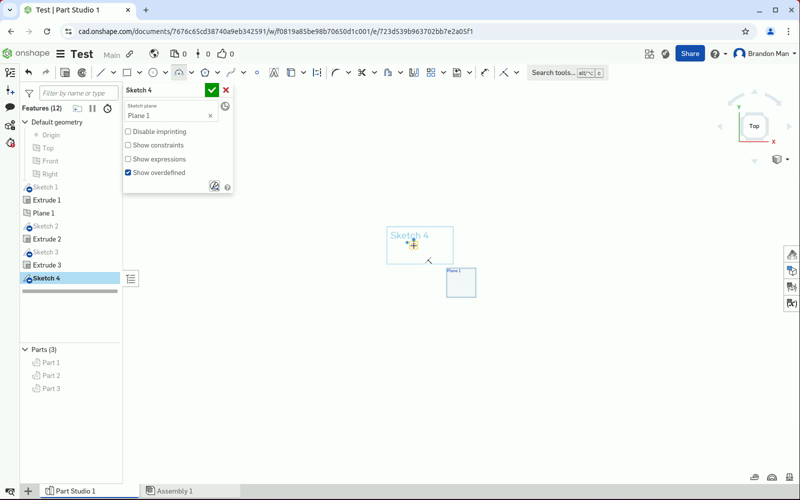
scroll(6)
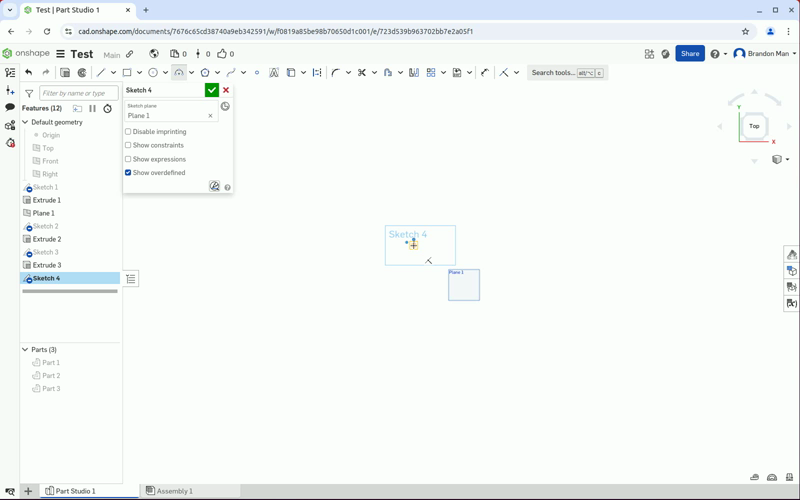
scroll(6)
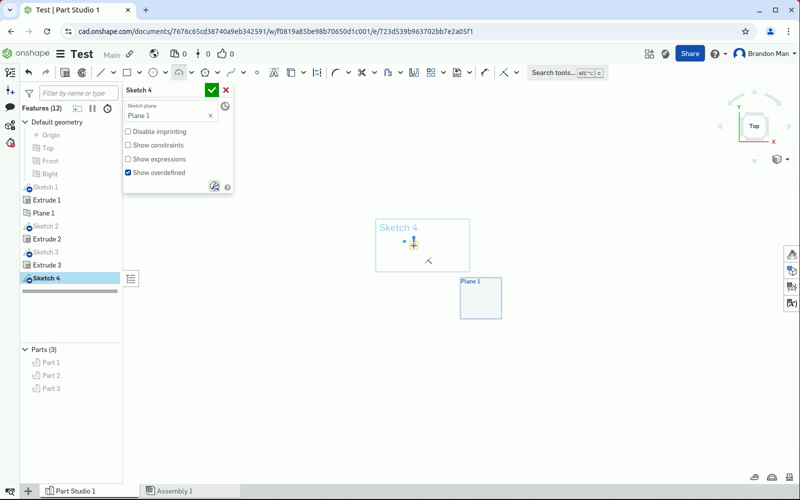
scroll(6)
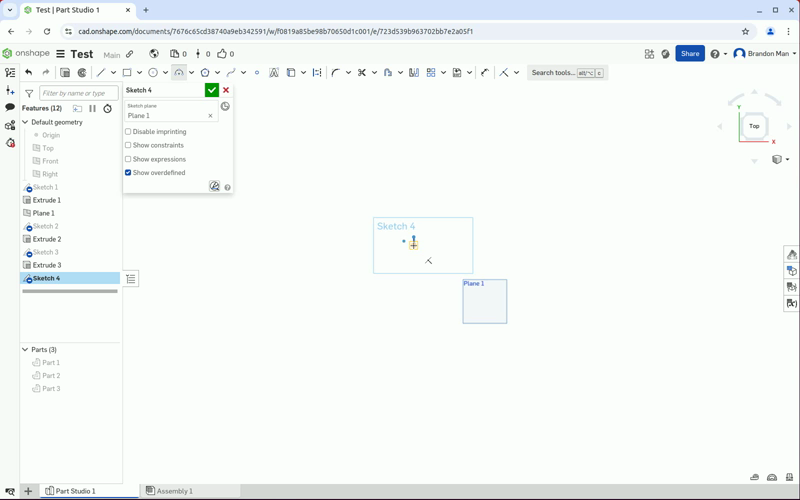
scroll(6)
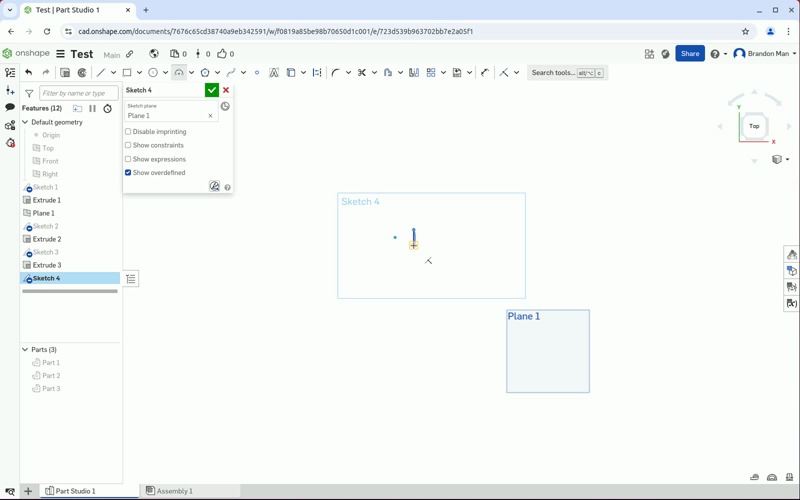
scroll(6)
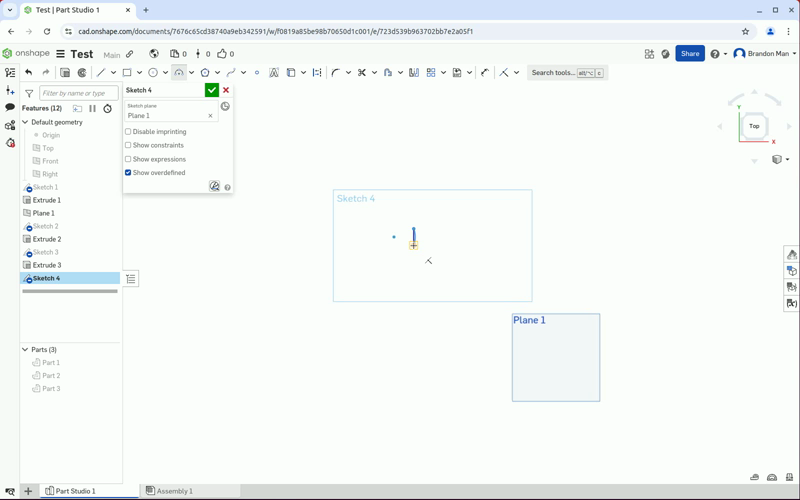
scroll(6)
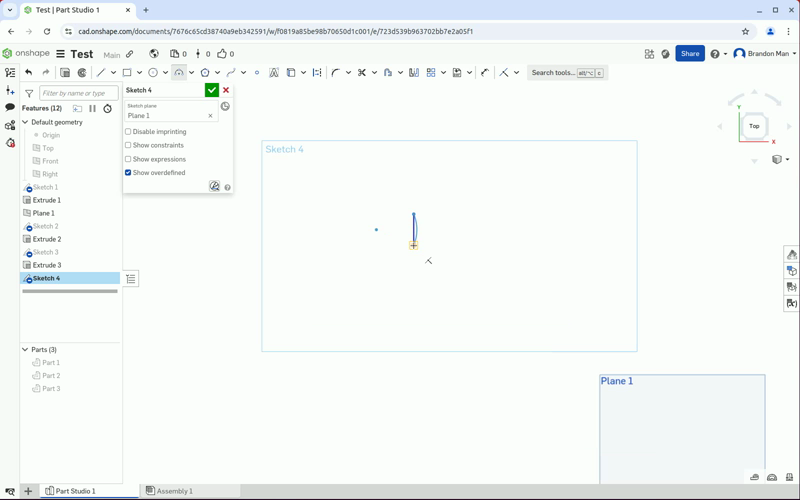
scroll(6)
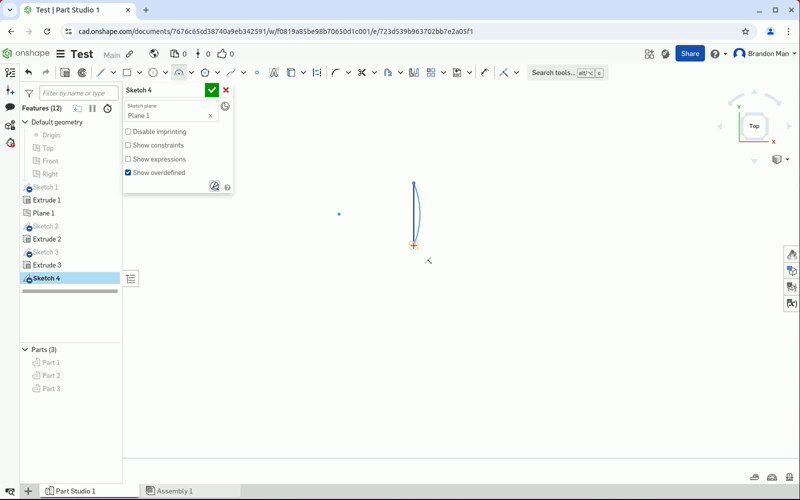
click(413, 245)
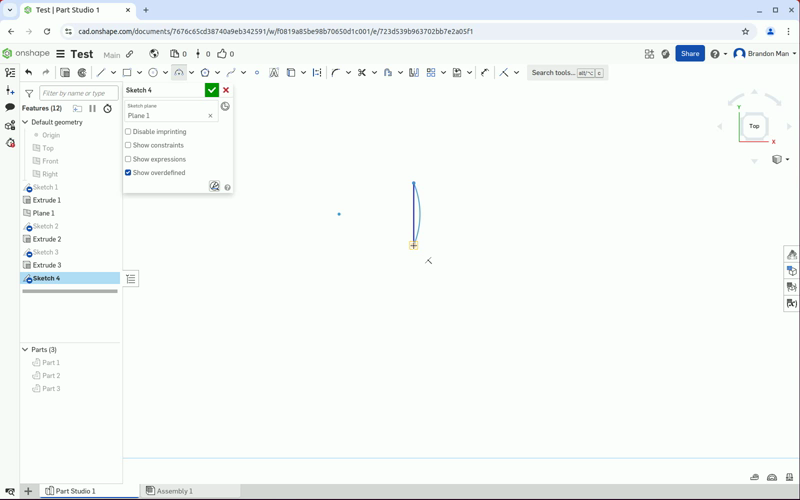
scroll(-6)
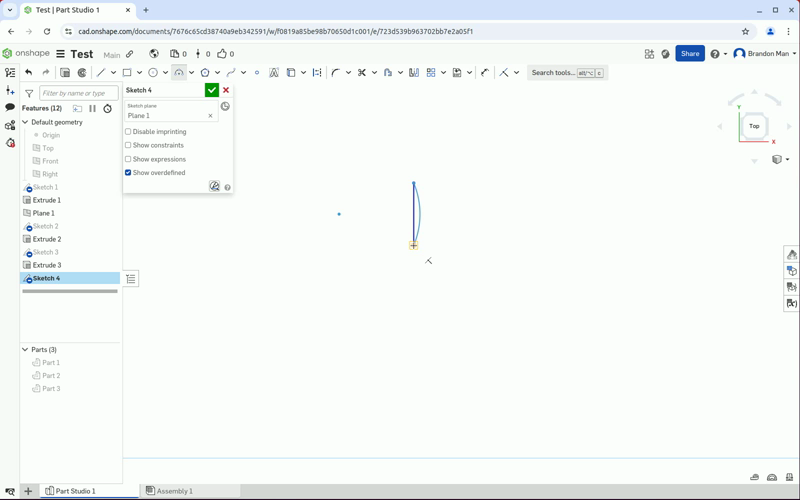
scroll(-6)
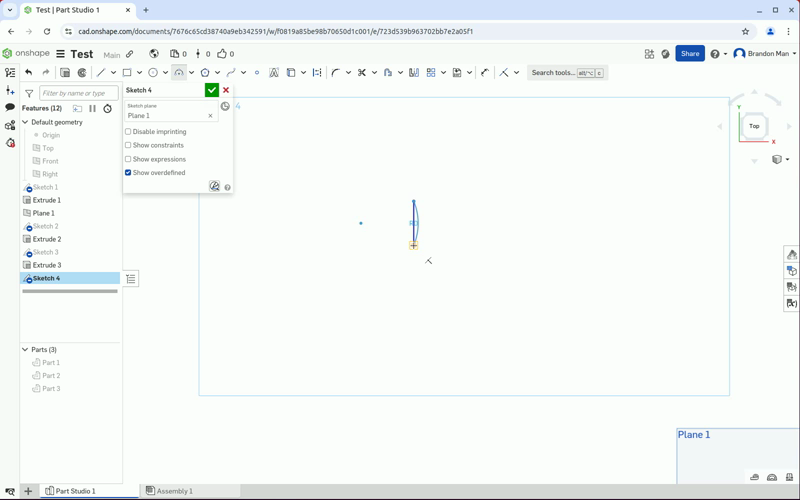
scroll(-6)
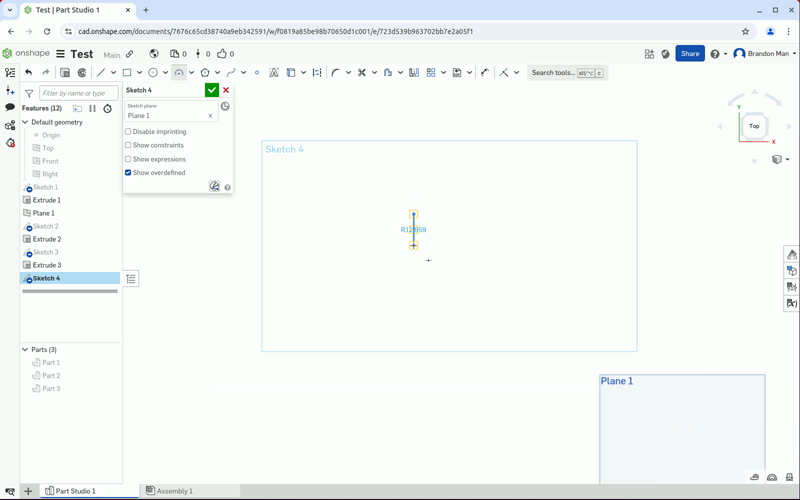
scroll(-6)
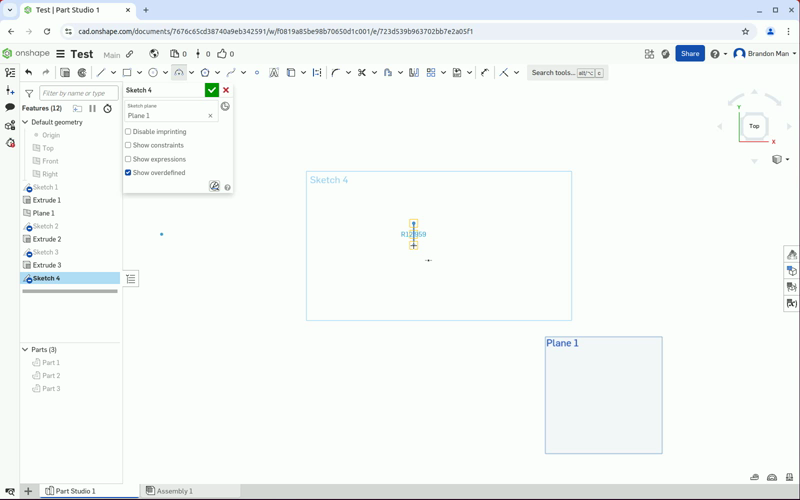
scroll(-6)
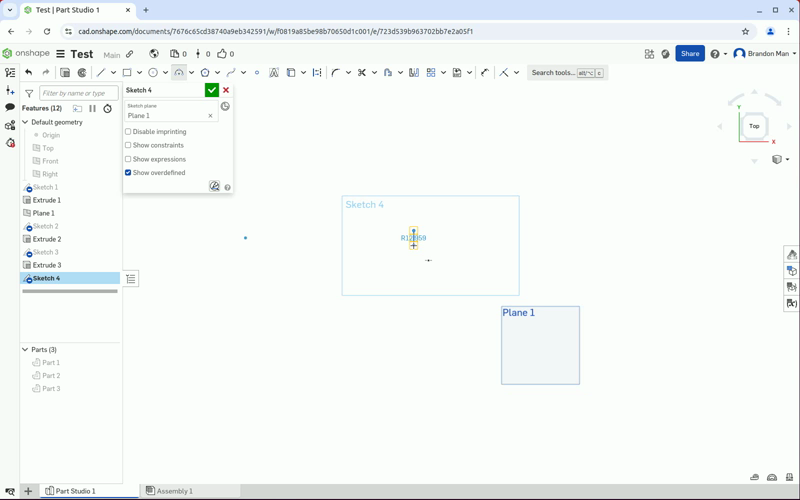
scroll(-6)
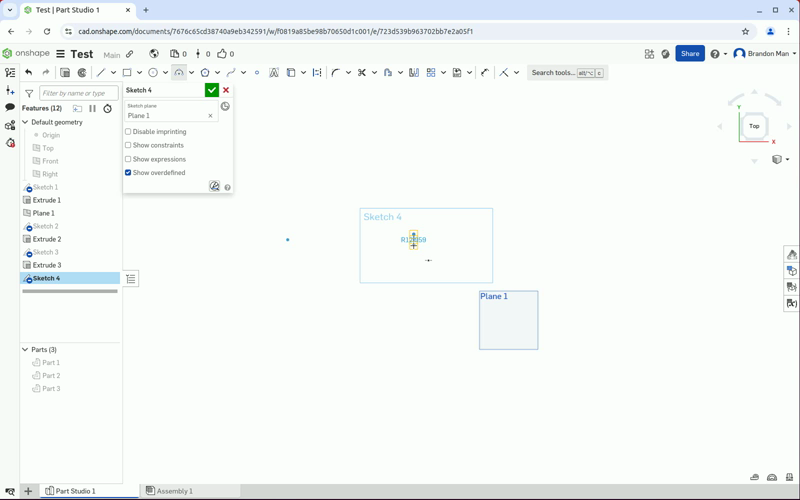
scroll(-6)
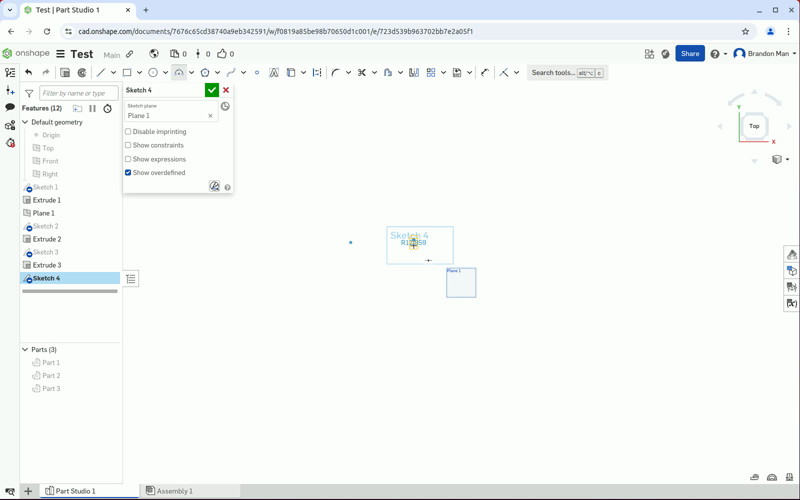
key_down(shift)
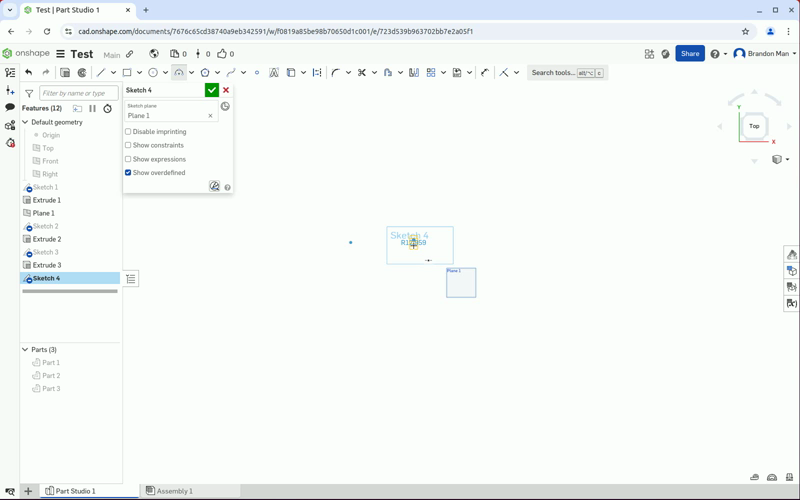
mouse_move(413, 242)
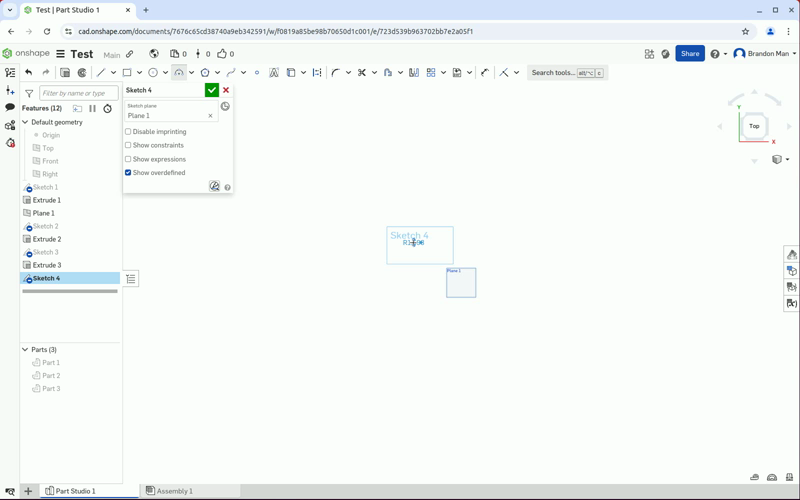
scroll(6)
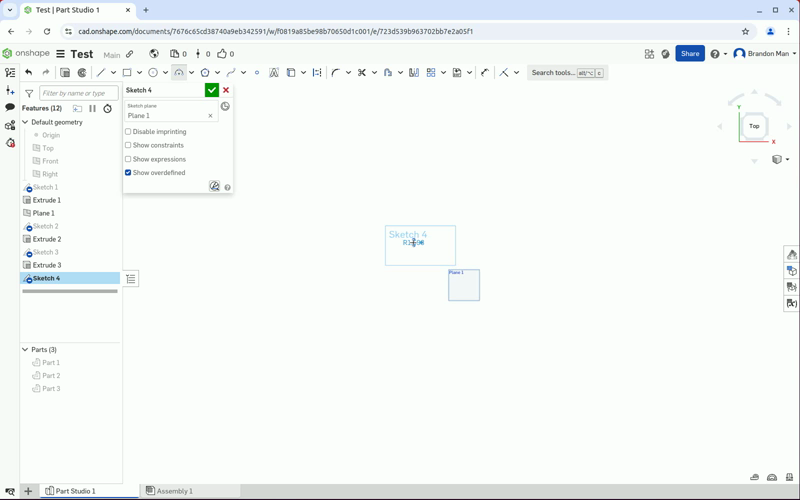
scroll(6)
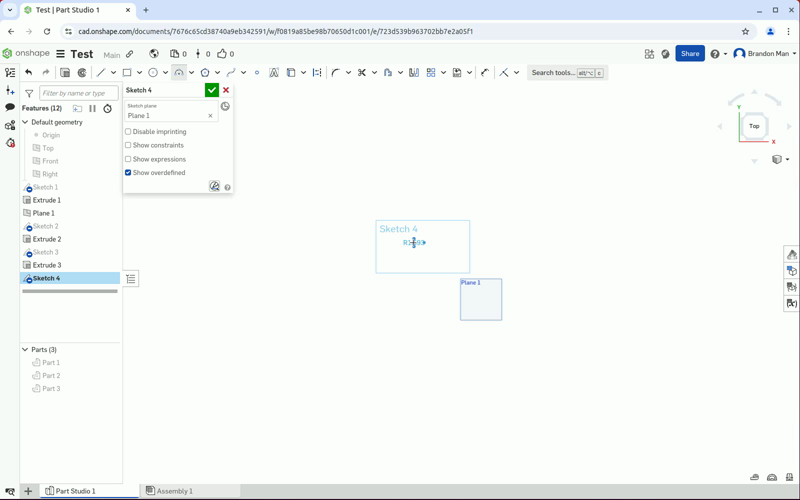
scroll(6)
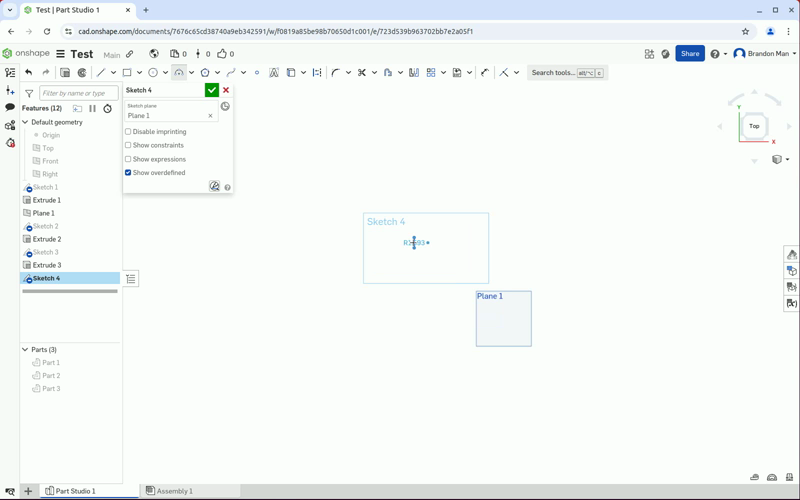
scroll(6)
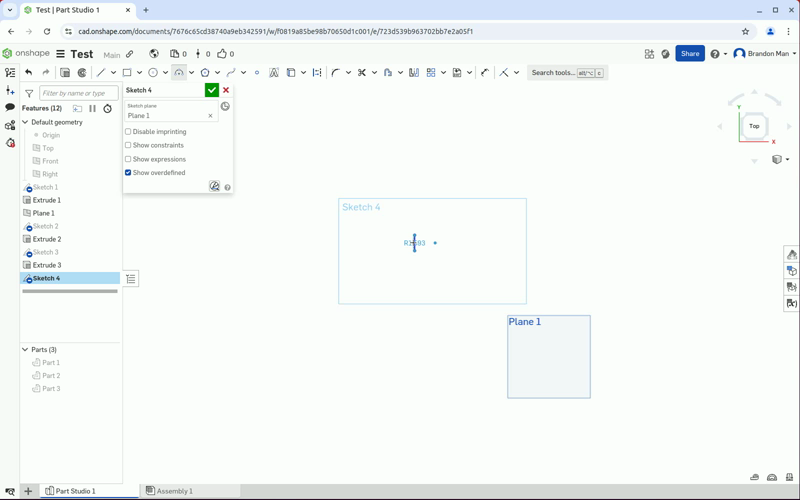
scroll(6)
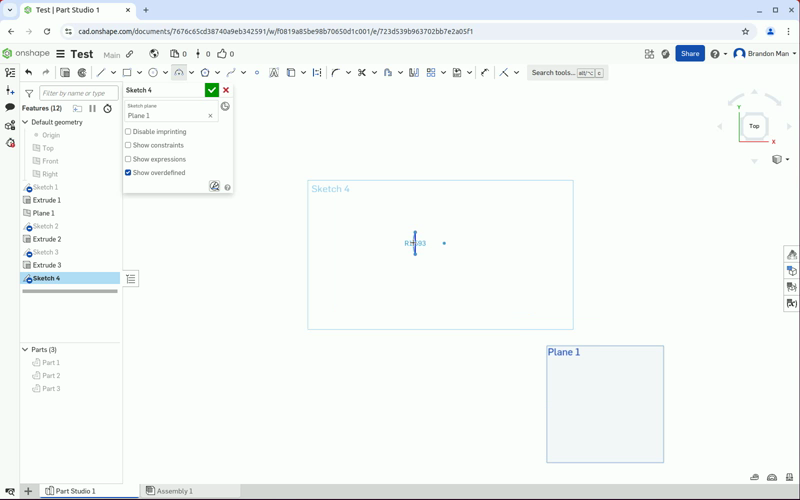
scroll(6)
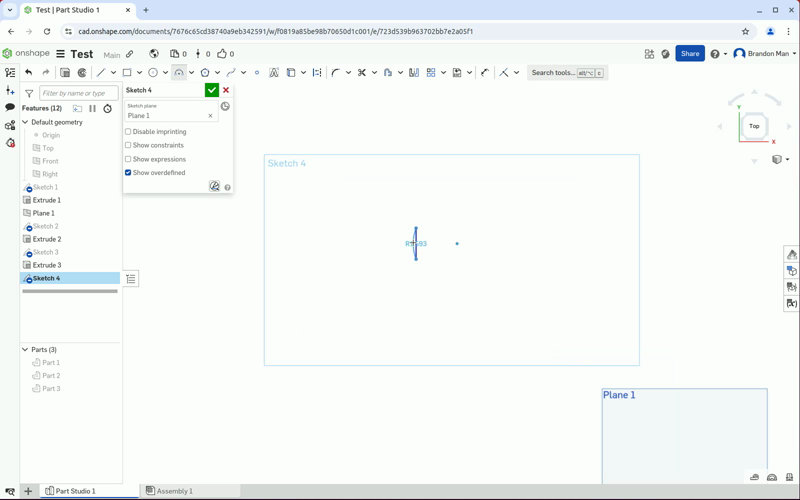
scroll(6)
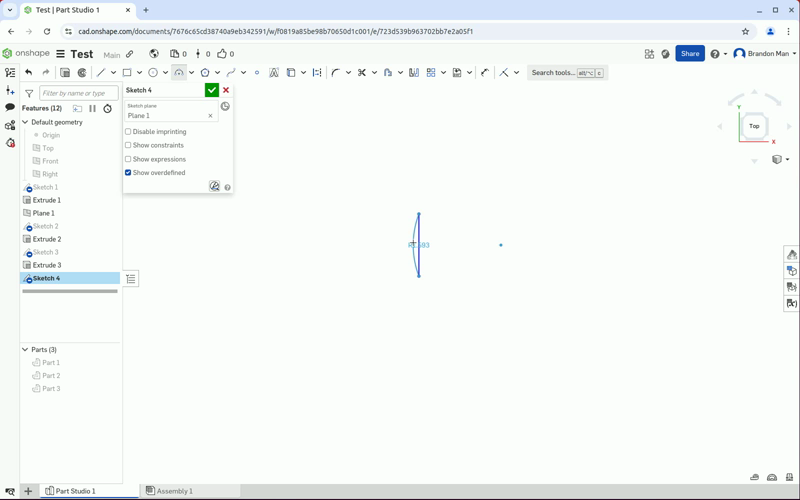
click(413, 242)
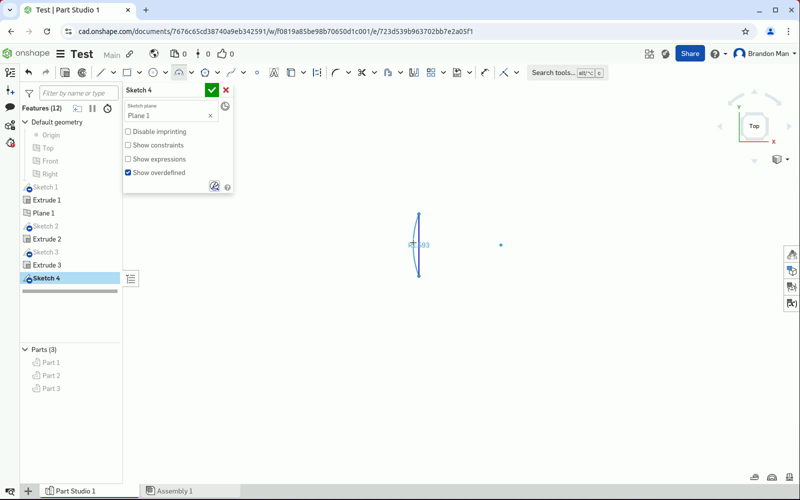
scroll(-6)
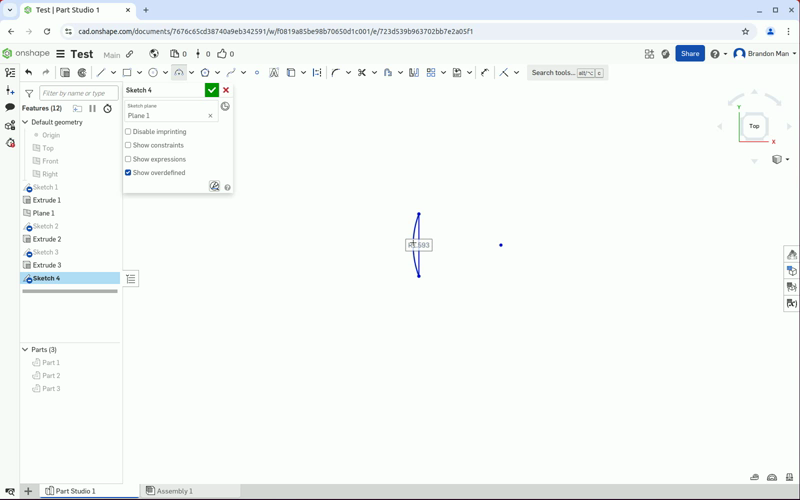
scroll(-6)
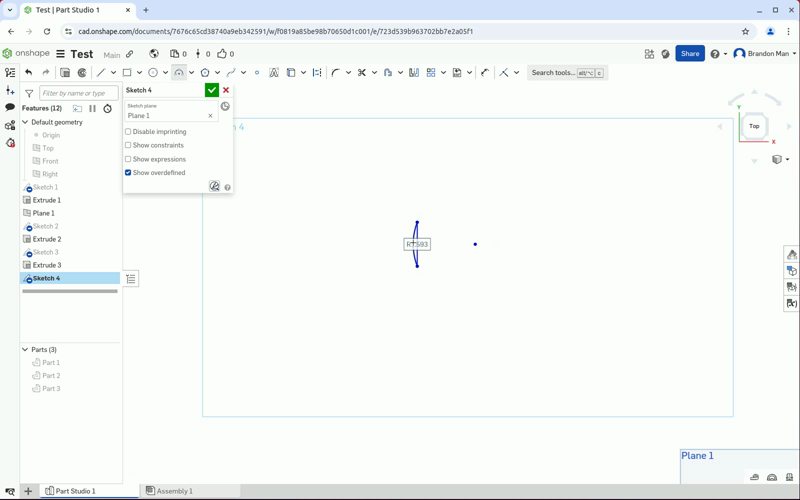
scroll(-6)
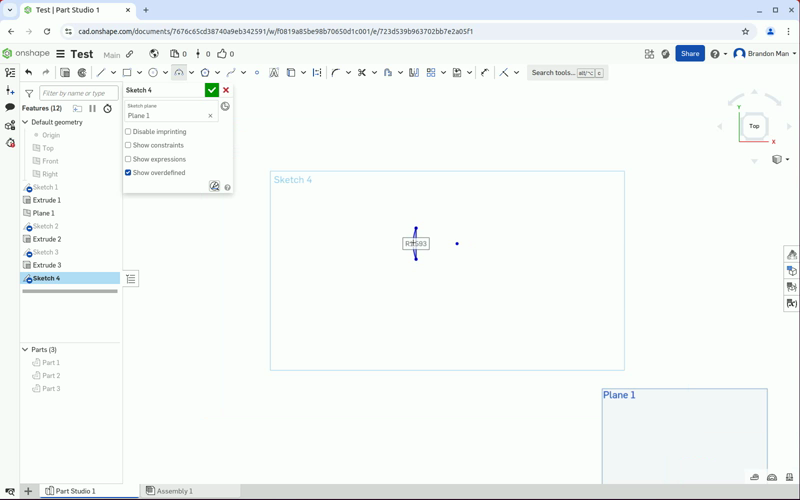
scroll(-6)
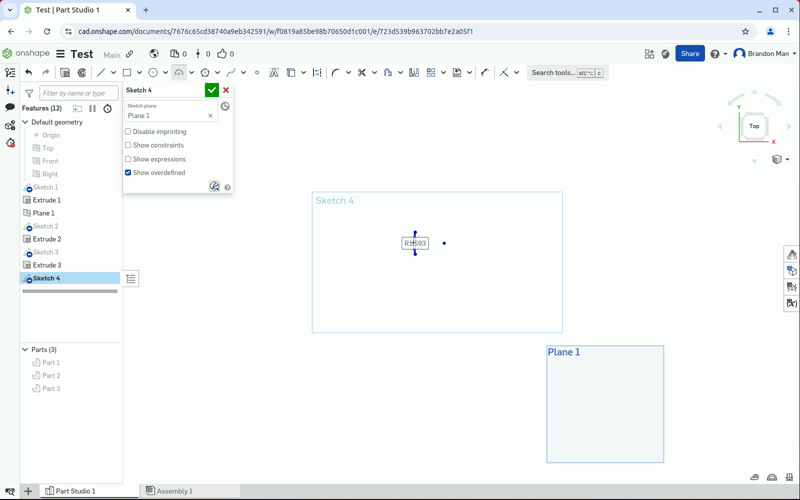
scroll(-6)
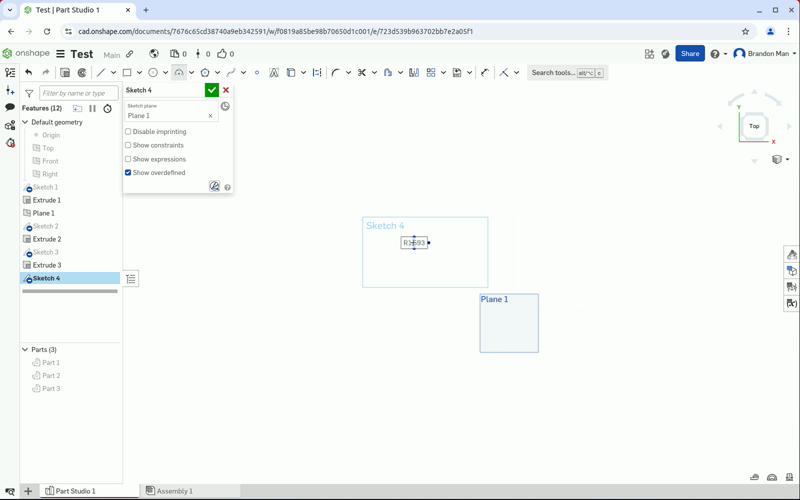
scroll(-6)
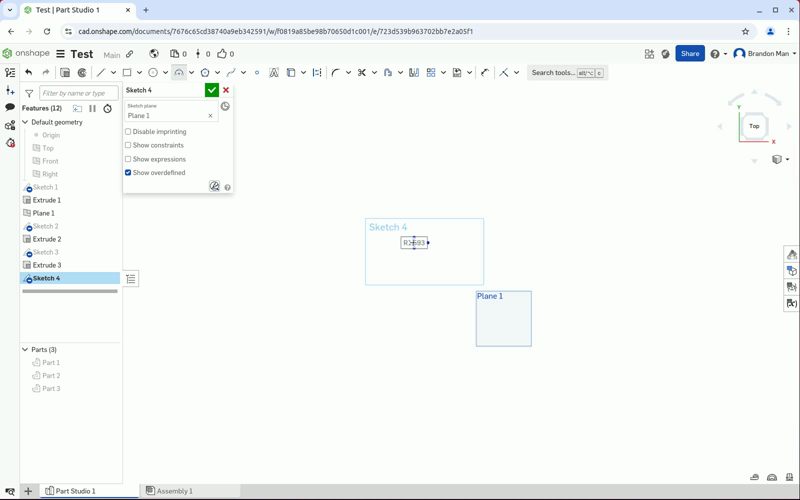
scroll(-6)
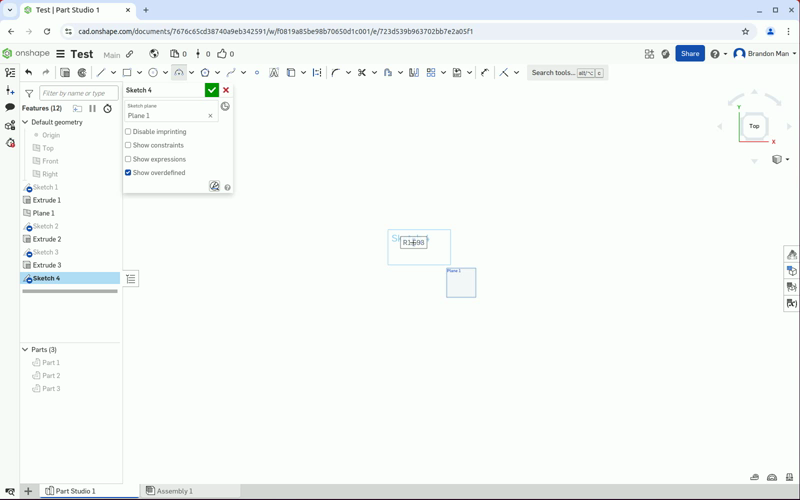
key_up(shift)
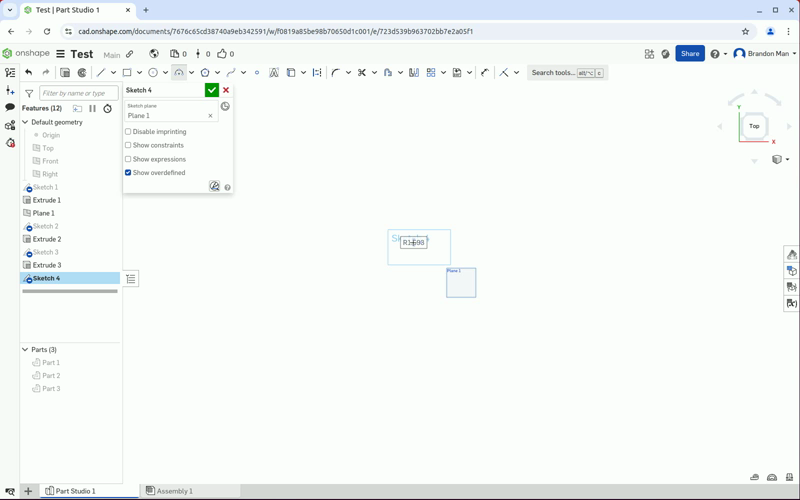
key(esc)
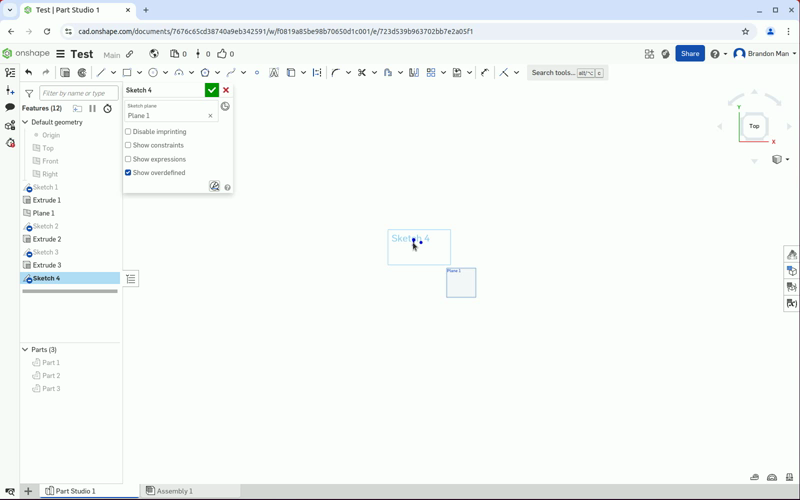
mouse_move(413, 240)
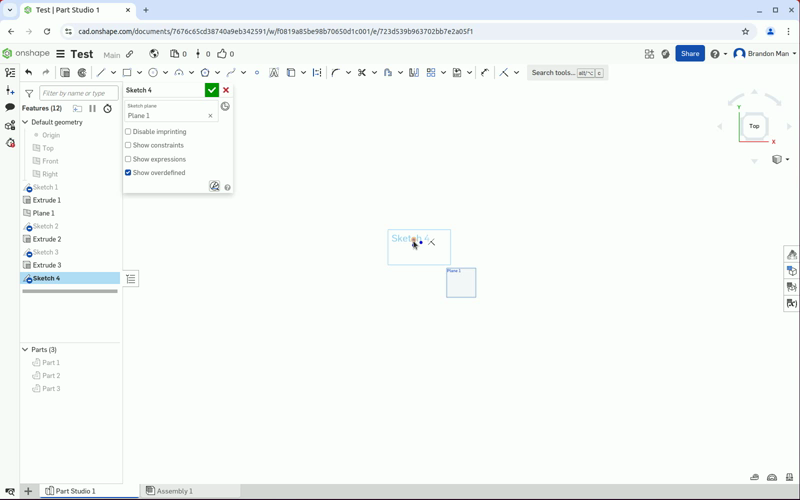
scroll(6)
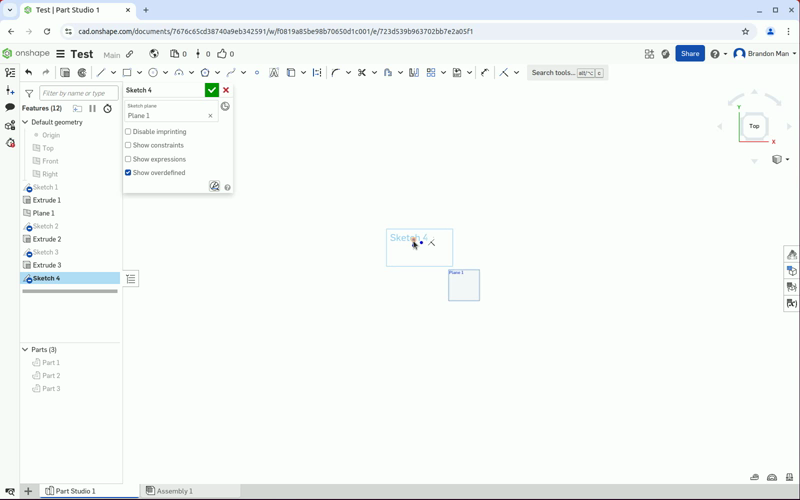
scroll(6)
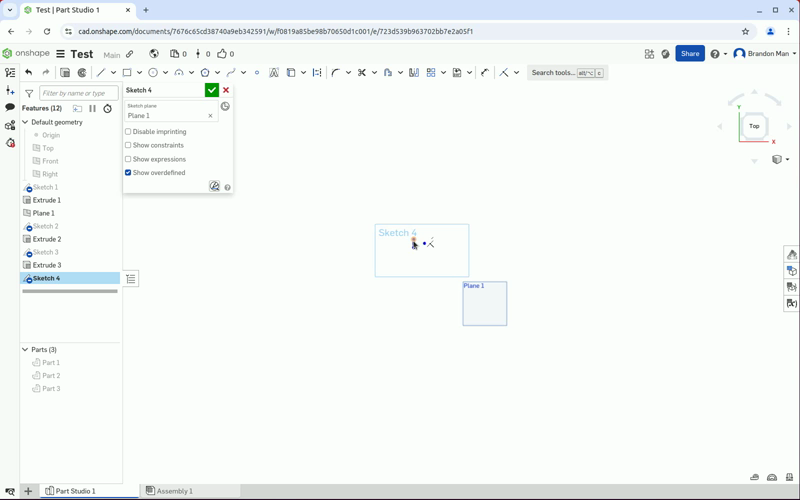
scroll(6)
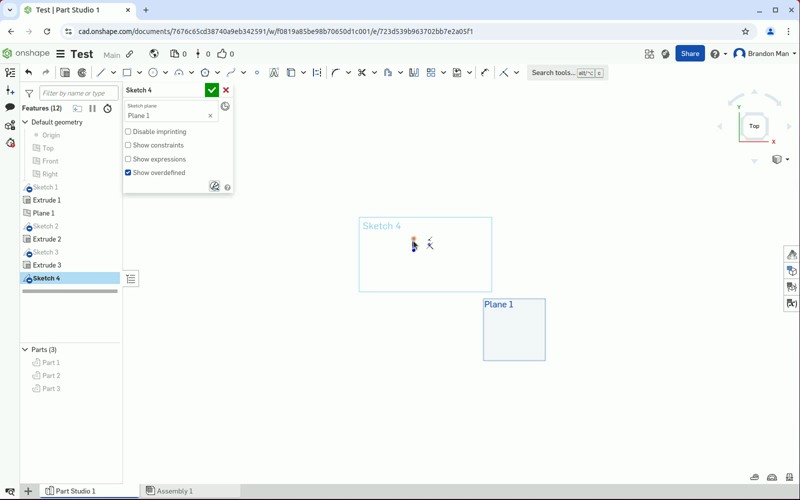
scroll(6)
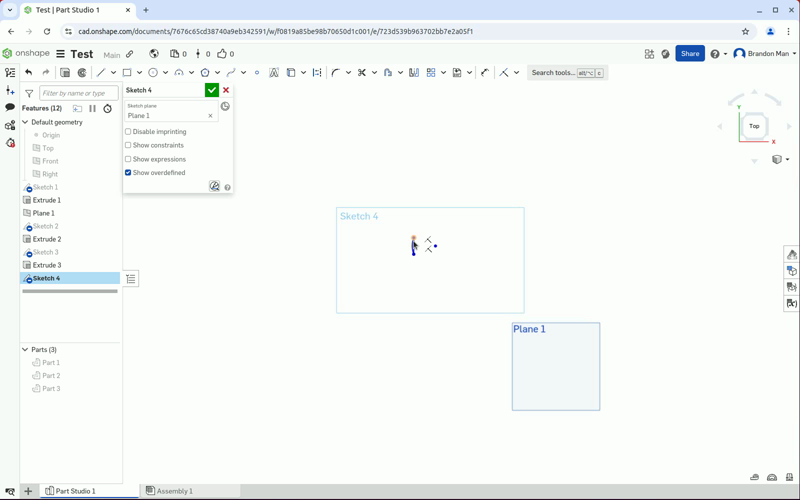
scroll(6)
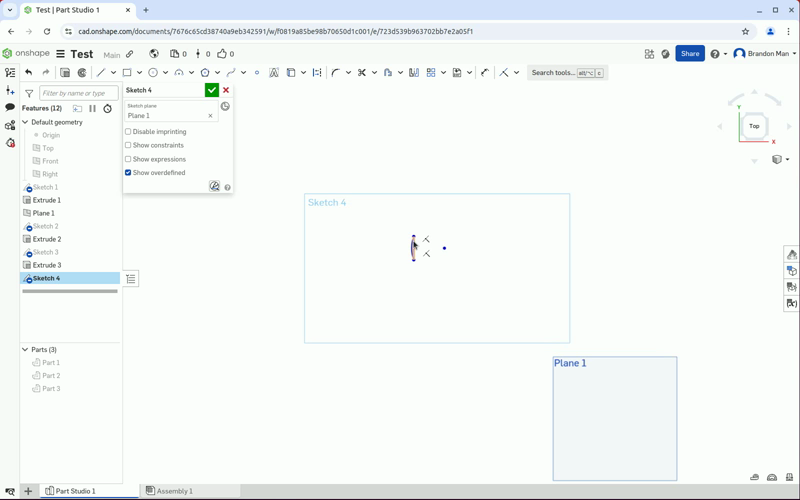
scroll(6)
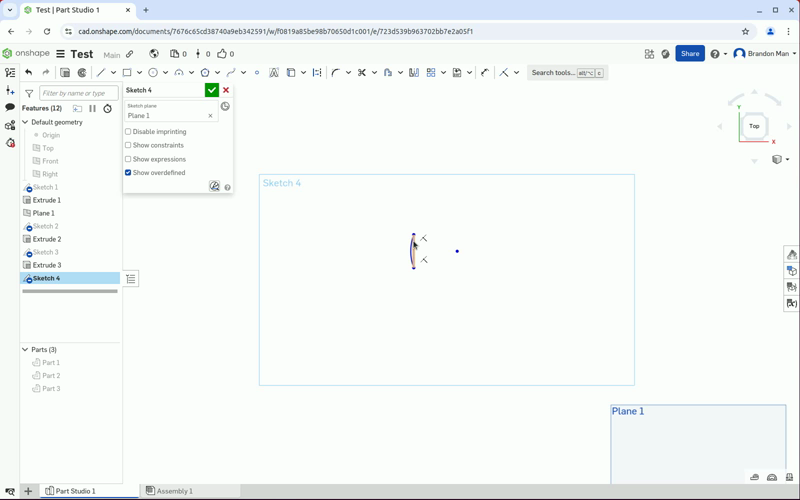
scroll(6)
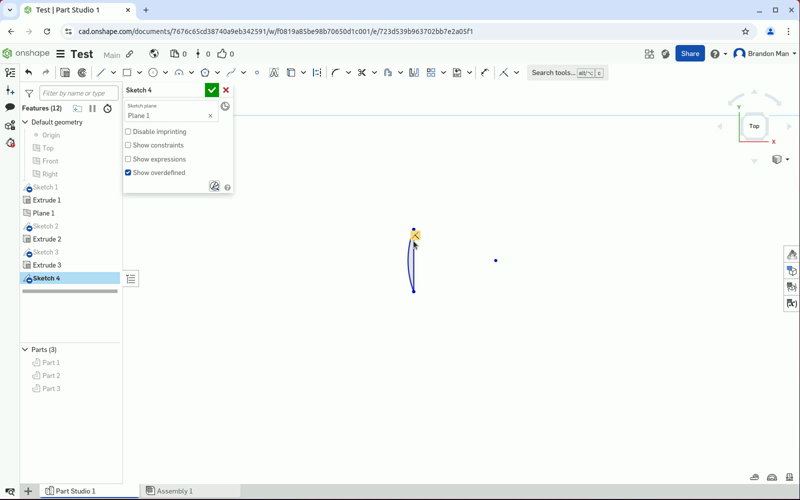
click(413, 240)
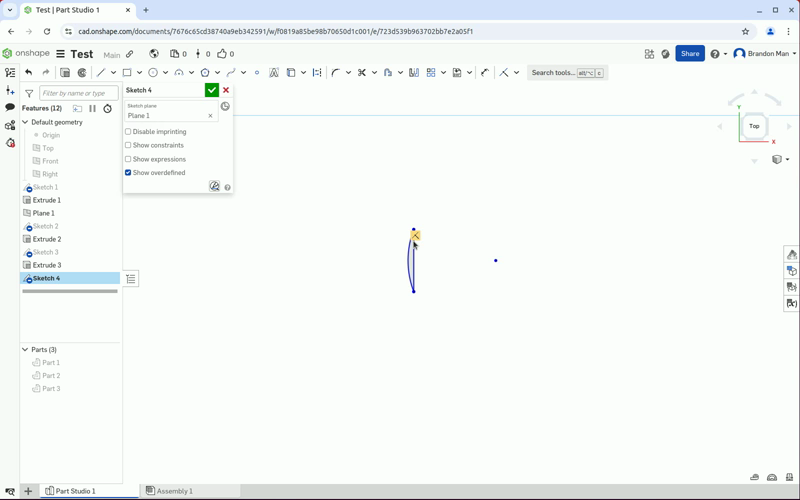
scroll(-6)
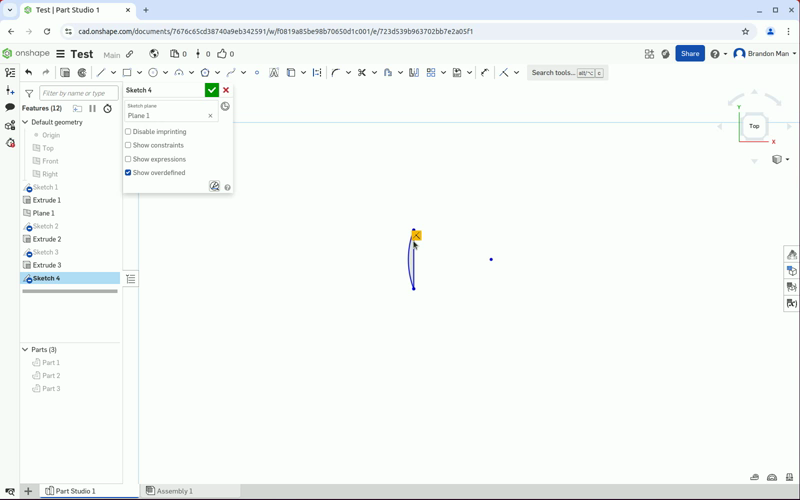
scroll(-6)
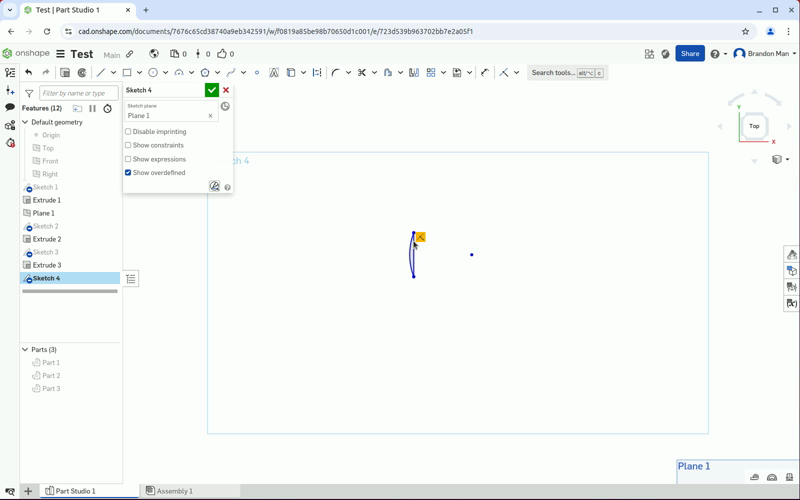
scroll(-6)
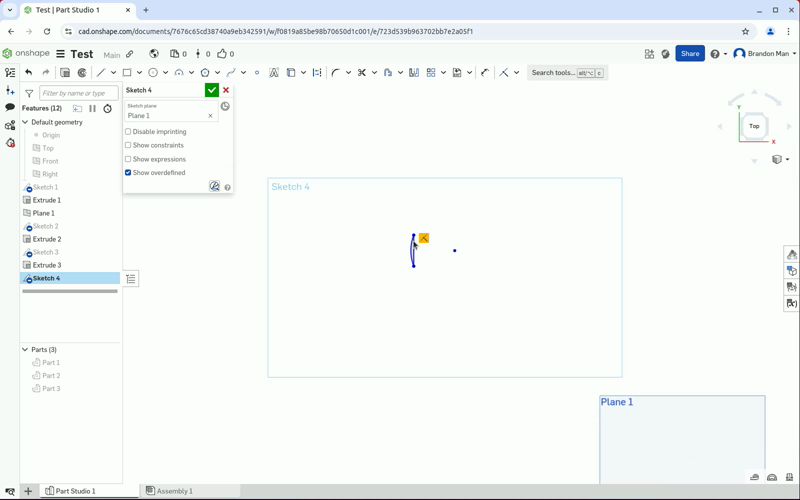
scroll(-6)
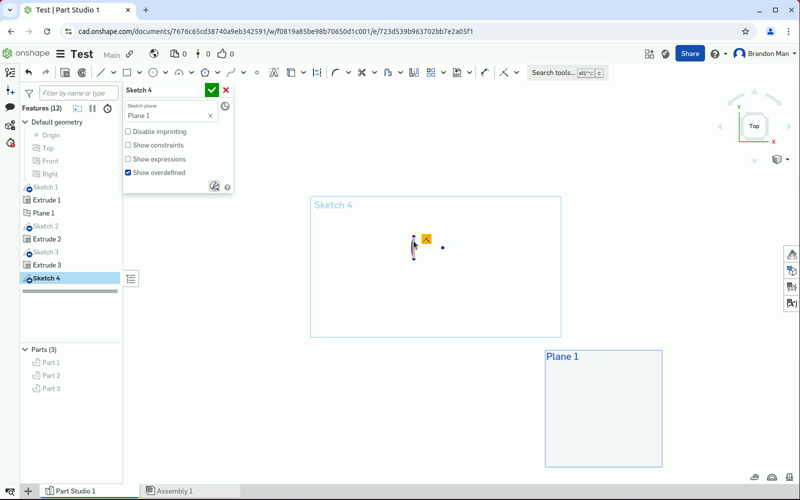
scroll(-6)
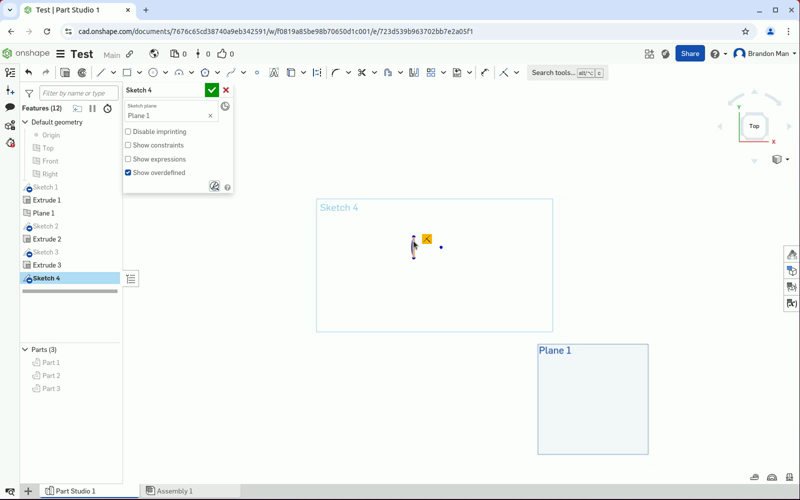
scroll(-6)
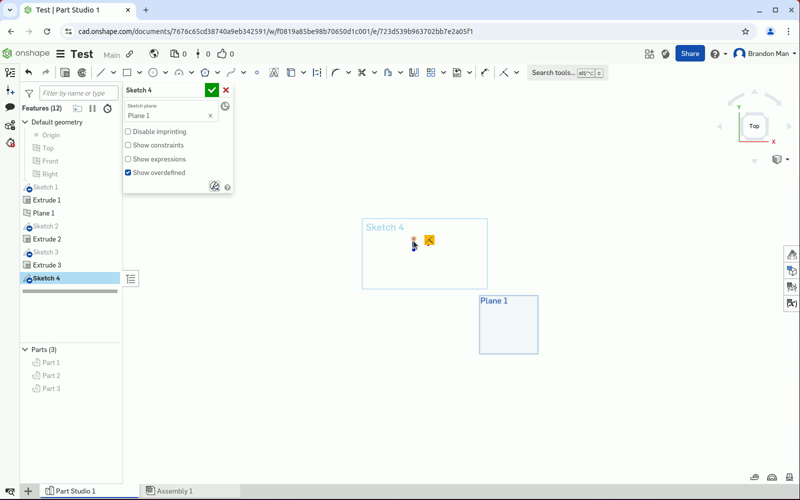
scroll(-6)
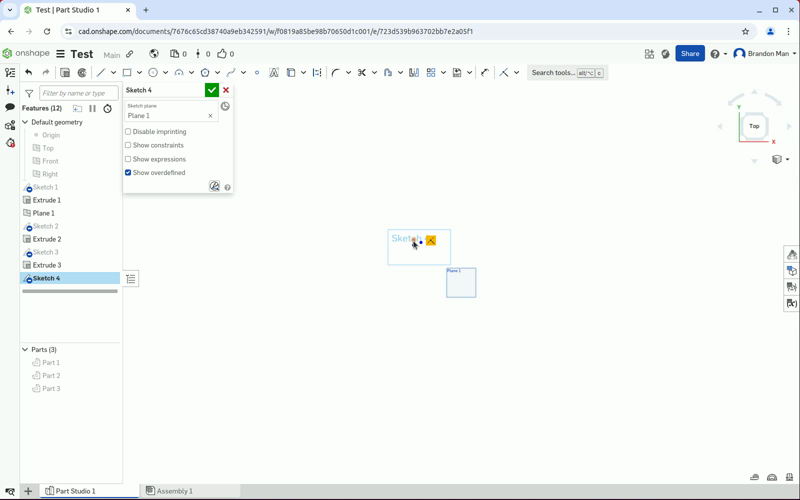
mouse_move(73, 352)
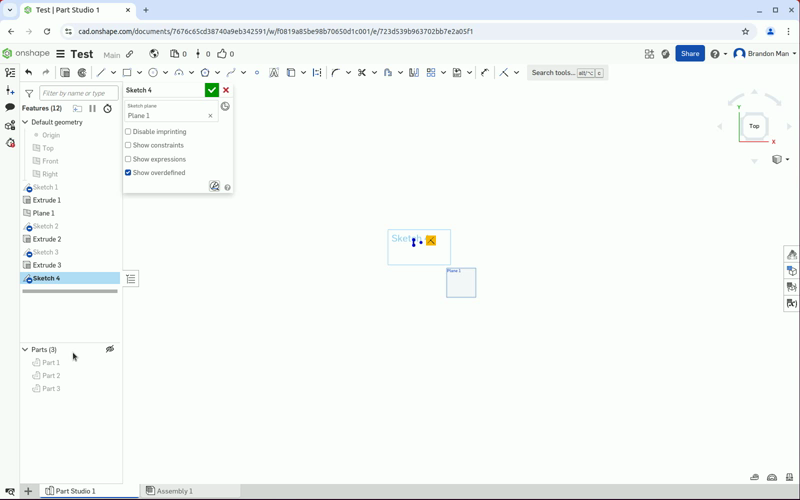
key(shift+y)
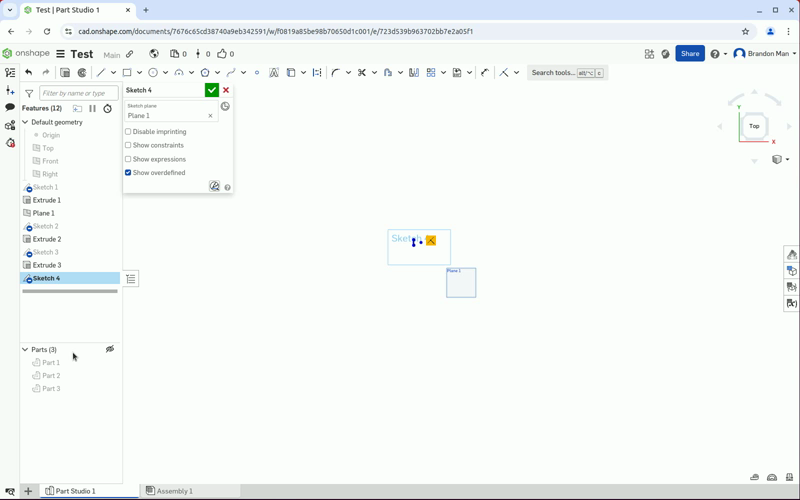
key(shift+e)
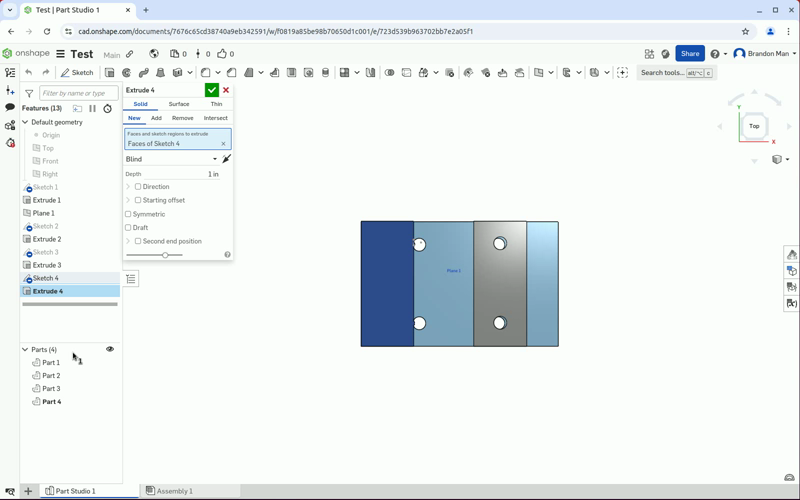
mouse_move(143, 106)
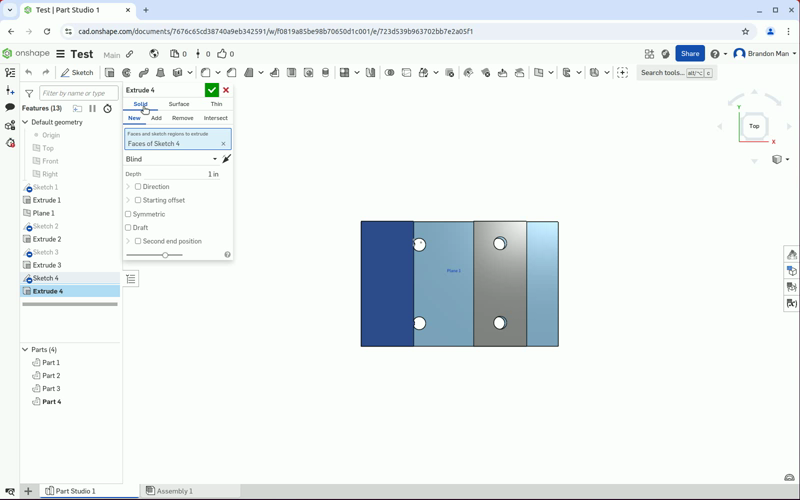
click(143, 106)
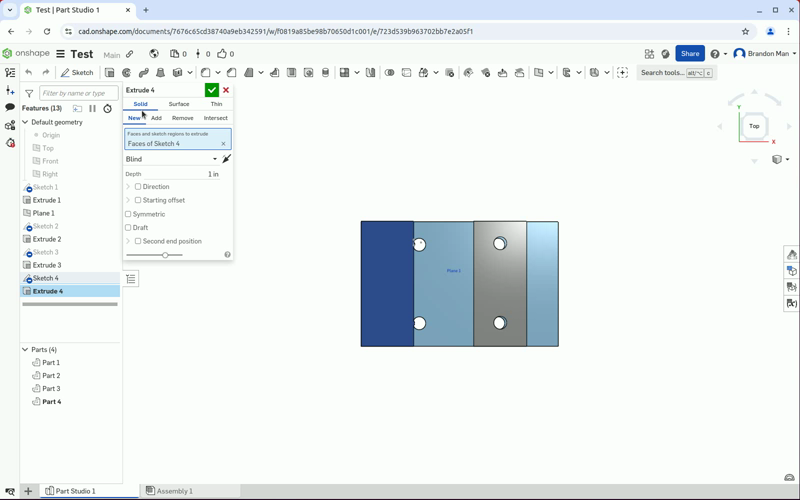
mouse_move(137, 120)
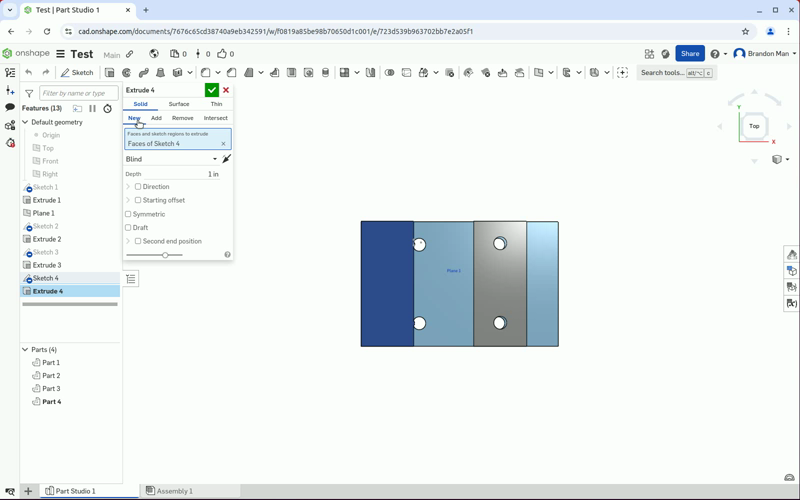
click(137, 120)
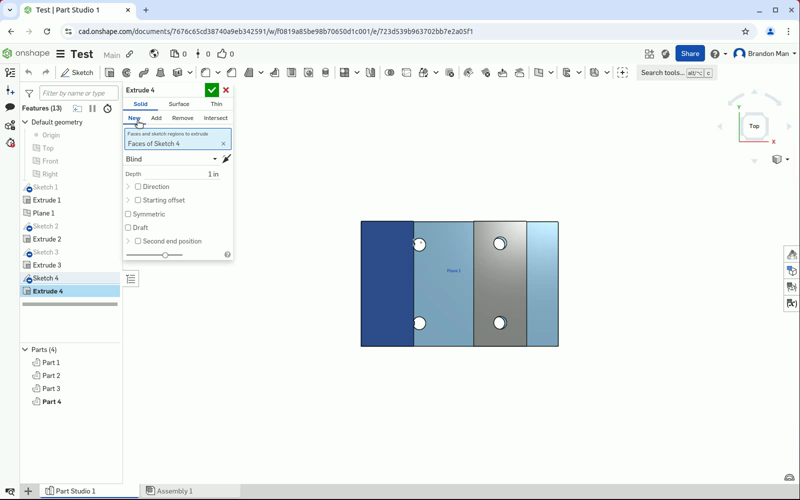
key(tab, 4)
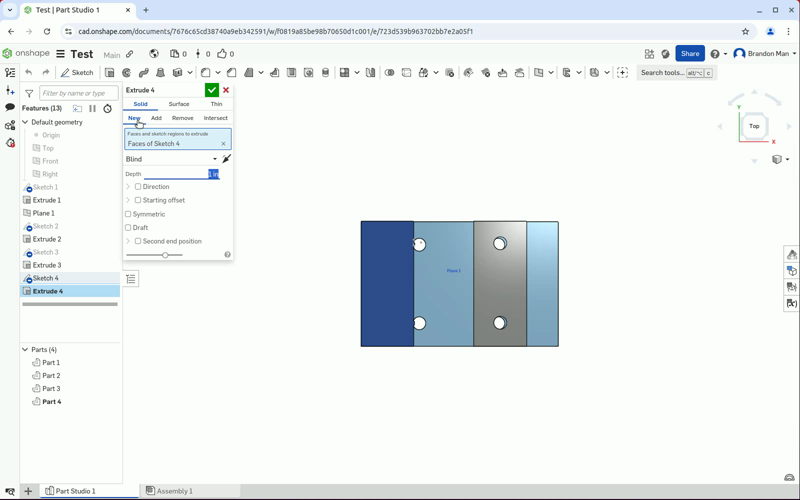
text(10.832)
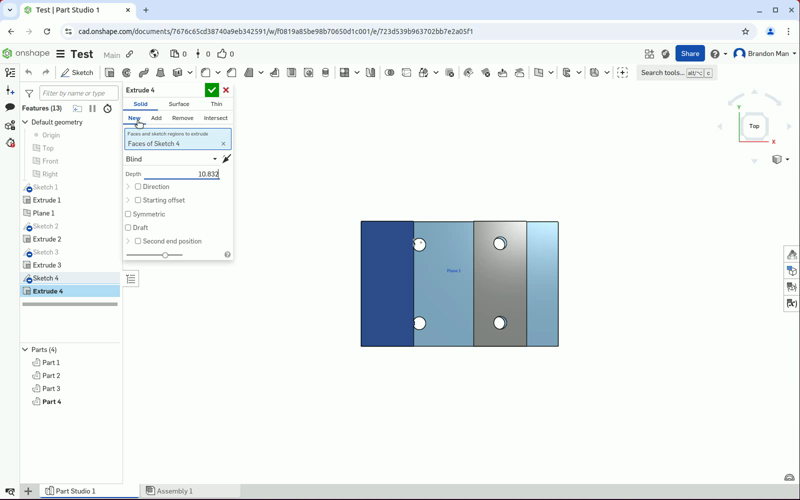
key(enter)
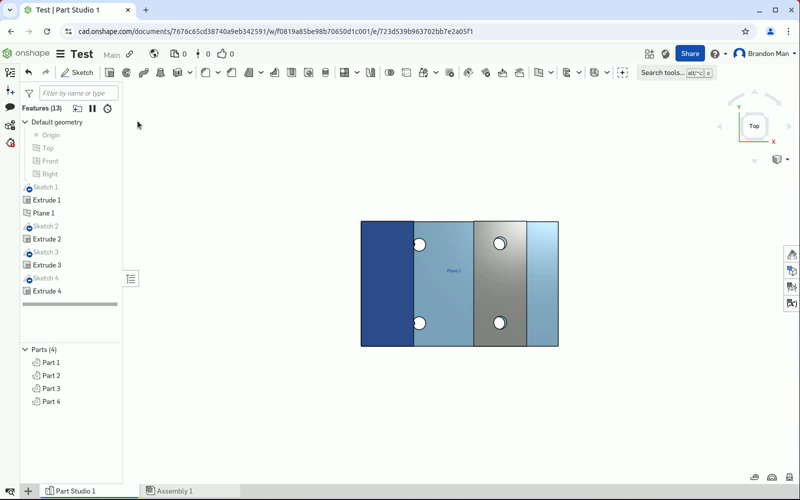
key(shift+h)
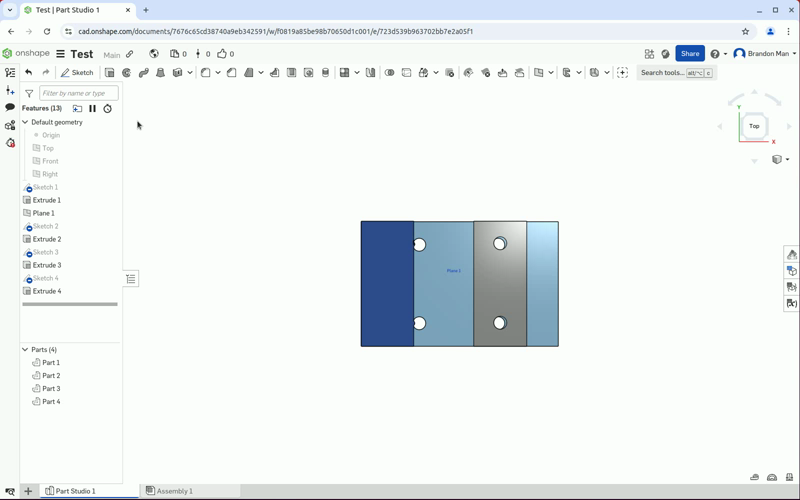
key(shift+h)
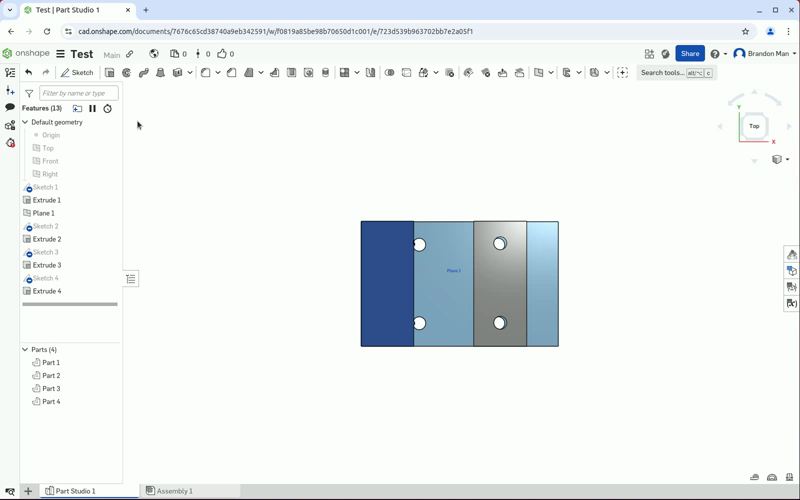
mouse_move(73, 189)
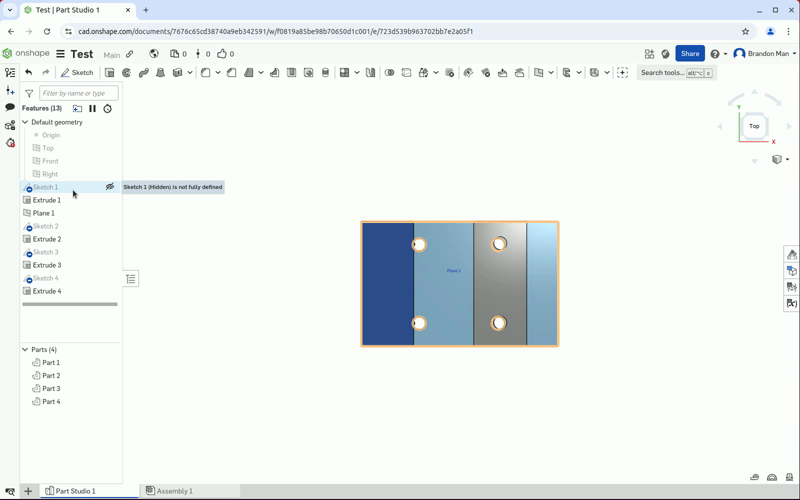
click(73, 189)
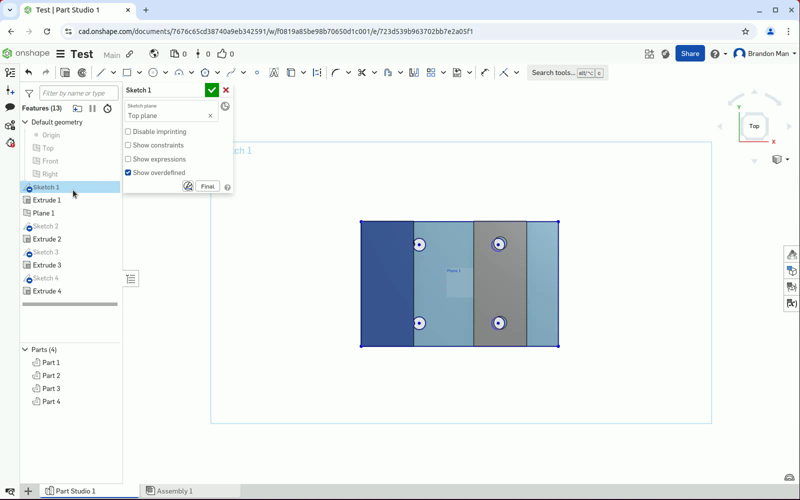
mouse_move(229, 92)
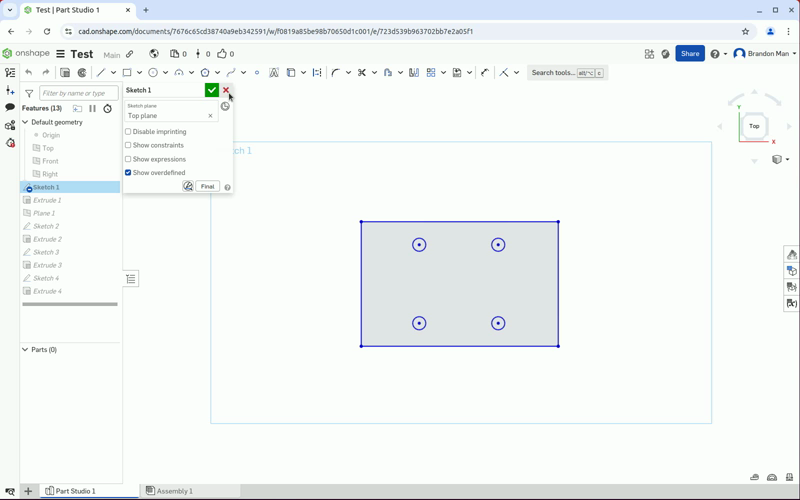
click(229, 92)
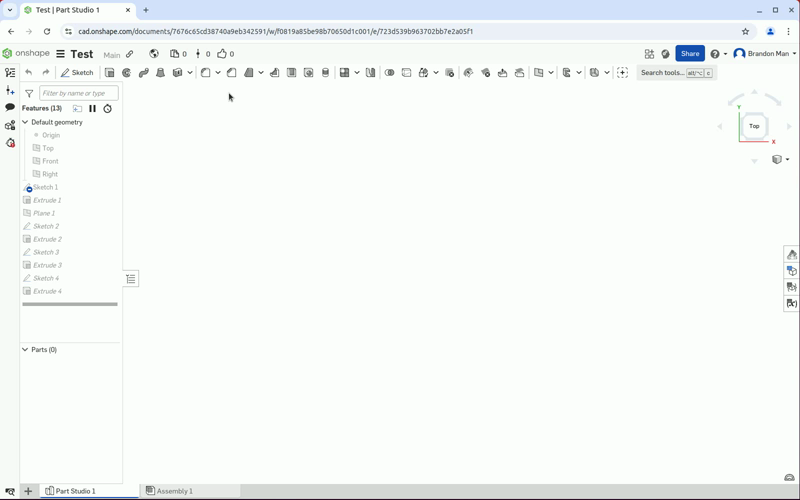
key(shift+s)
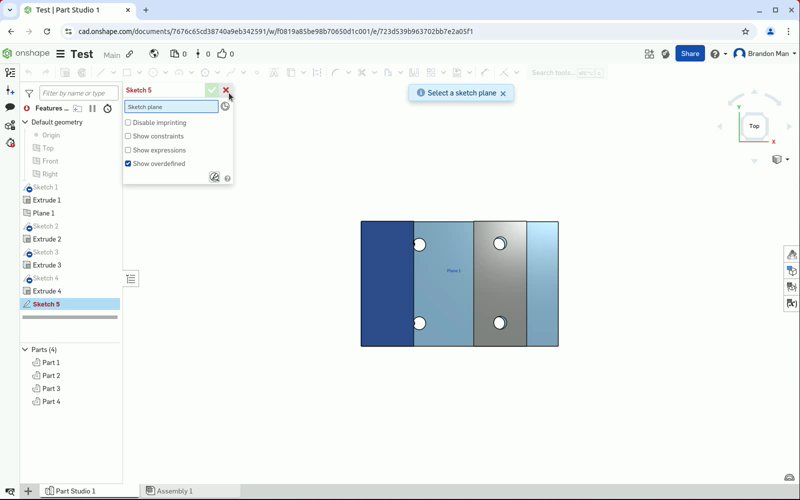
mouse_move(73, 215)
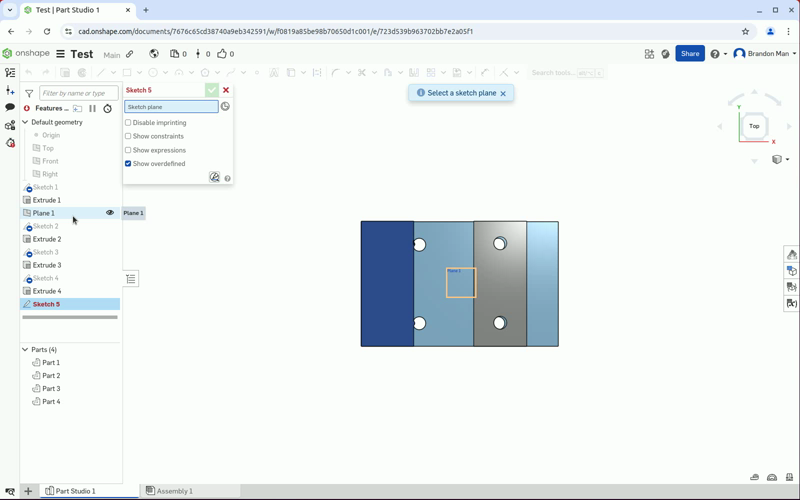
click(73, 215)
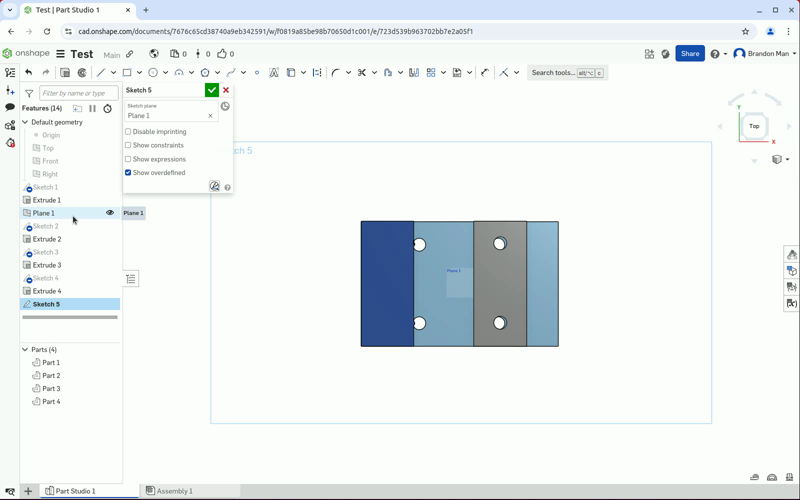
mouse_move(73, 352)
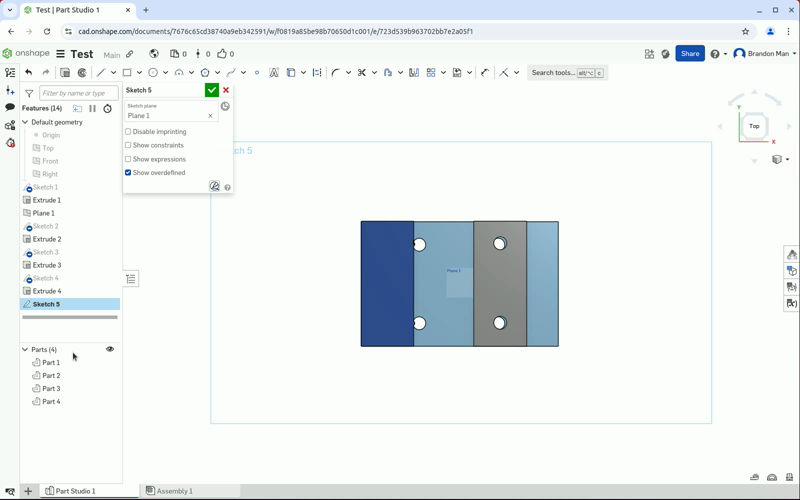
key(y)
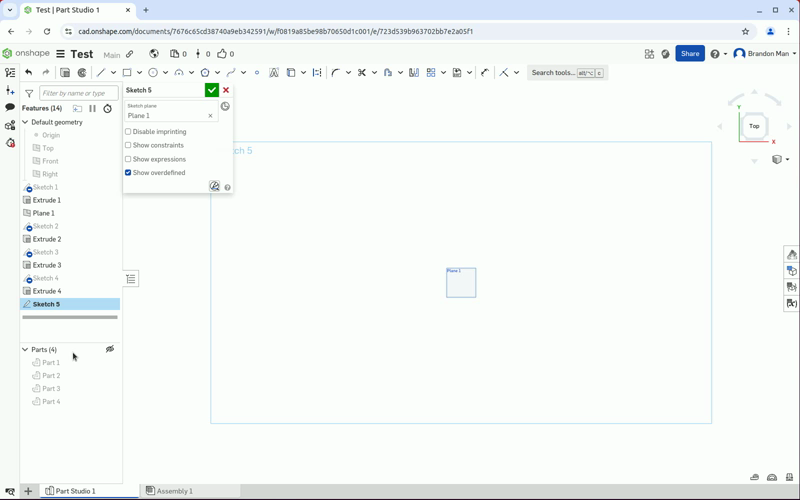
key(l)
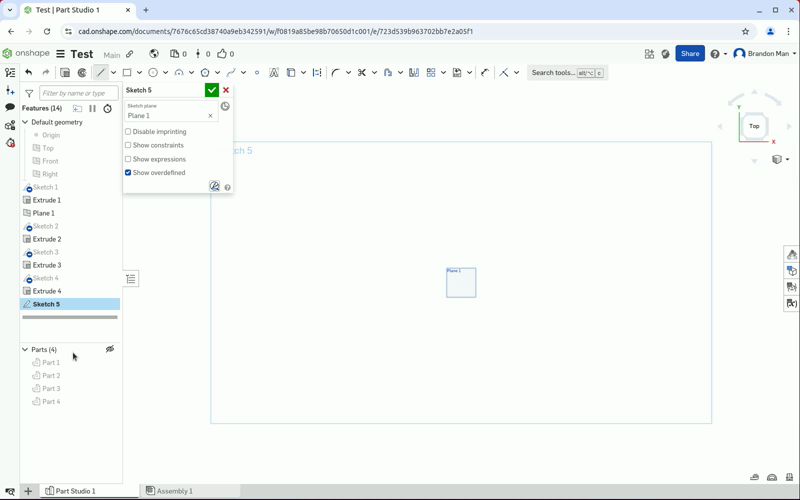
key_down(shift)
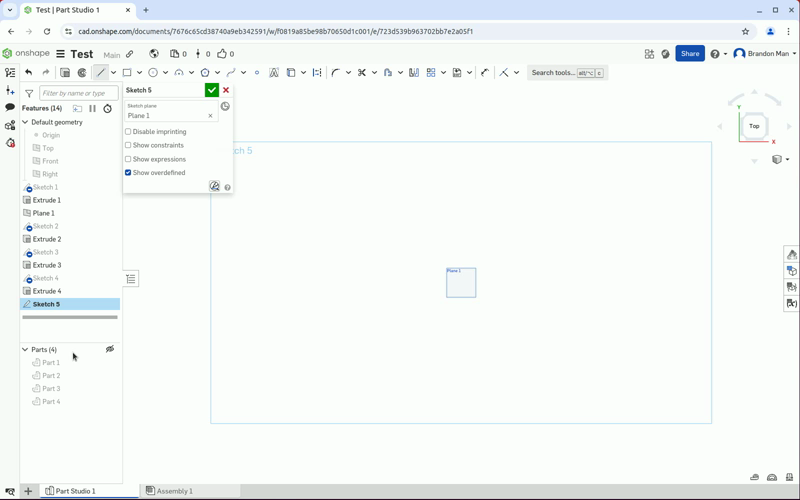
mouse_move(413, 325)
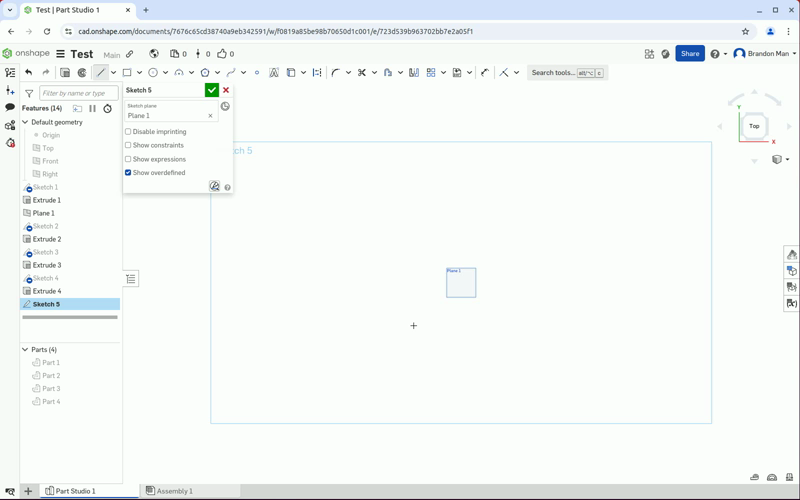
click(413, 325)
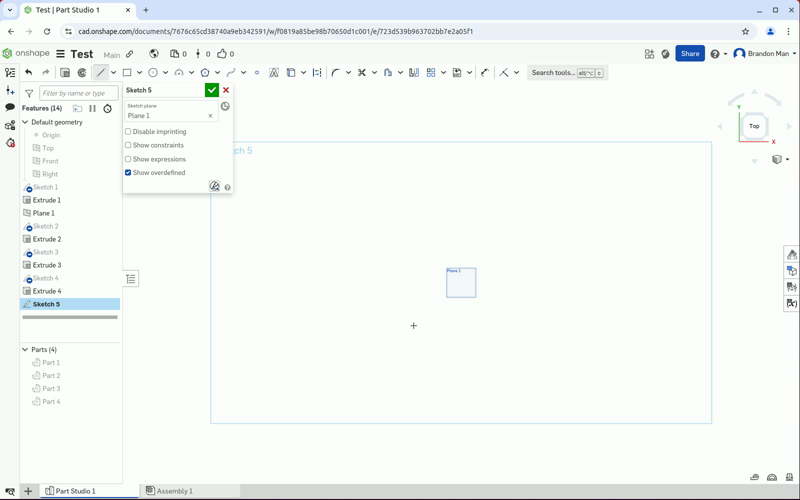
key_up(shift)
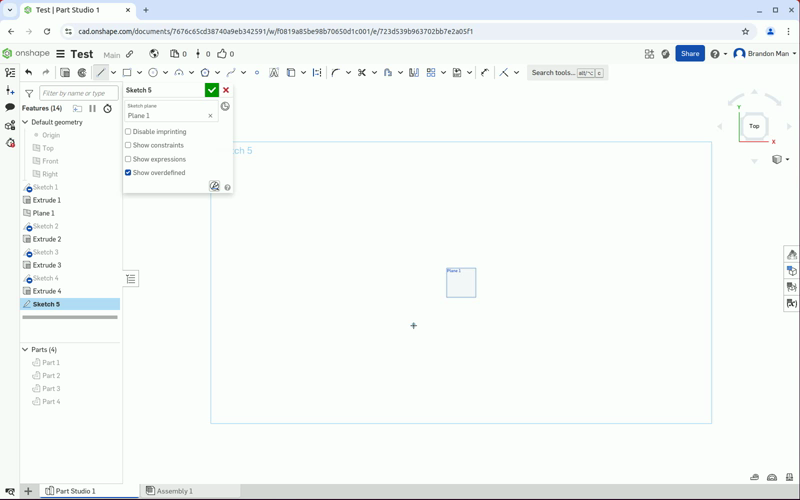
key_down(shift)
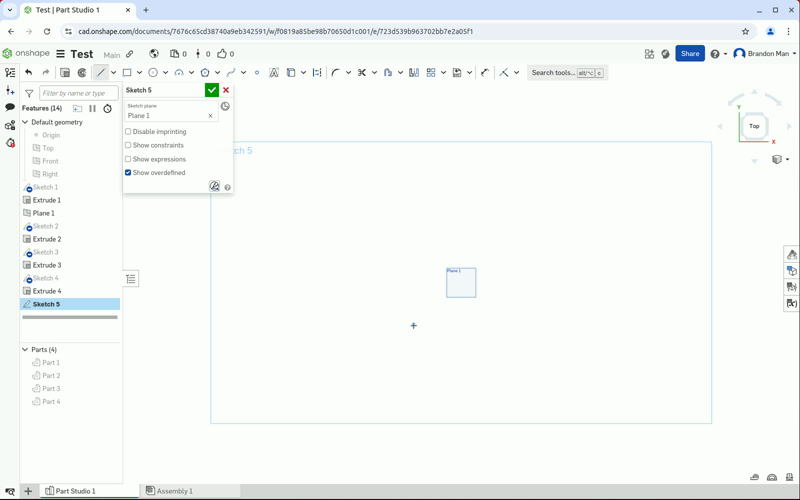
mouse_move(444, 325)
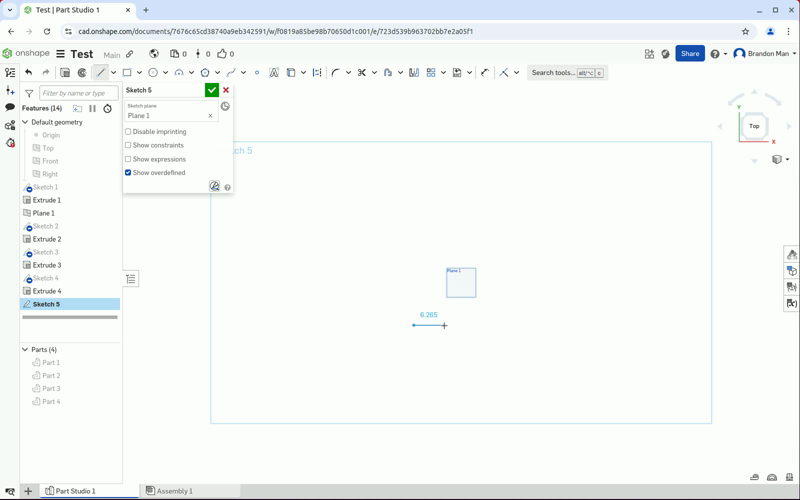
mouse_move(413, 319)
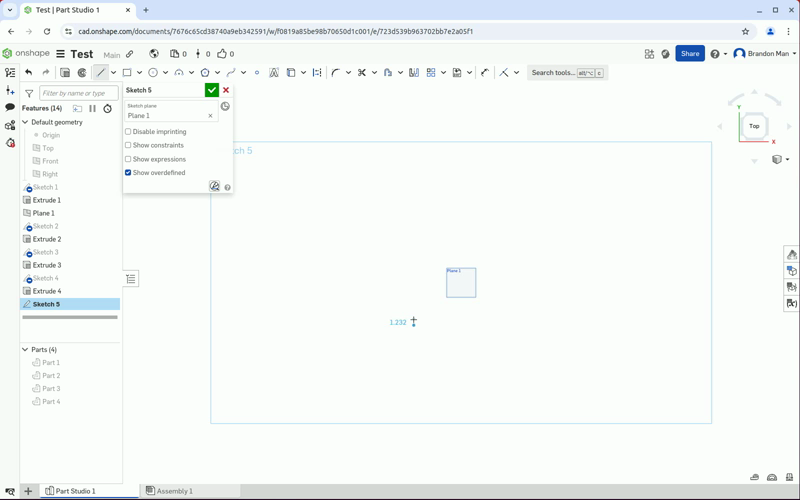
scroll(6)
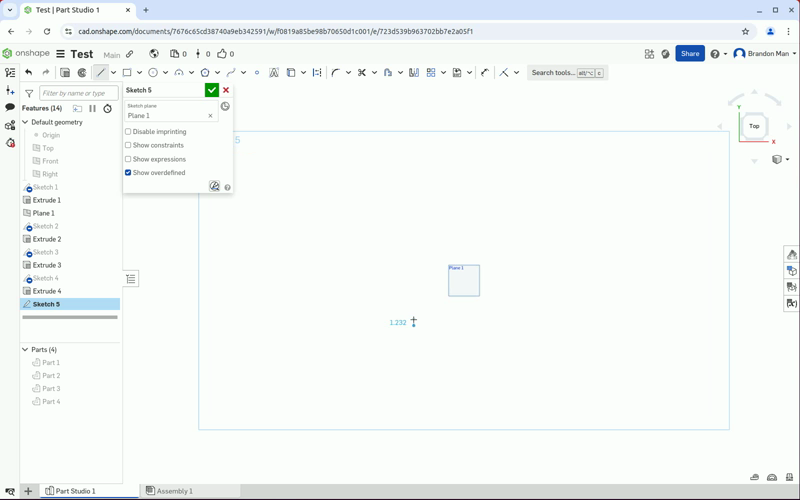
scroll(6)
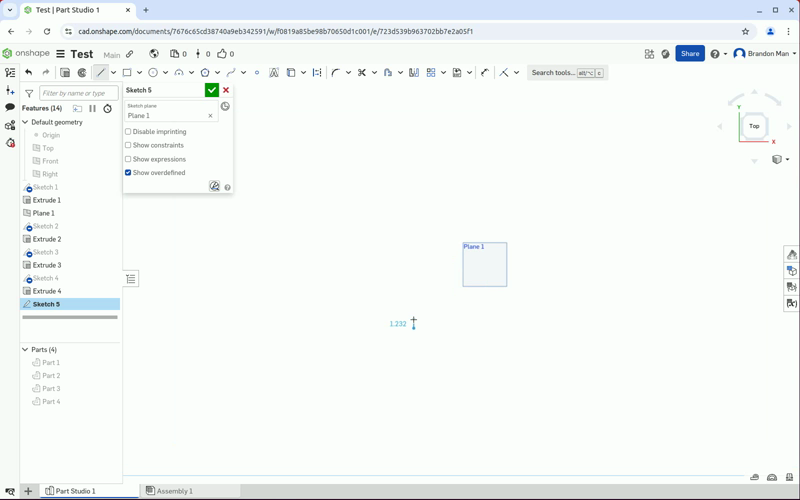
scroll(6)
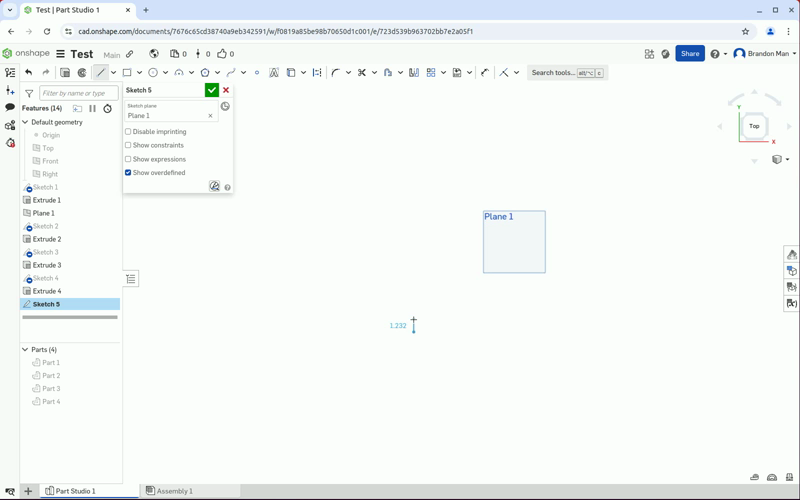
scroll(6)
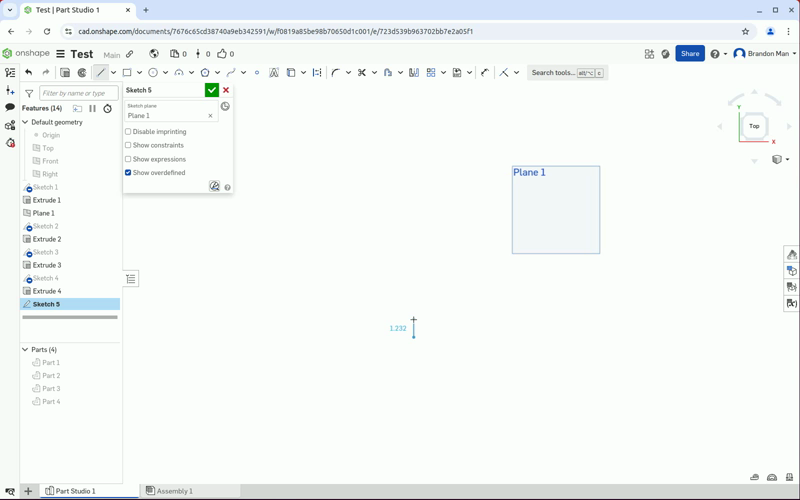
scroll(6)
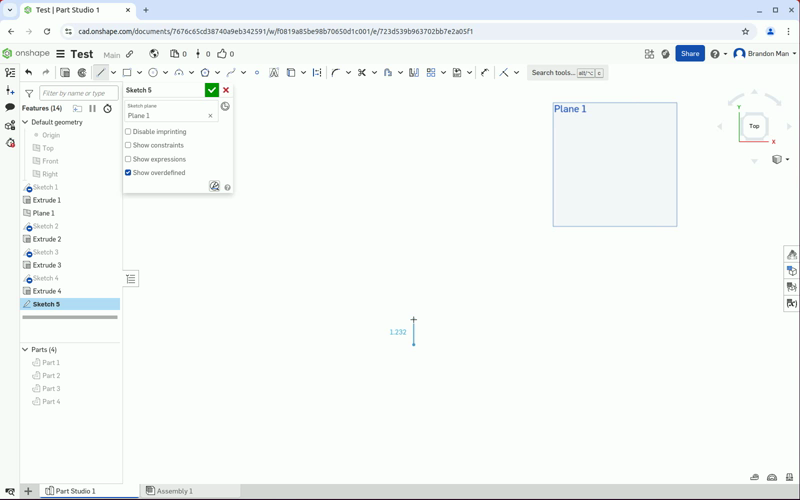
scroll(6)
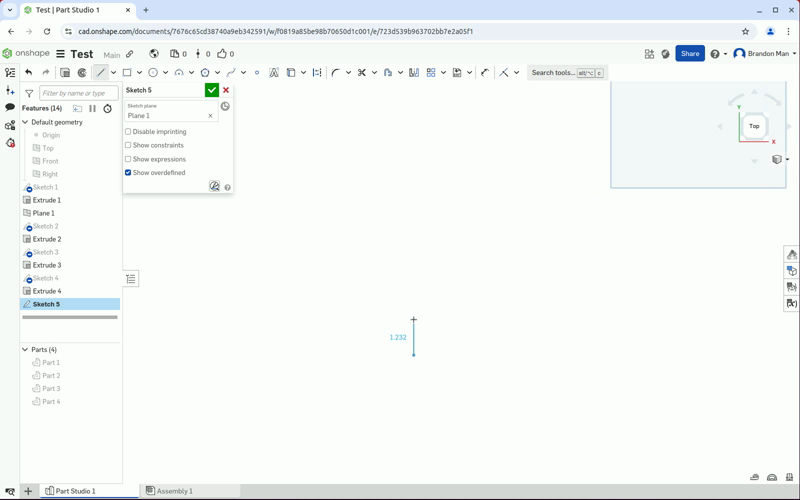
scroll(6)
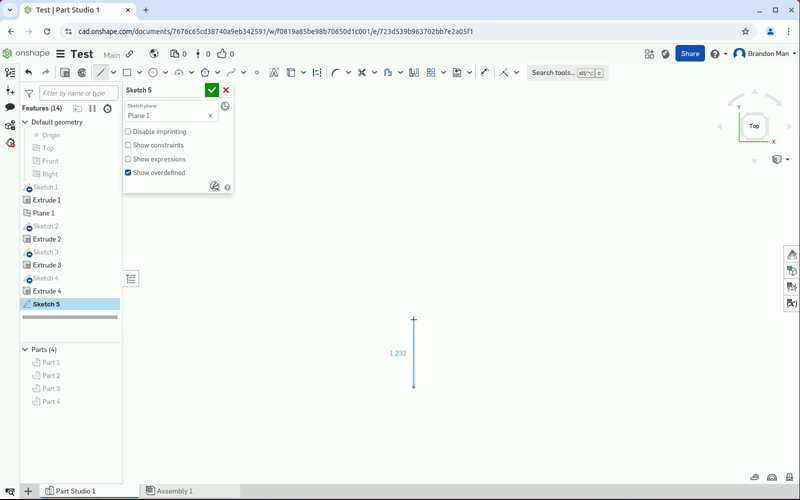
click(413, 319)
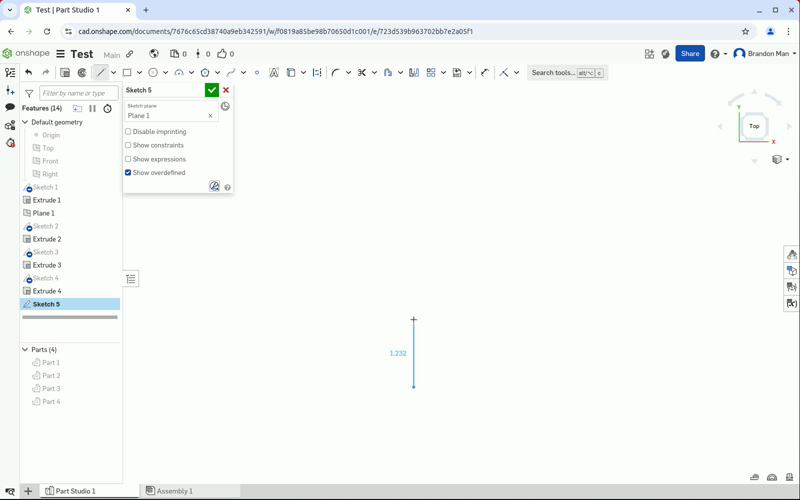
scroll(-6)
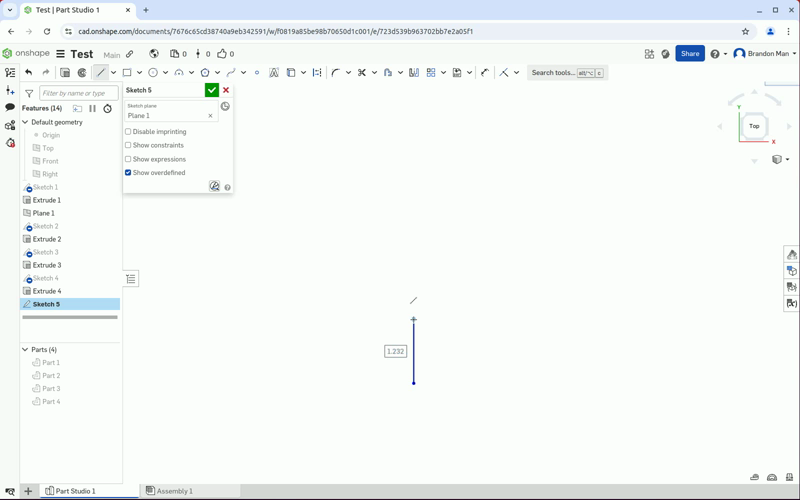
scroll(-6)
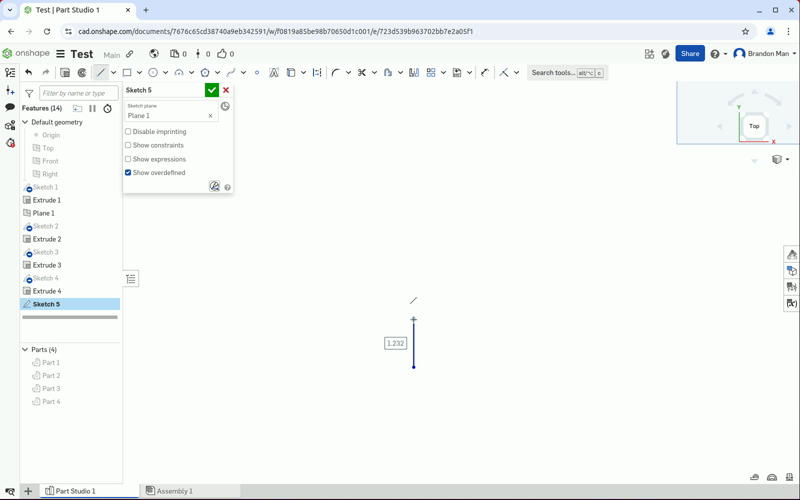
scroll(-6)
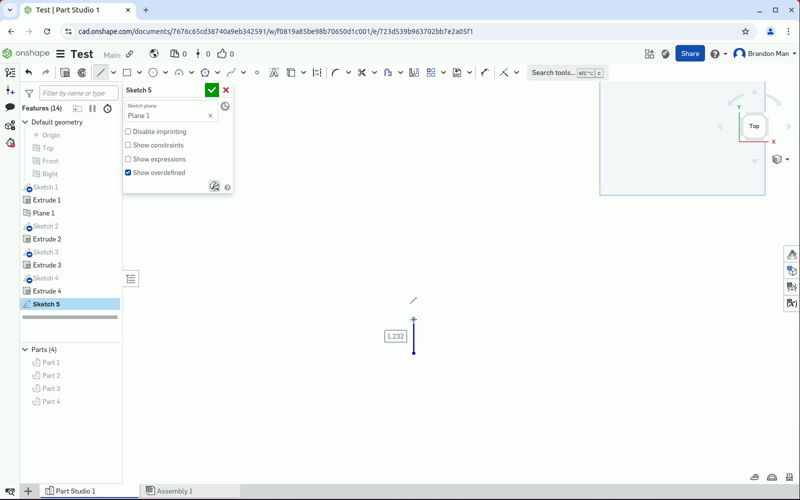
scroll(-6)
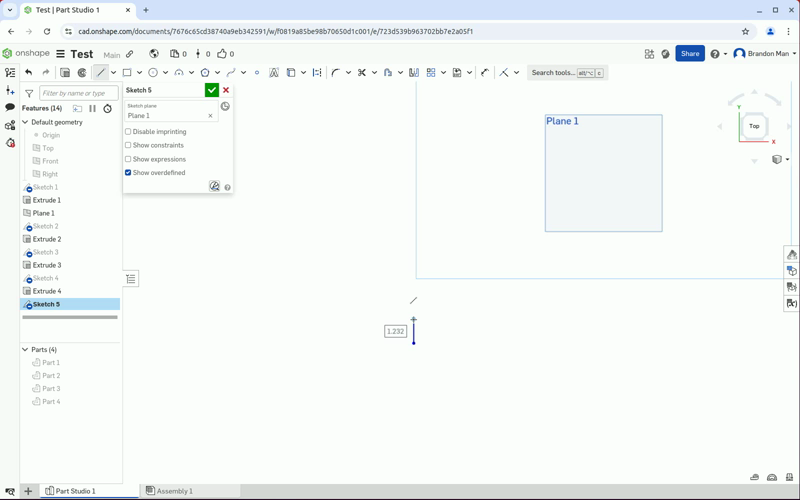
scroll(-6)
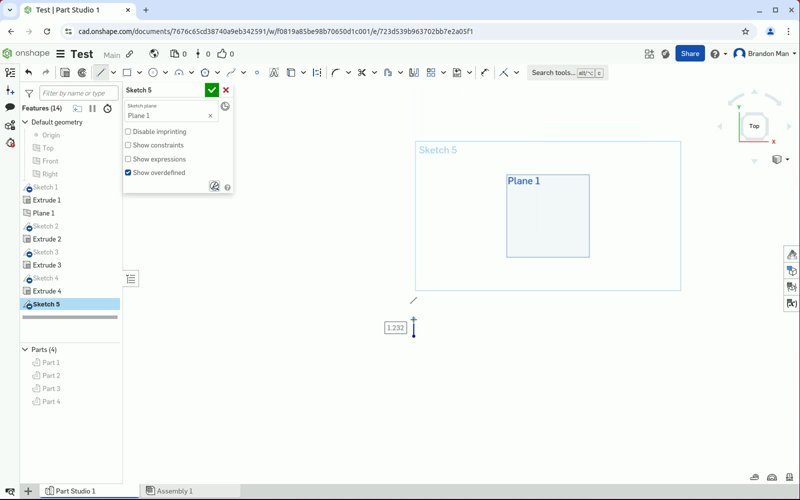
scroll(-6)
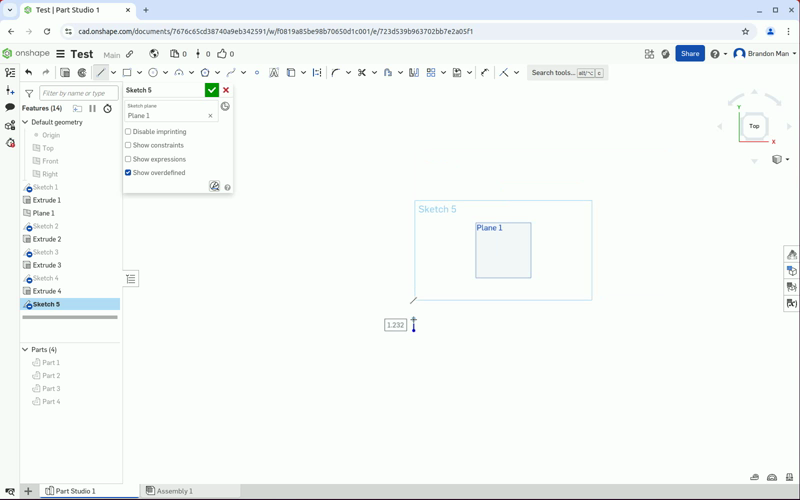
scroll(-6)
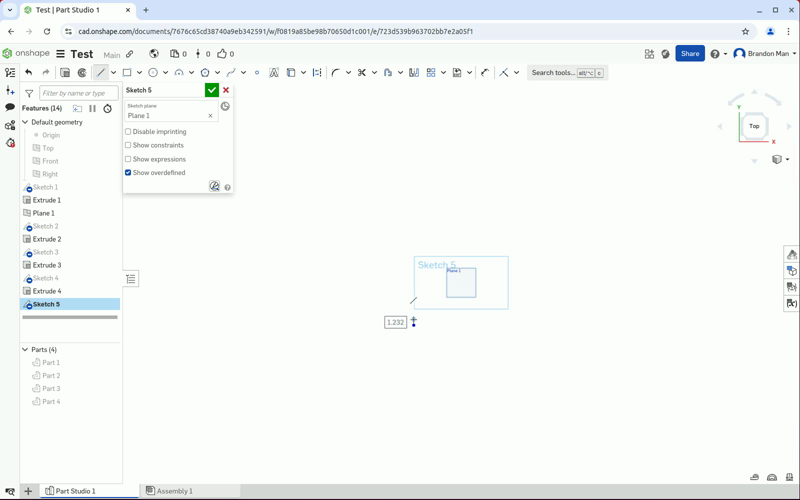
key_up(shift)
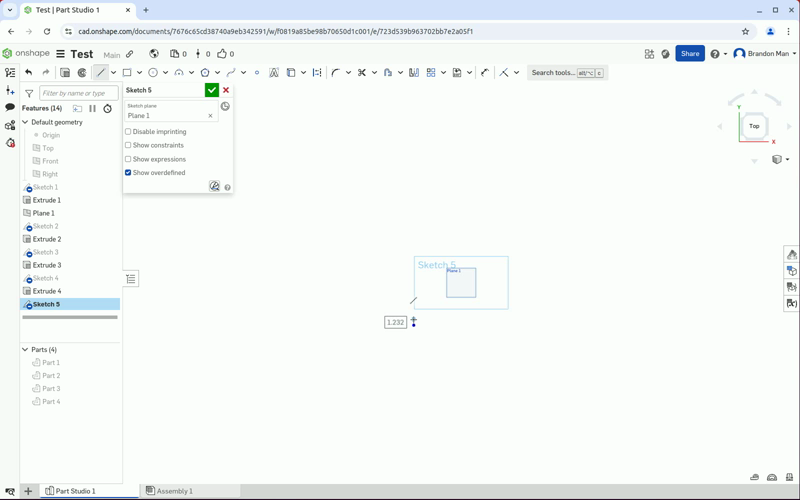
key(esc)
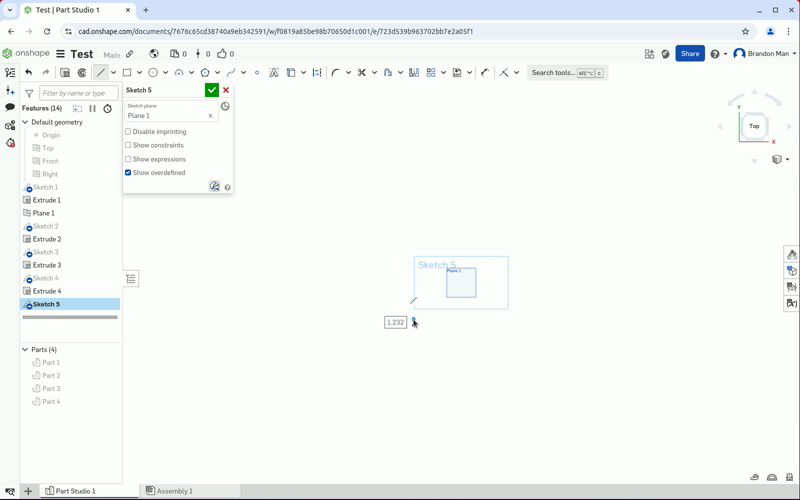
key(a)
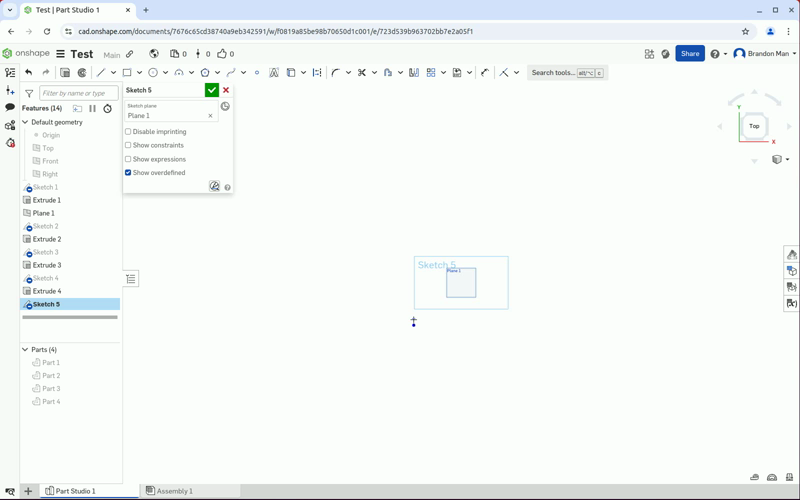
mouse_move(413, 319)
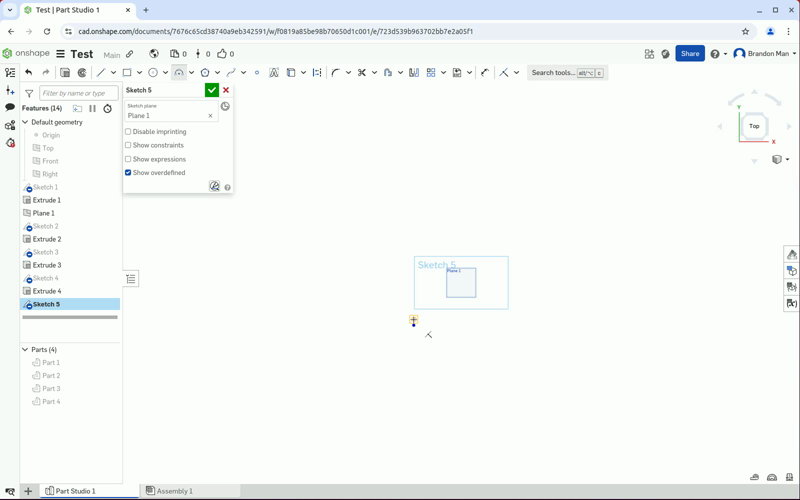
click(413, 319)
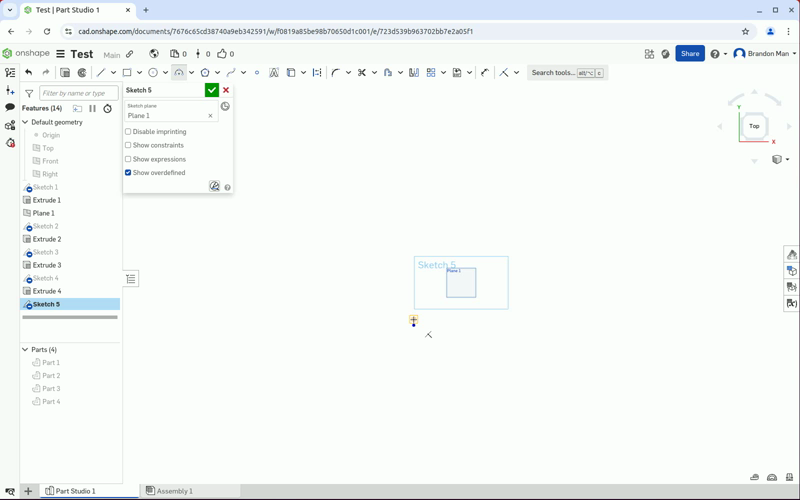
mouse_move(413, 325)
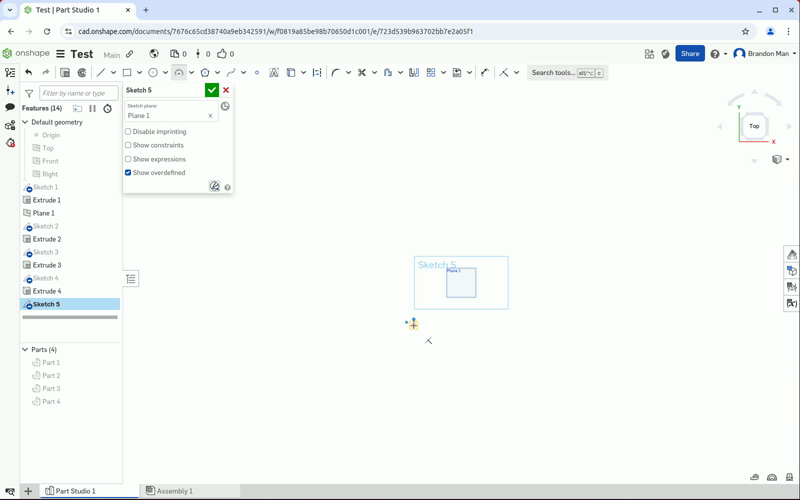
scroll(6)
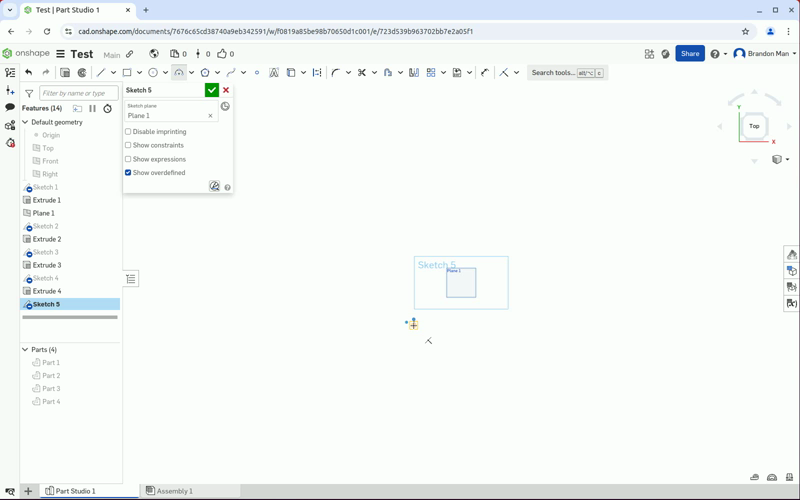
scroll(6)
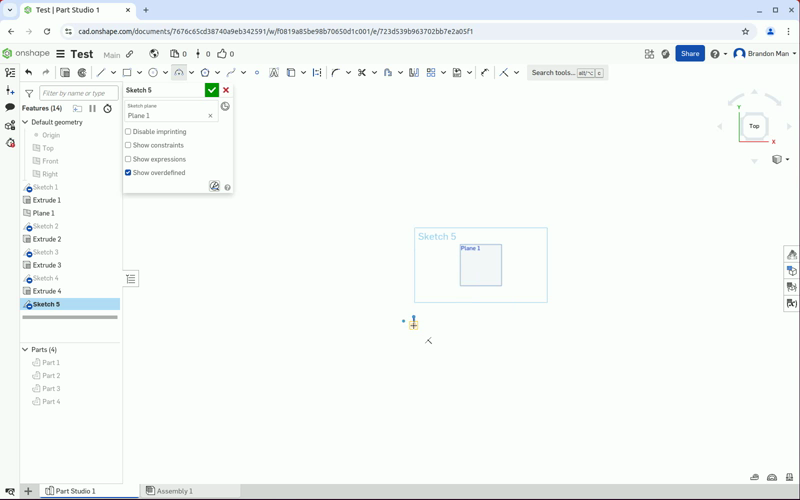
scroll(6)
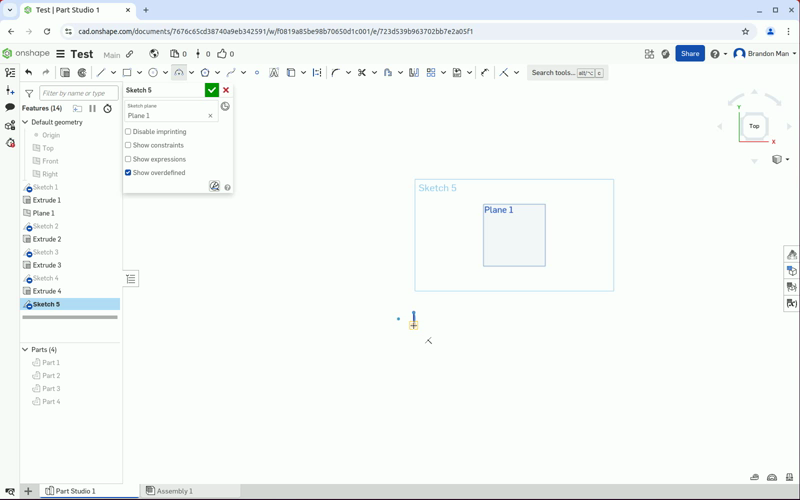
scroll(6)
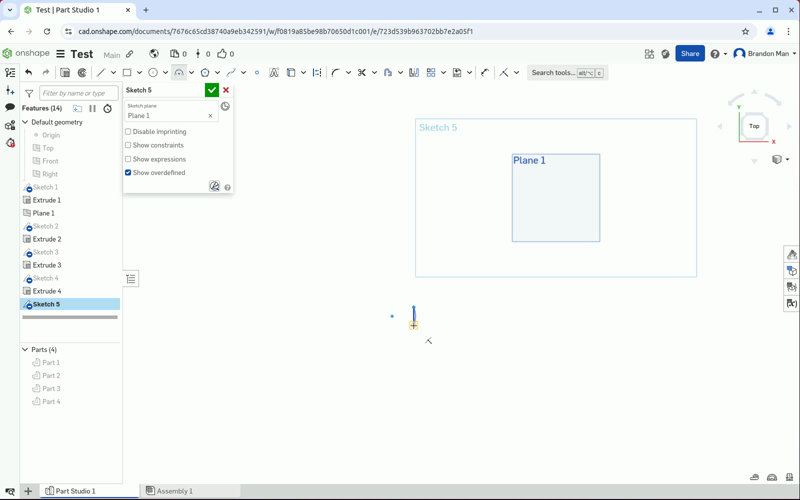
scroll(6)
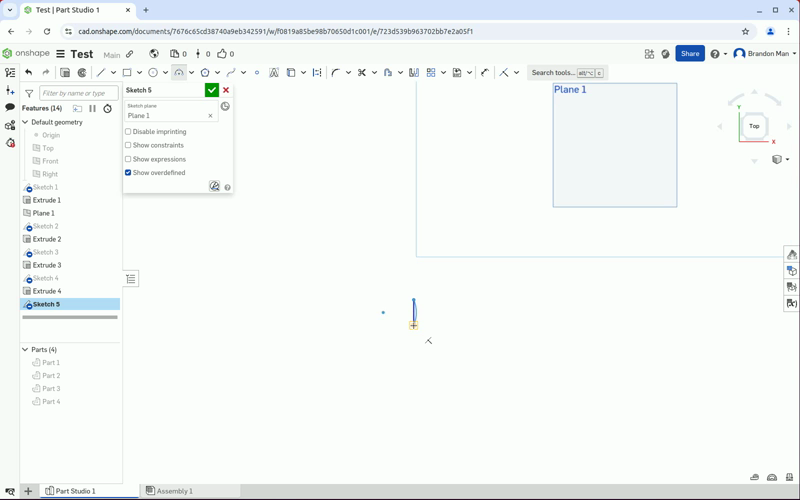
scroll(6)
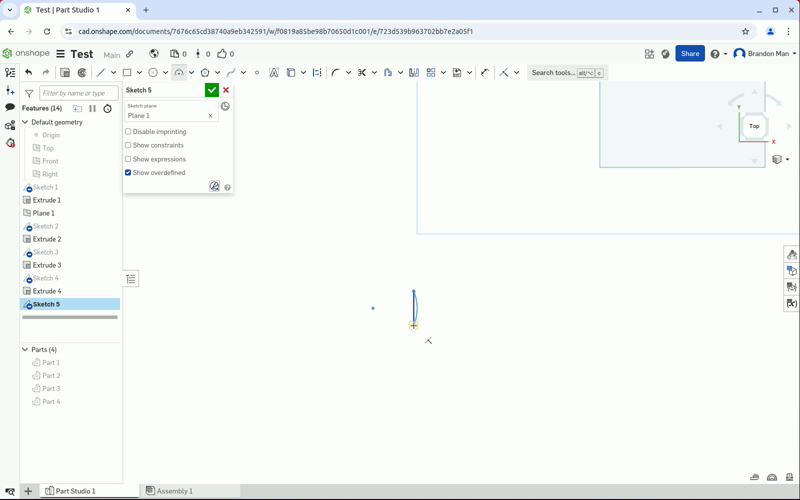
scroll(6)
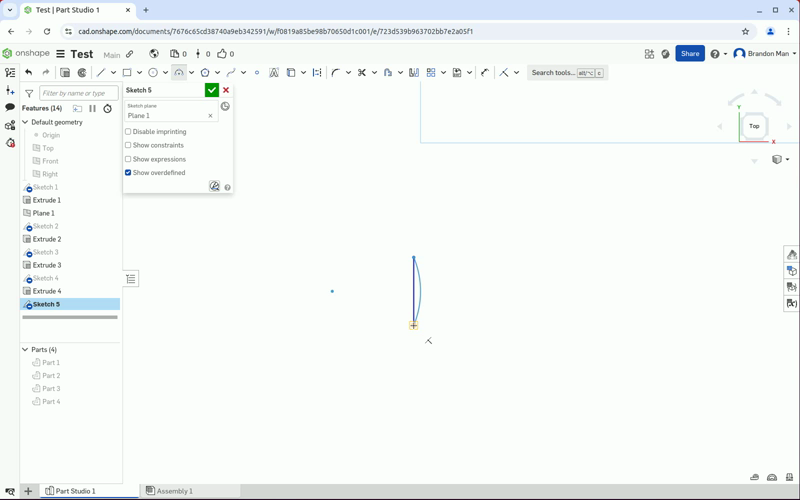
click(413, 325)
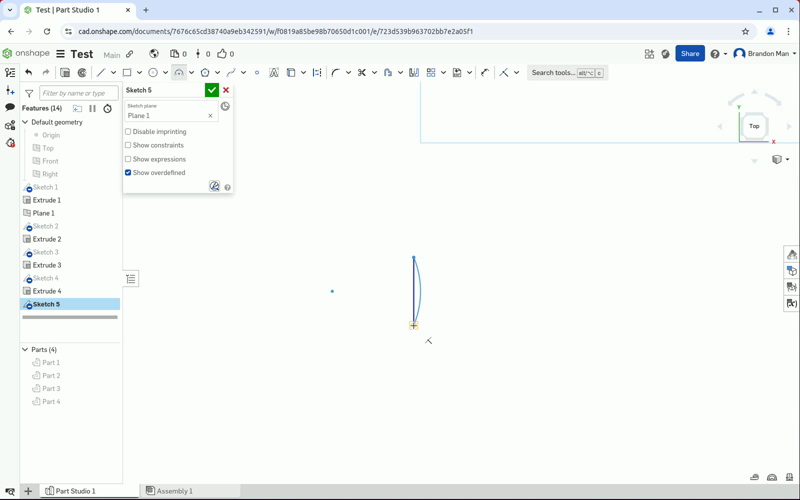
scroll(-6)
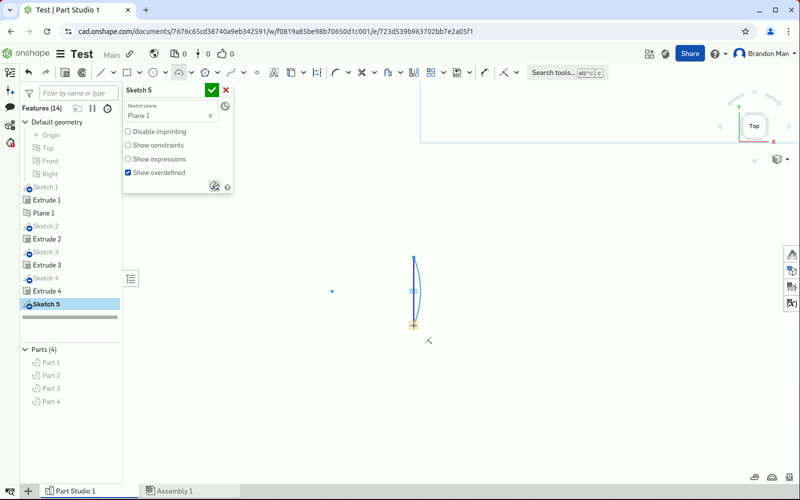
scroll(-6)
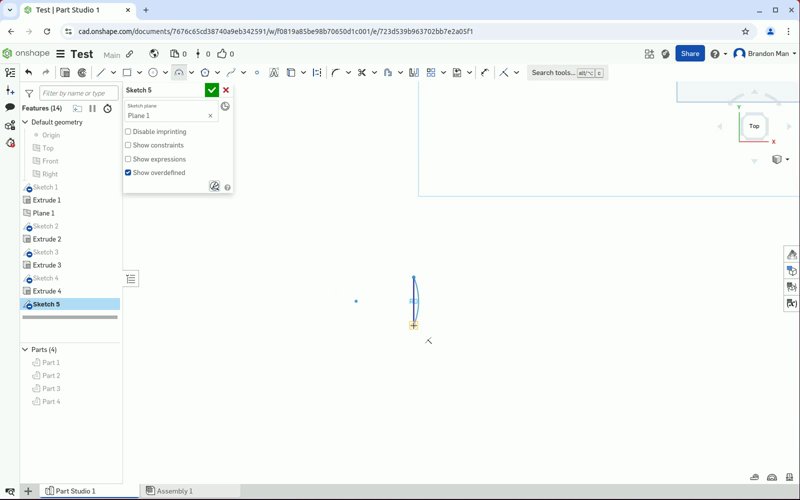
scroll(-6)
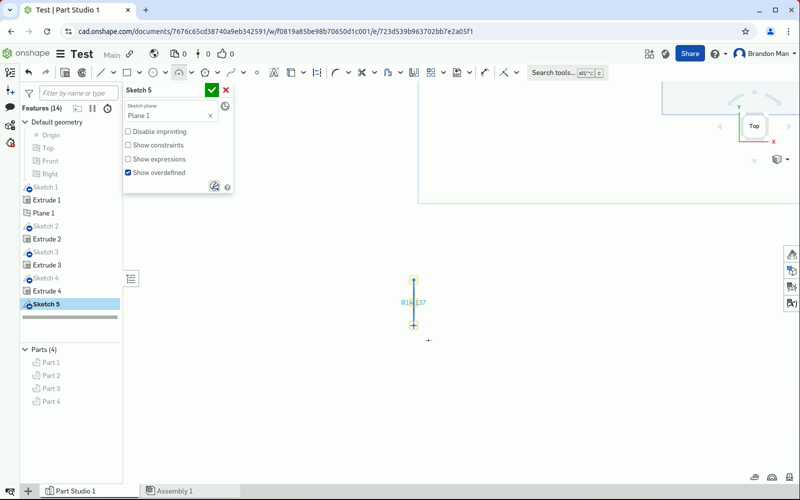
scroll(-6)
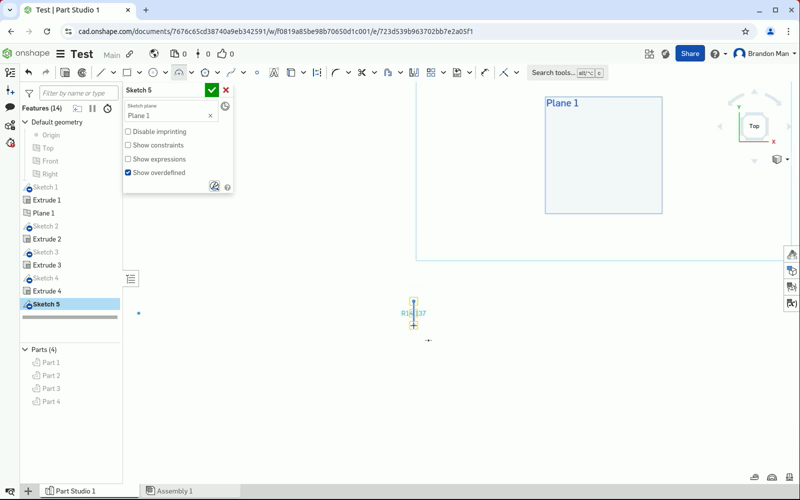
scroll(-6)
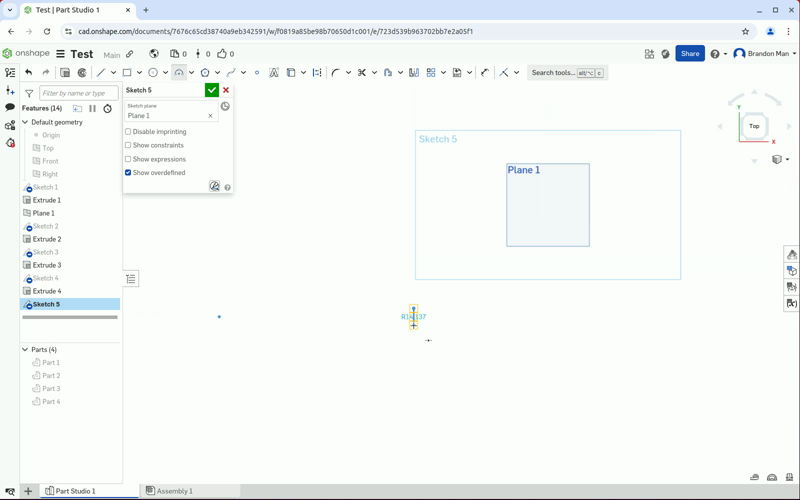
scroll(-6)
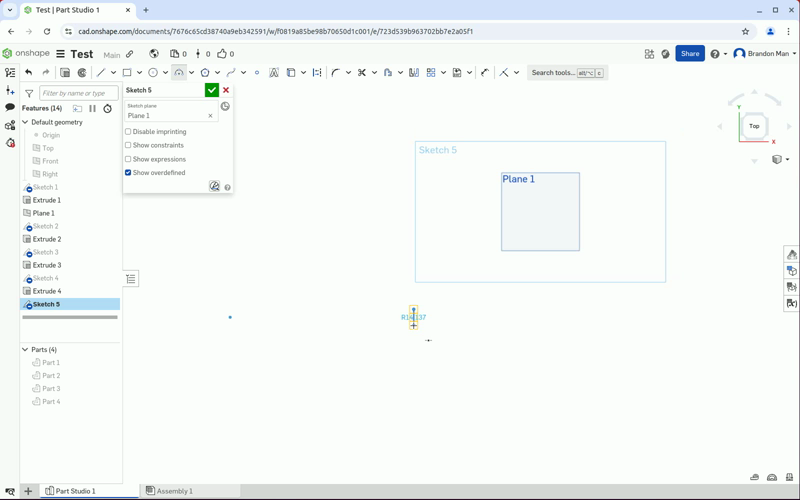
scroll(-6)
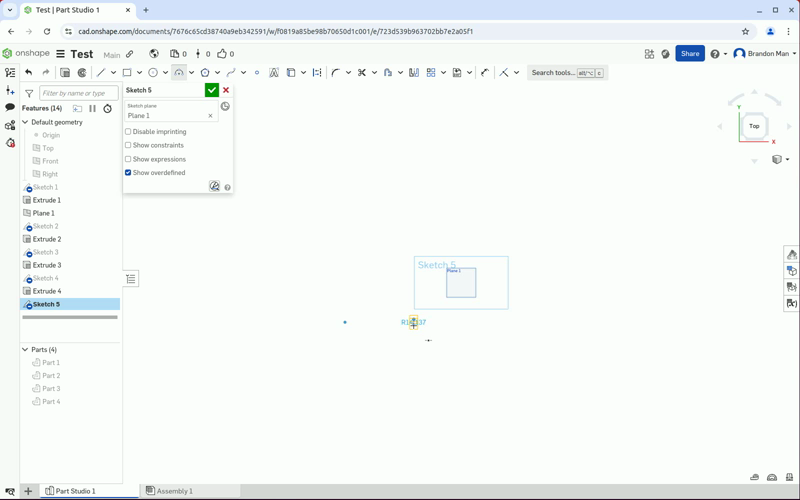
key_down(shift)
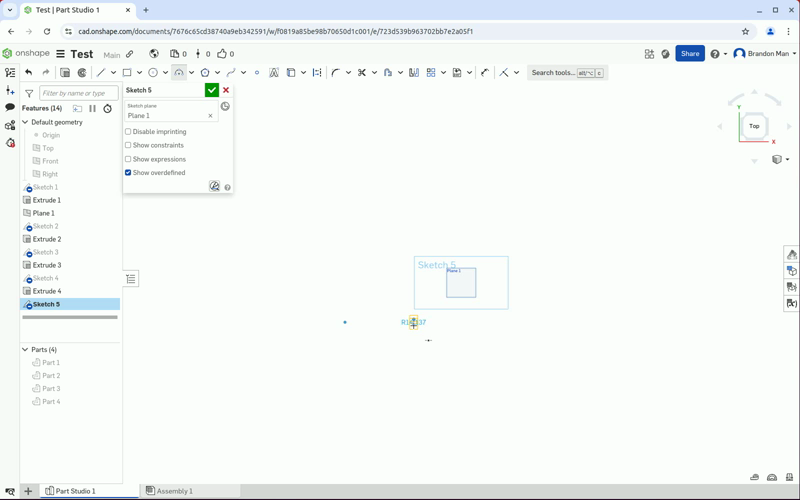
mouse_move(413, 322)
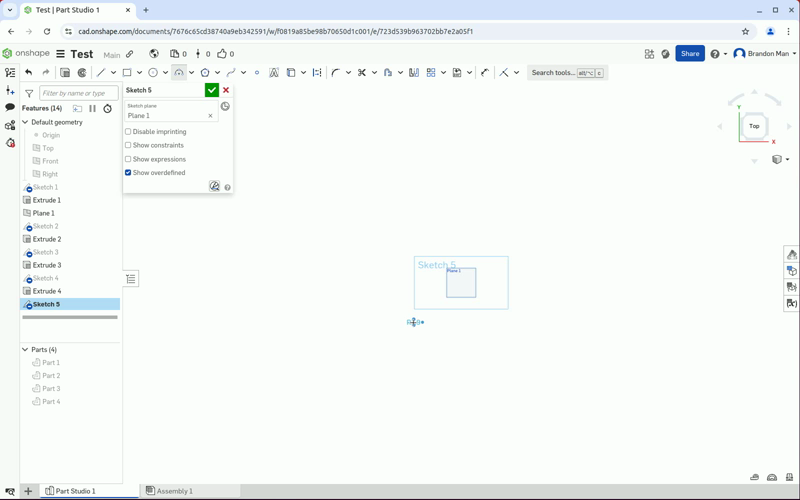
scroll(6)
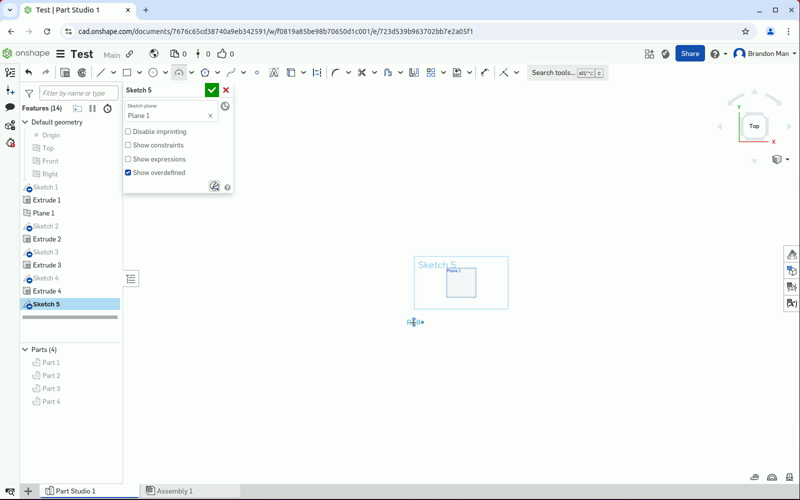
scroll(6)
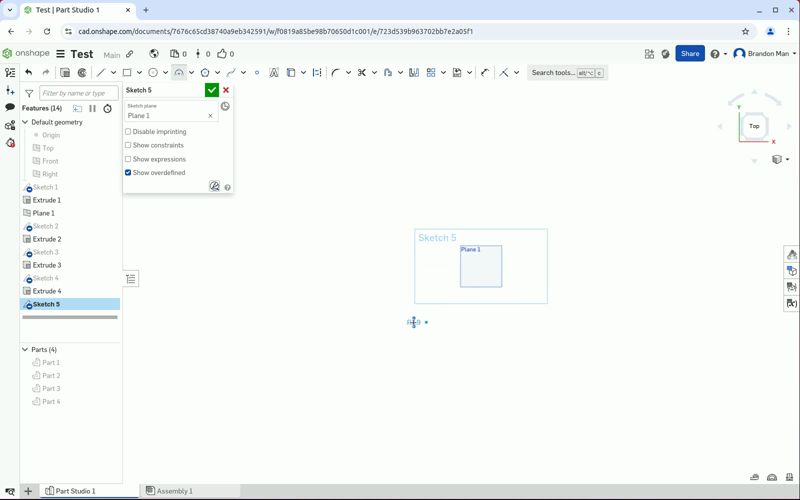
scroll(6)
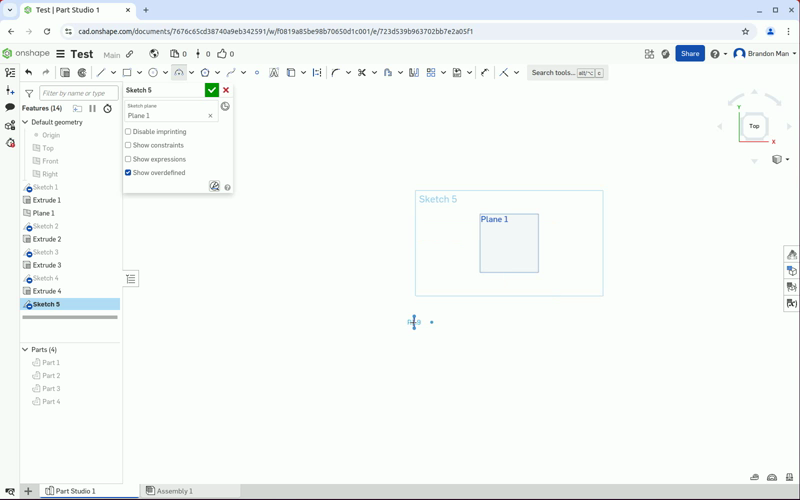
scroll(6)
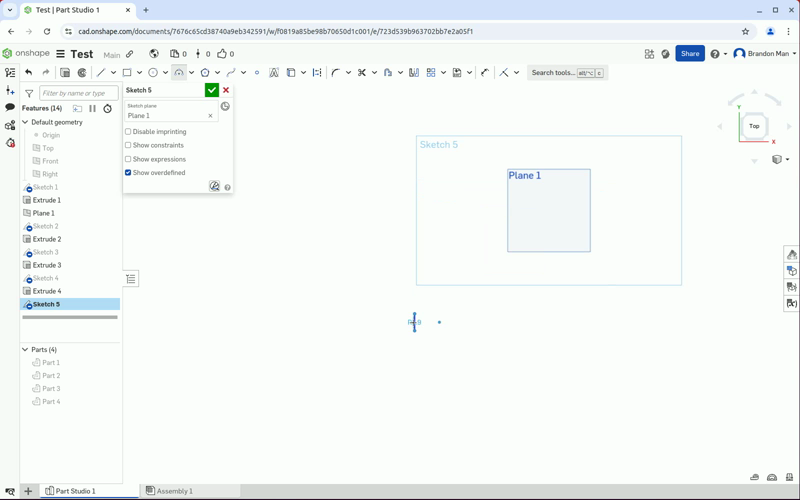
scroll(6)
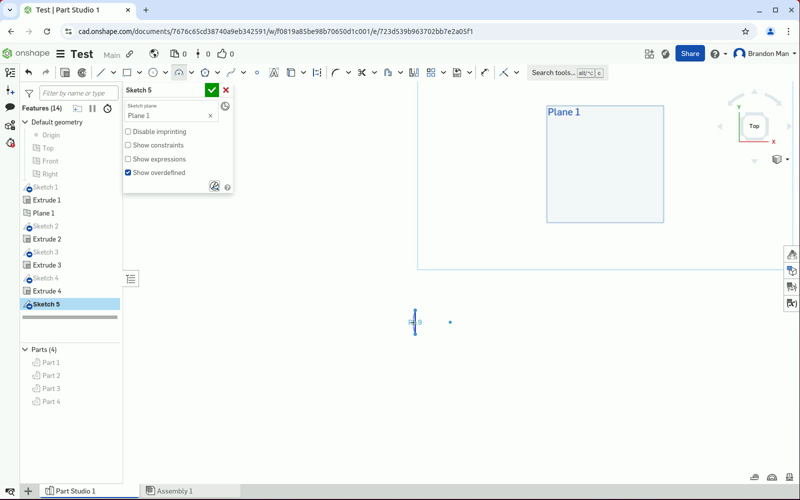
scroll(6)
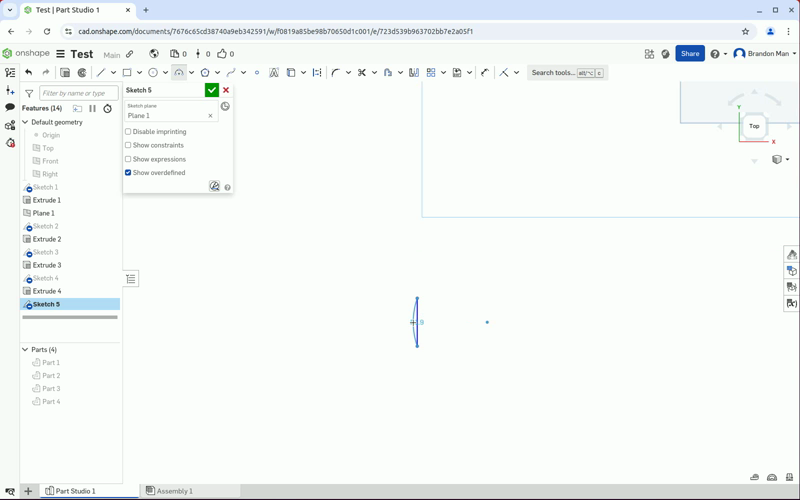
scroll(6)
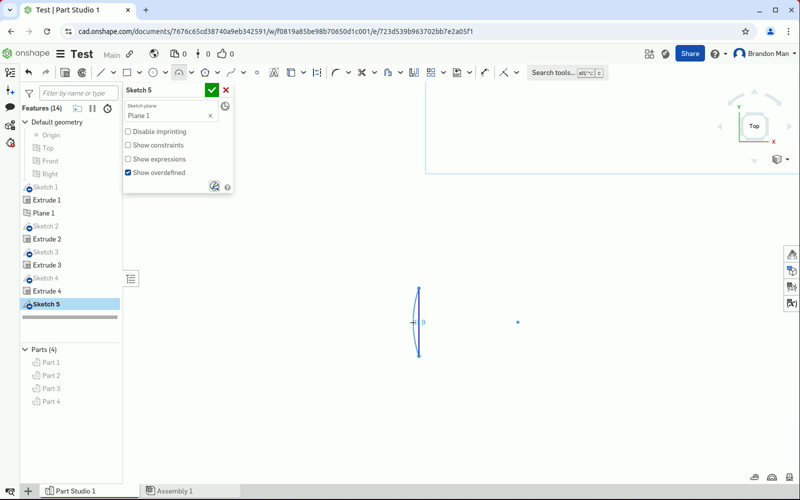
click(413, 322)
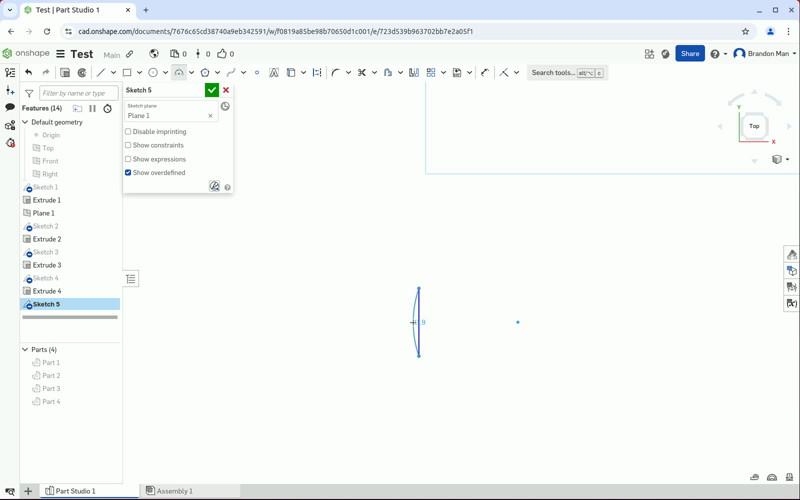
scroll(-6)
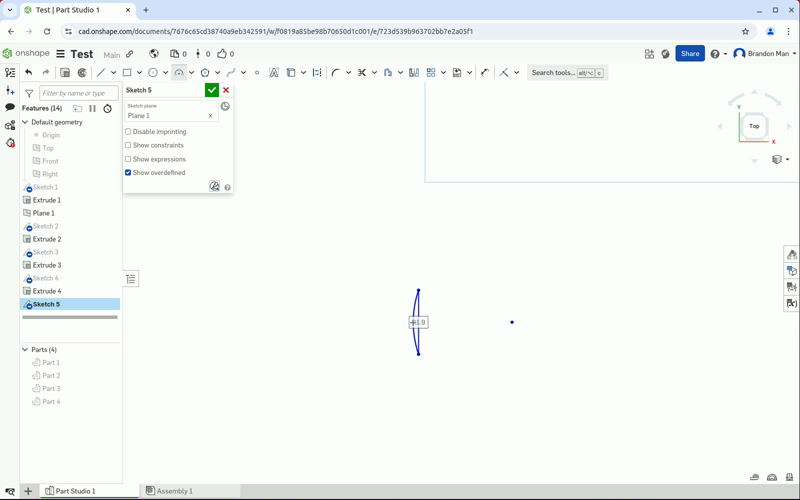
scroll(-6)
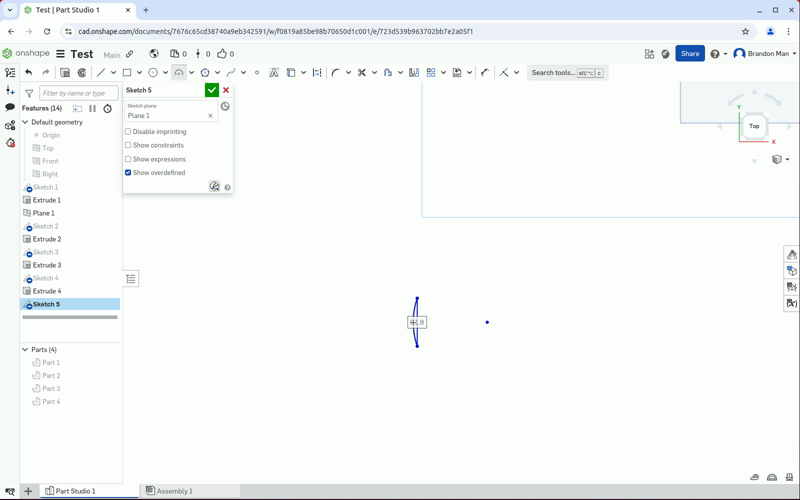
scroll(-6)
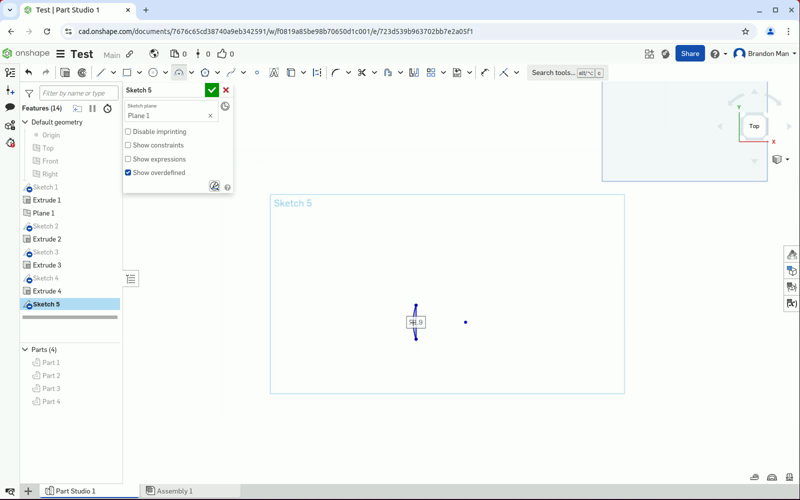
scroll(-6)
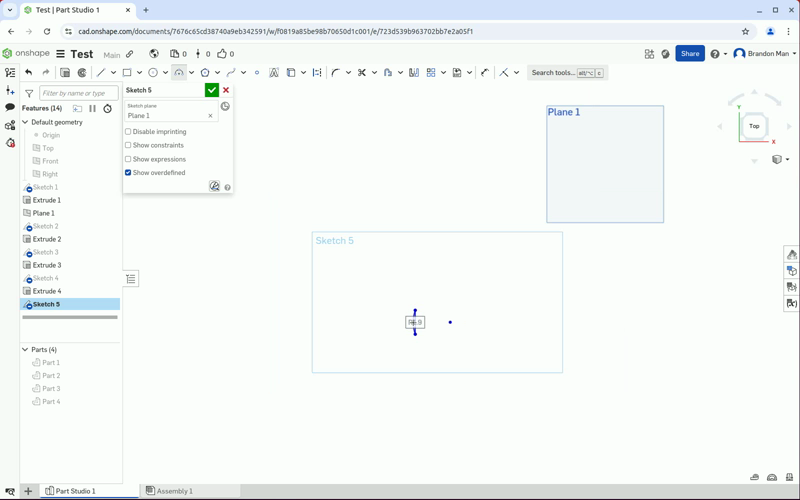
scroll(-6)
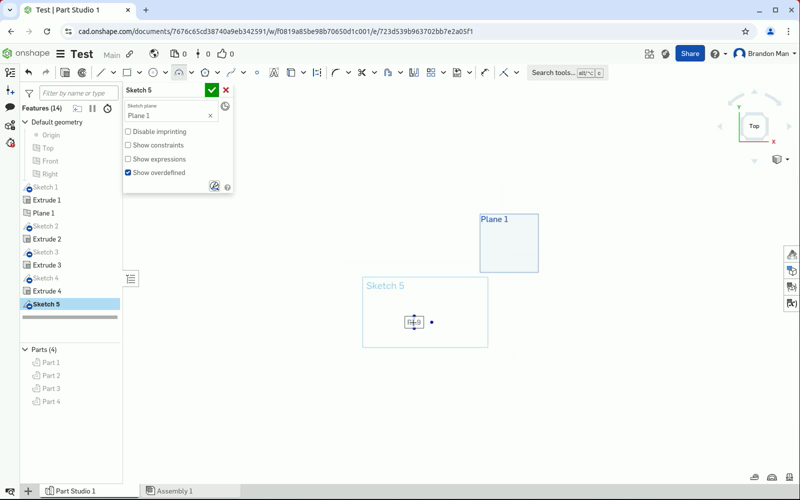
scroll(-6)
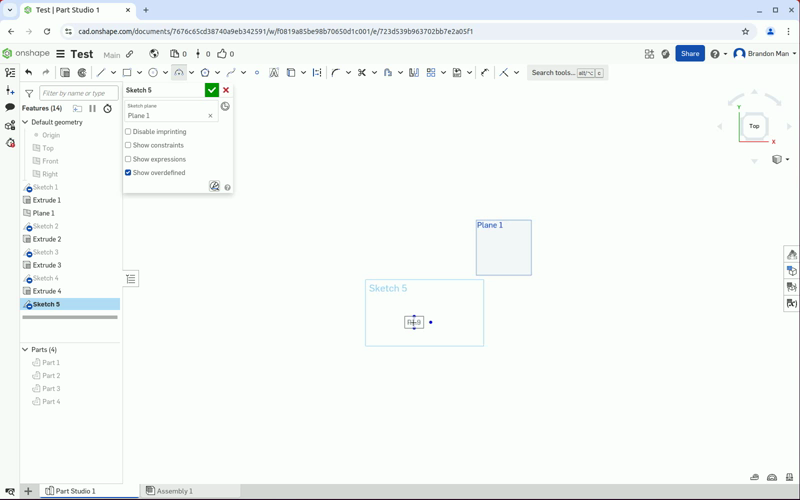
scroll(-6)
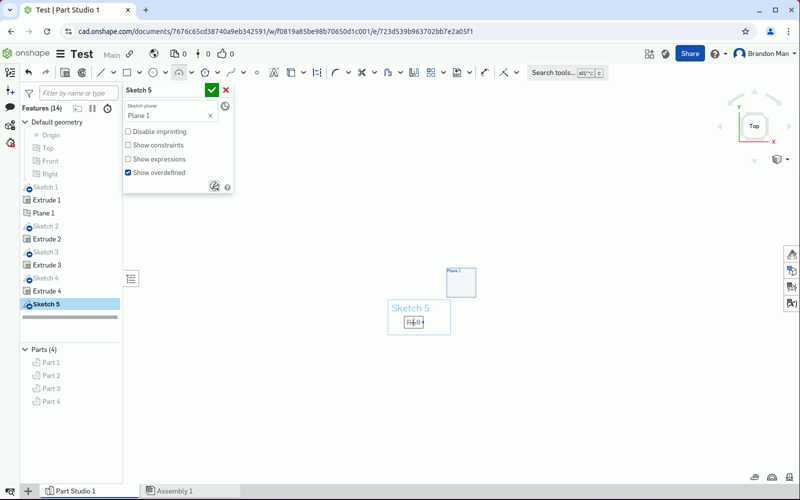
key_up(shift)
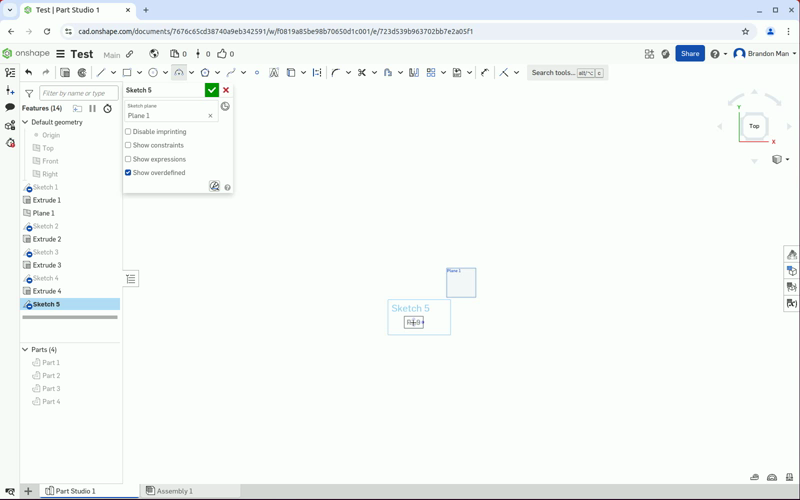
key(esc)
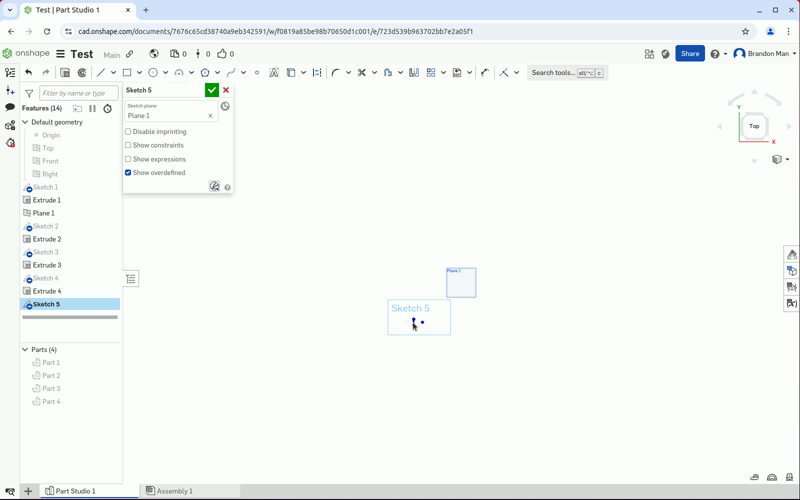
mouse_move(413, 322)
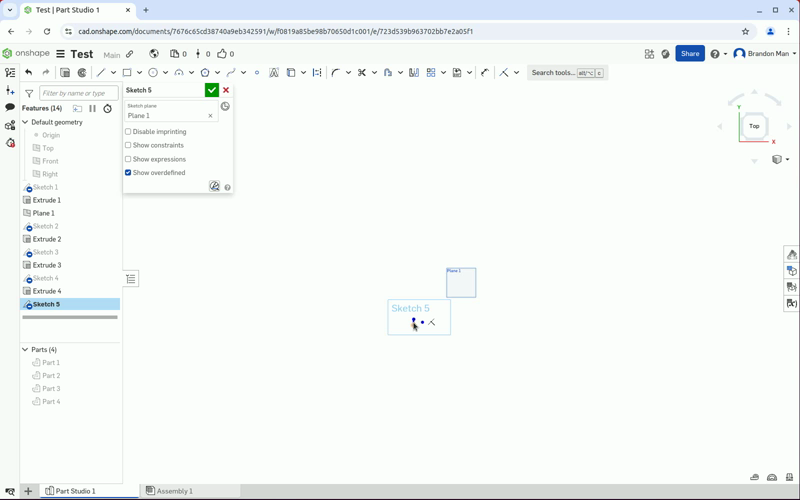
scroll(6)
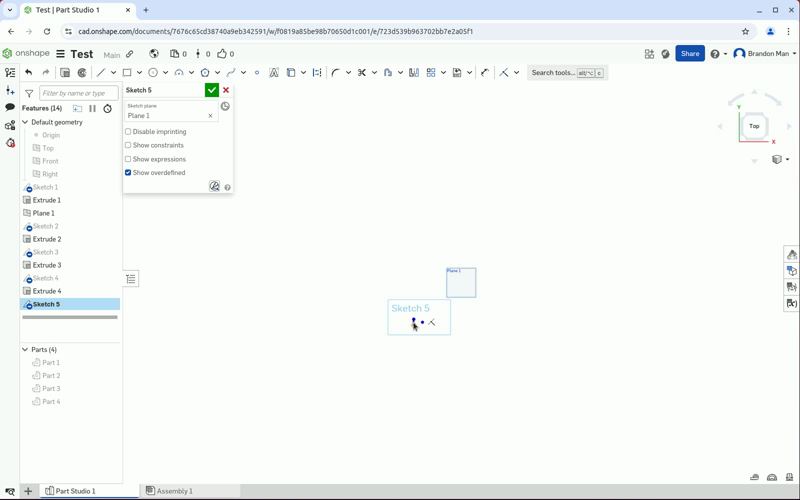
scroll(6)
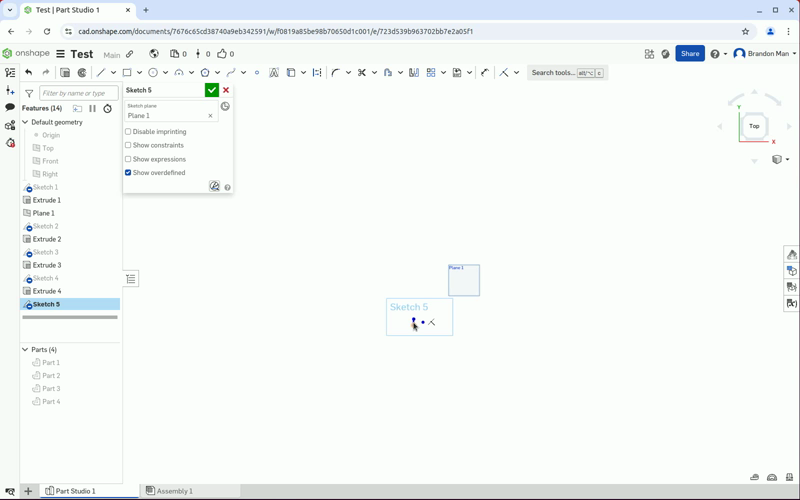
scroll(6)
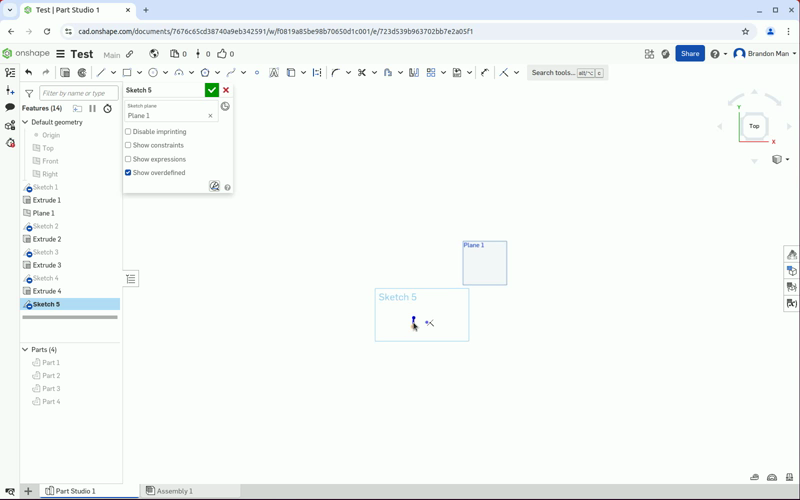
scroll(6)
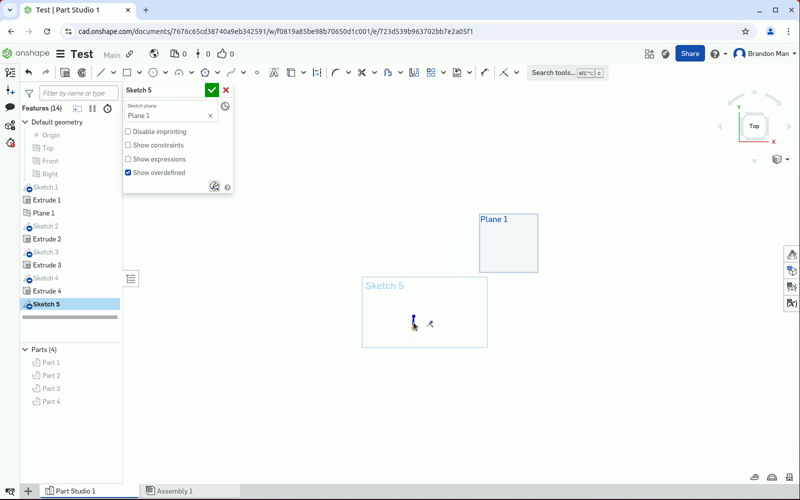
scroll(6)
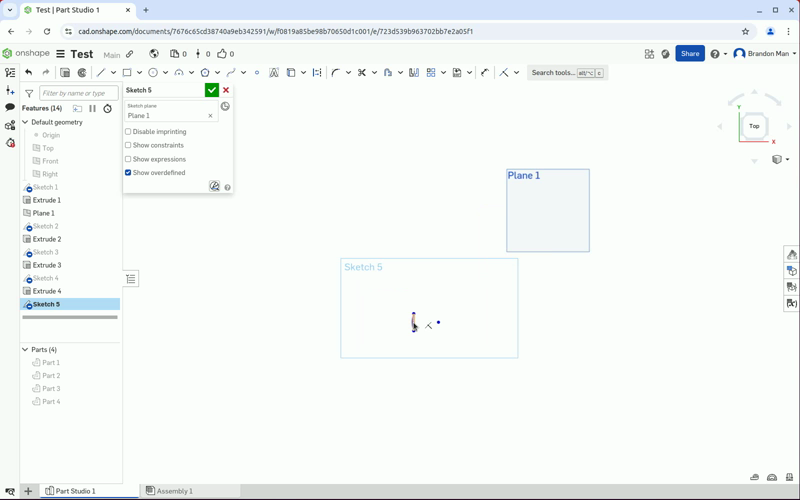
scroll(6)
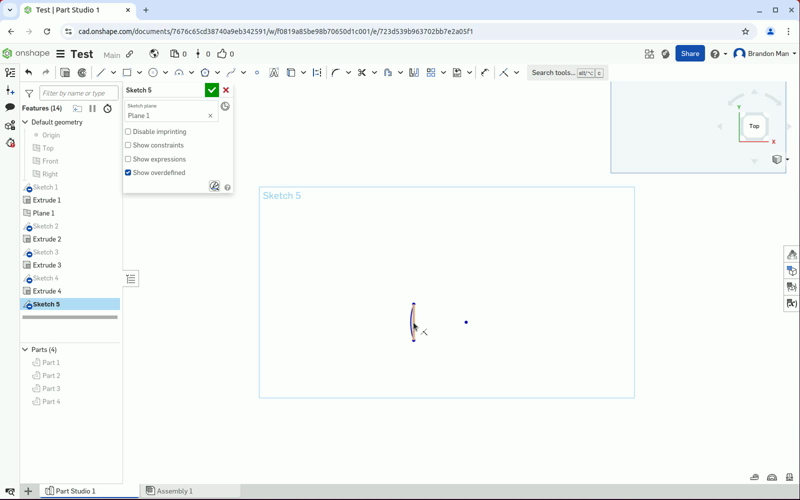
scroll(6)
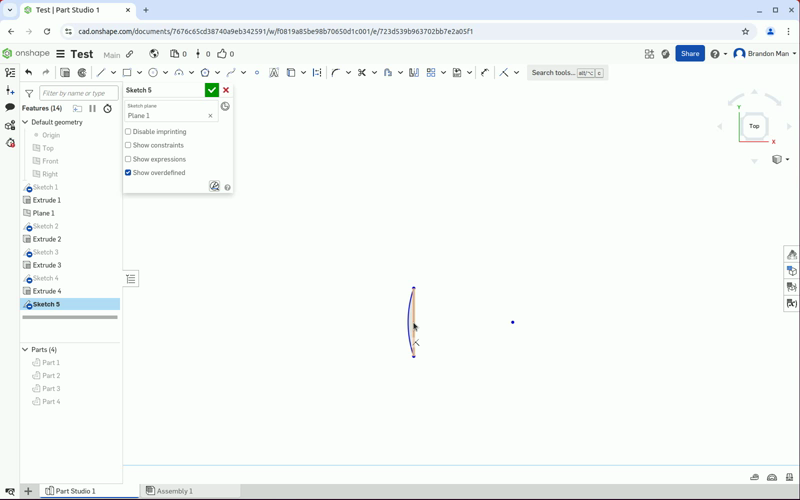
click(413, 322)
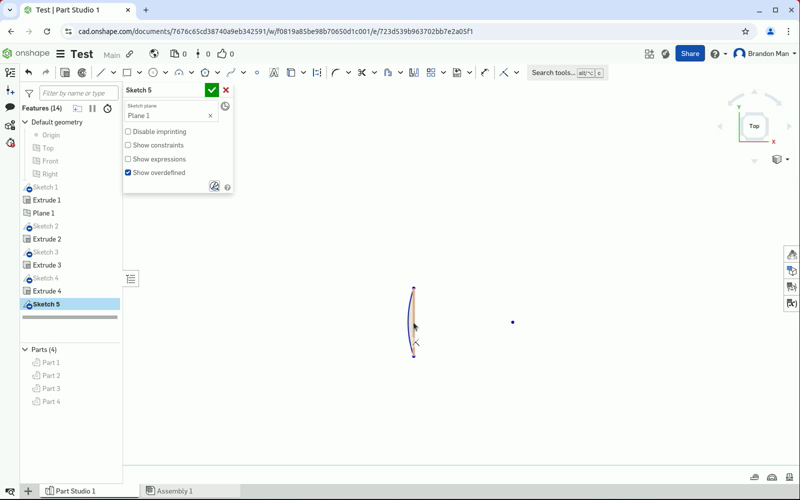
scroll(-6)
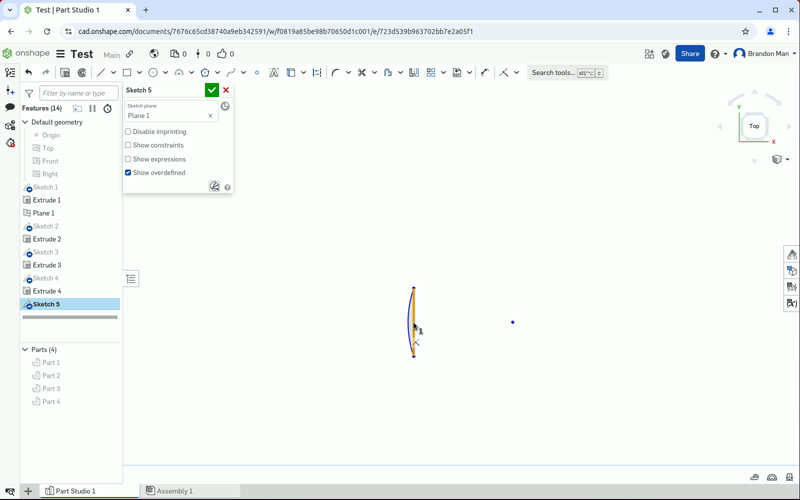
scroll(-6)
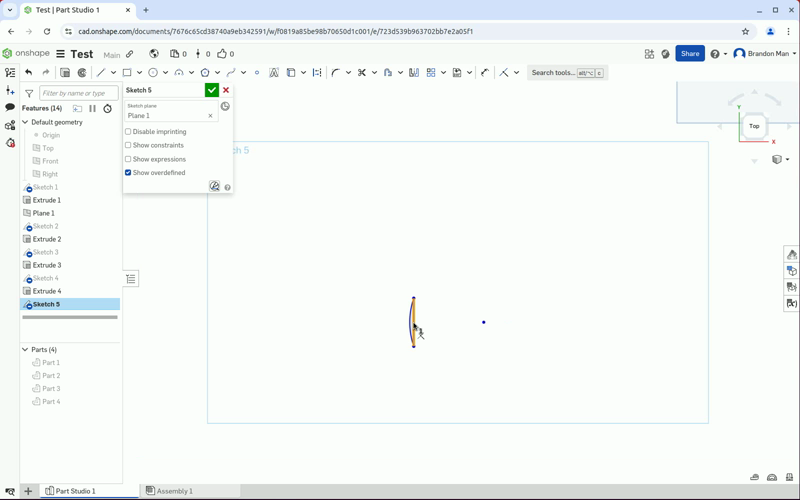
scroll(-6)
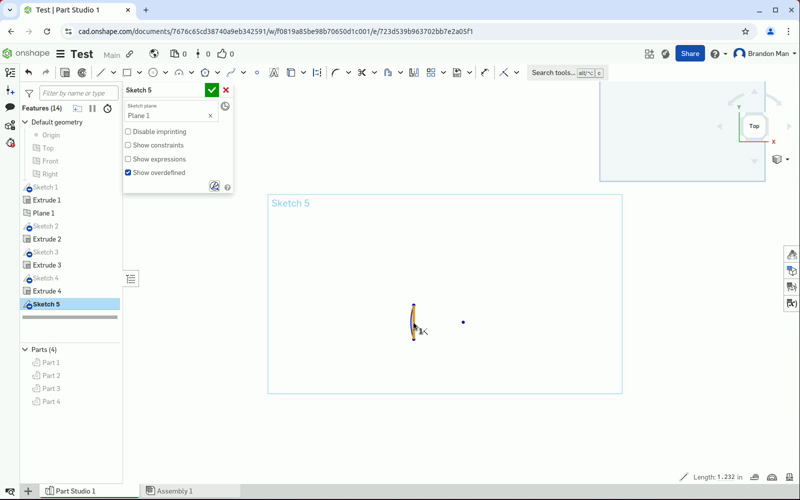
scroll(-6)
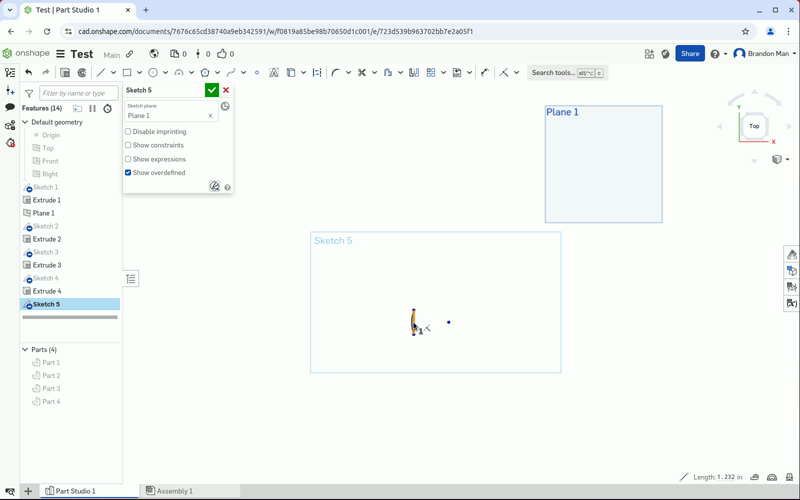
scroll(-6)
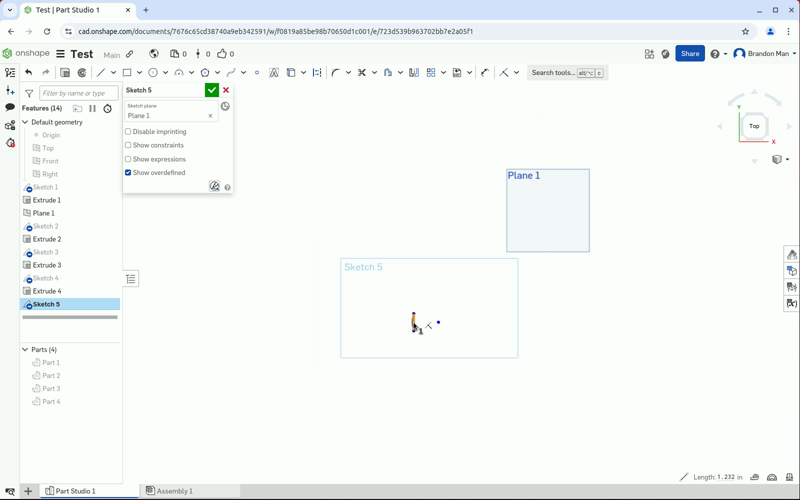
scroll(-6)
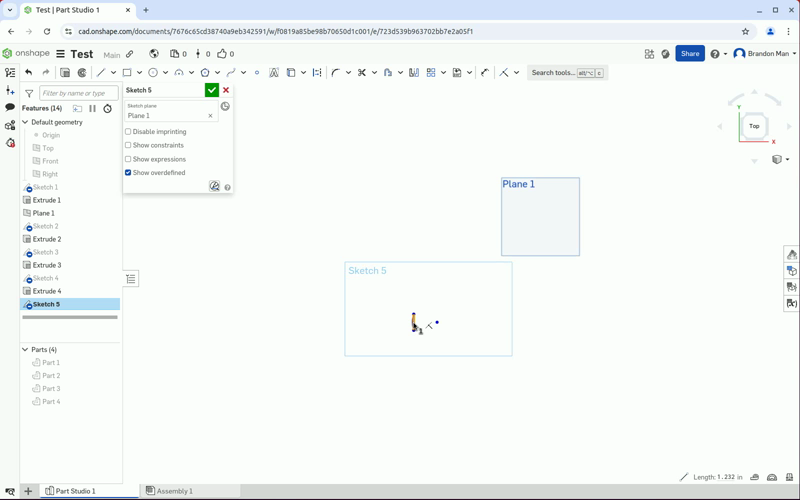
scroll(-6)
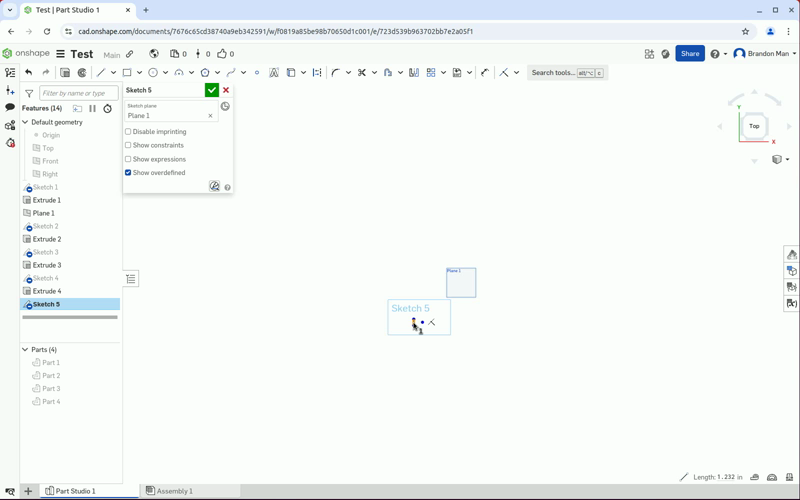
mouse_move(73, 352)
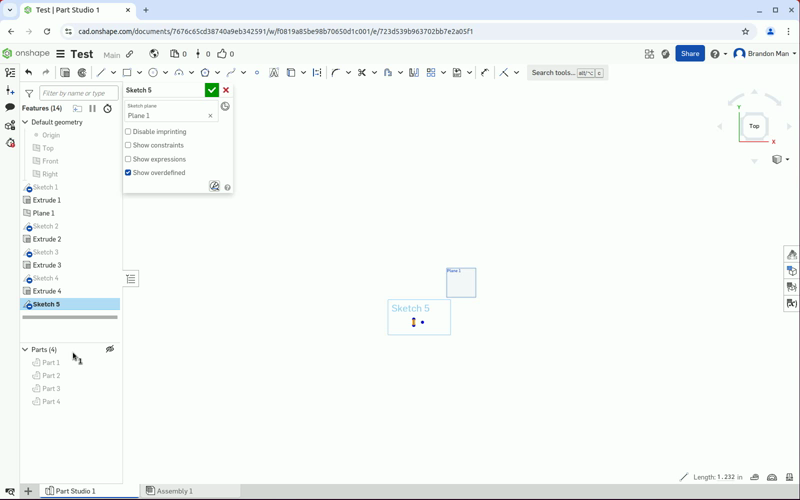
key(shift+y)
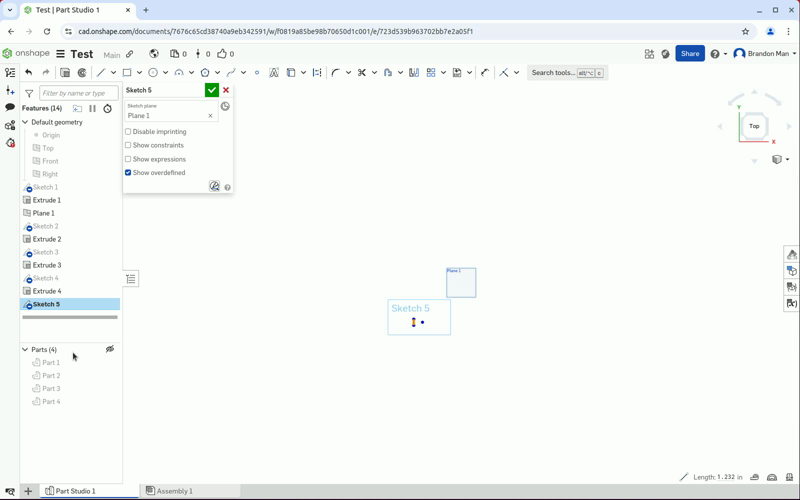
key(shift+e)
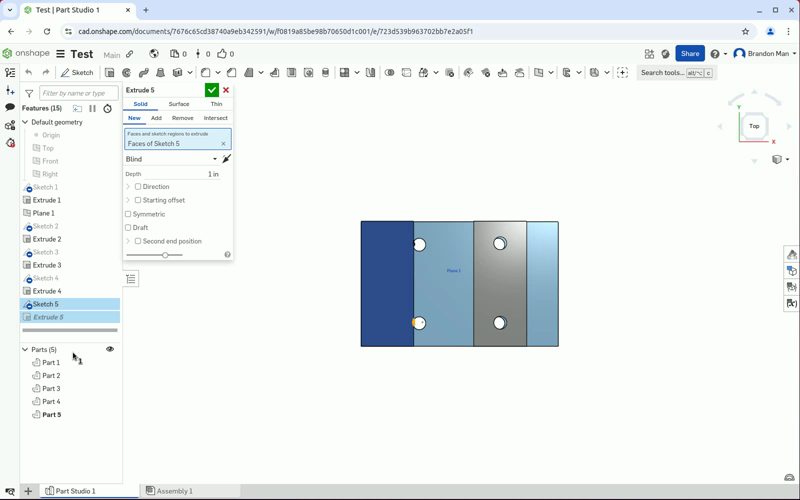
mouse_move(143, 106)
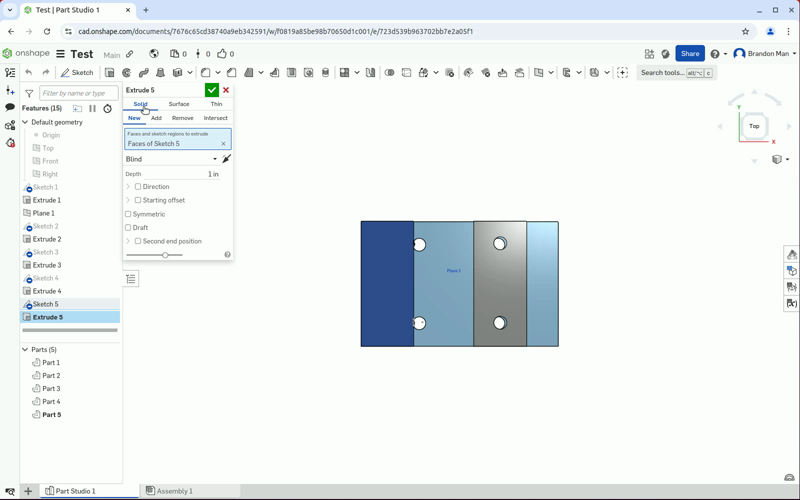
click(143, 106)
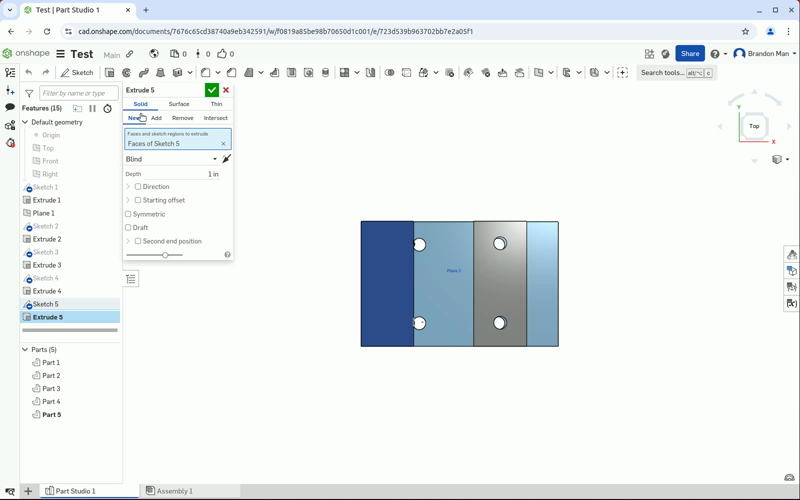
mouse_move(137, 120)
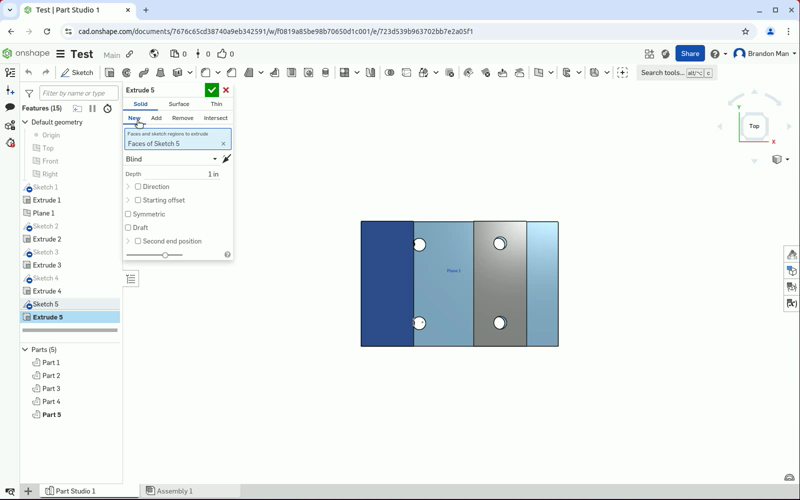
click(137, 120)
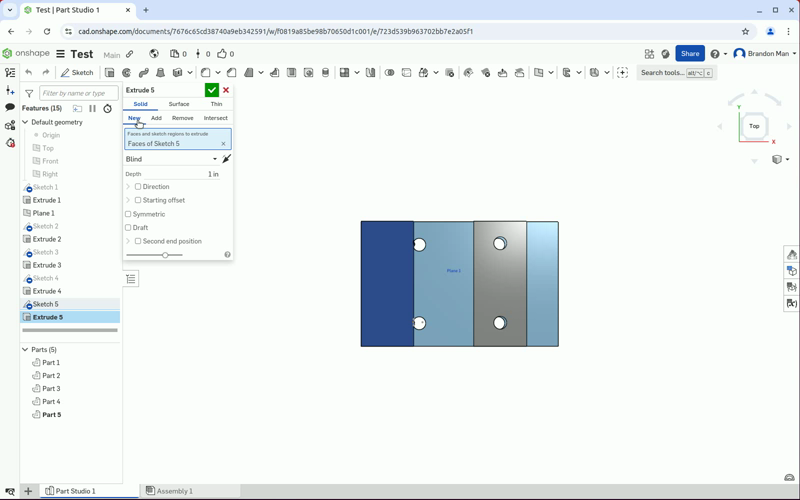
key(tab, 4)
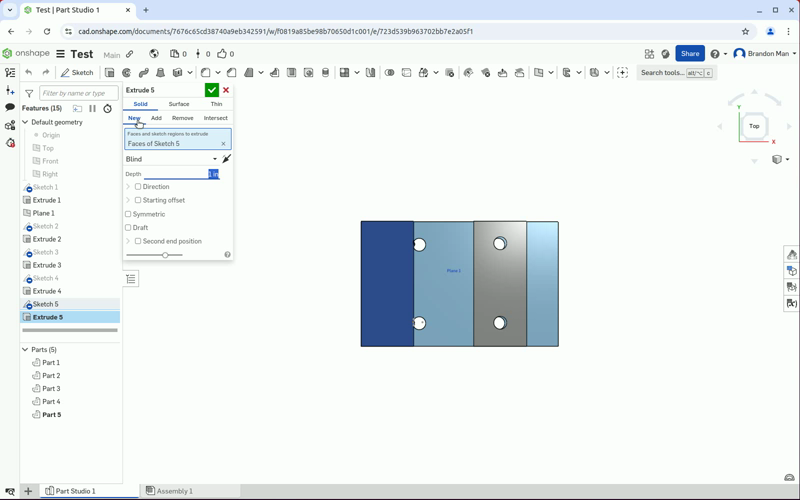
text(10.832)
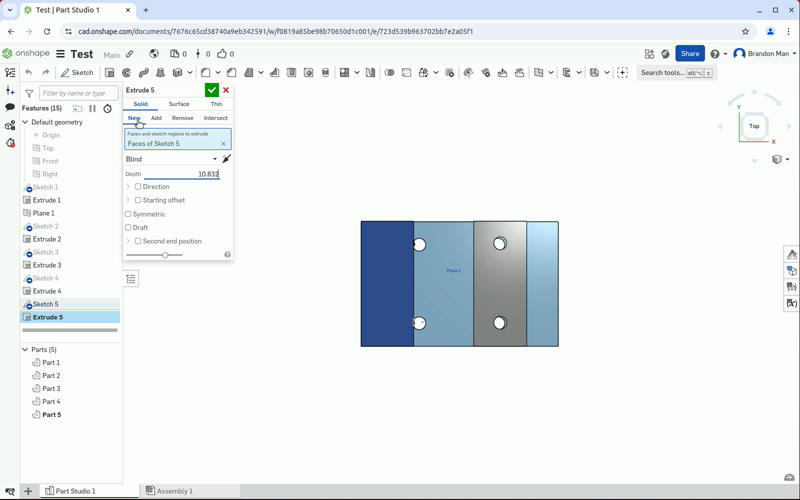
key(enter)
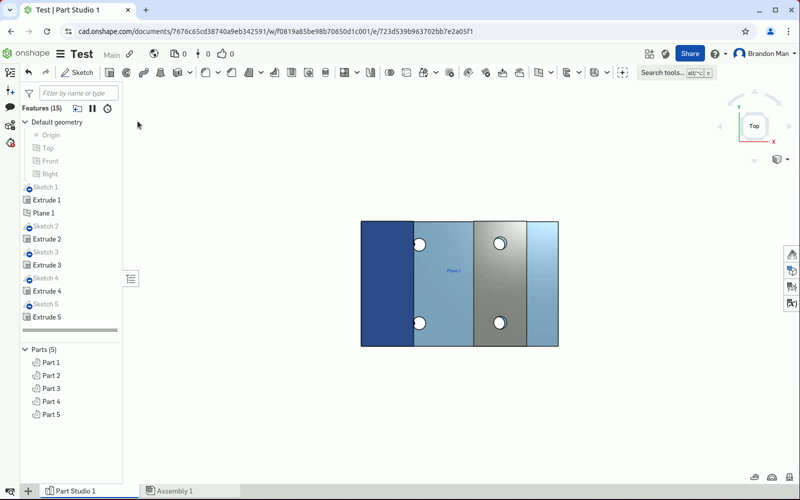
key(shift+h)
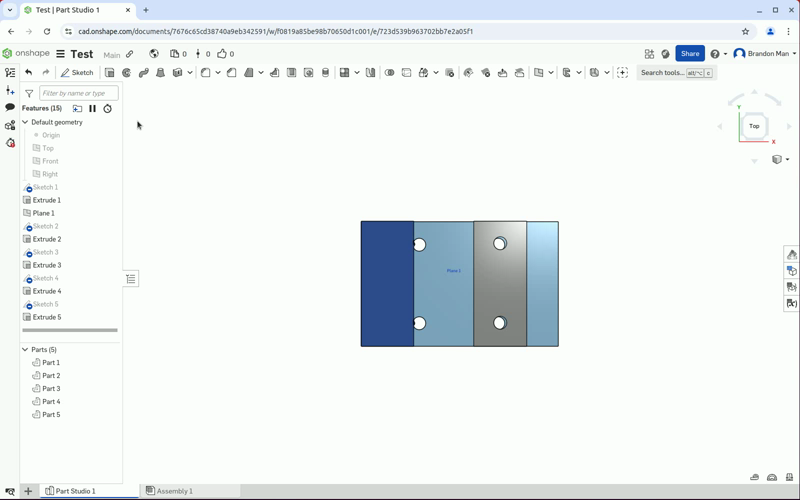
key(shift+h)
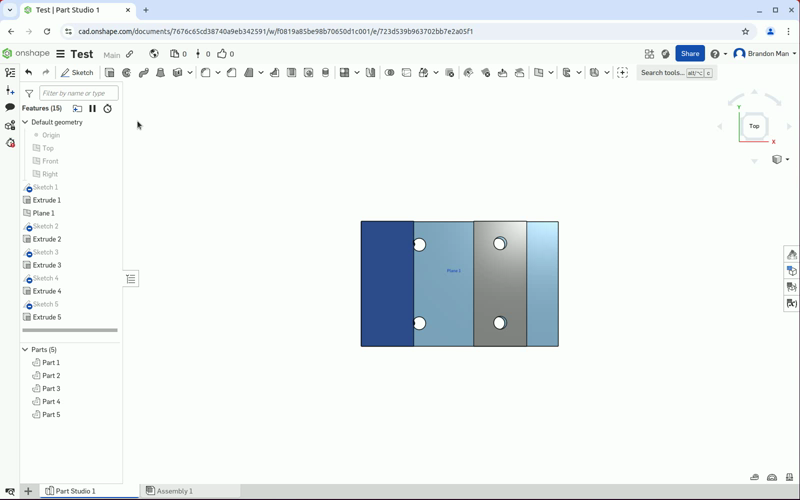
mouse_move(73, 189)
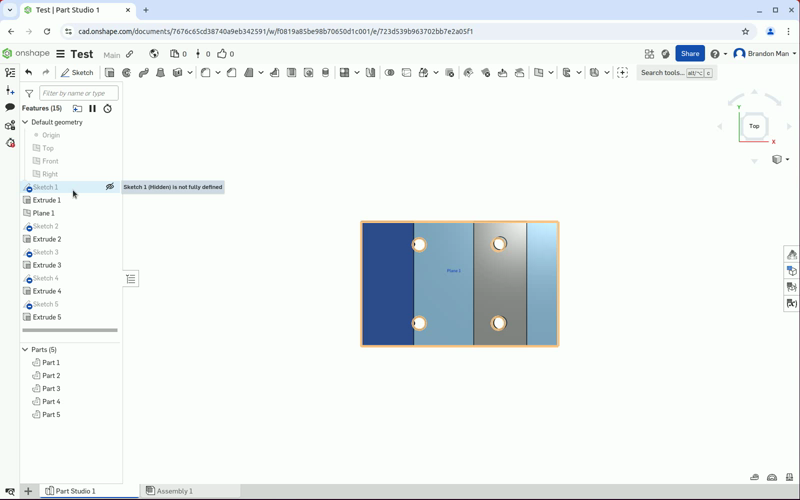
click(73, 189)
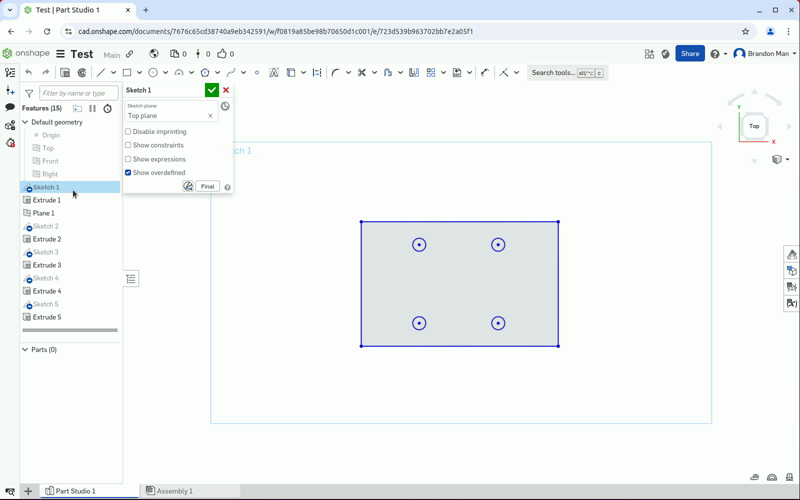
mouse_move(229, 92)
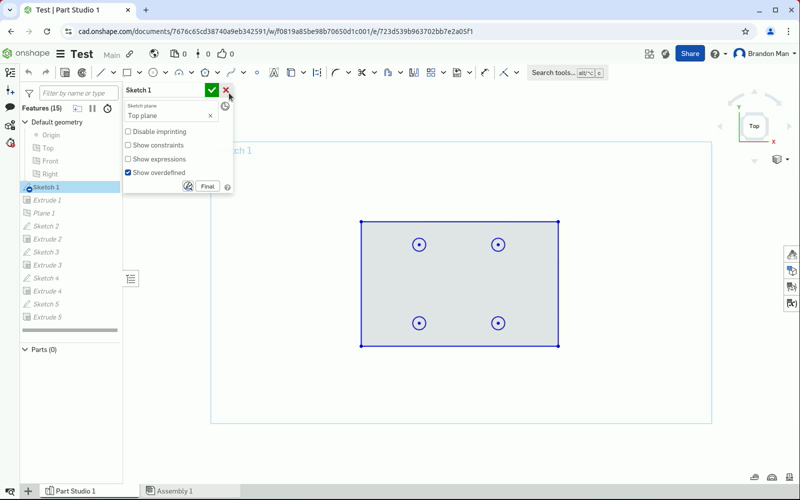
click(229, 92)
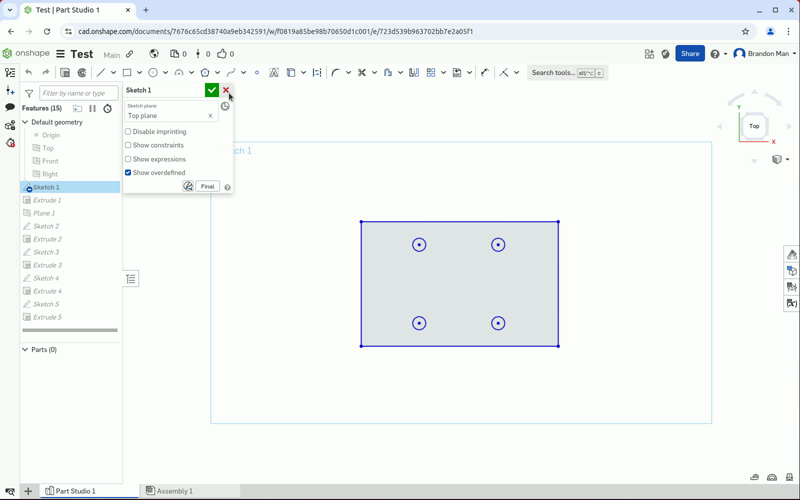
key(shift+s)
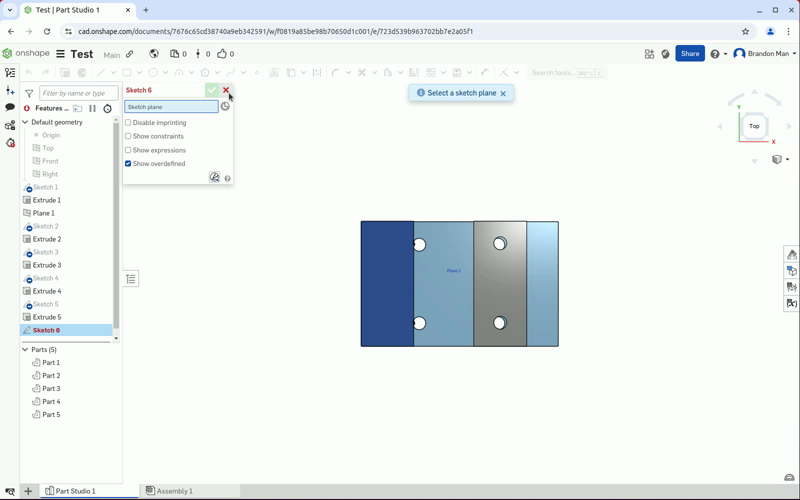
mouse_move(69, 215)
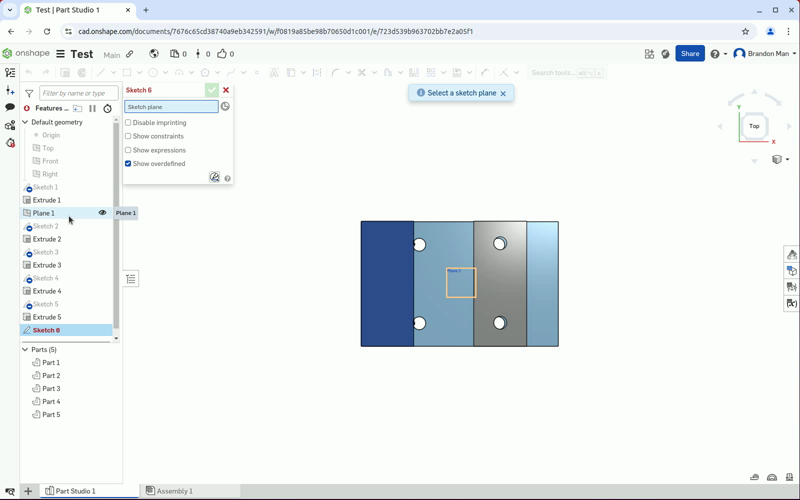
click(69, 215)
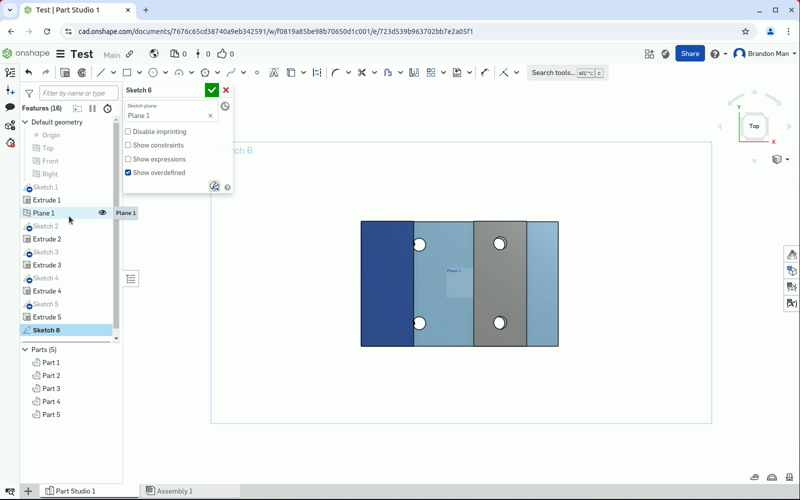
mouse_move(73, 352)
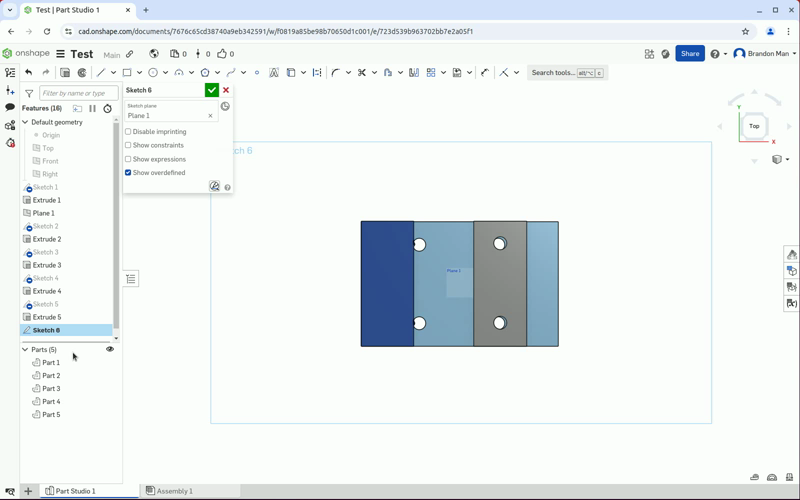
key(y)
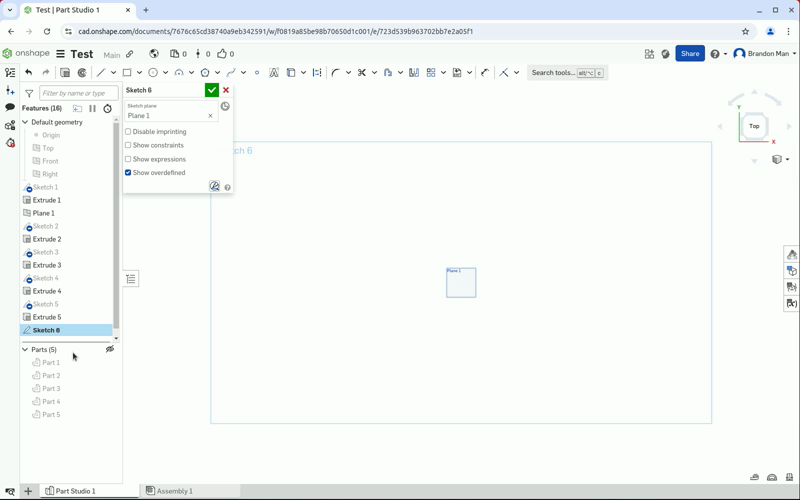
key(l)
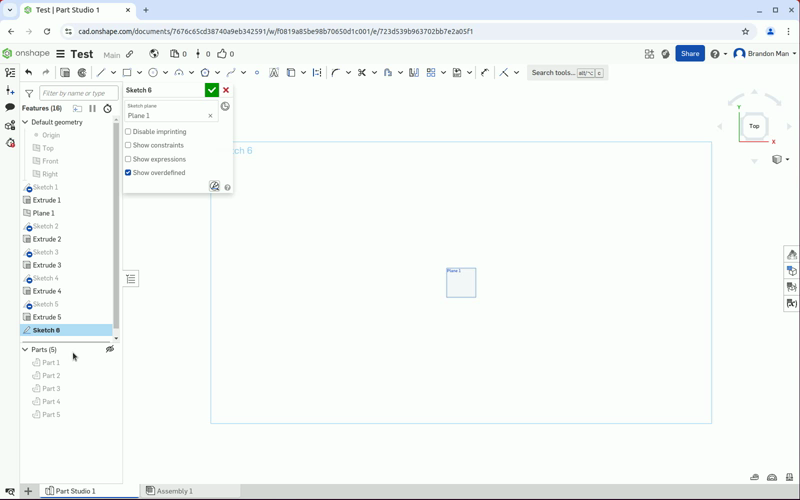
key_down(shift)
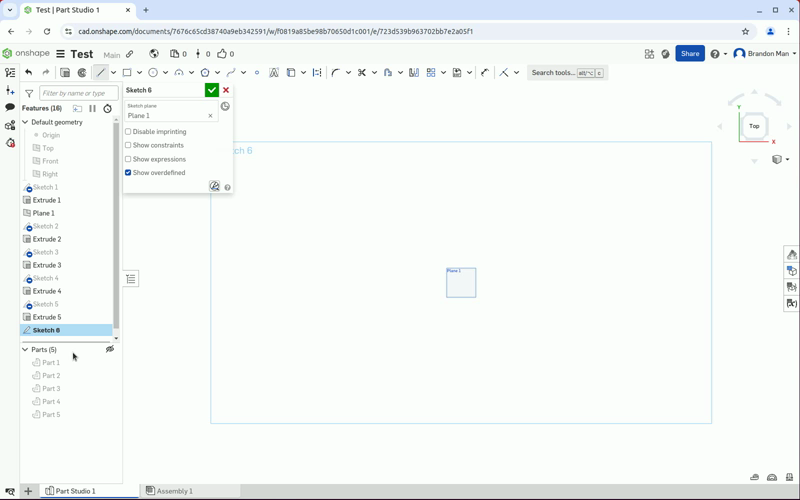
mouse_move(526, 346)
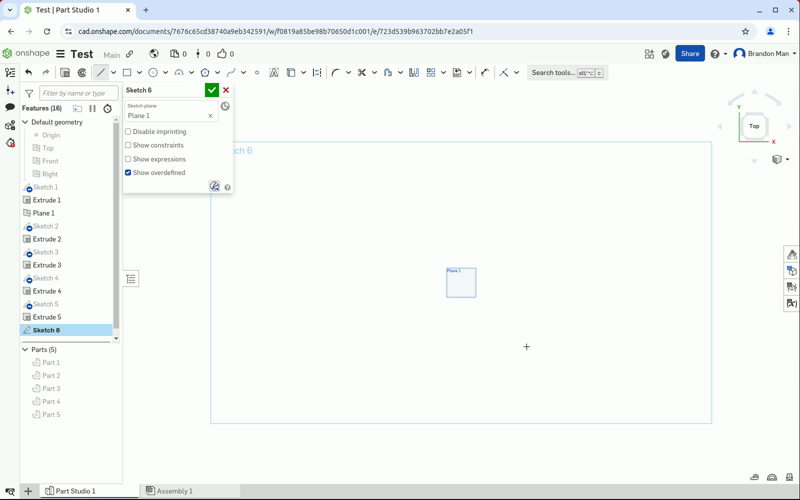
click(526, 346)
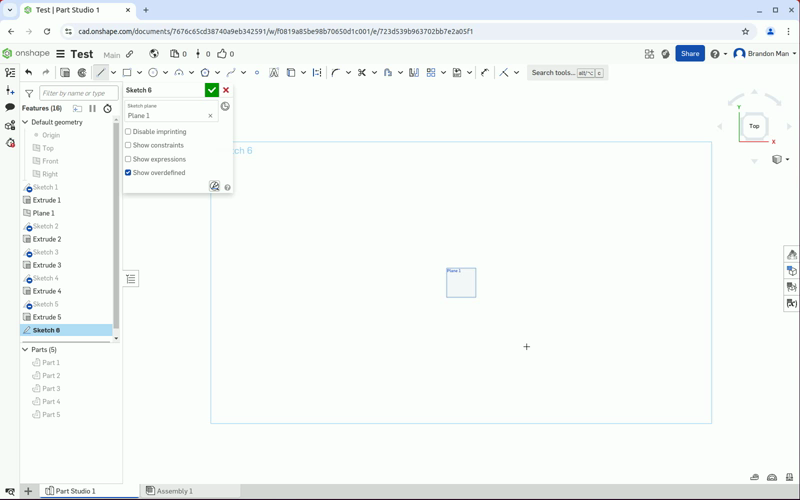
key_up(shift)
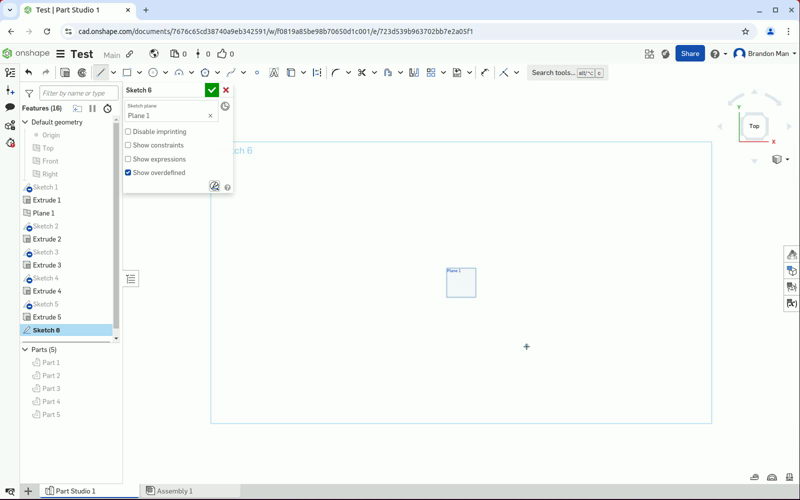
key_down(shift)
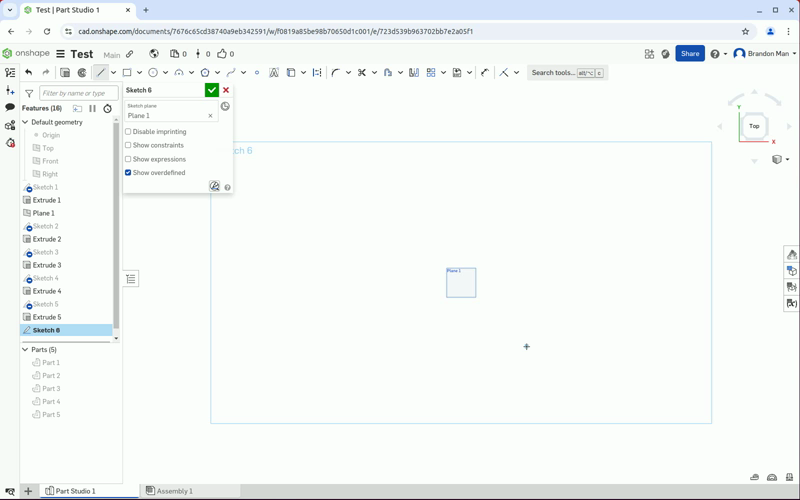
mouse_move(556, 346)
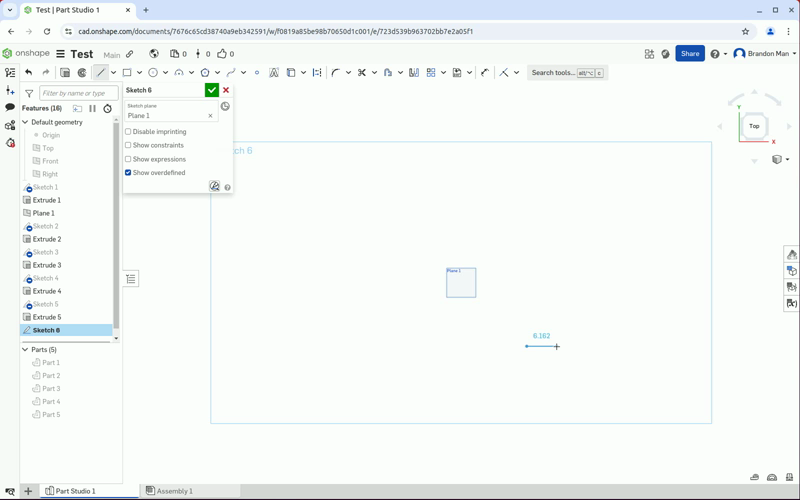
mouse_move(559, 346)
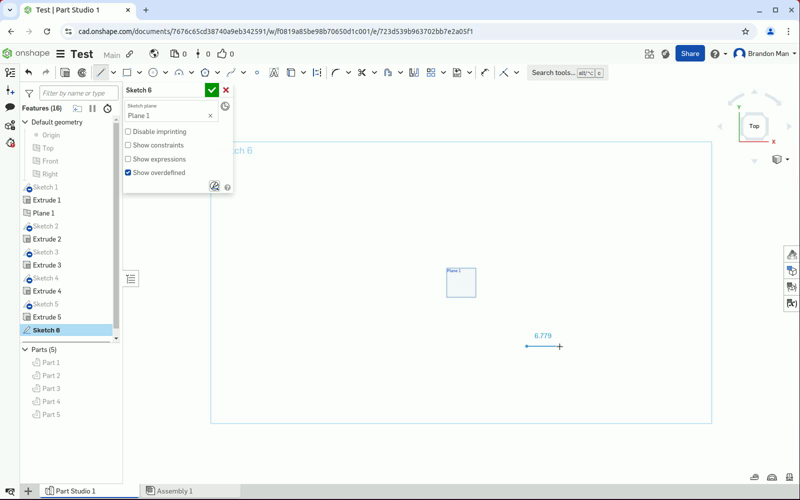
click(559, 346)
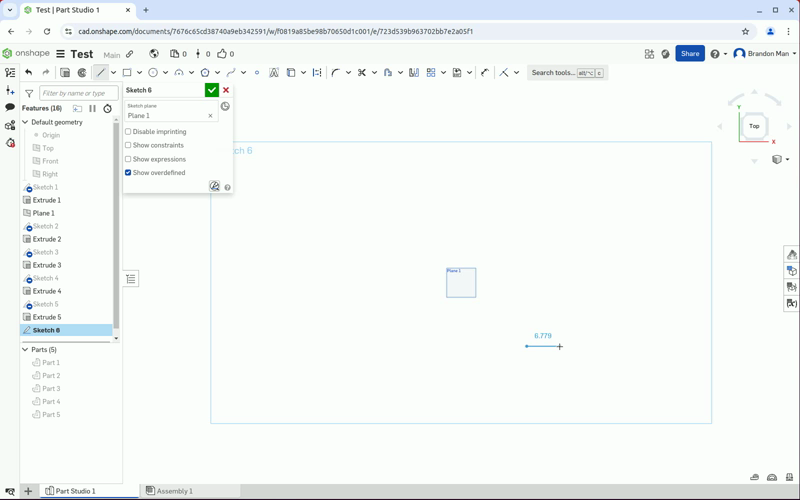
key_up(shift)
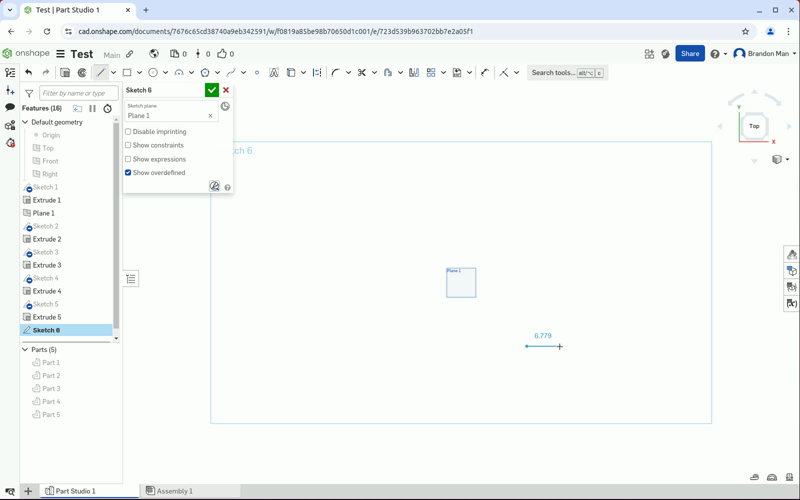
key_down(shift)
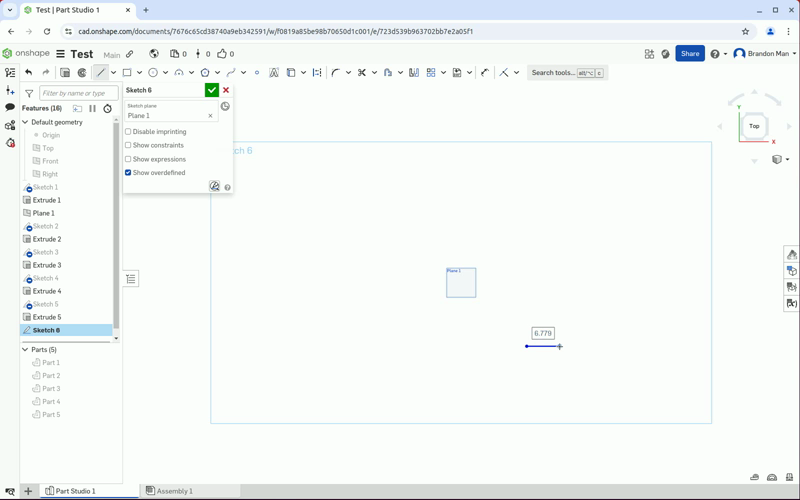
mouse_move(559, 221)
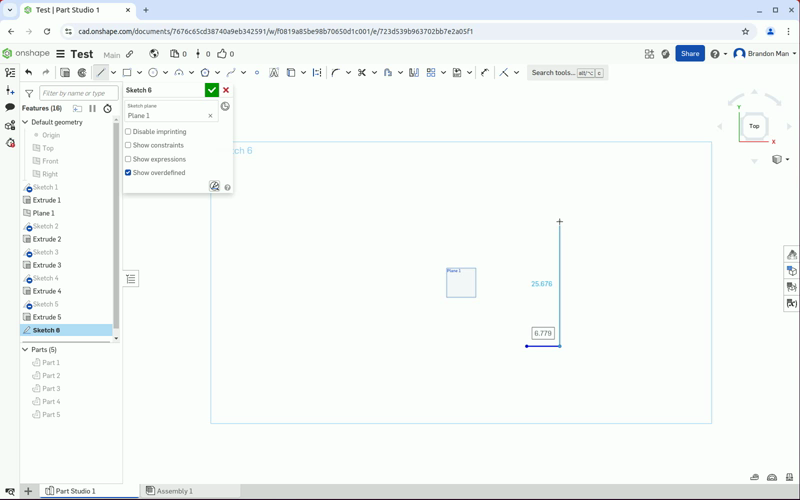
click(559, 221)
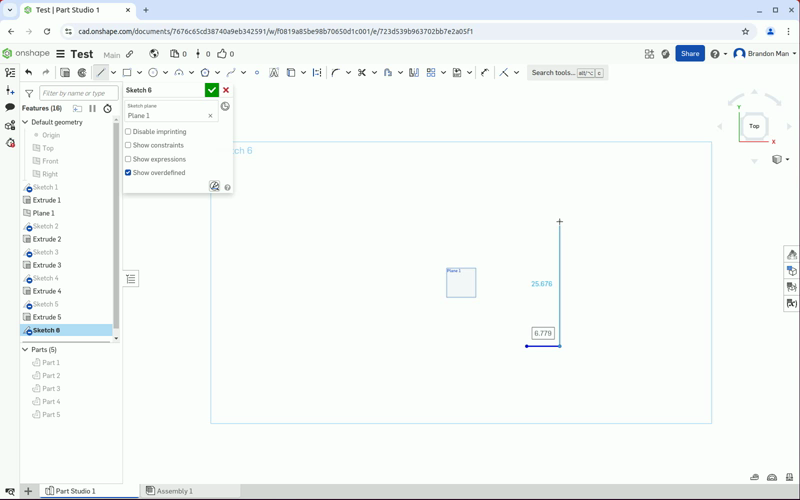
key_up(shift)
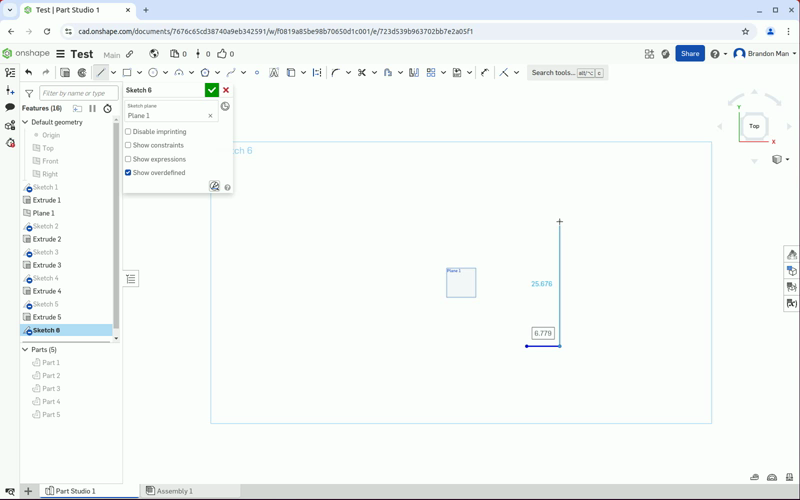
key_down(shift)
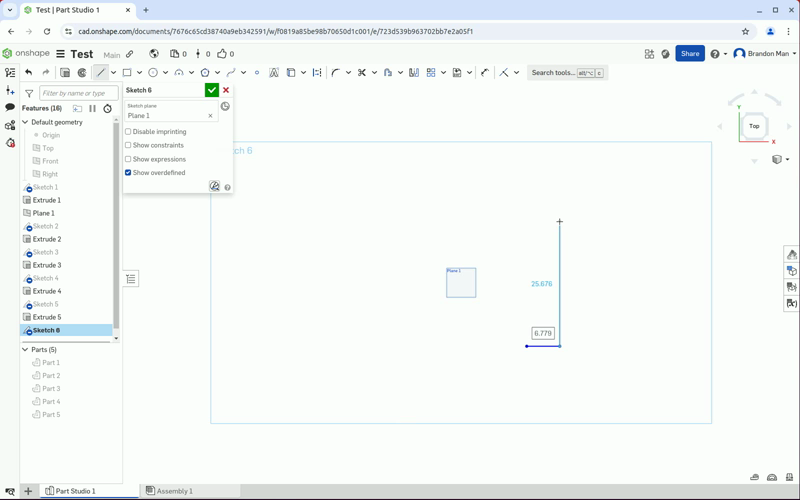
mouse_move(589, 221)
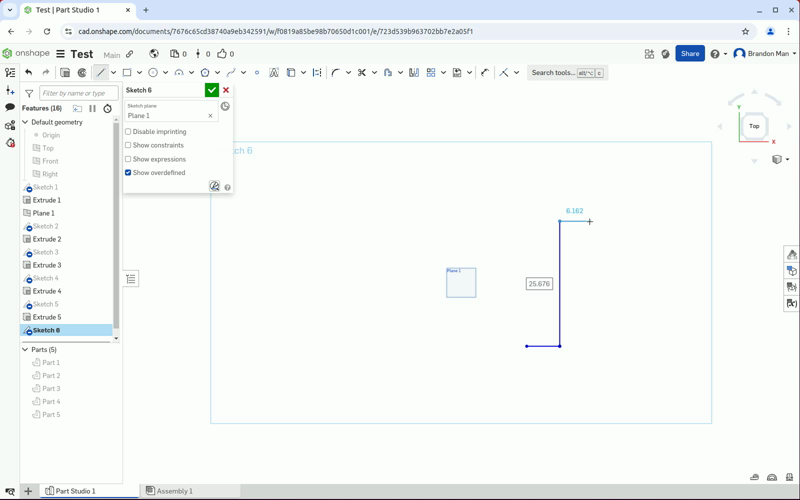
mouse_move(526, 221)
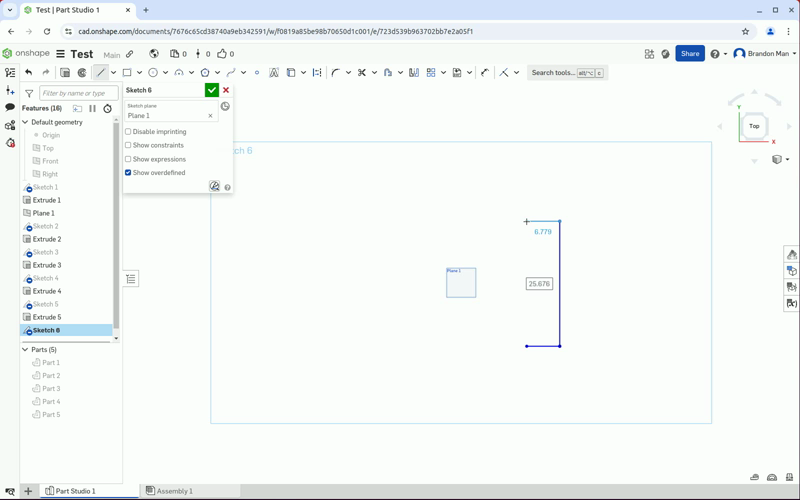
click(526, 221)
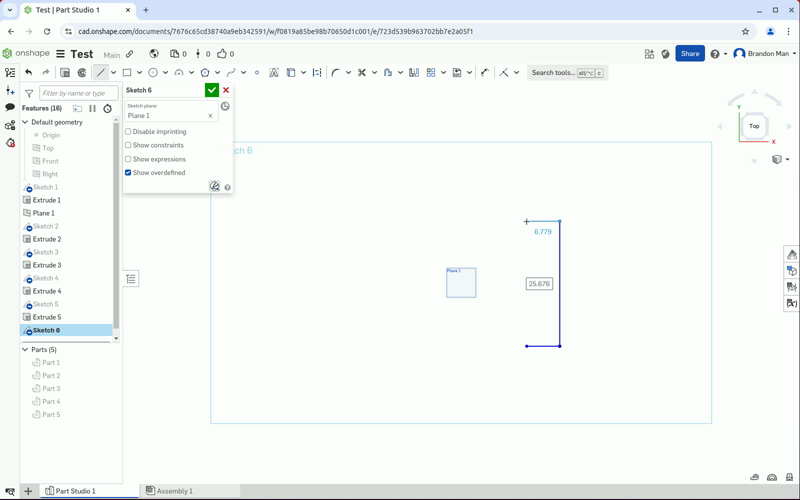
key_up(shift)
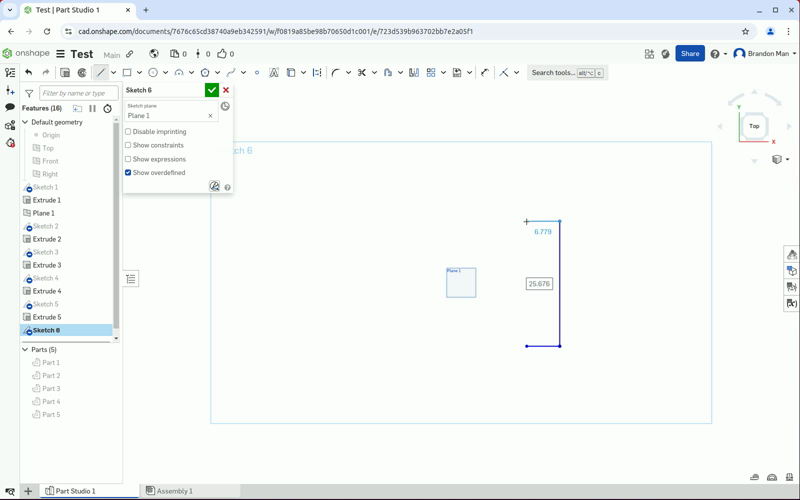
key_down(shift)
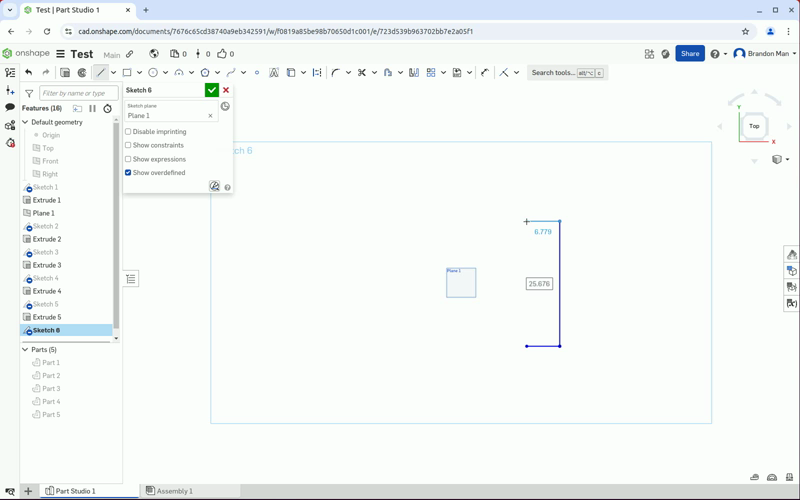
mouse_move(526, 346)
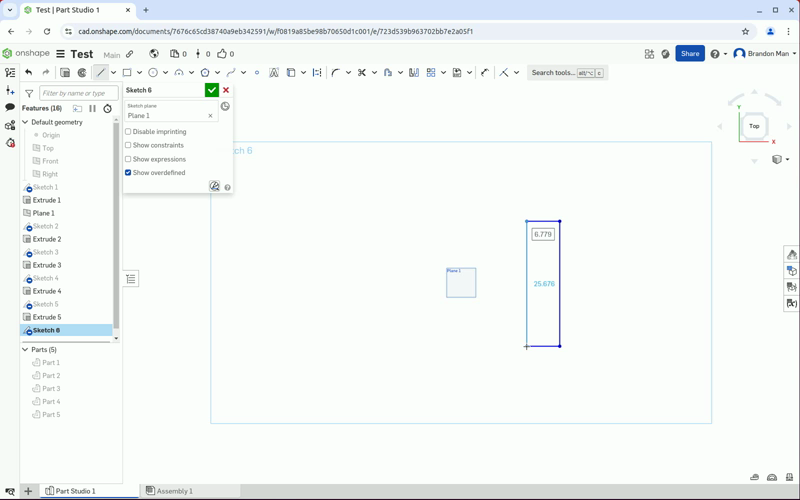
key_up(shift)
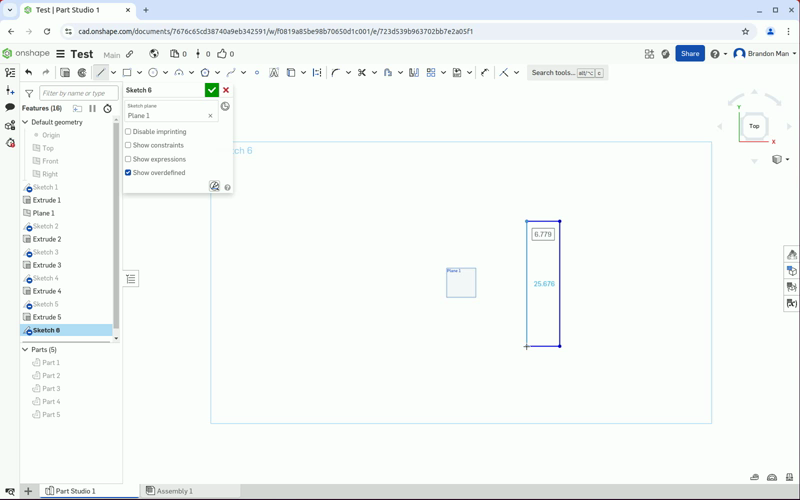
click(526, 346)
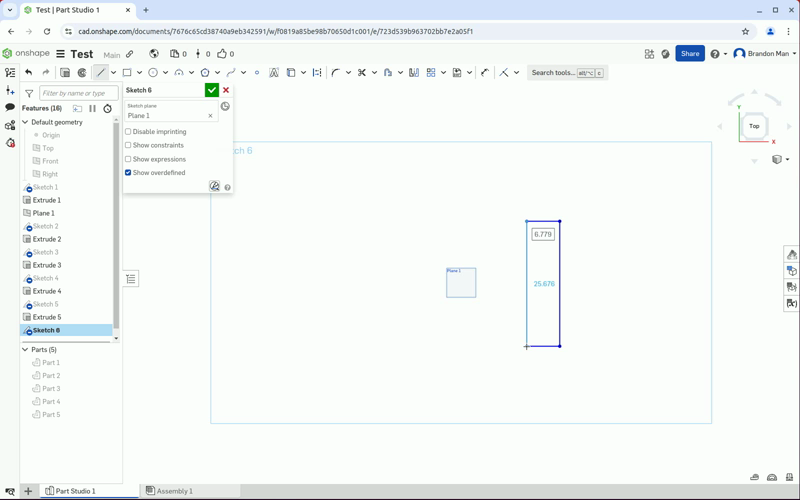
key(esc)
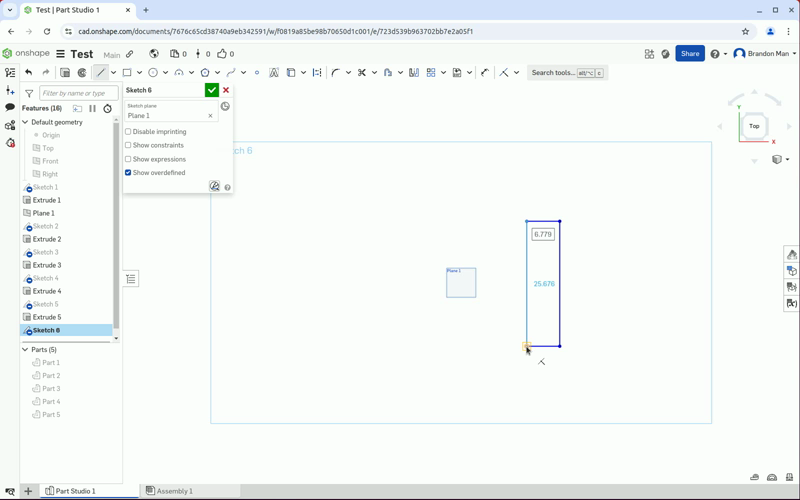
mouse_move(529, 323)
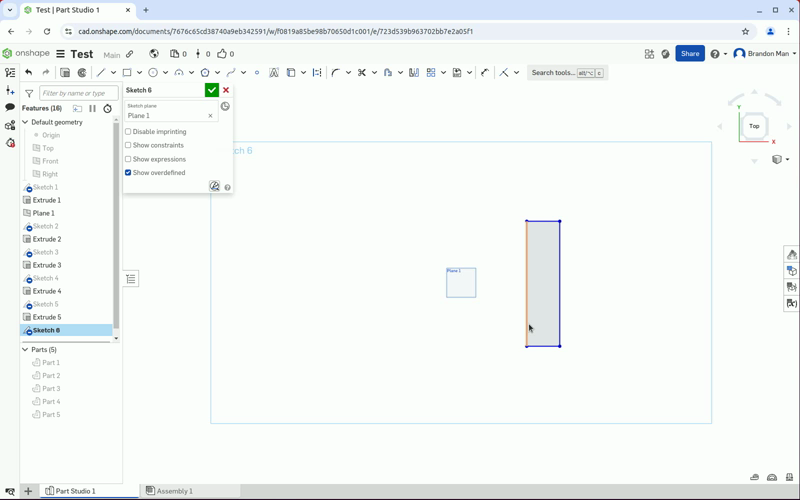
click(529, 323)
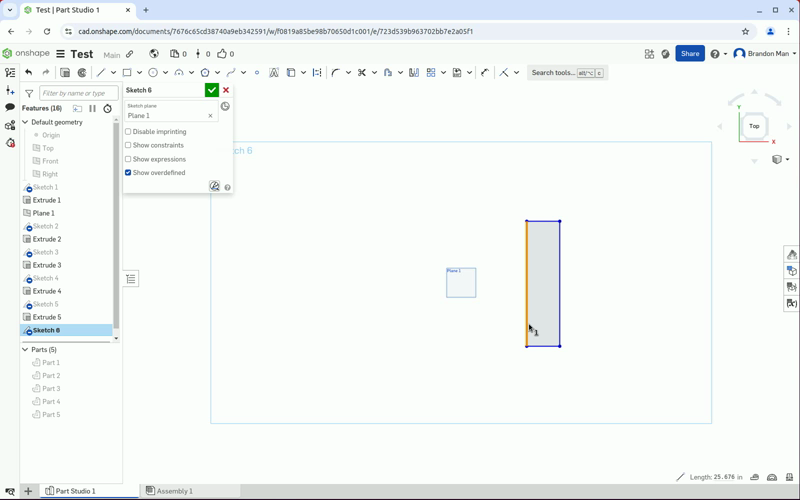
mouse_move(73, 352)
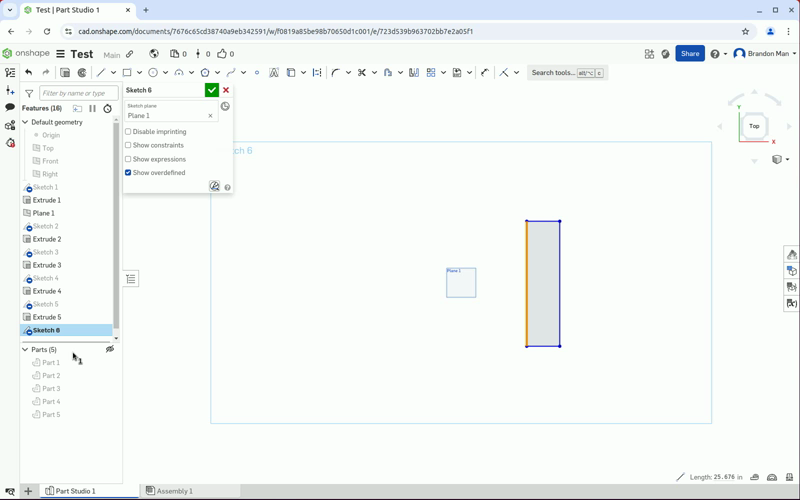
key(shift+y)
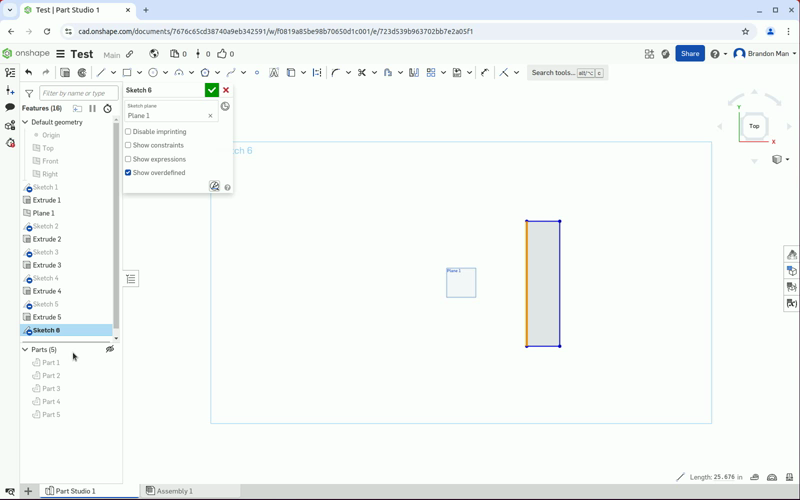
key(shift+e)
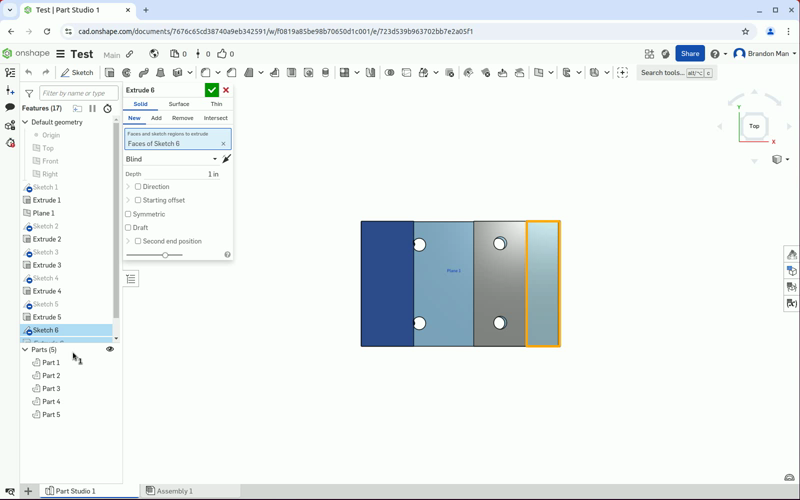
mouse_move(143, 106)
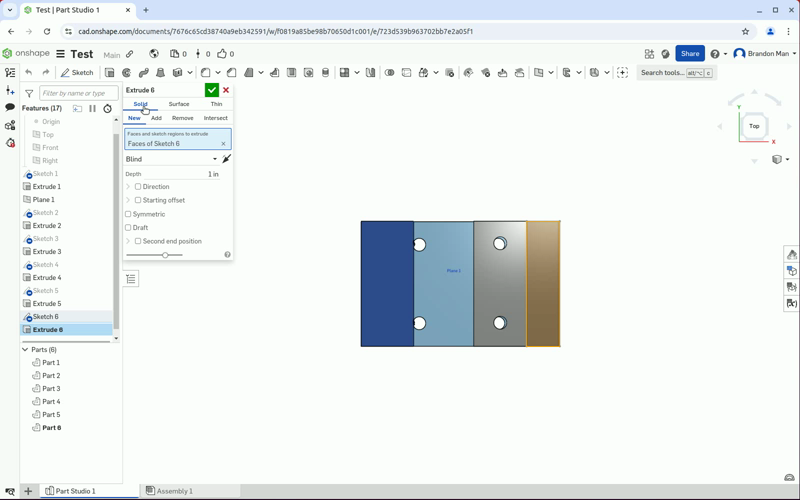
click(143, 106)
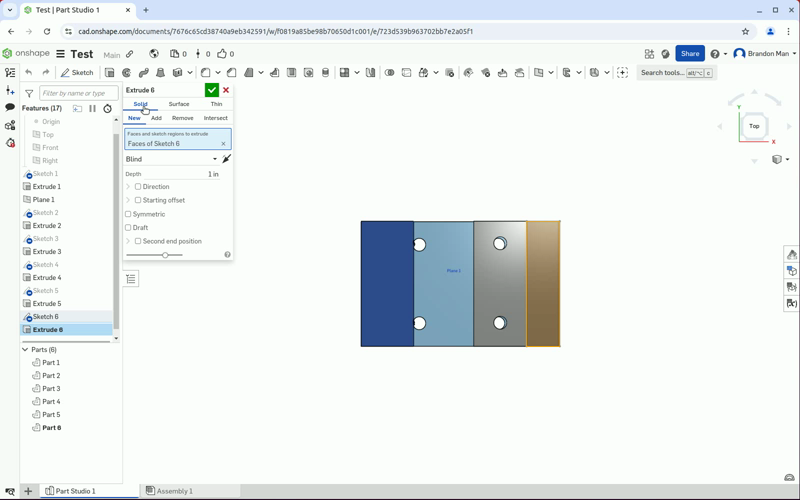
mouse_move(137, 120)
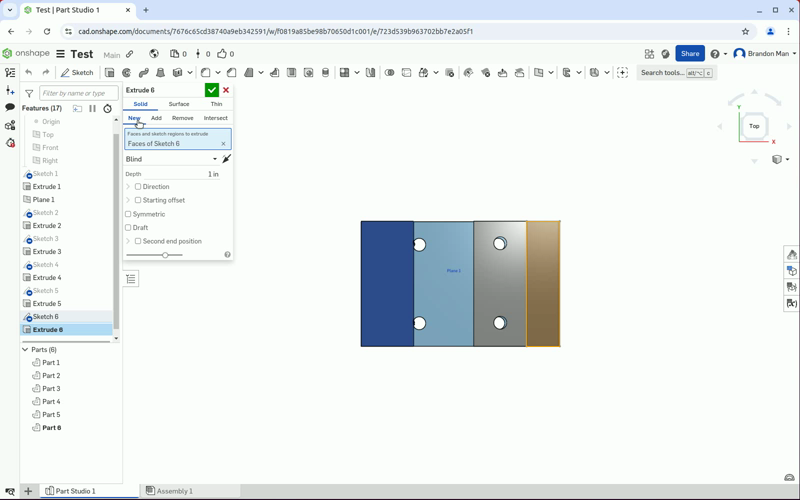
click(137, 120)
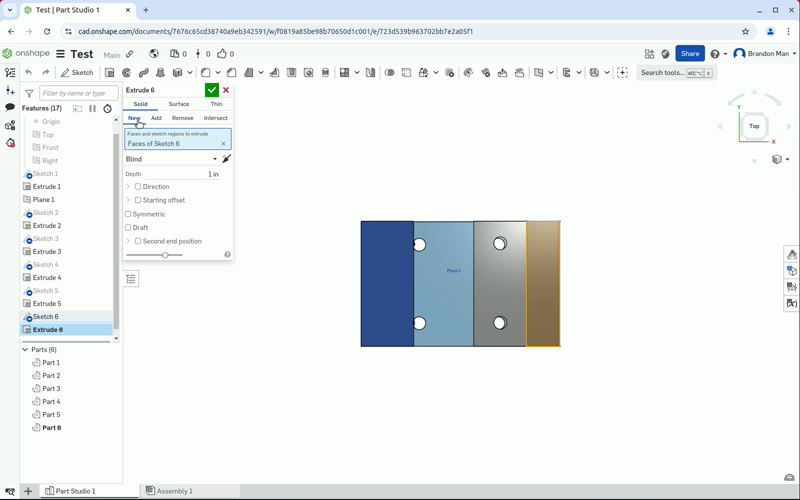
key(tab, 4)
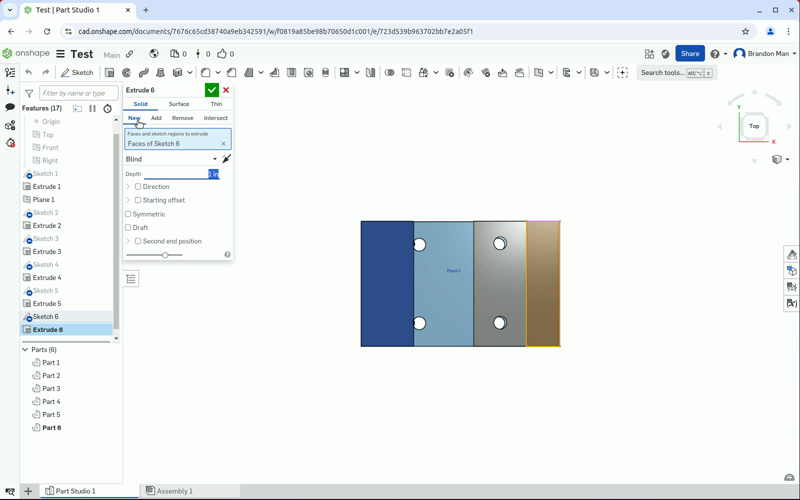
text(6.74)
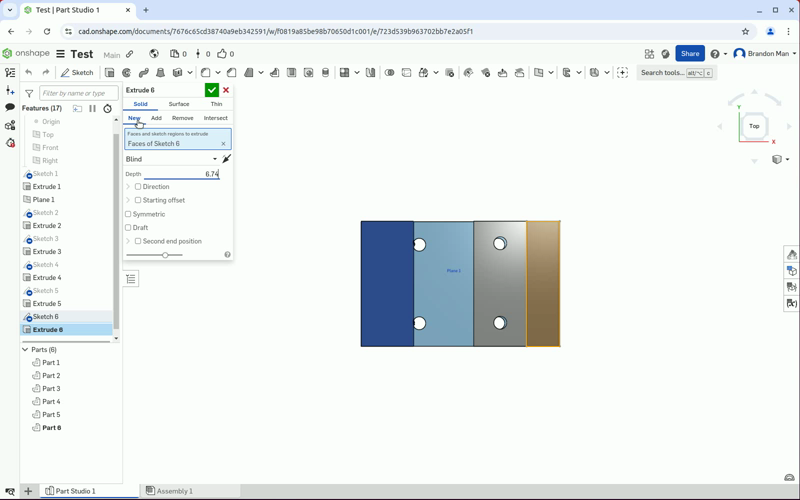
key(enter)
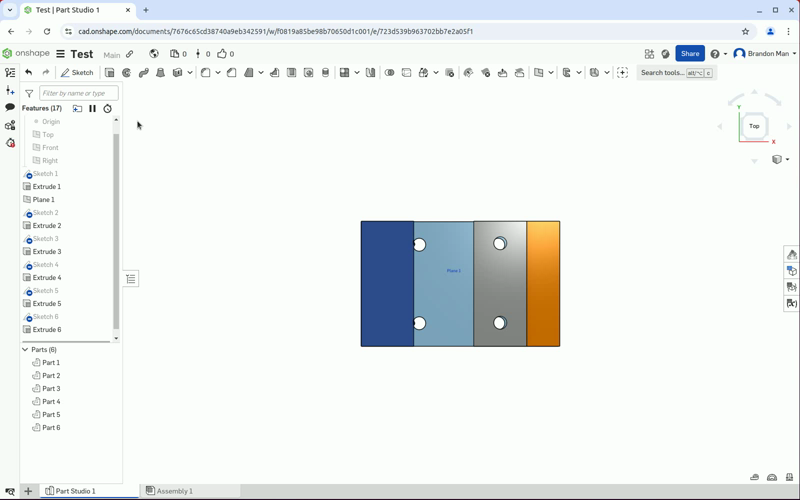
key(shift+h)
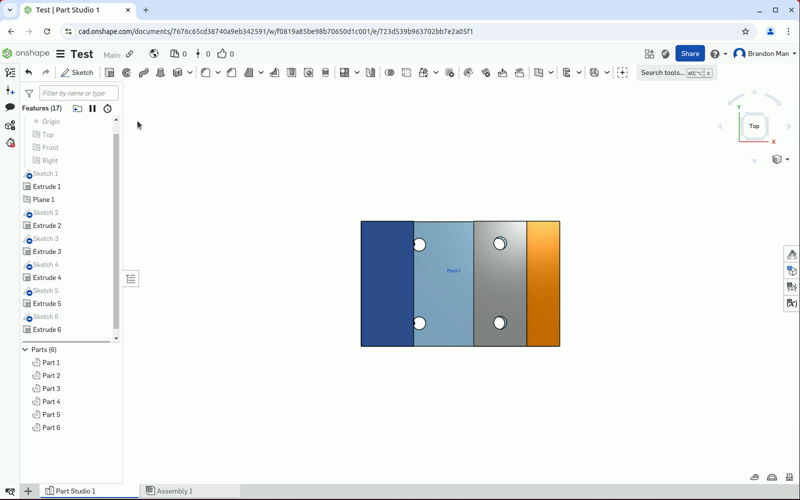
key(shift+h)
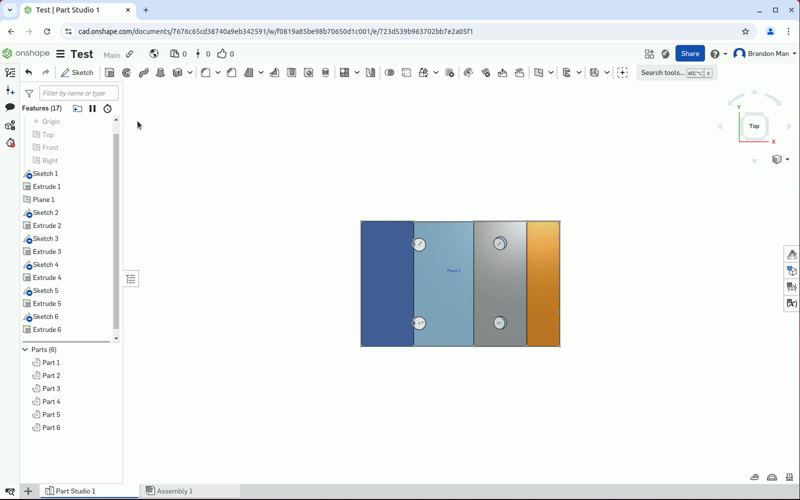
key(shift+7)
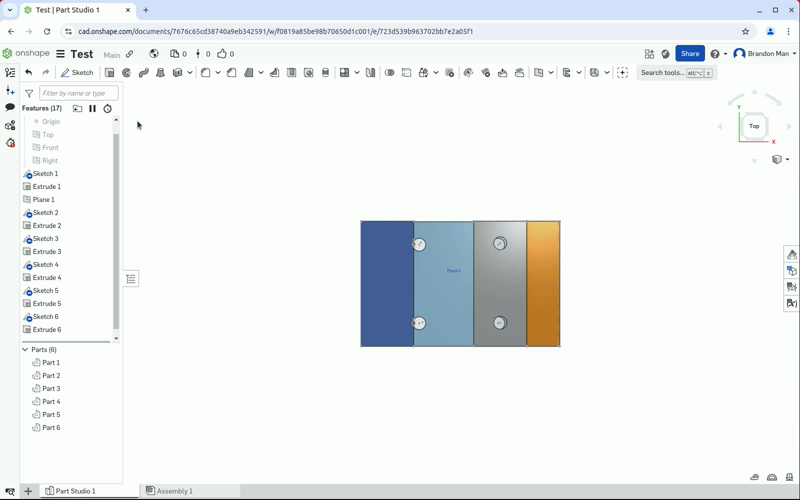
key(up, 3)
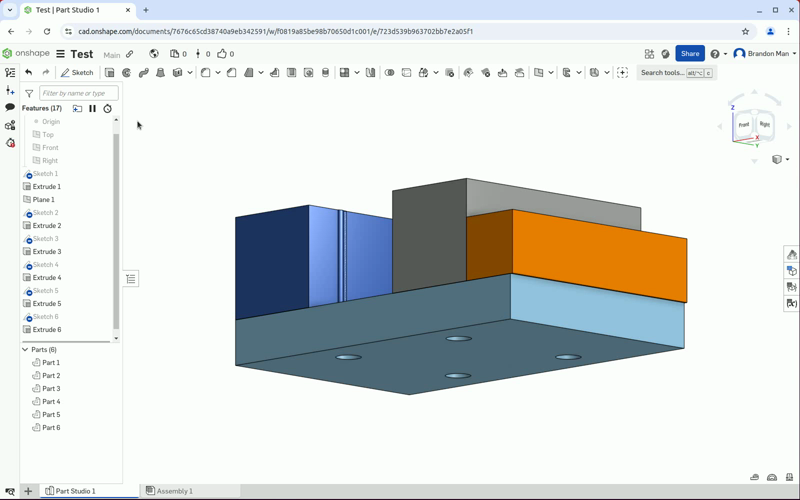
key(left, 3)
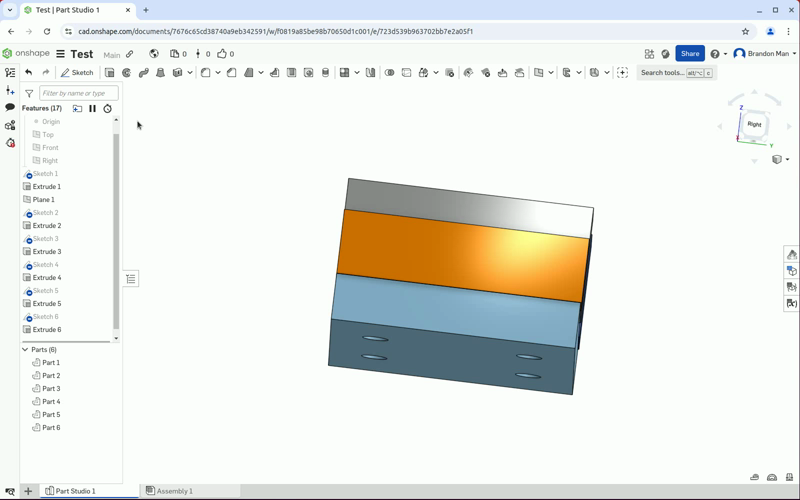
key(right, 3)
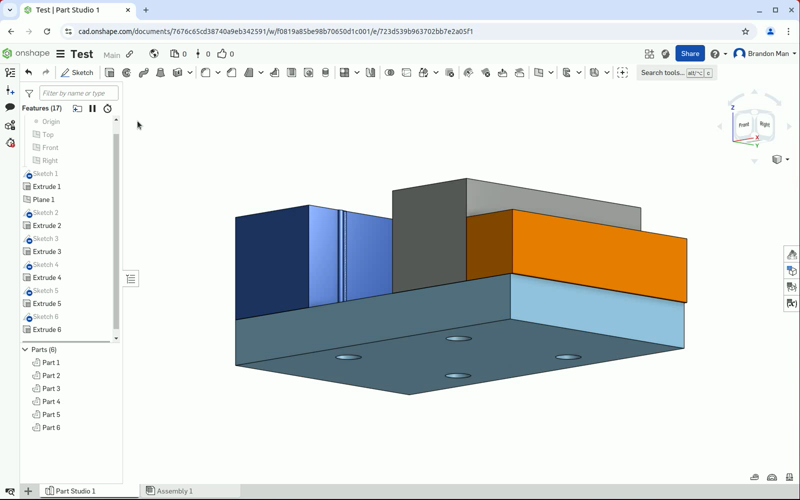
key(down, 3)
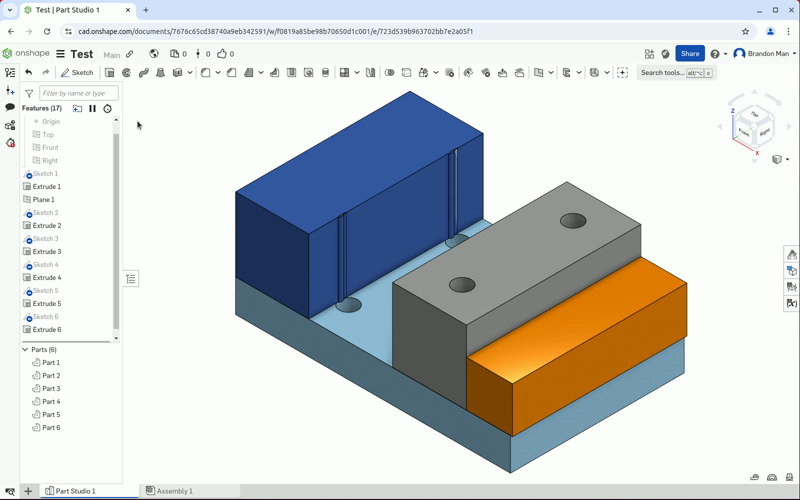
mouse_move(69, 176)
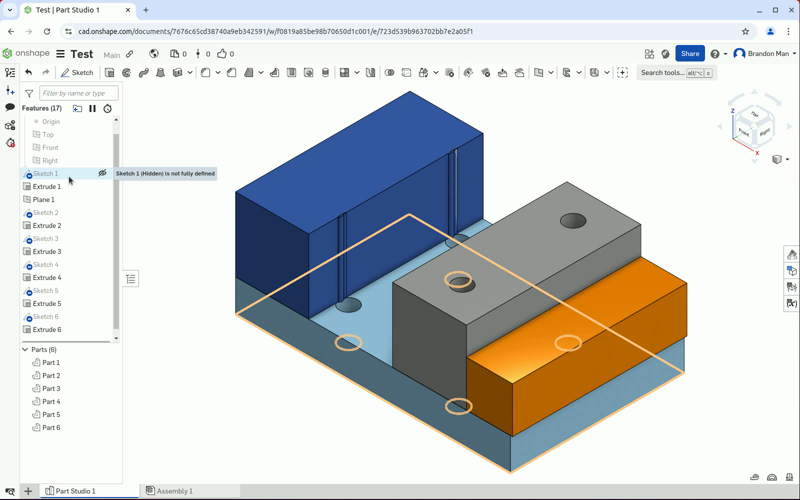
click(69, 176)